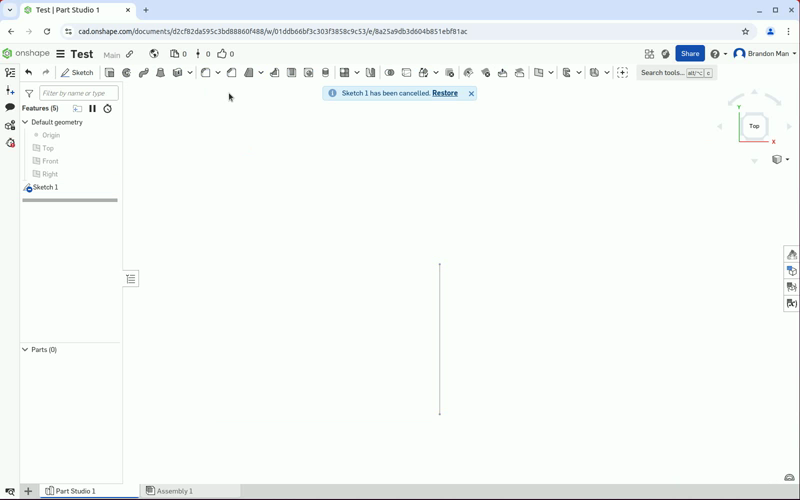
key(shift+h)
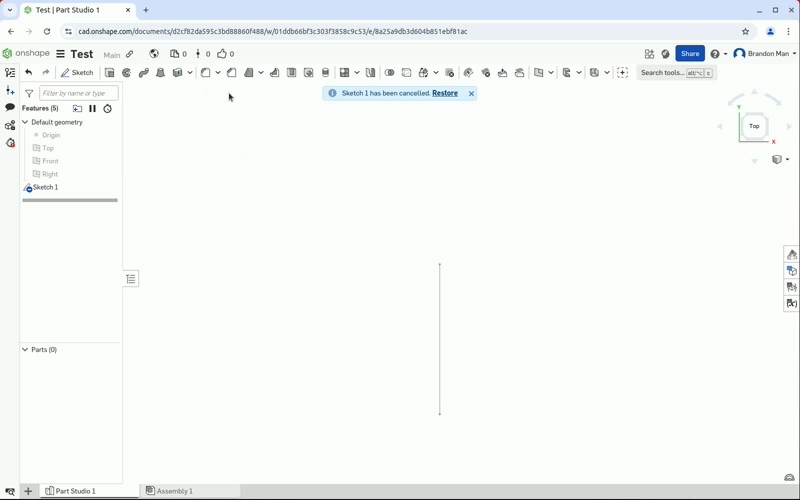
key(shift+s)
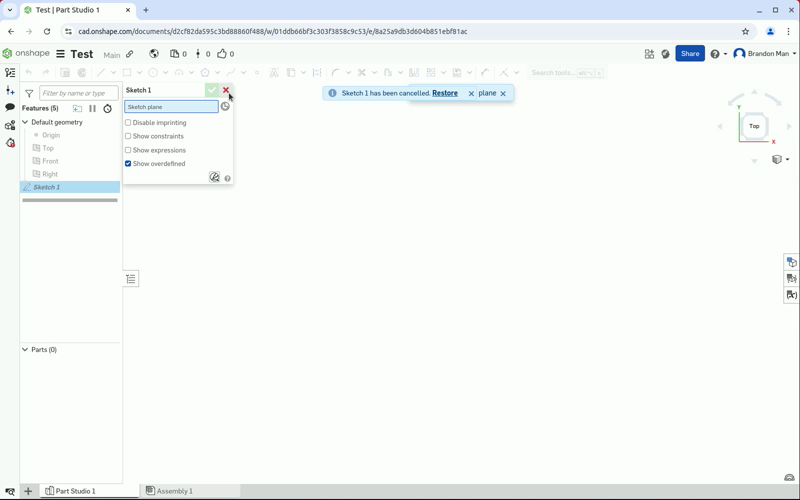
mouse_move(73, 150)
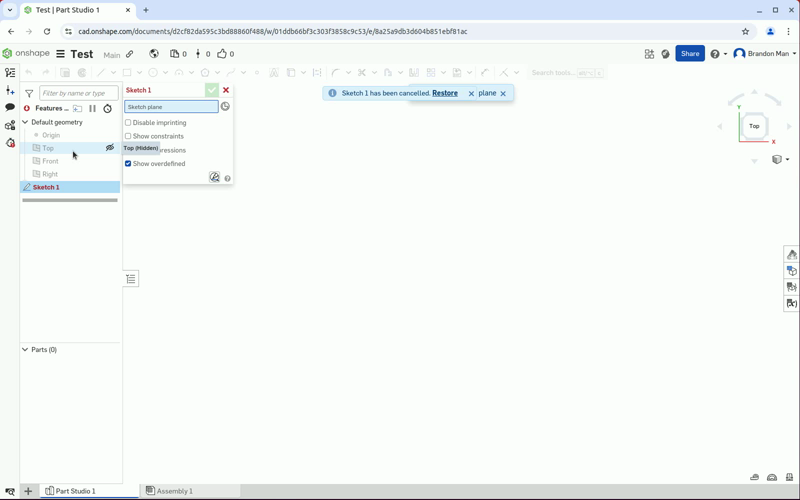
click(73, 150)
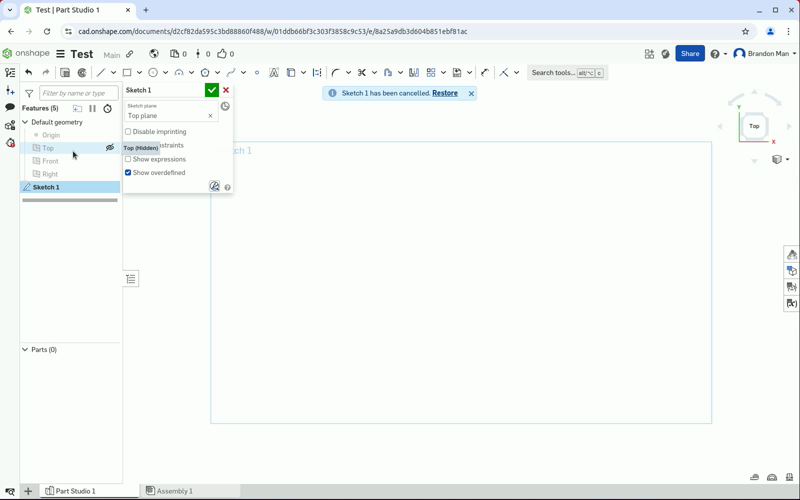
mouse_move(73, 352)
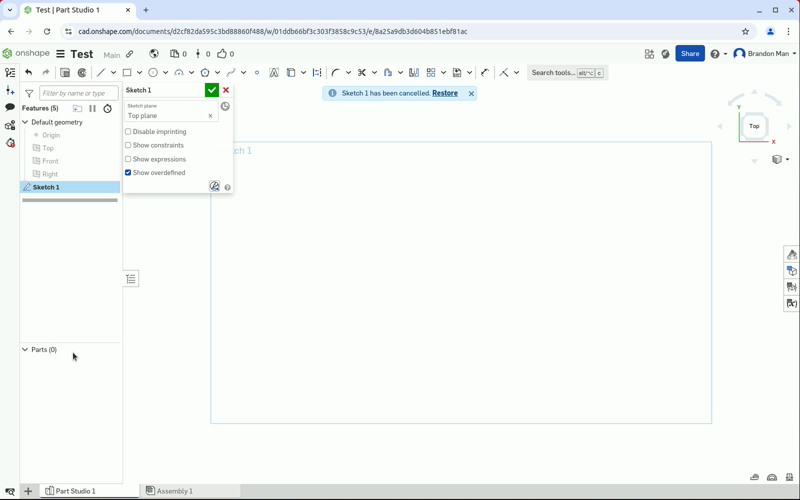
key(y)
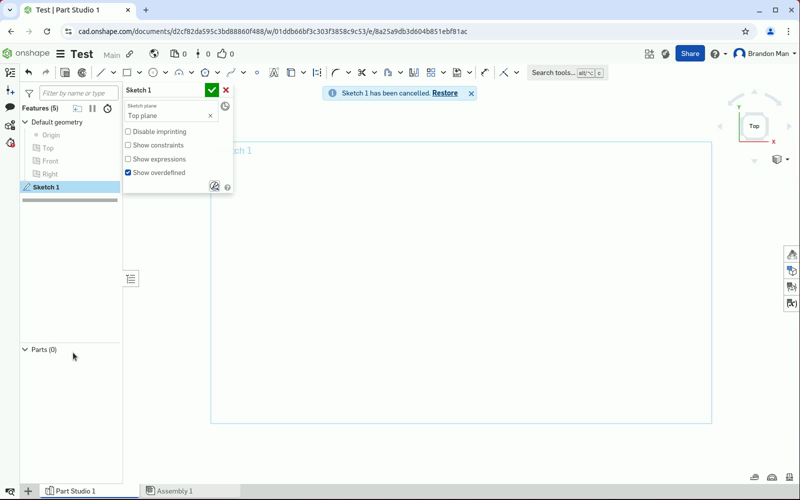
key(a)
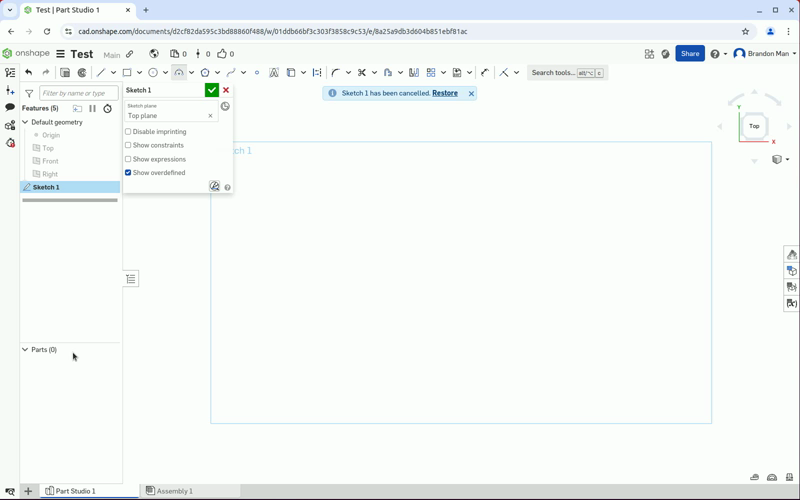
key_down(shift)
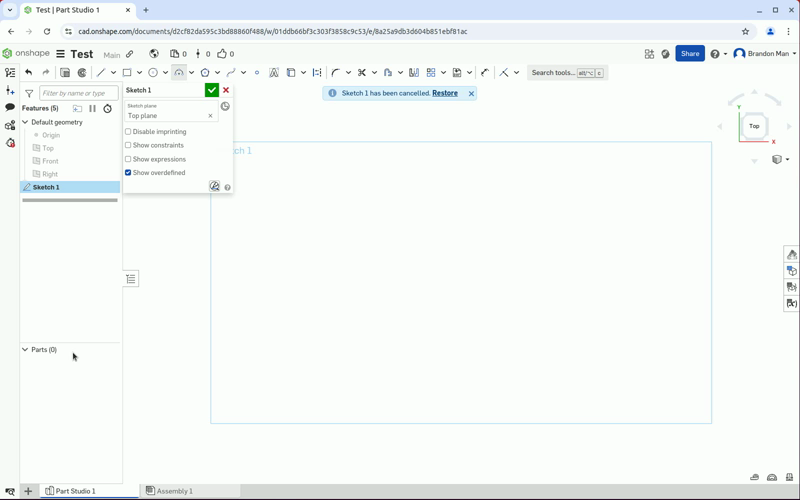
mouse_move(485, 231)
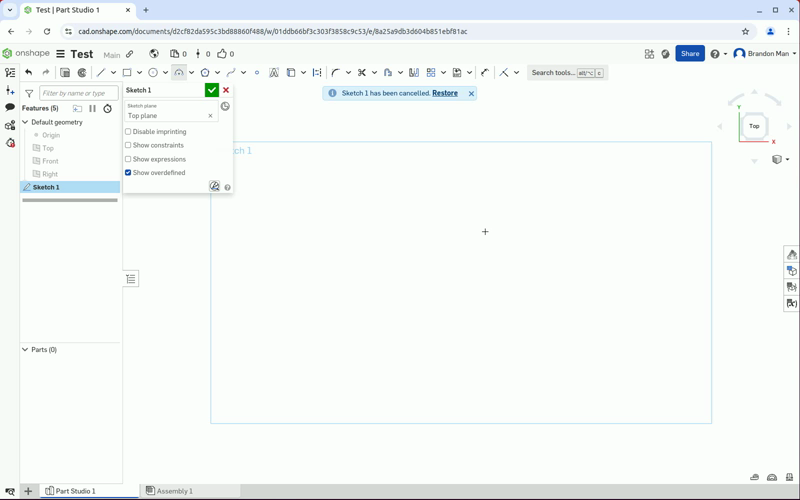
click(485, 231)
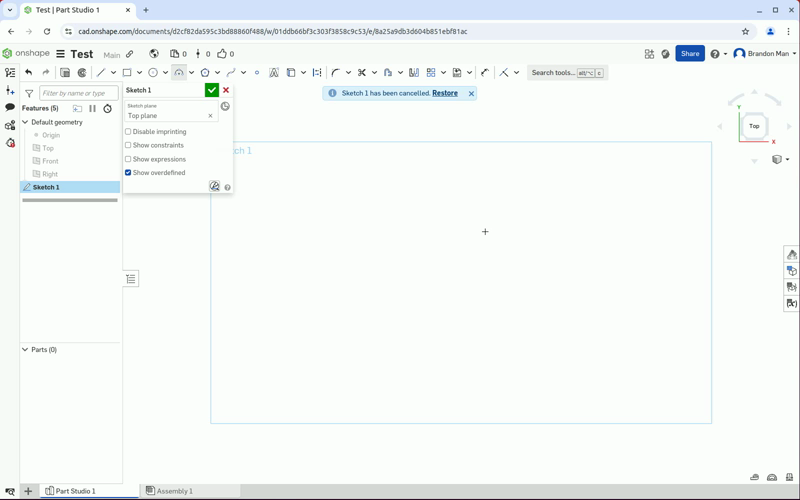
key_up(shift)
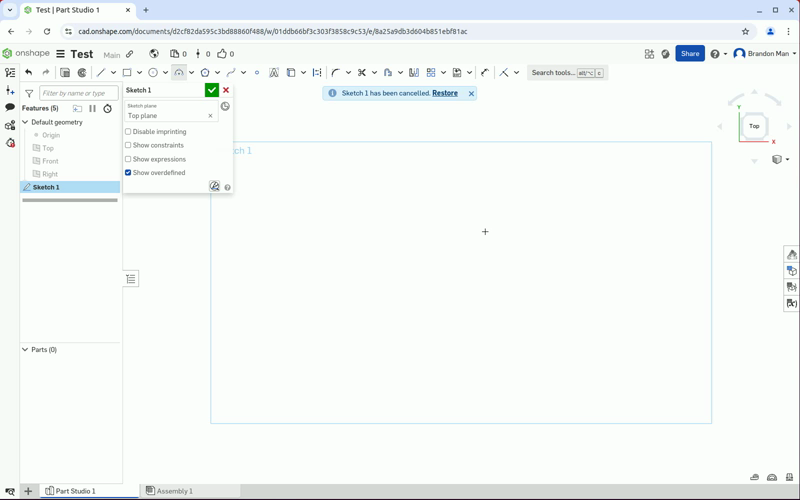
key_down(shift)
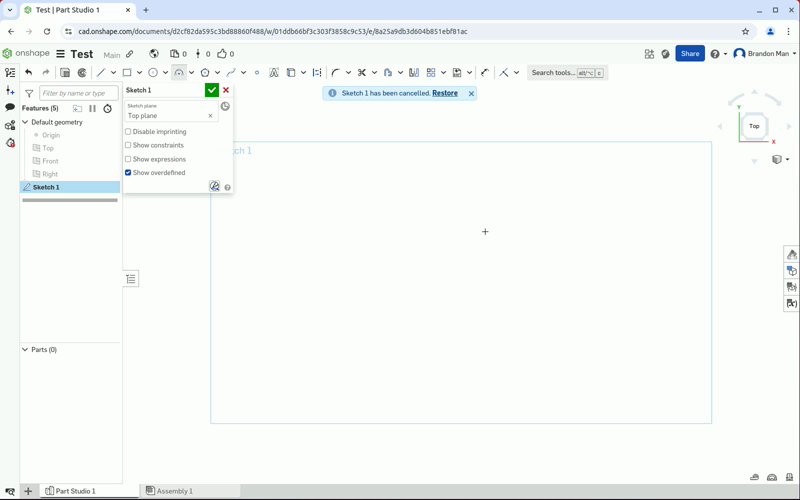
mouse_move(486, 230)
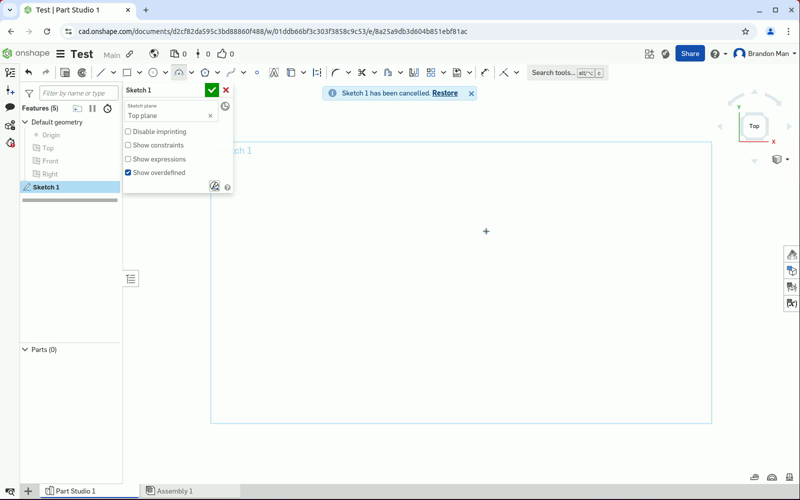
scroll(6)
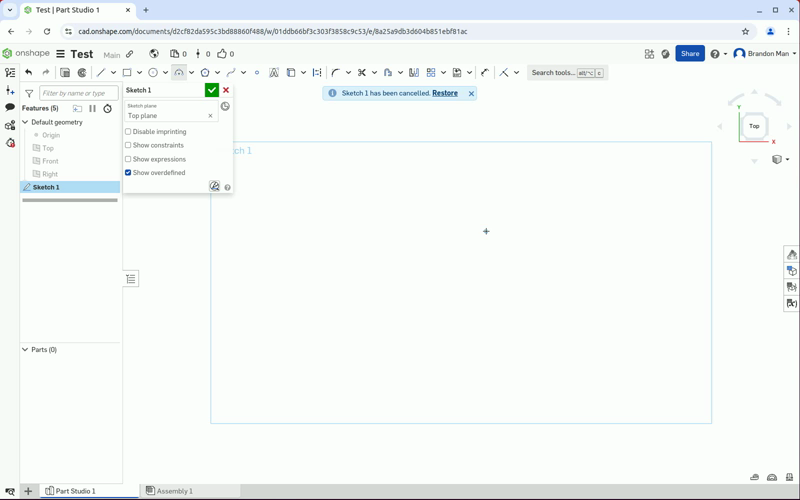
scroll(6)
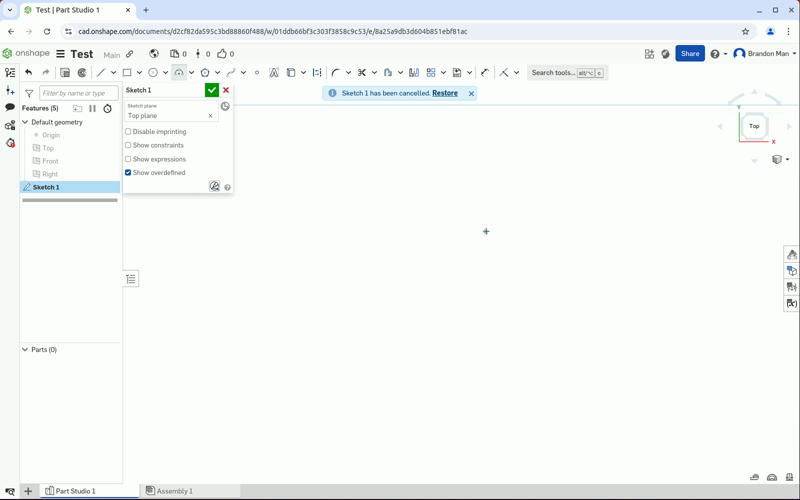
scroll(6)
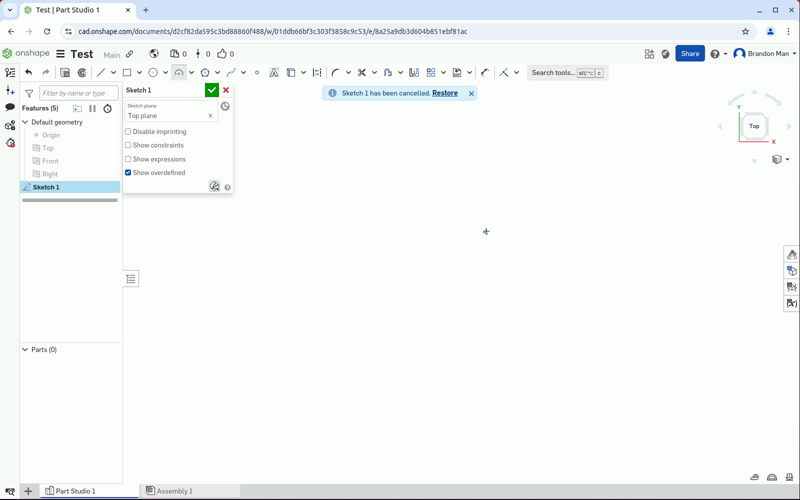
scroll(6)
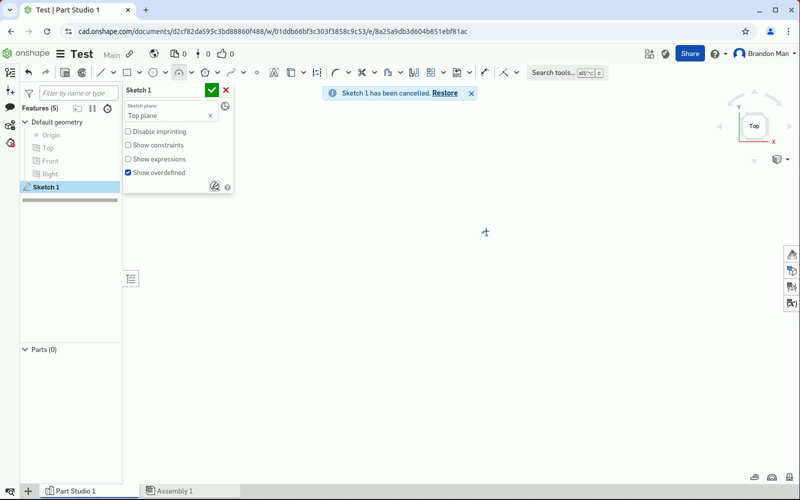
scroll(6)
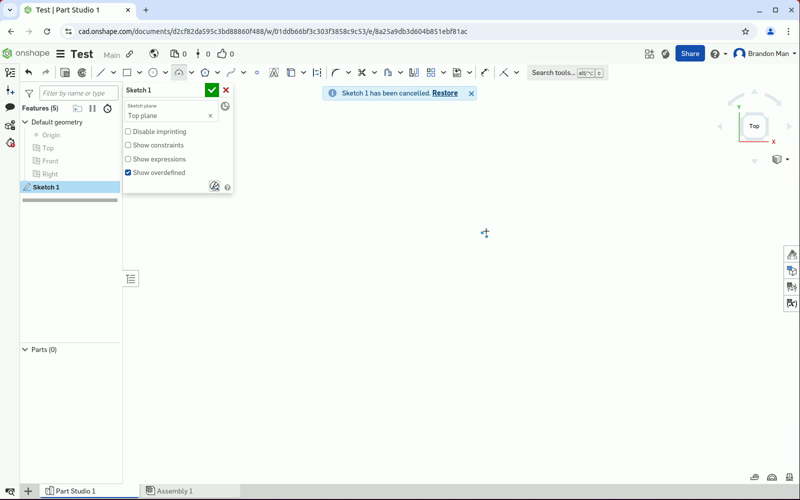
scroll(6)
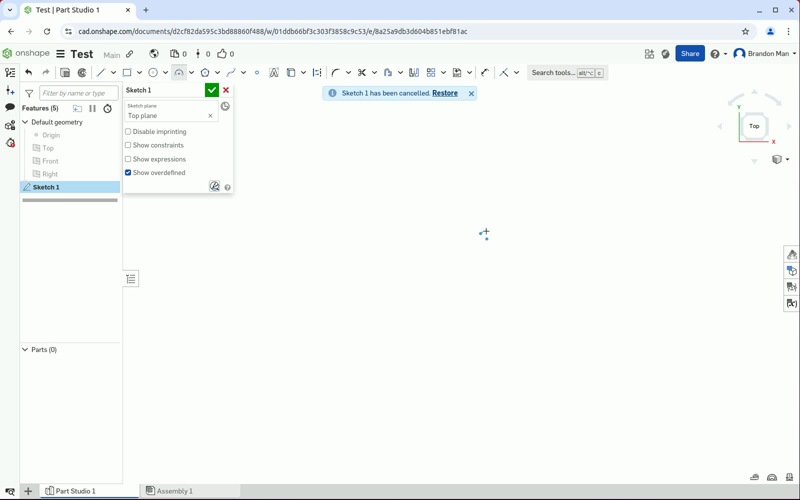
scroll(6)
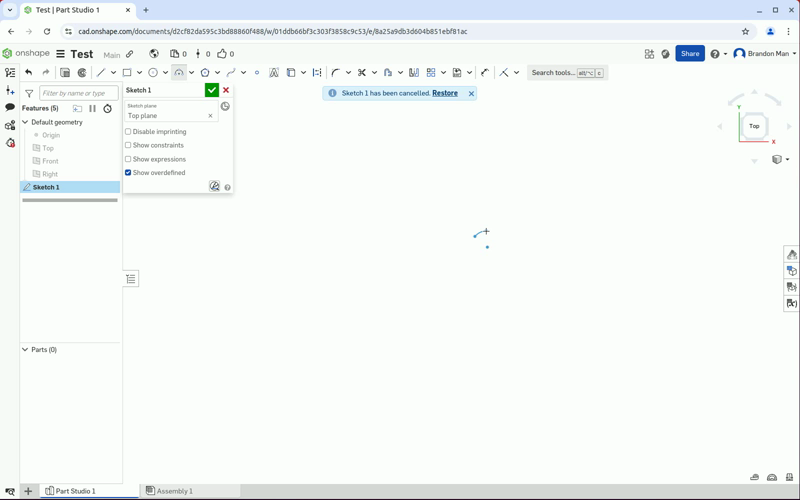
click(486, 230)
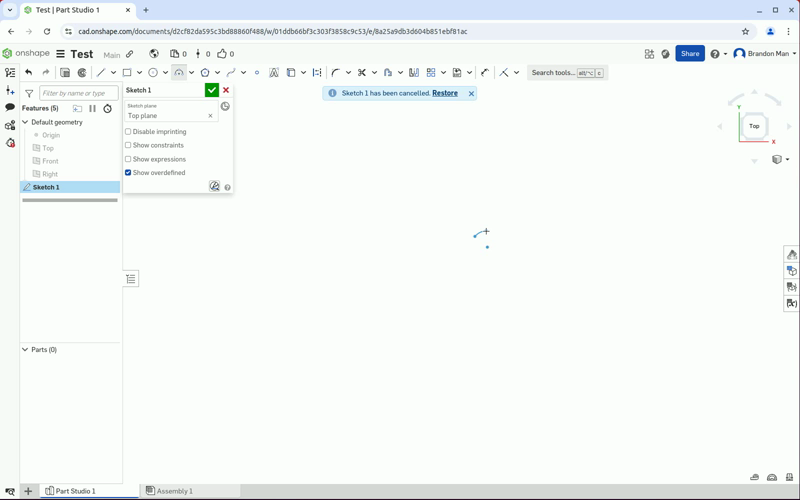
scroll(-6)
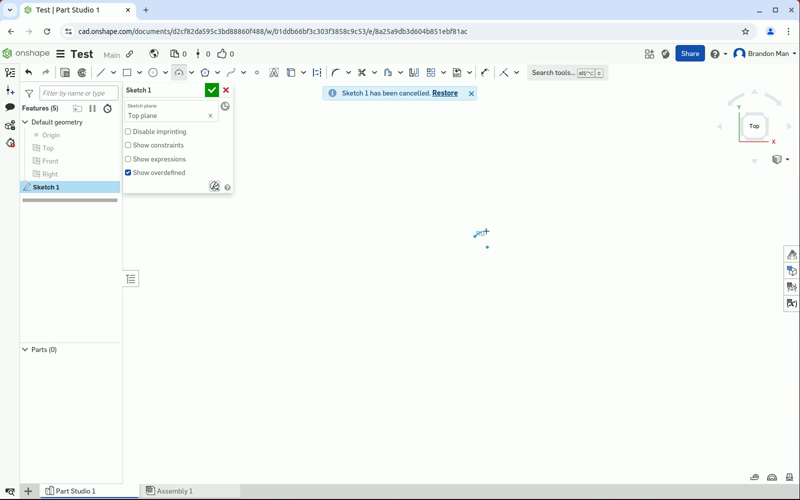
scroll(-6)
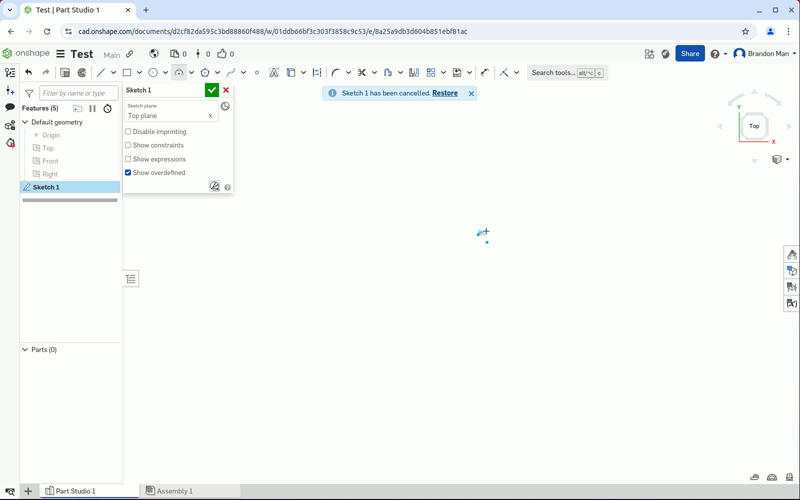
scroll(-6)
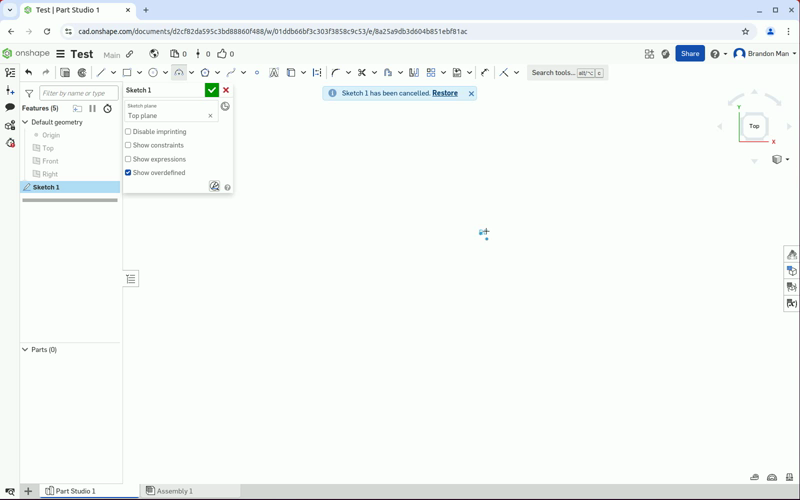
scroll(-6)
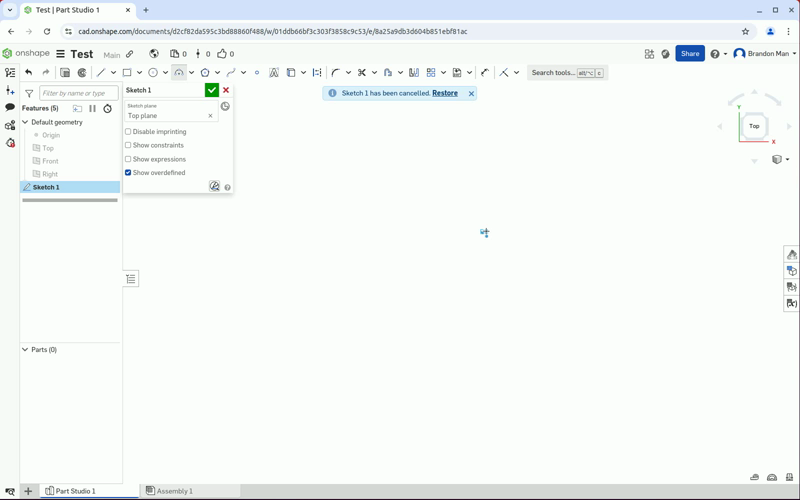
scroll(-6)
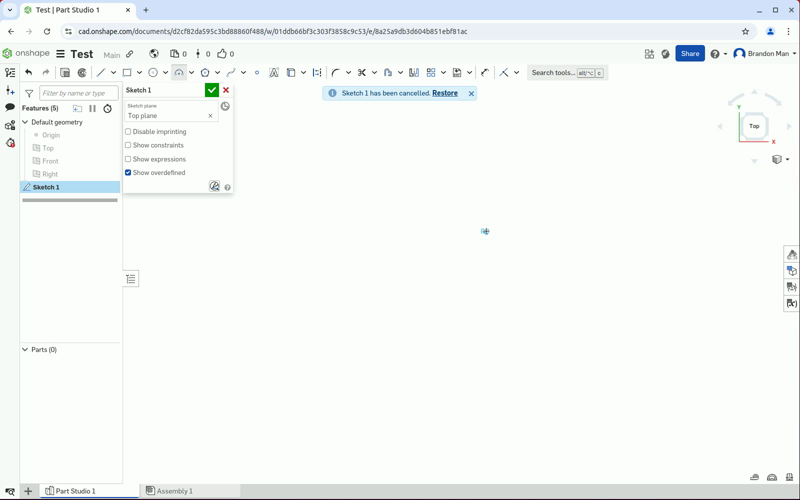
scroll(-6)
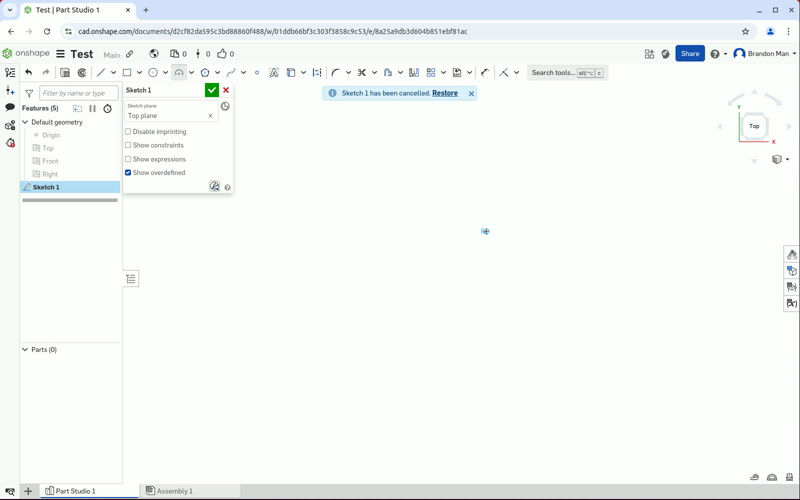
scroll(-6)
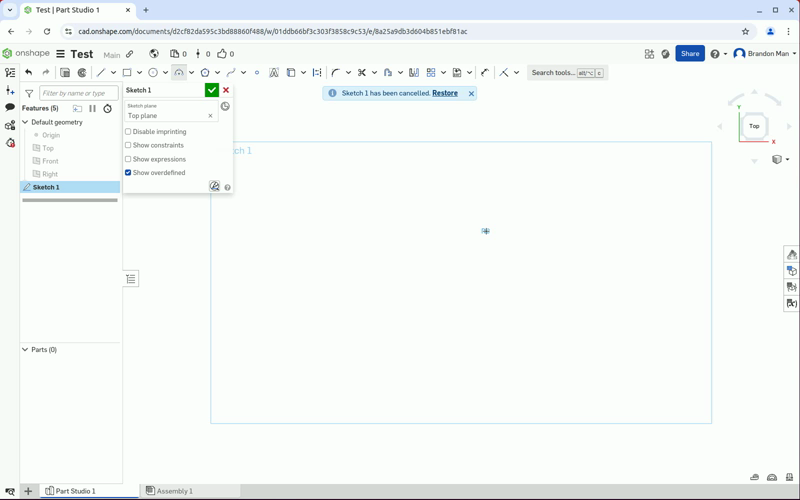
mouse_move(485, 231)
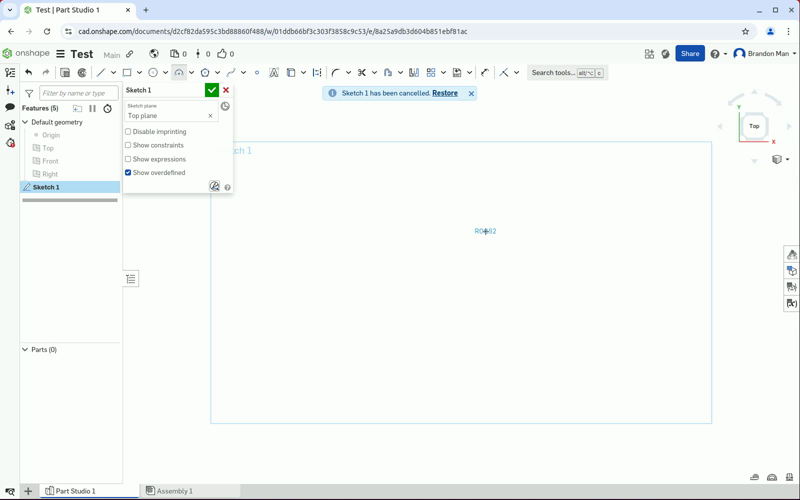
scroll(6)
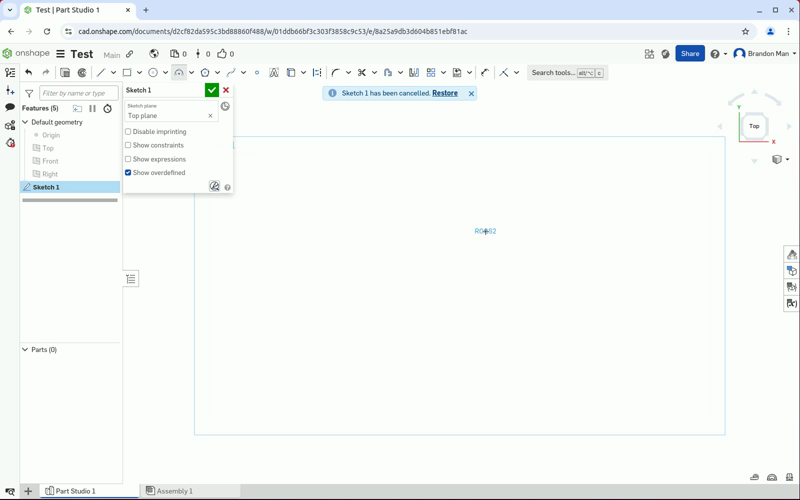
scroll(6)
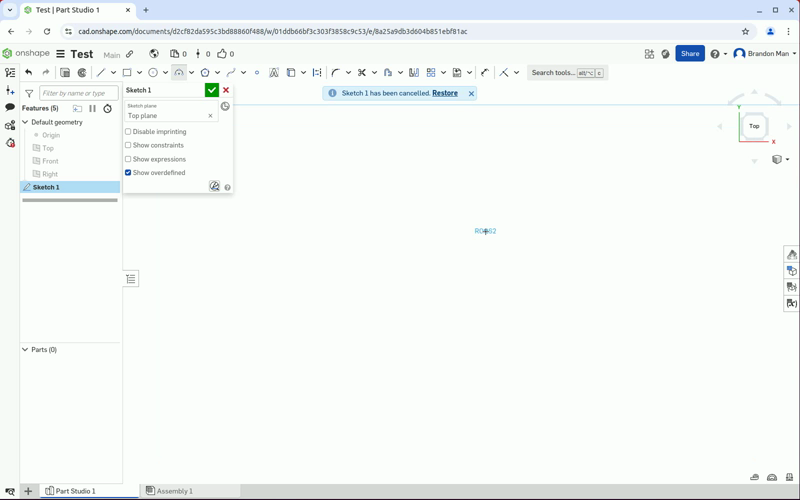
scroll(6)
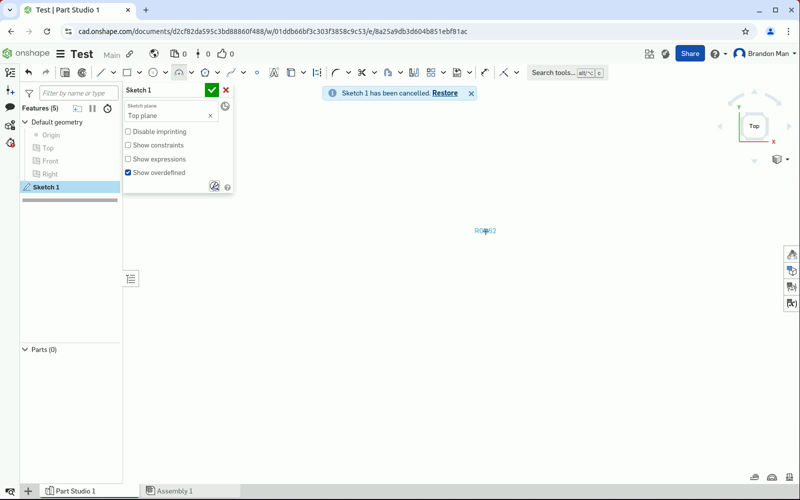
scroll(6)
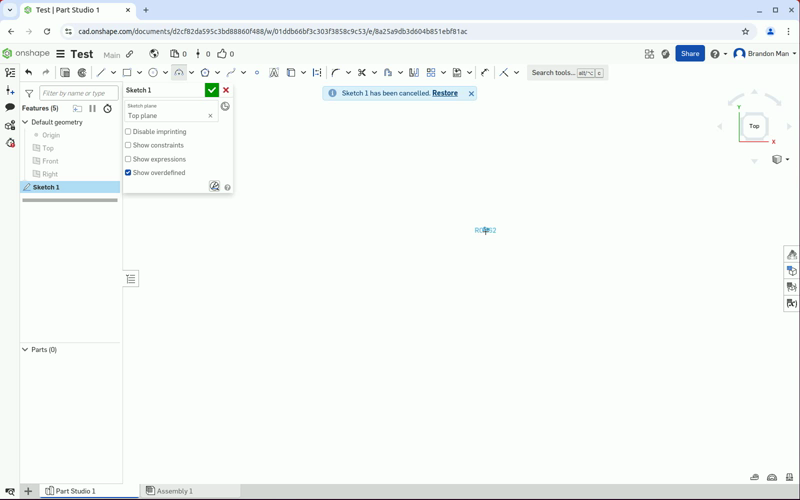
scroll(6)
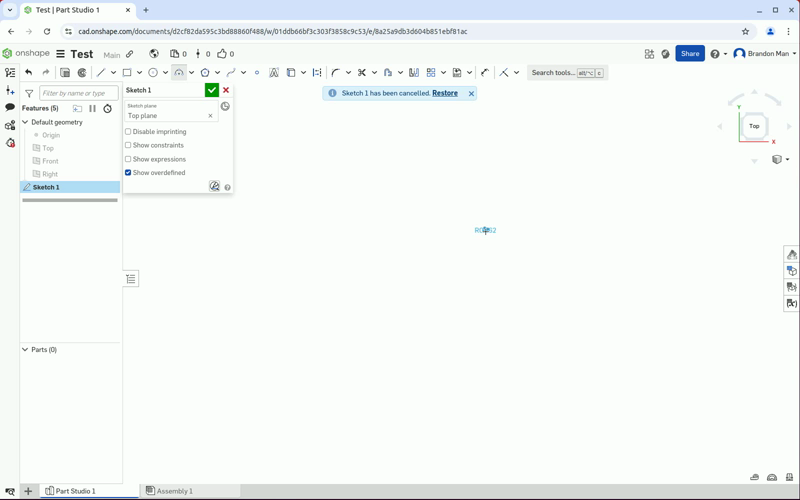
scroll(6)
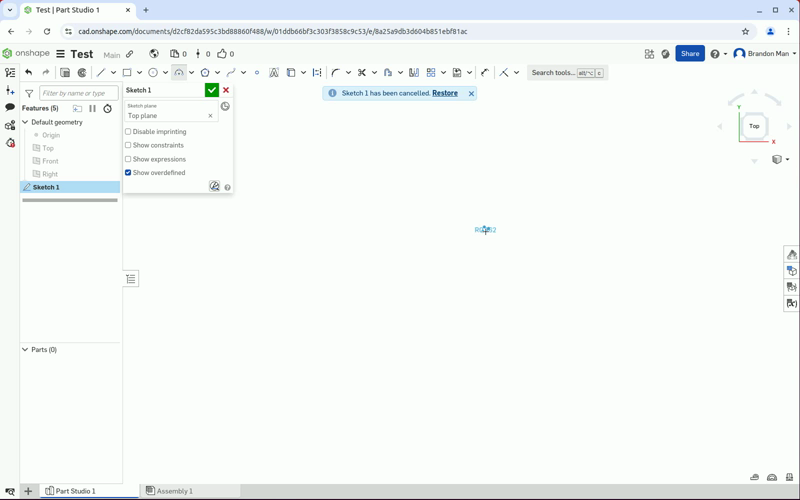
scroll(6)
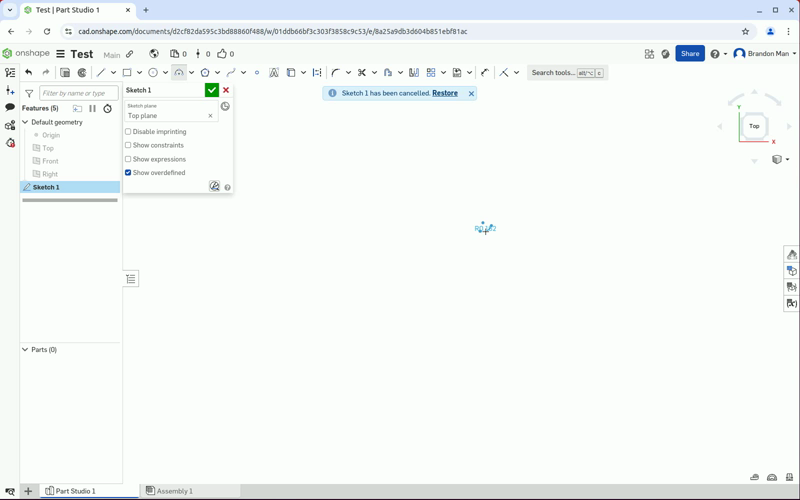
click(485, 231)
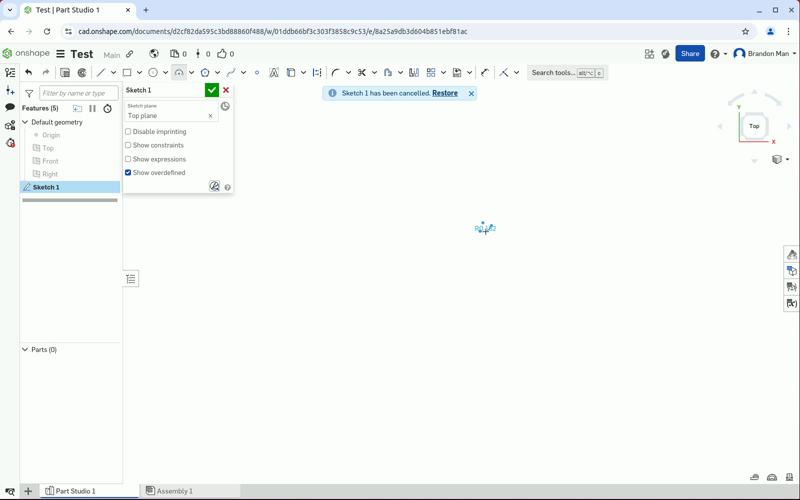
scroll(-6)
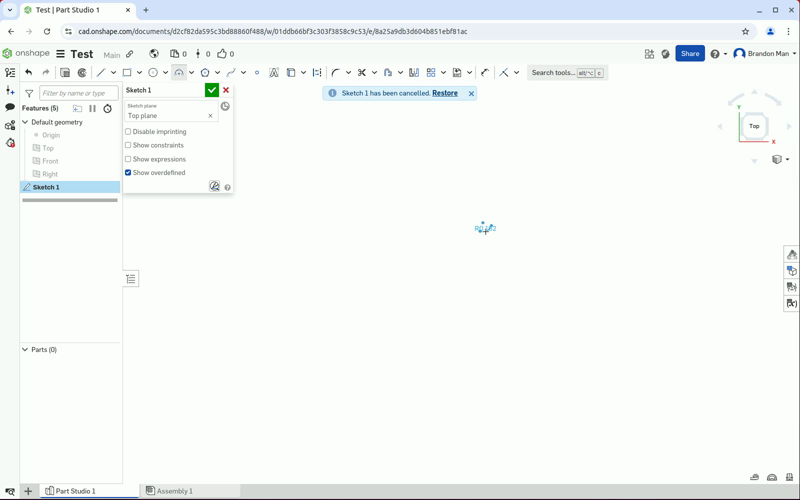
scroll(-6)
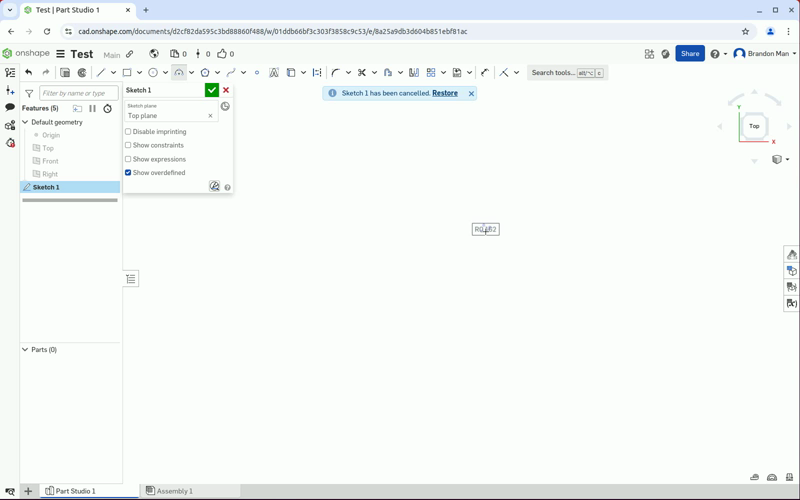
scroll(-6)
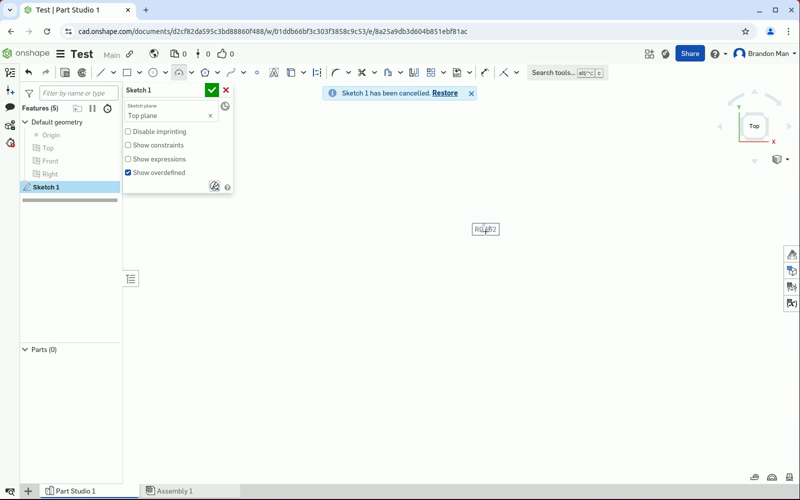
scroll(-6)
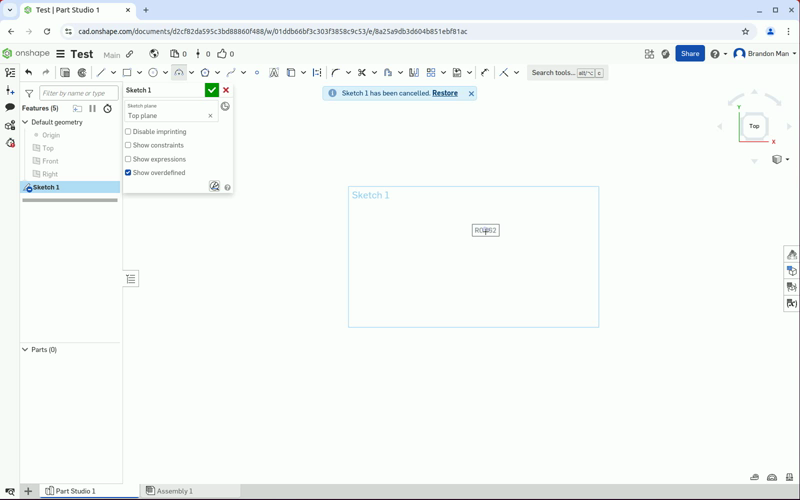
scroll(-6)
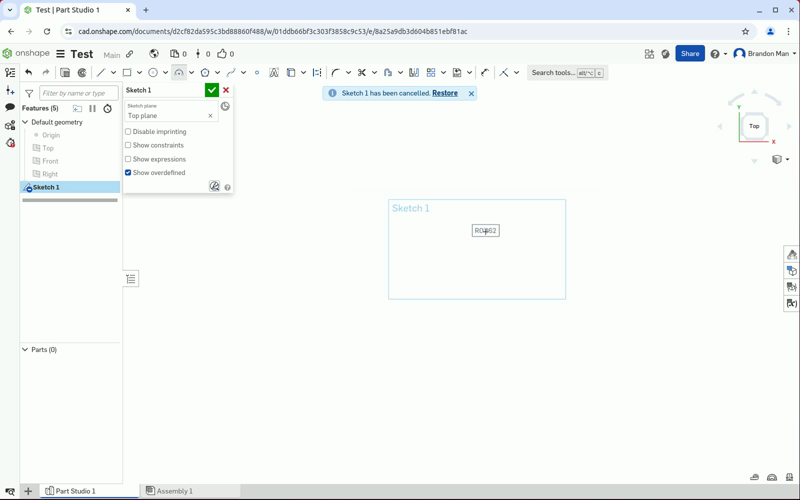
scroll(-6)
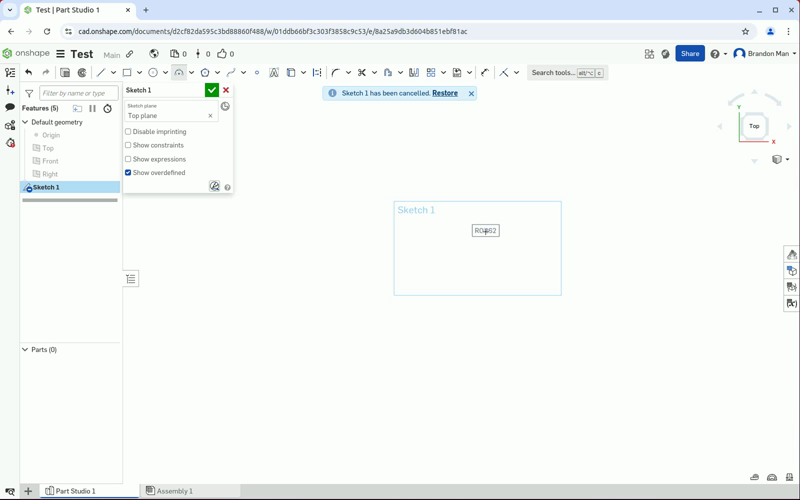
scroll(-6)
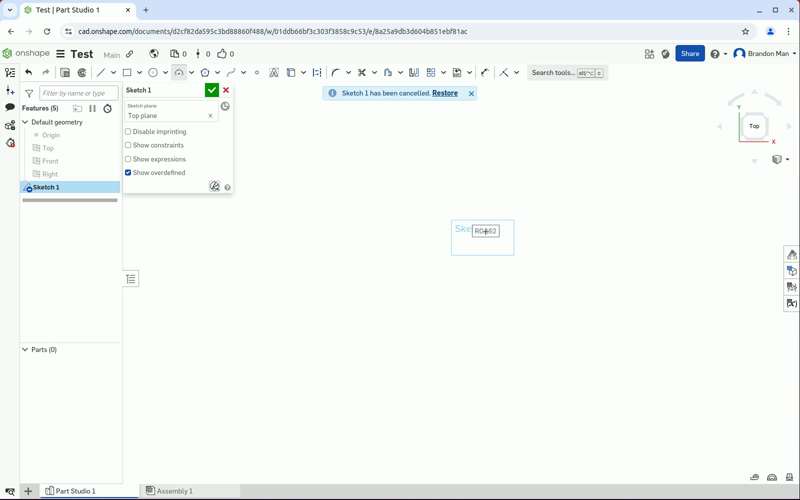
key_up(shift)
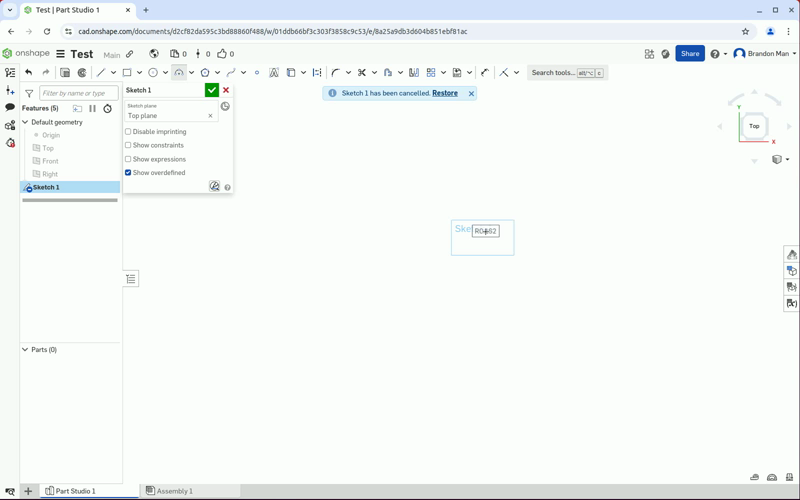
mouse_move(486, 230)
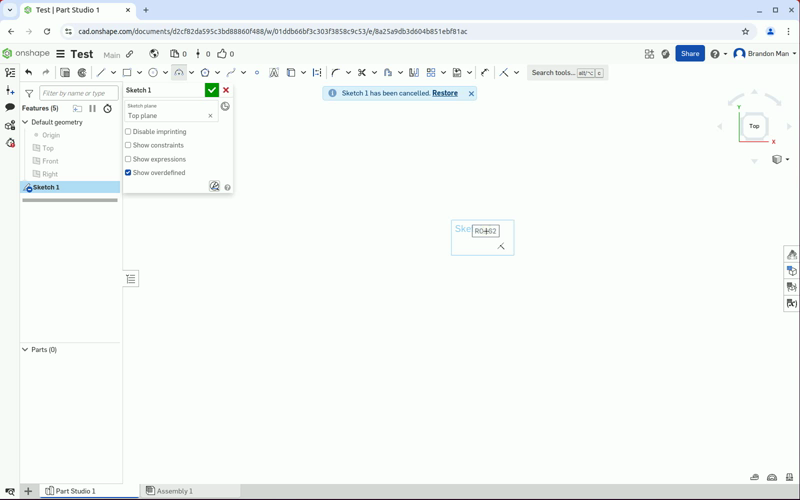
scroll(6)
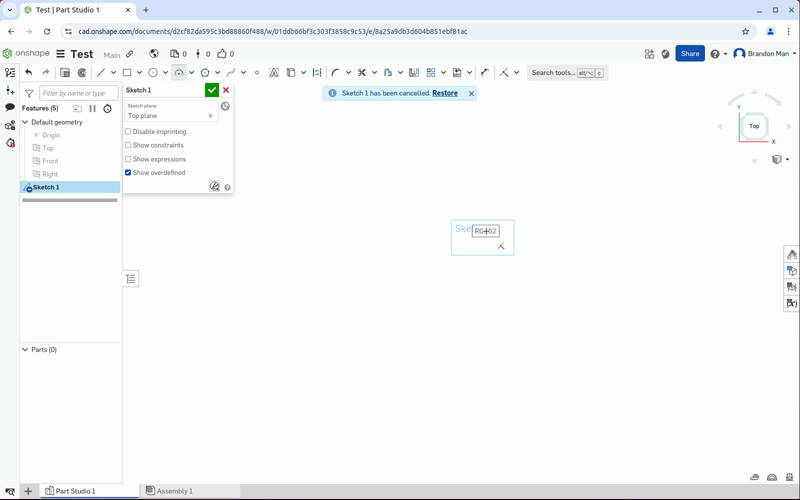
scroll(6)
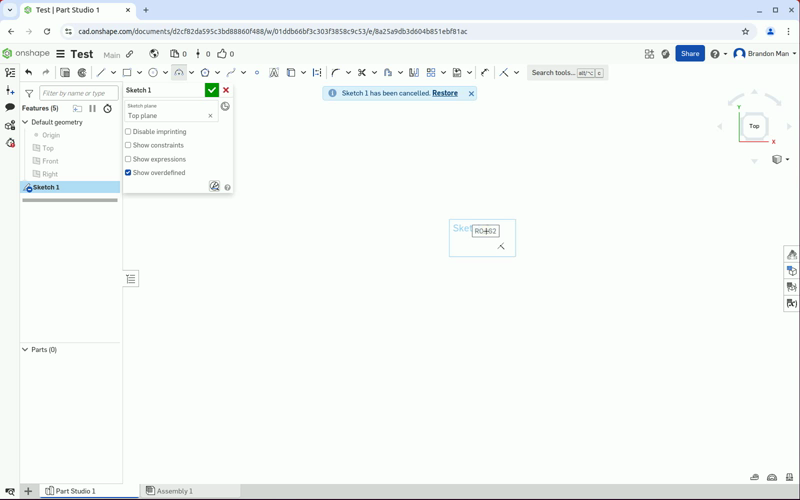
scroll(6)
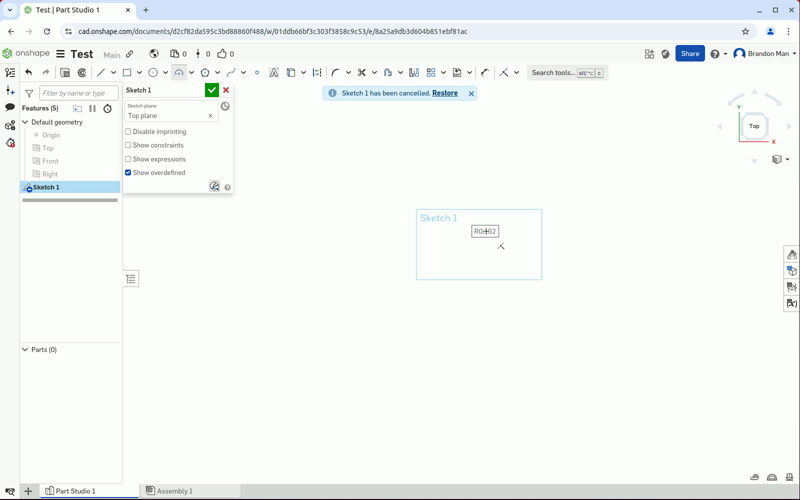
scroll(6)
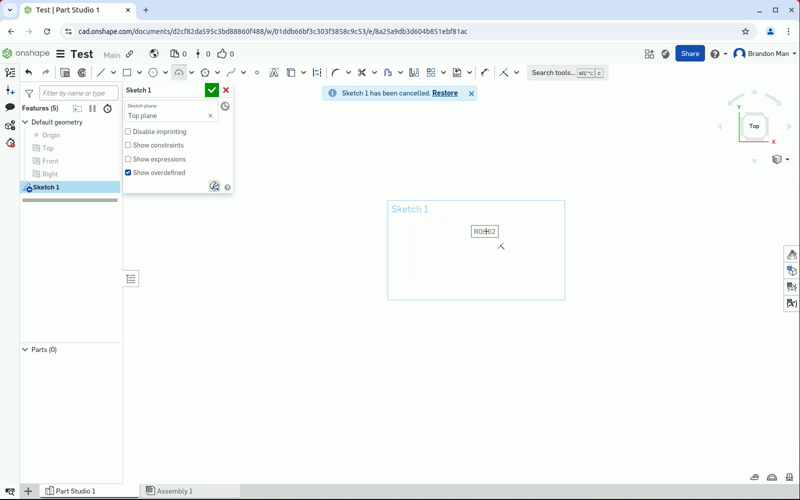
scroll(6)
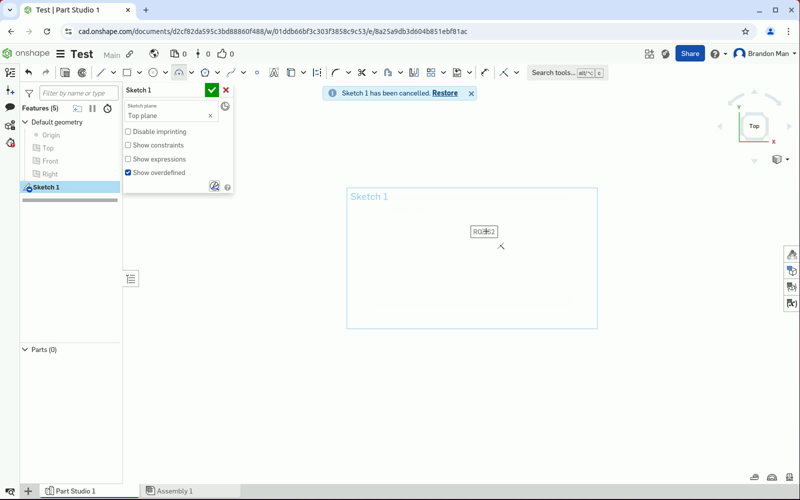
scroll(6)
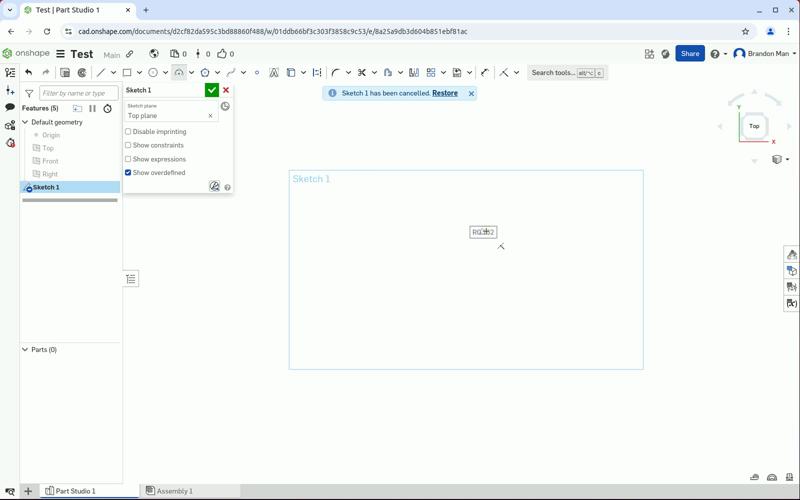
scroll(6)
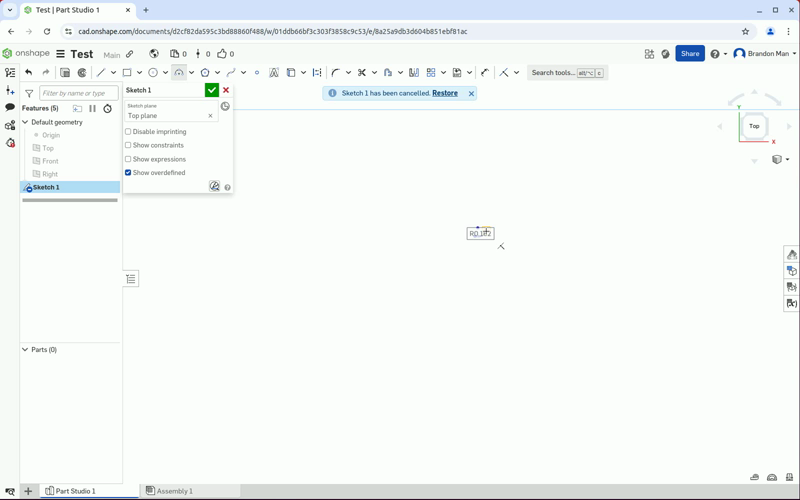
click(486, 230)
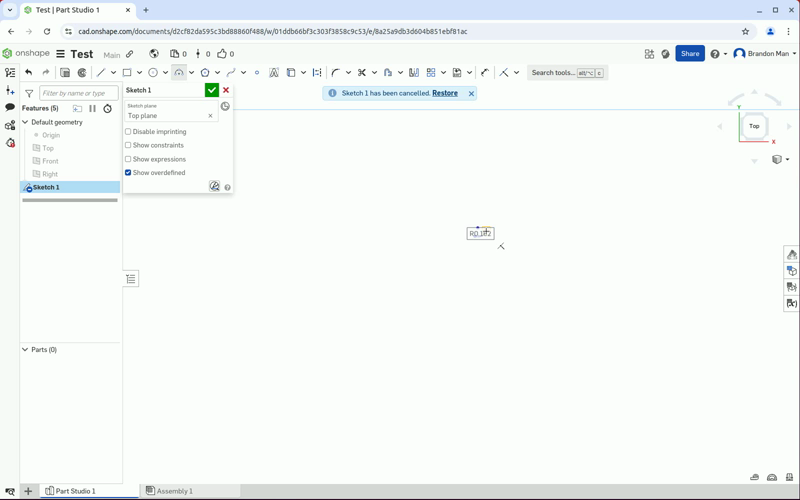
scroll(-6)
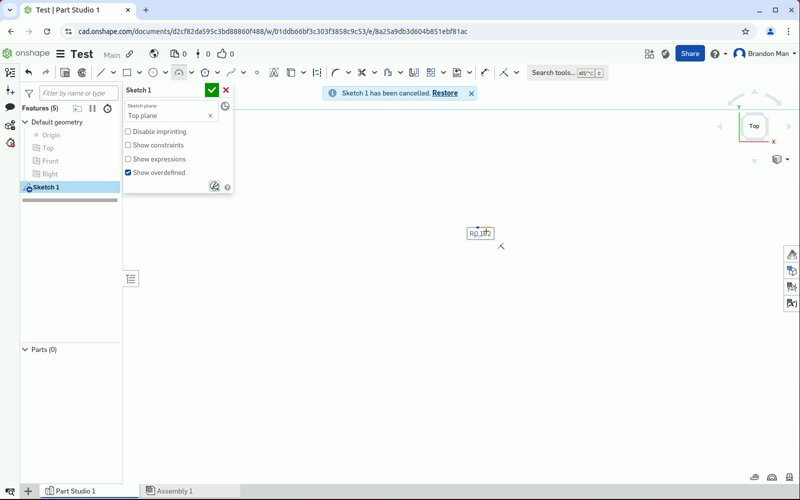
scroll(-6)
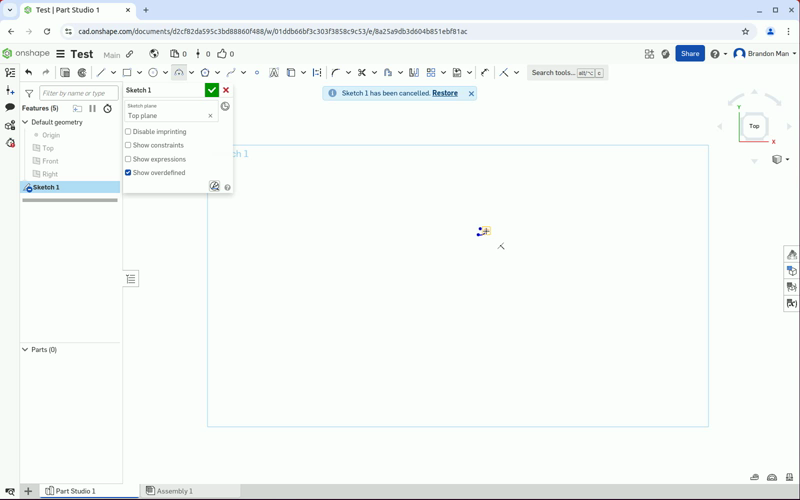
scroll(-6)
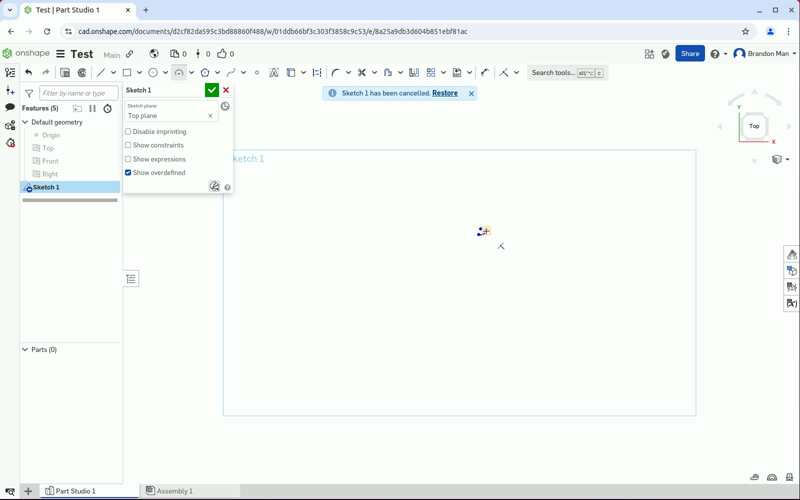
scroll(-6)
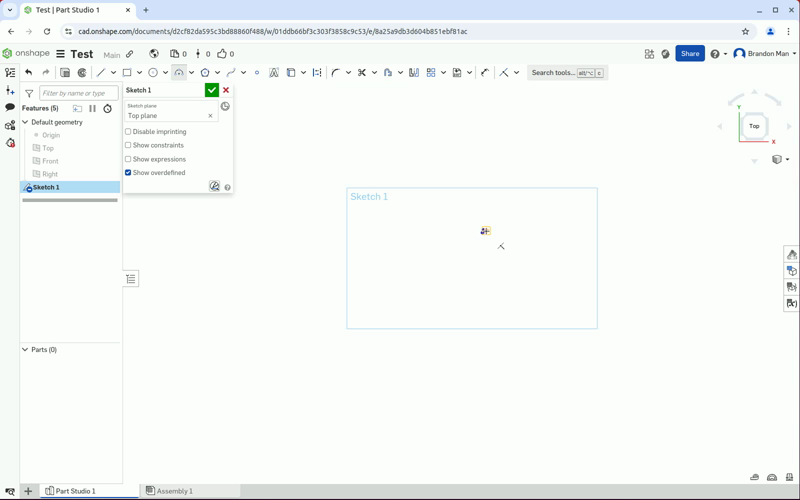
scroll(-6)
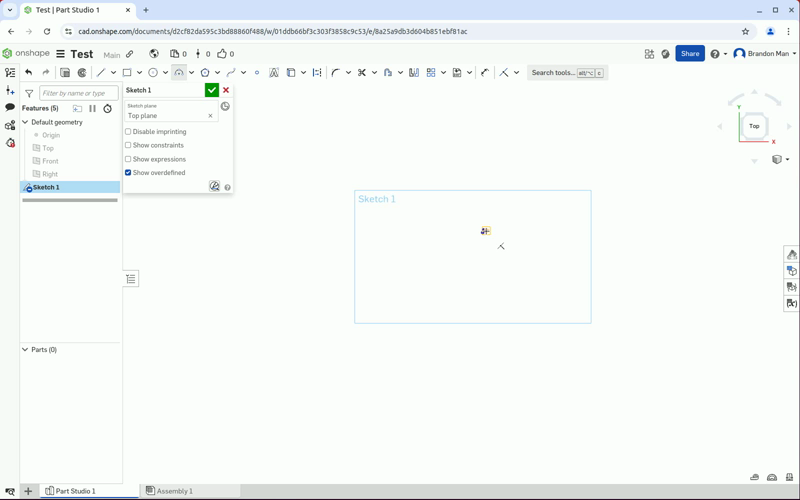
scroll(-6)
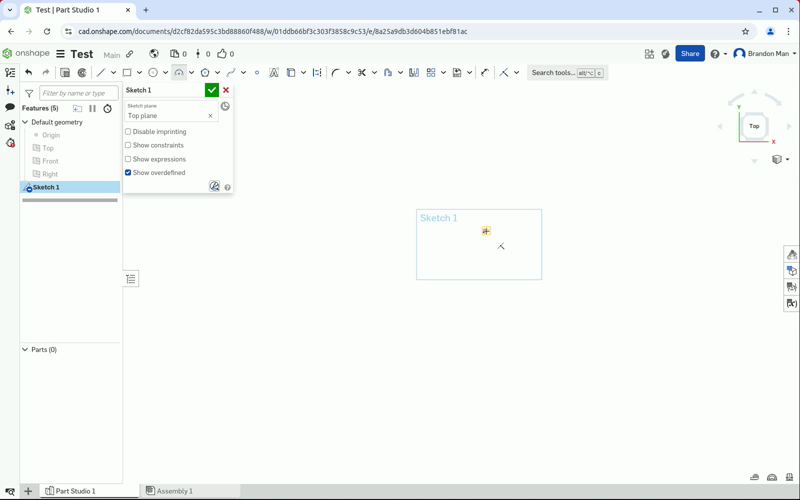
scroll(-6)
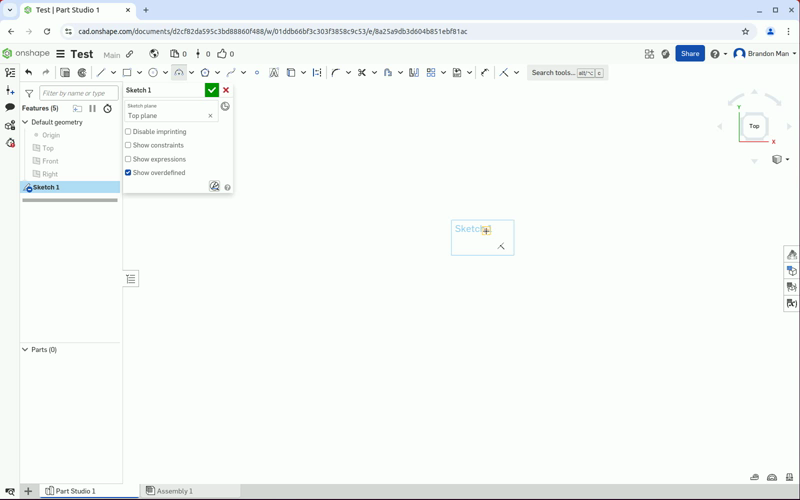
mouse_move(485, 231)
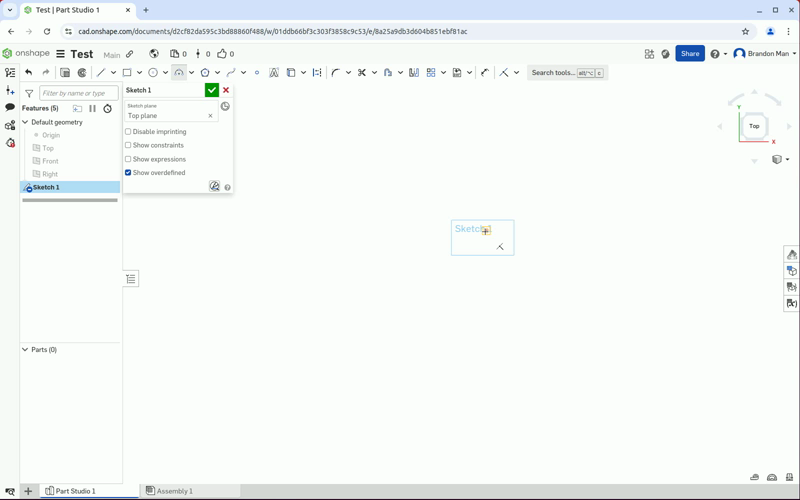
scroll(6)
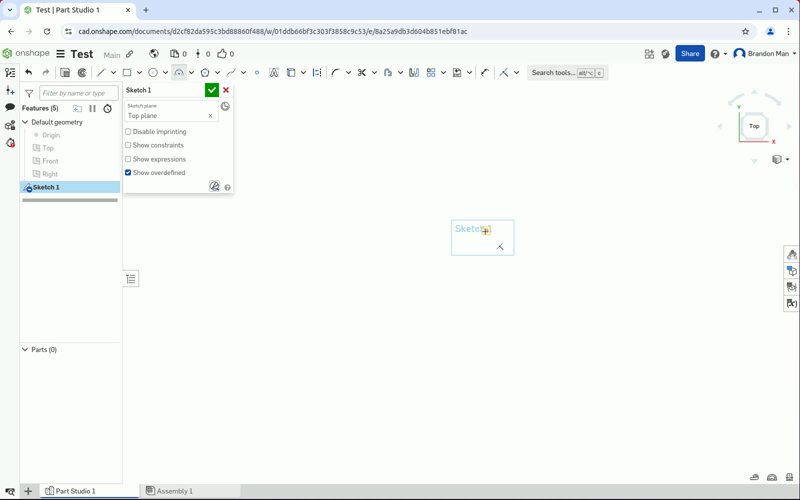
scroll(6)
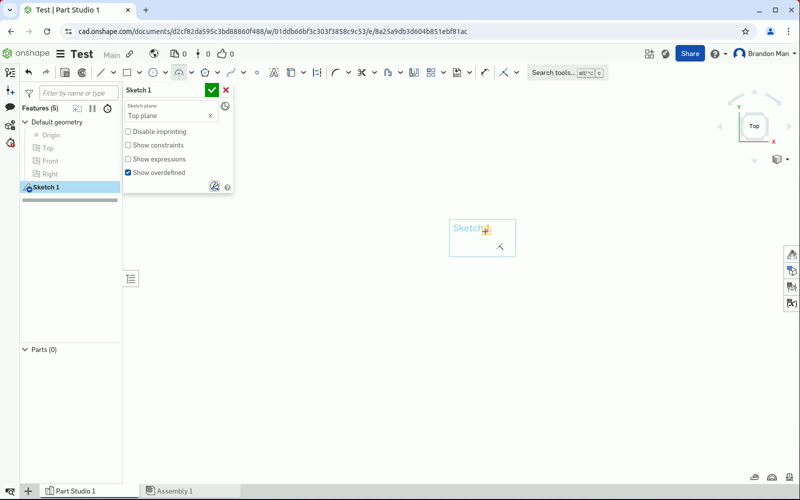
scroll(6)
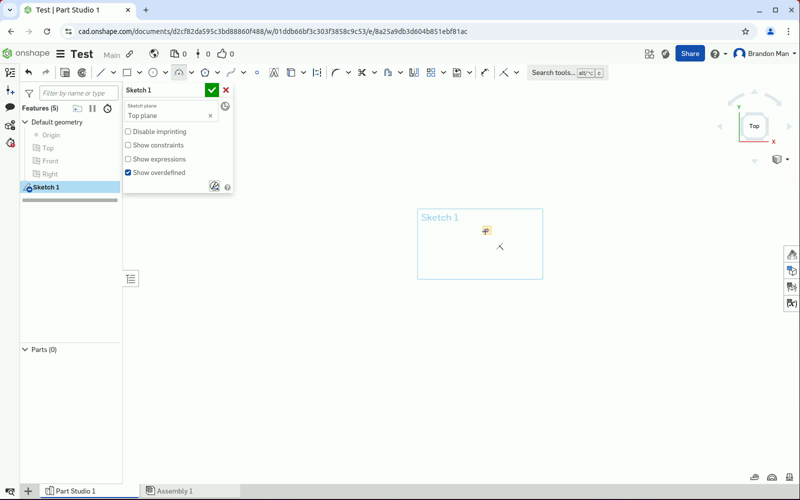
scroll(6)
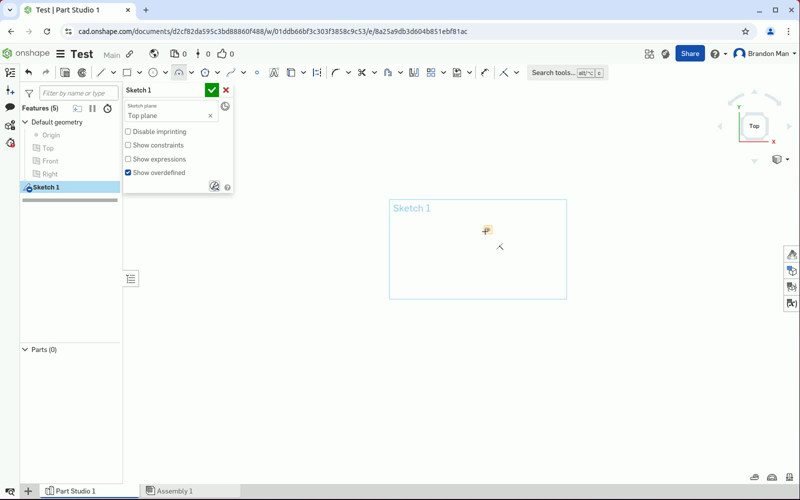
scroll(6)
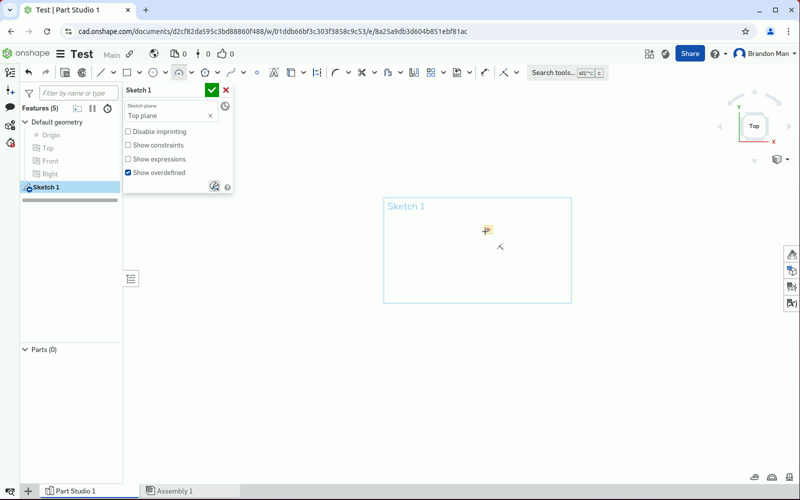
scroll(6)
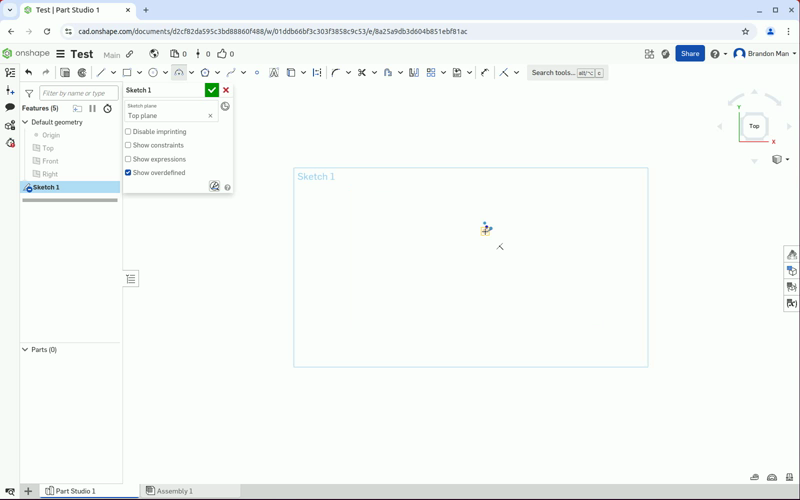
scroll(6)
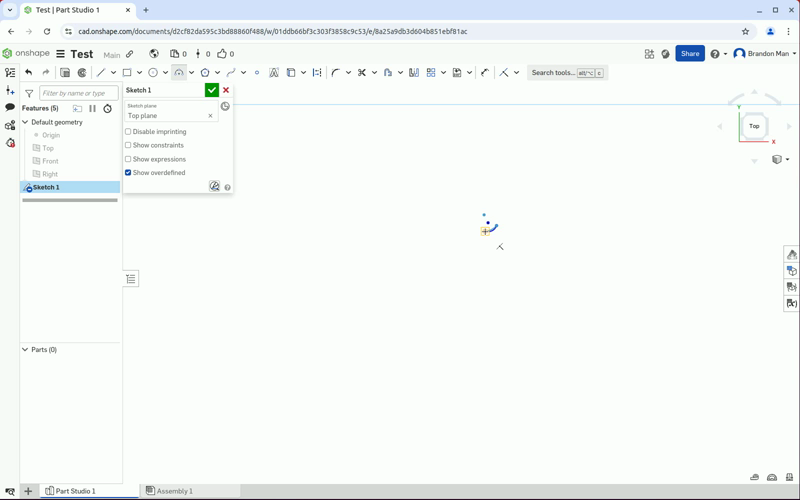
click(485, 231)
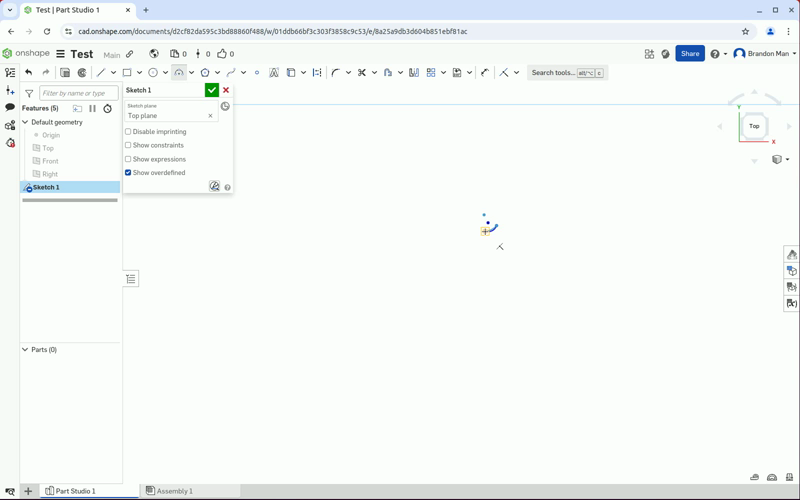
scroll(-6)
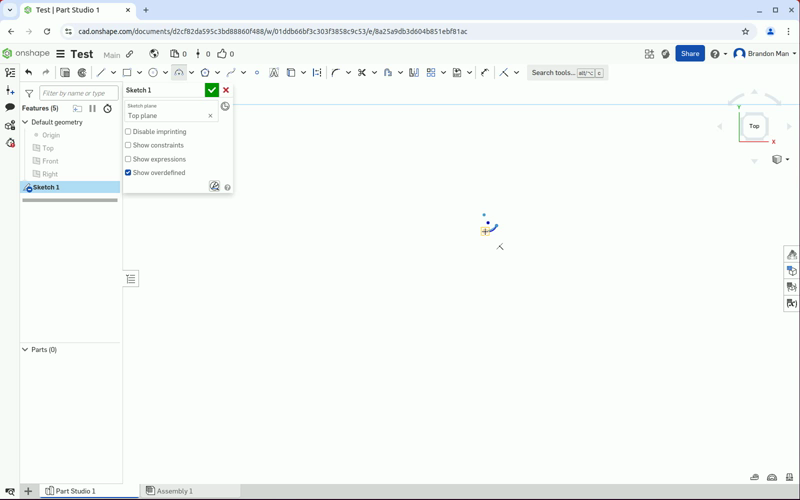
scroll(-6)
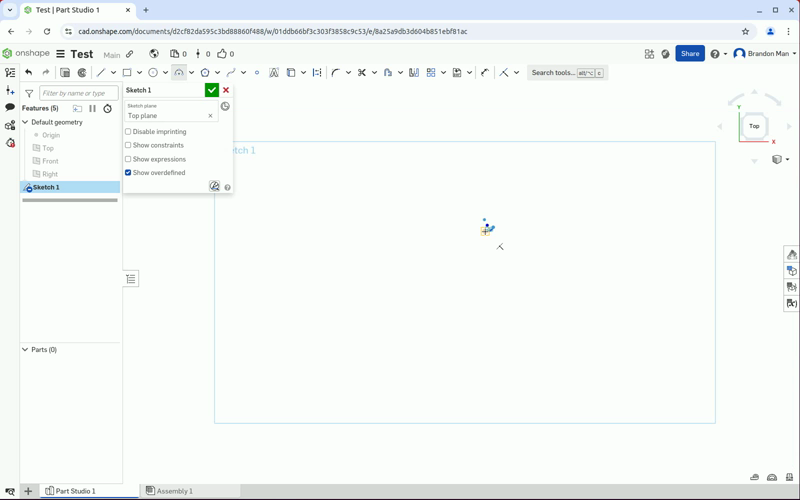
scroll(-6)
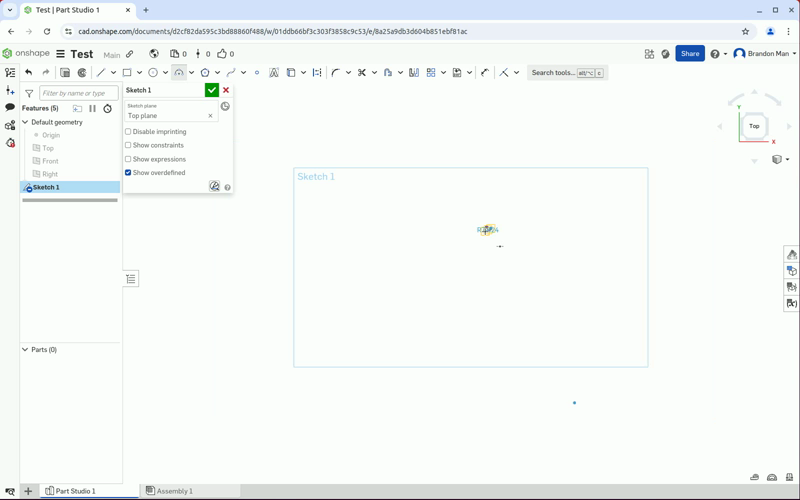
scroll(-6)
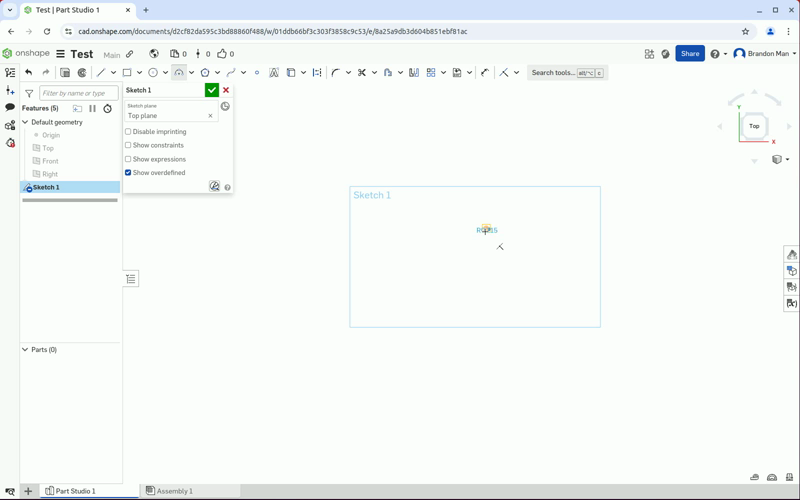
scroll(-6)
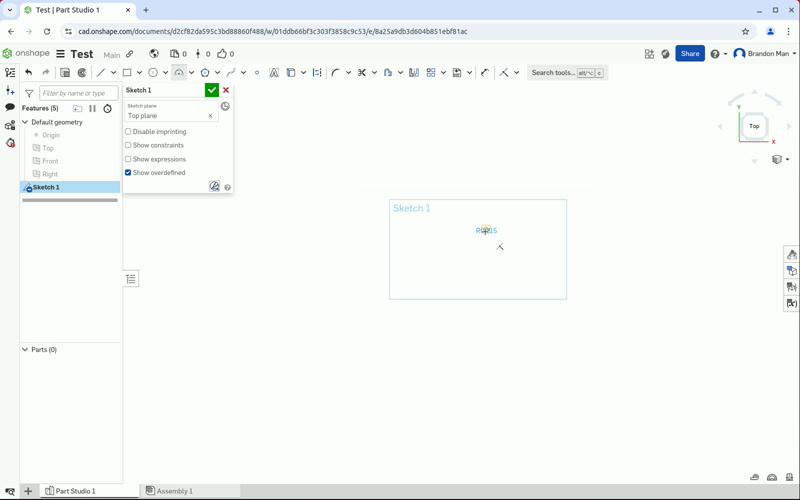
scroll(-6)
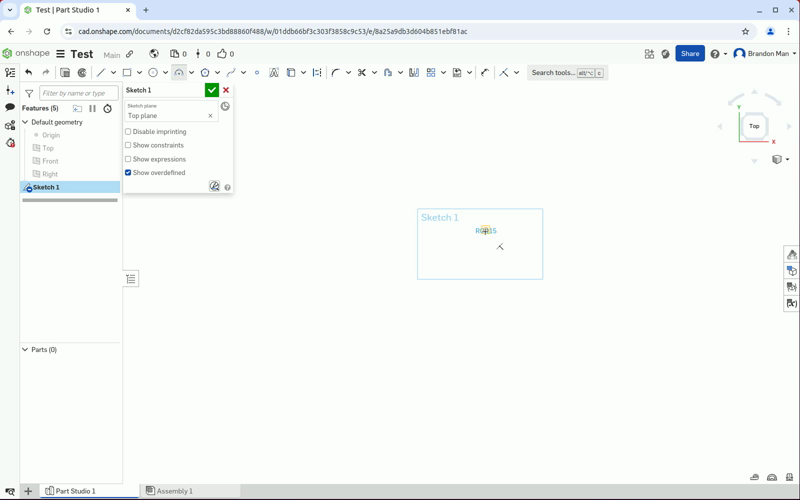
scroll(-6)
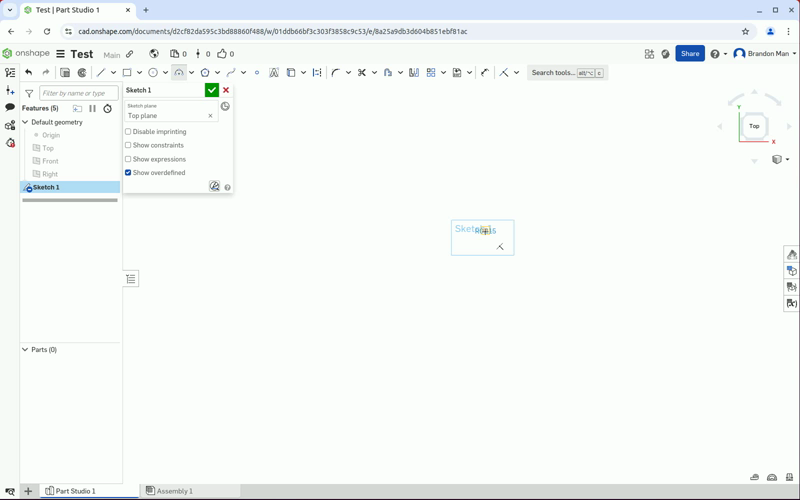
key_down(shift)
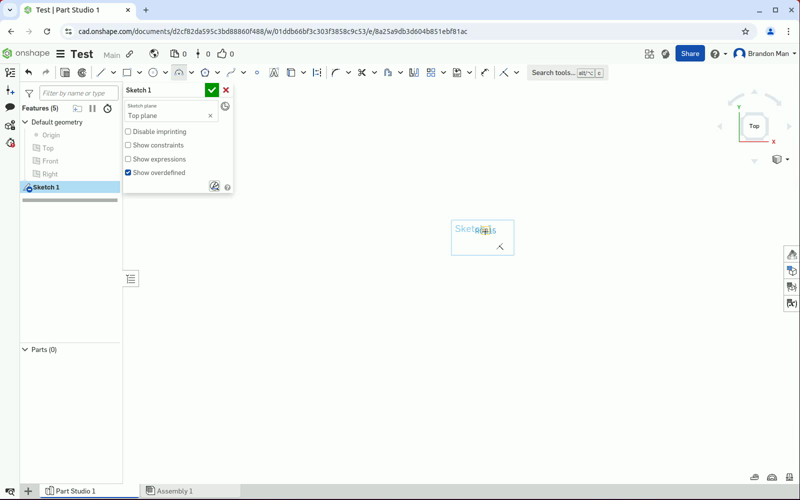
mouse_move(432, 178)
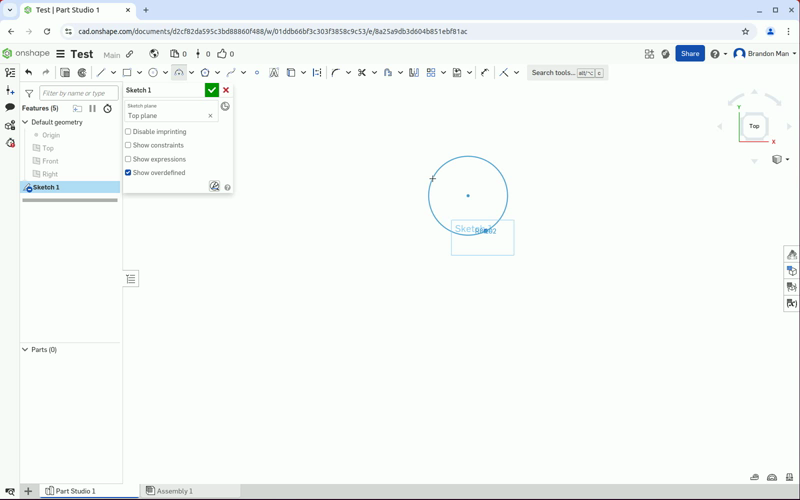
scroll(6)
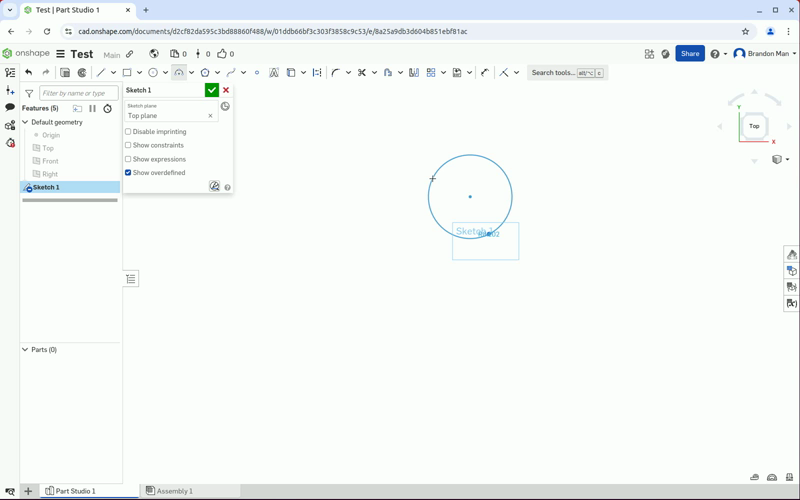
scroll(6)
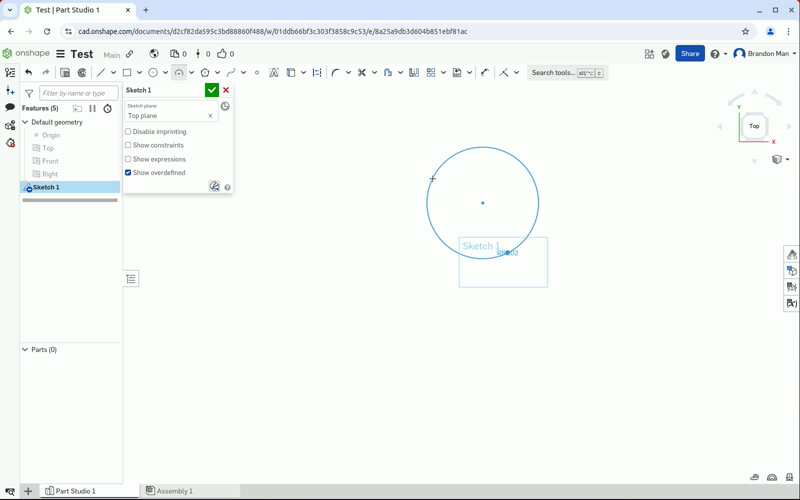
scroll(6)
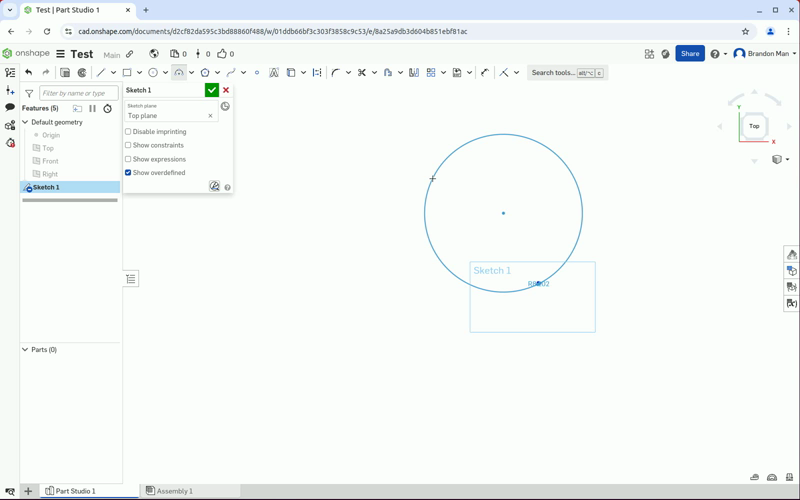
scroll(6)
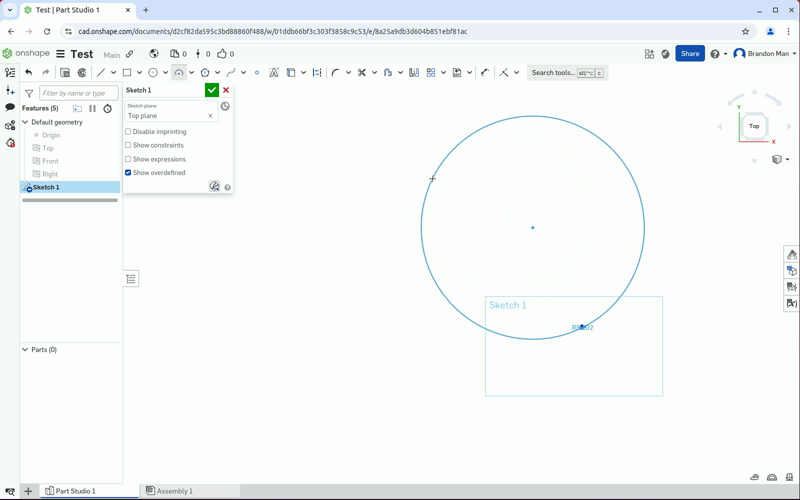
scroll(6)
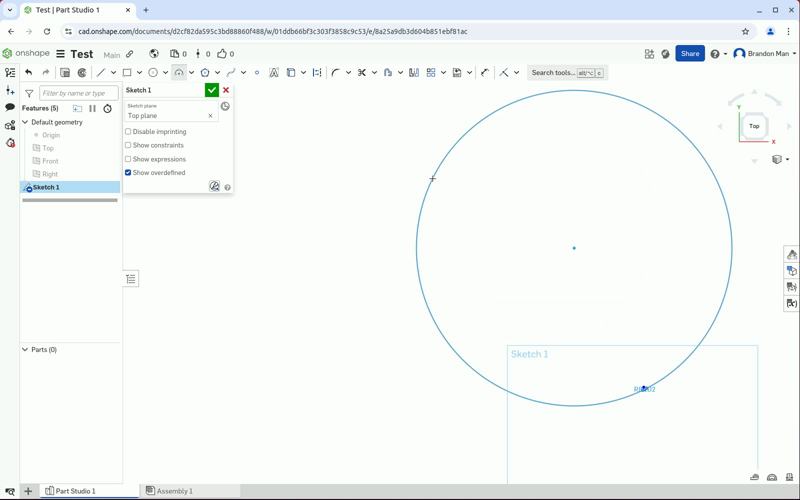
scroll(6)
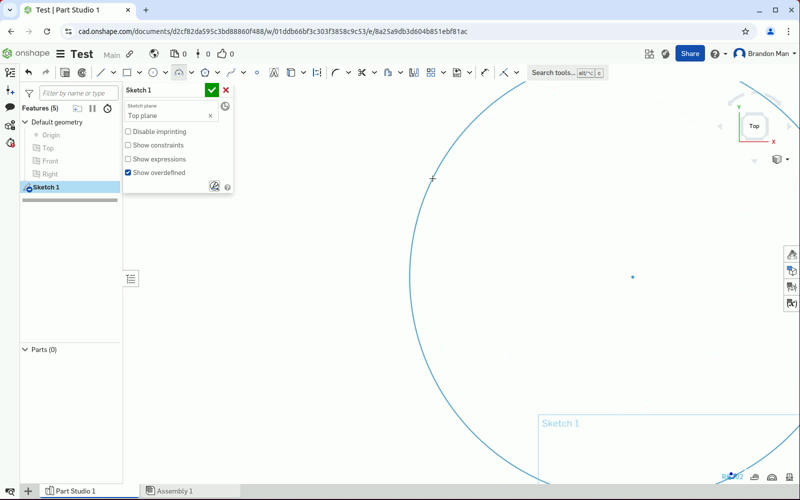
scroll(6)
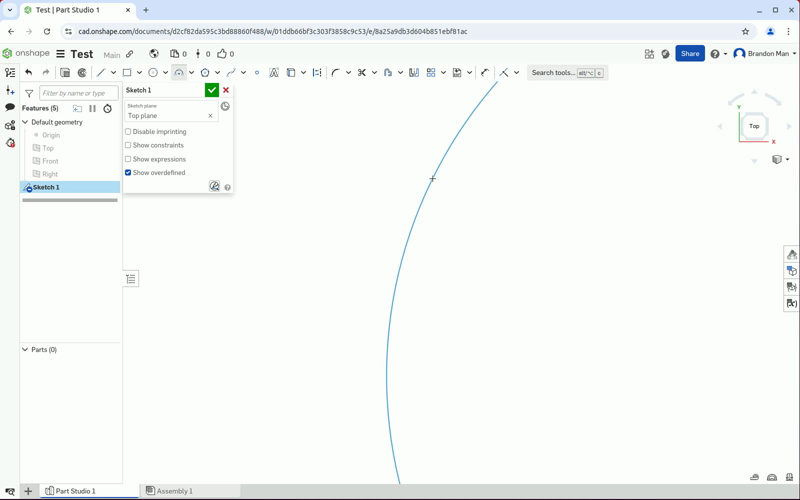
click(432, 178)
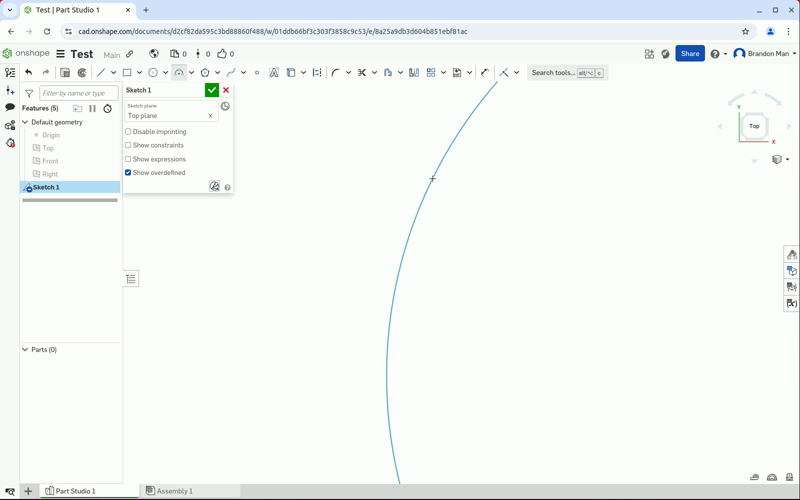
scroll(-6)
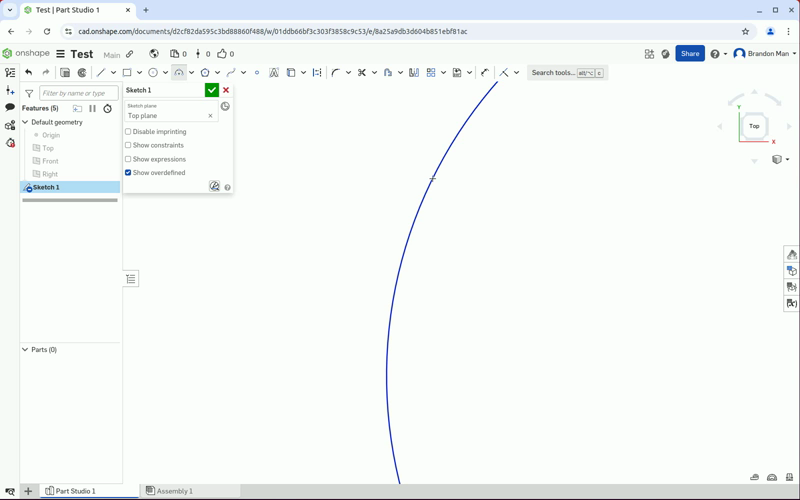
scroll(-6)
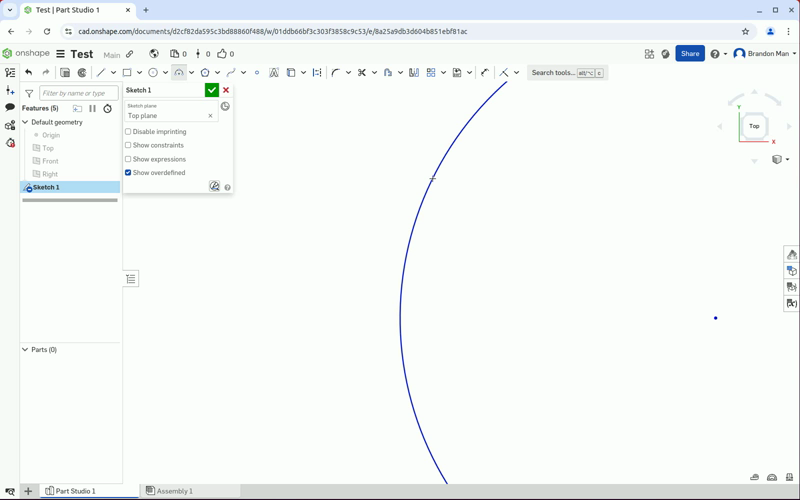
scroll(-6)
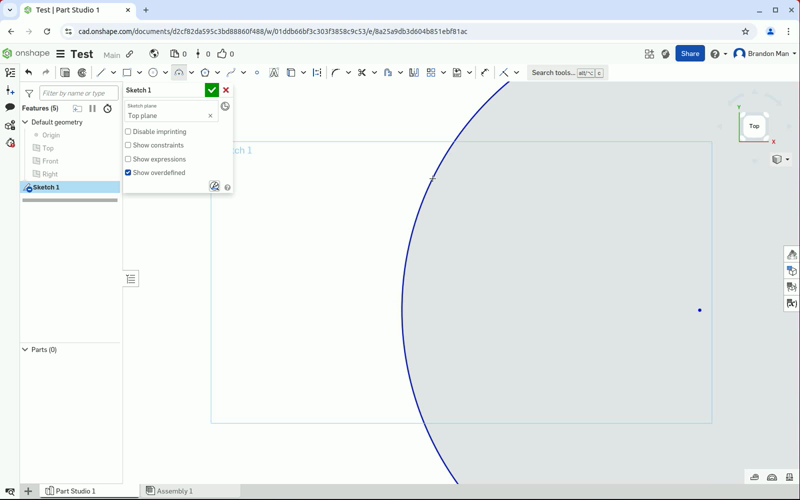
scroll(-6)
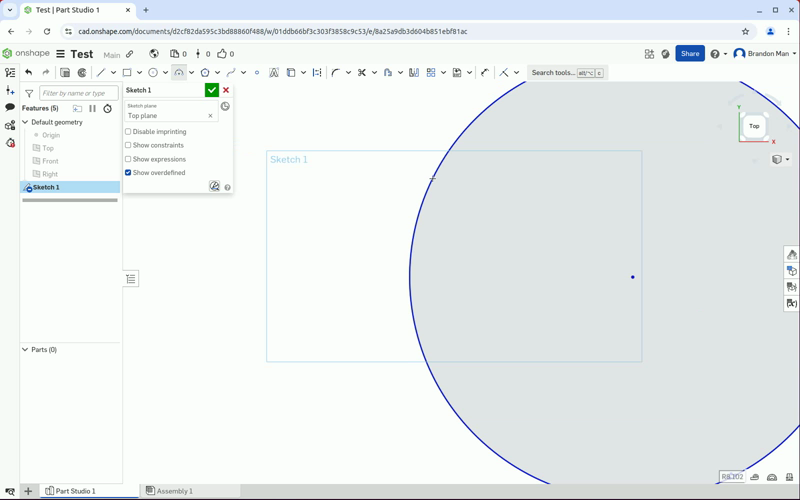
scroll(-6)
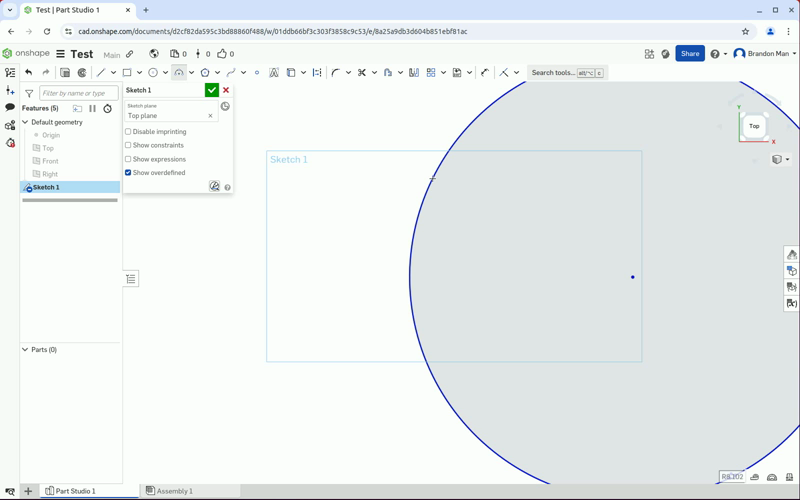
scroll(-6)
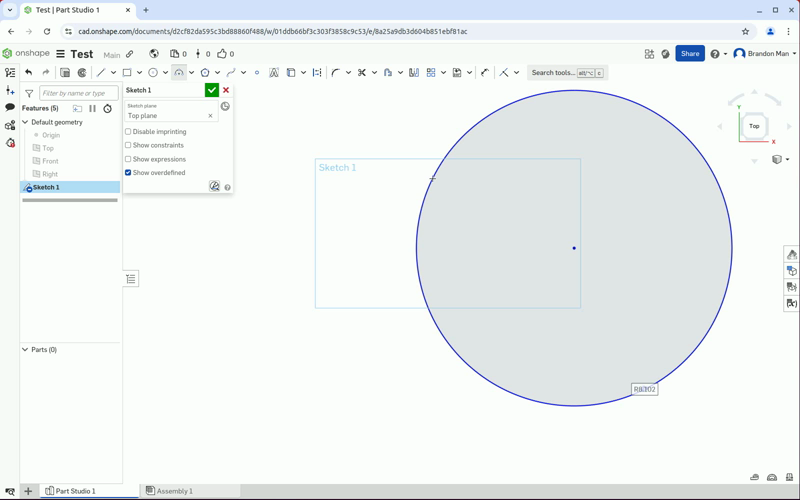
scroll(-6)
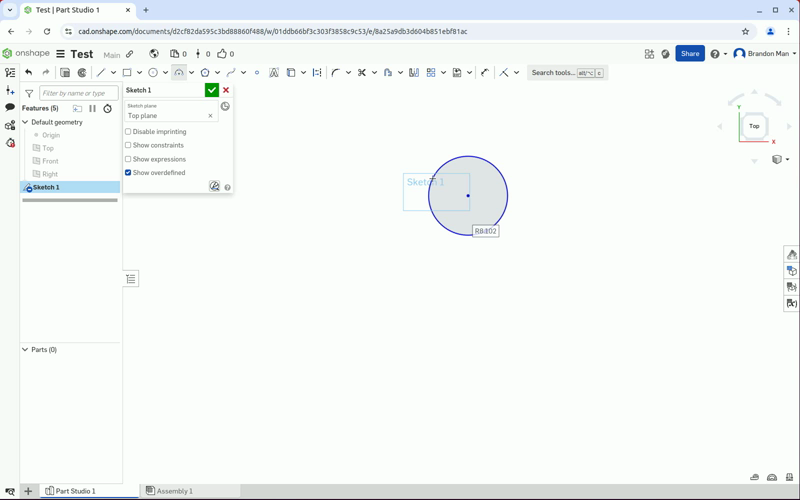
key_up(shift)
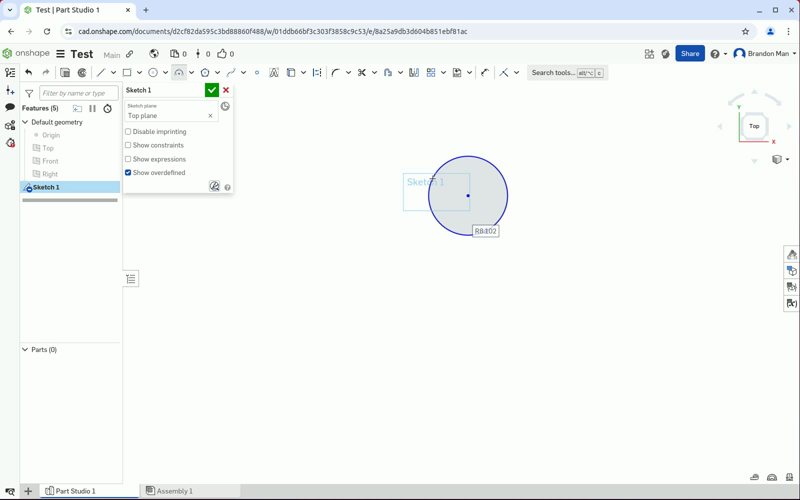
key(esc)
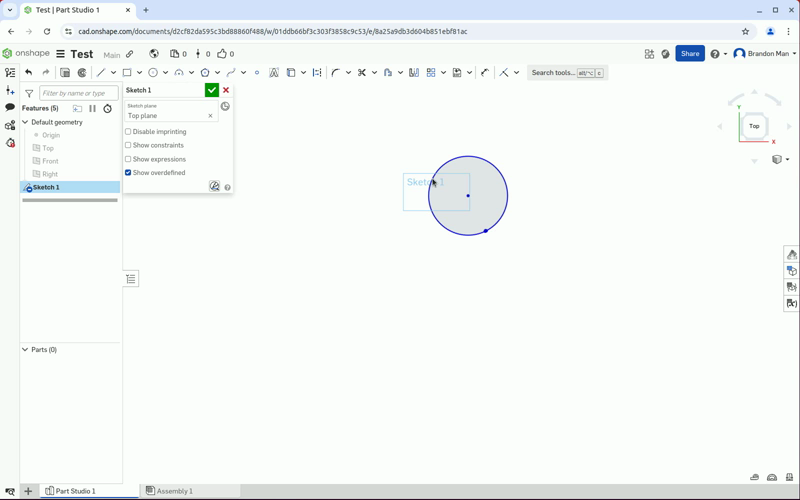
key(c)
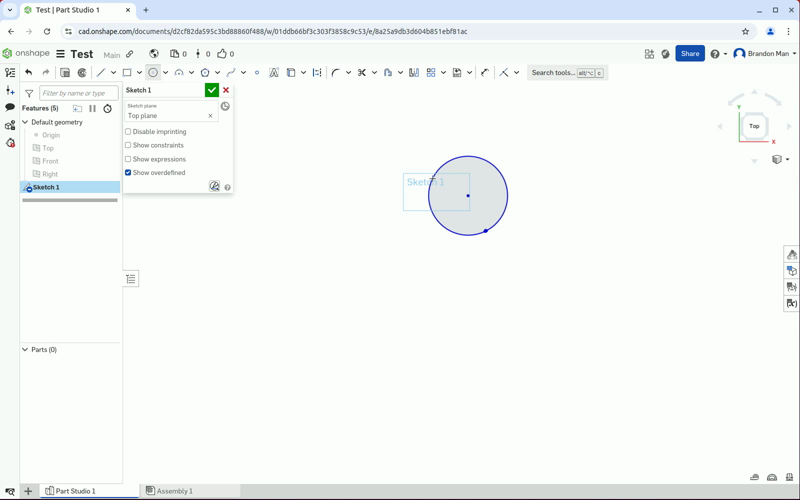
key_down(shift)
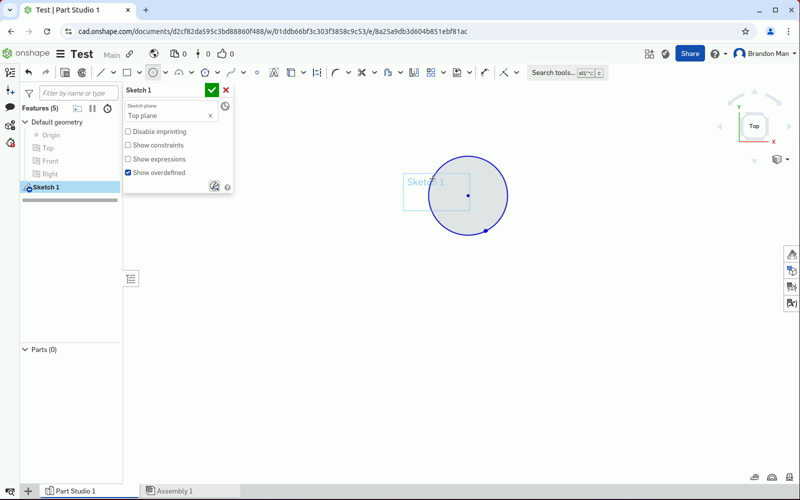
mouse_move(460, 205)
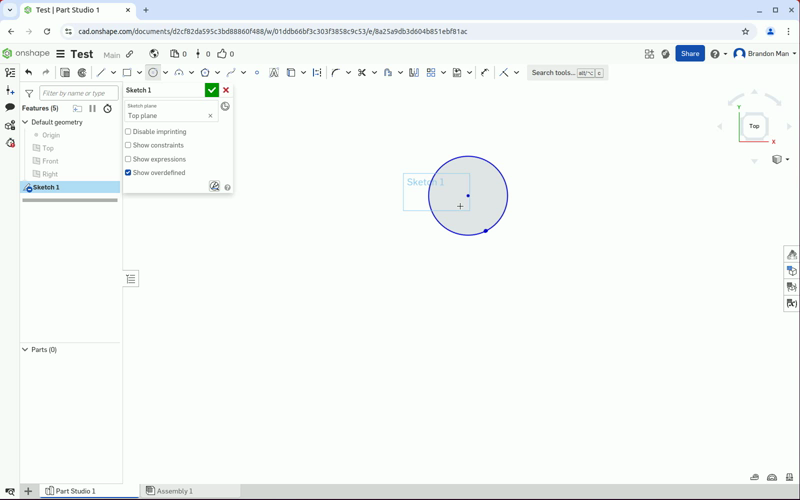
scroll(6)
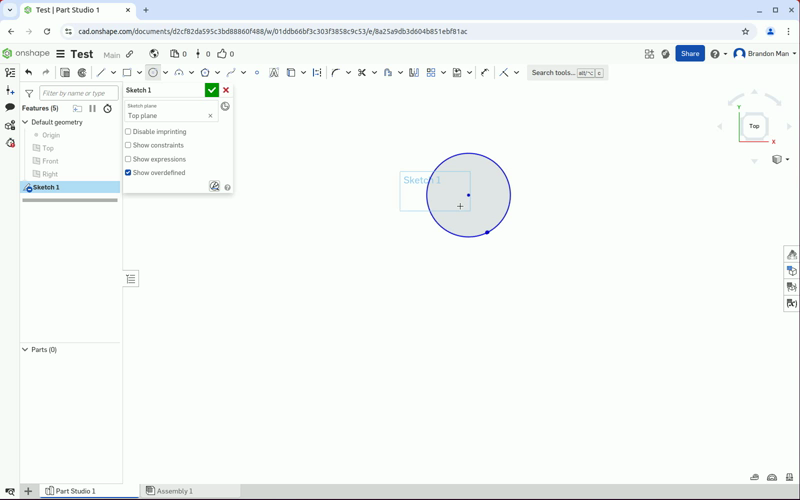
scroll(6)
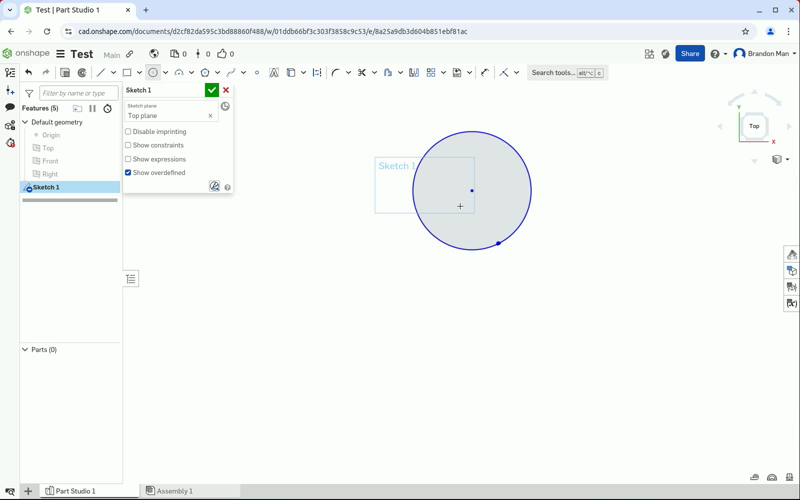
scroll(6)
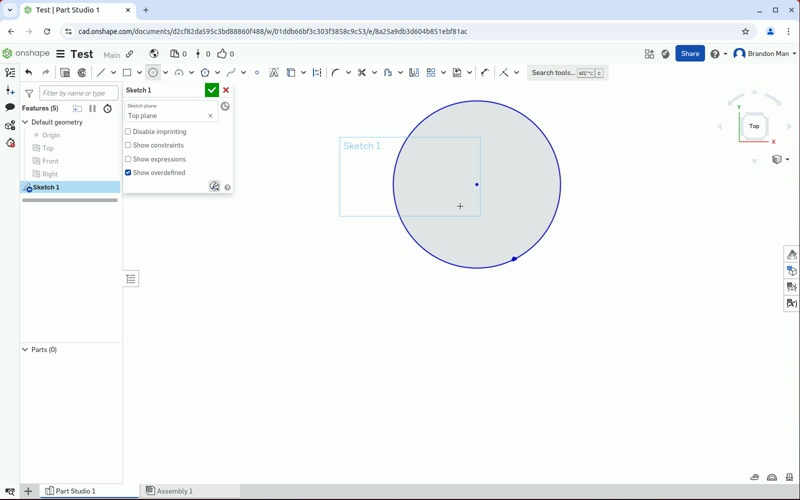
scroll(6)
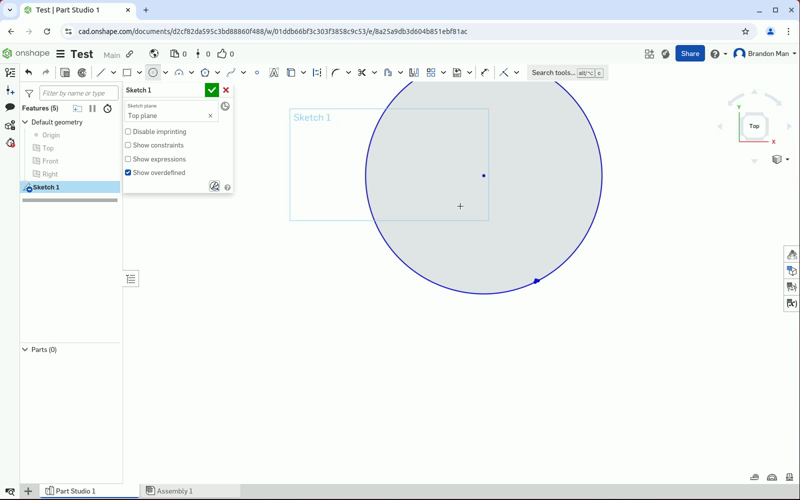
scroll(6)
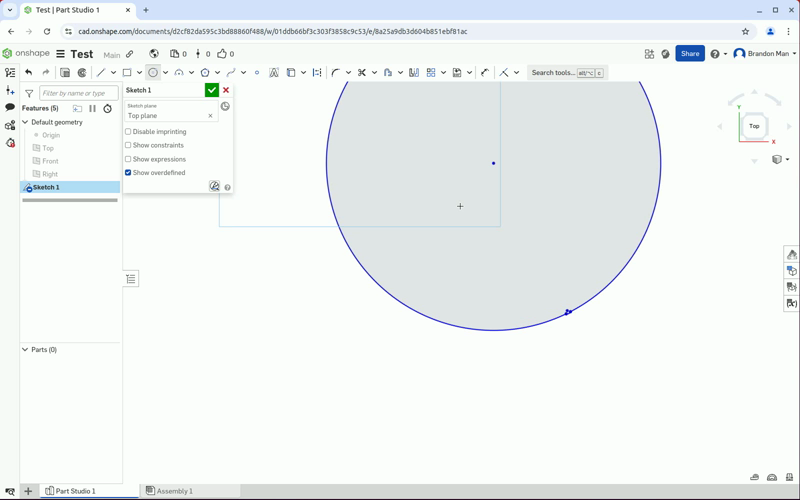
scroll(6)
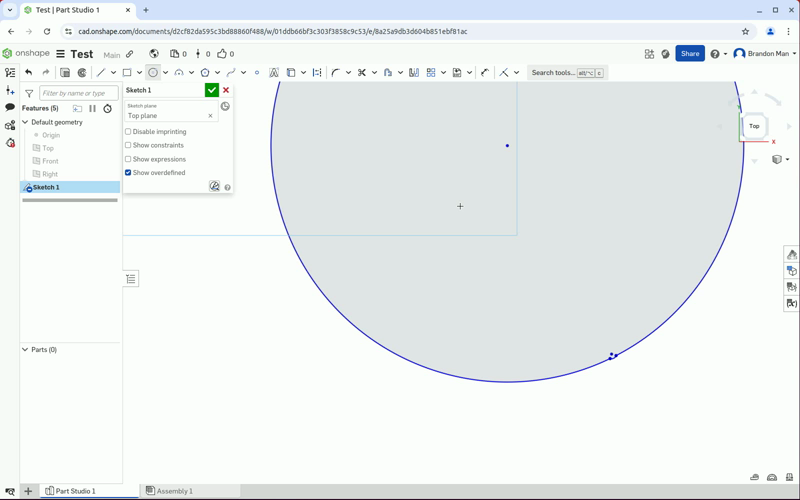
scroll(6)
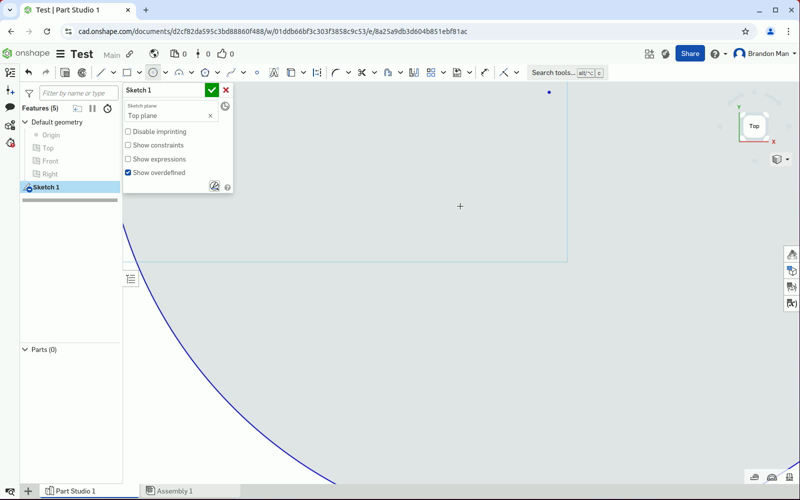
click(460, 205)
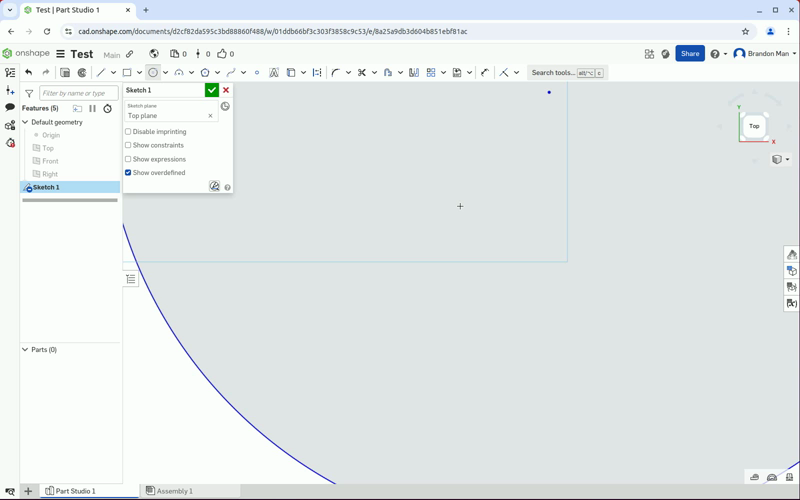
scroll(-6)
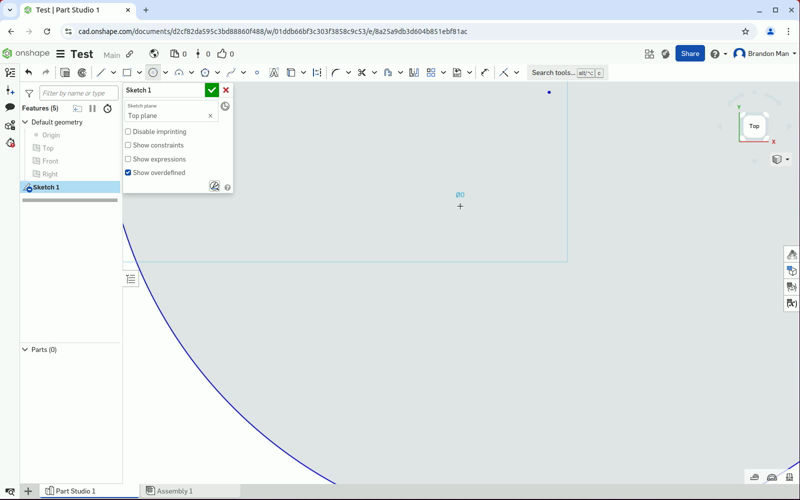
scroll(-6)
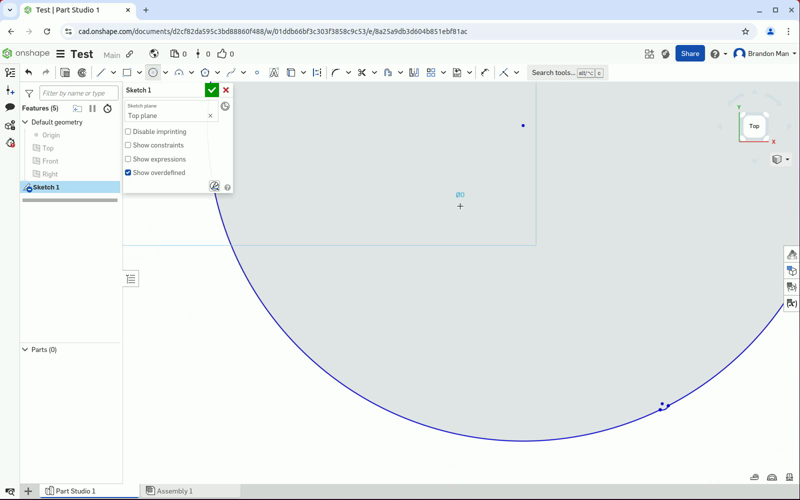
scroll(-6)
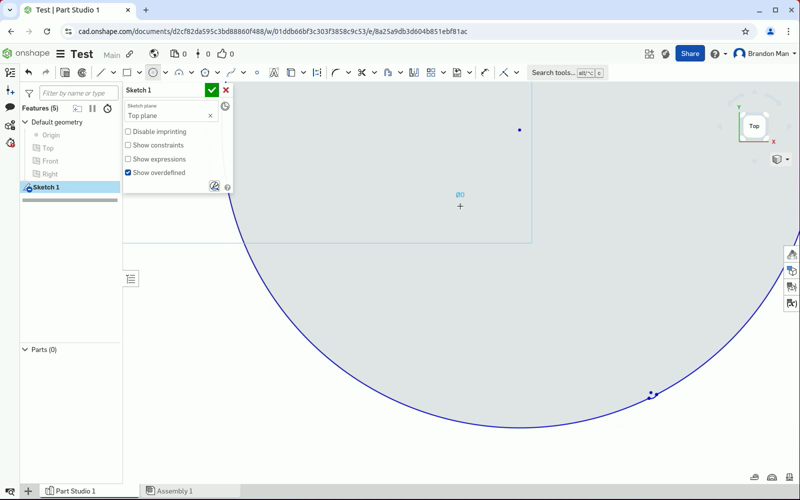
scroll(-6)
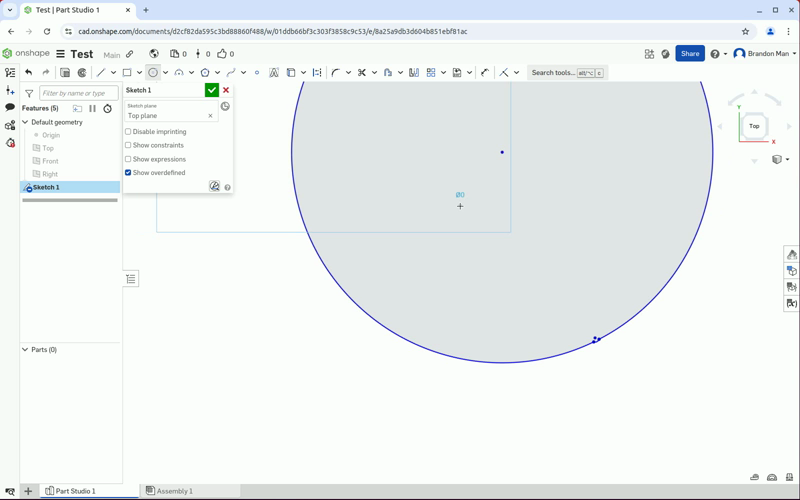
scroll(-6)
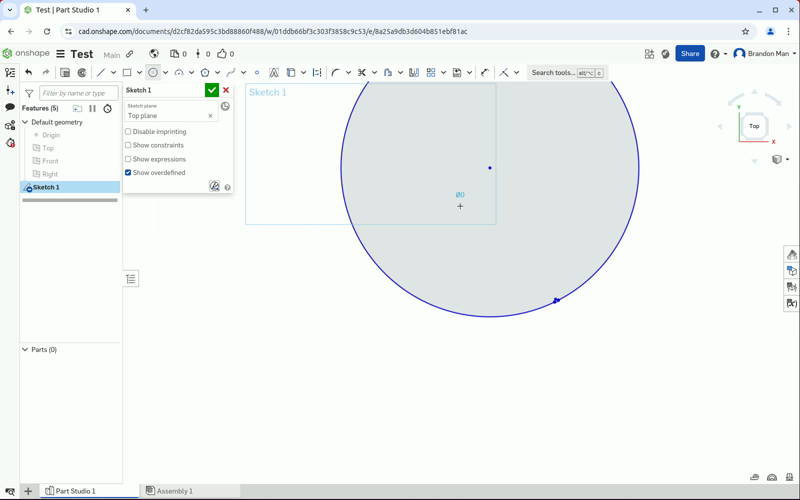
scroll(-6)
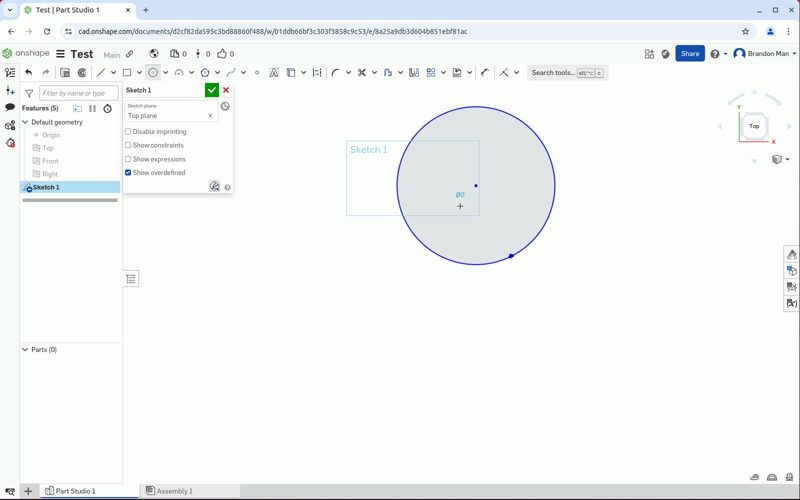
scroll(-6)
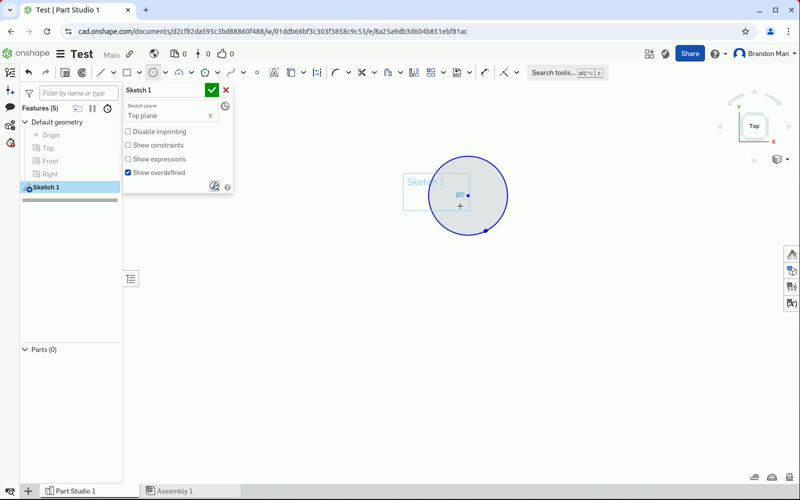
key_up(shift)
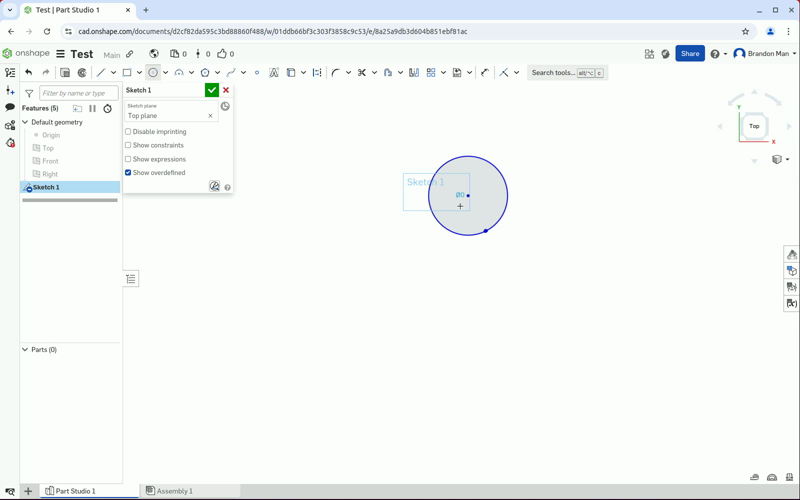
mouse_move(489, 205)
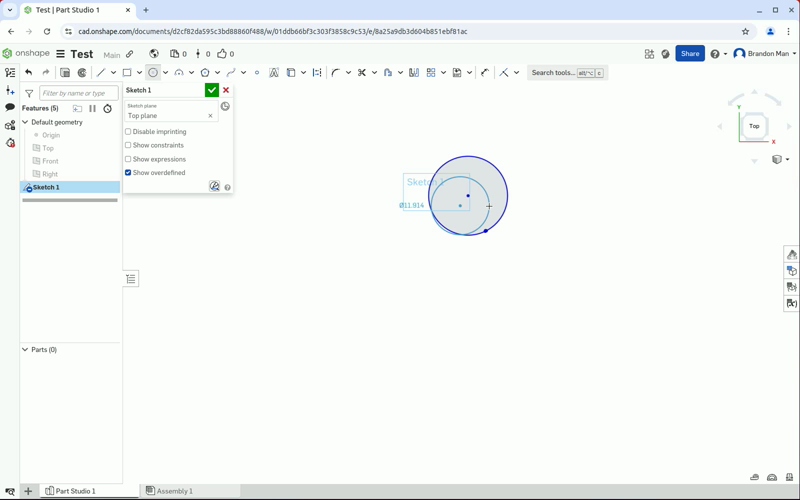
click(489, 205)
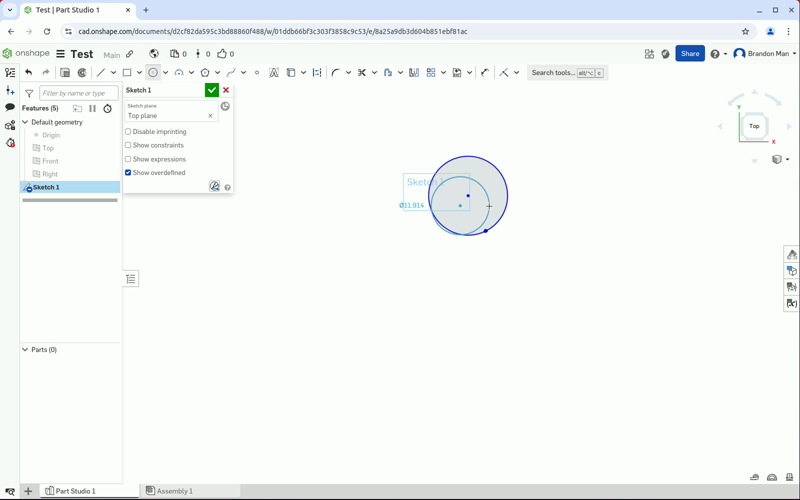
key(esc)
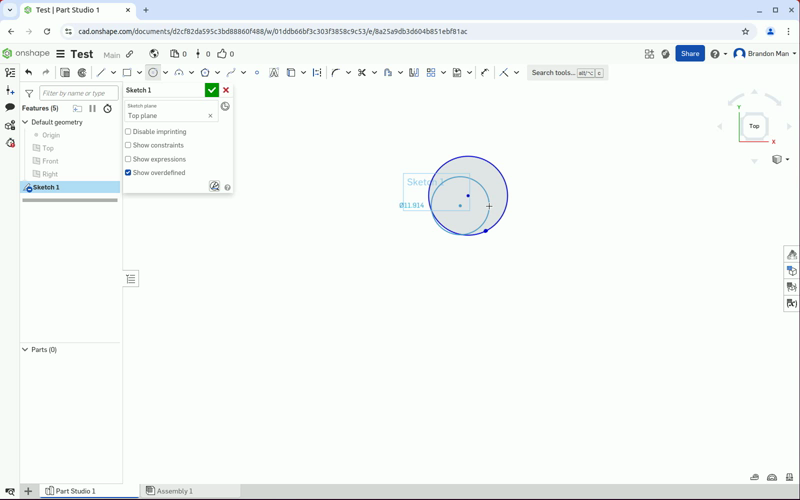
mouse_move(481, 227)
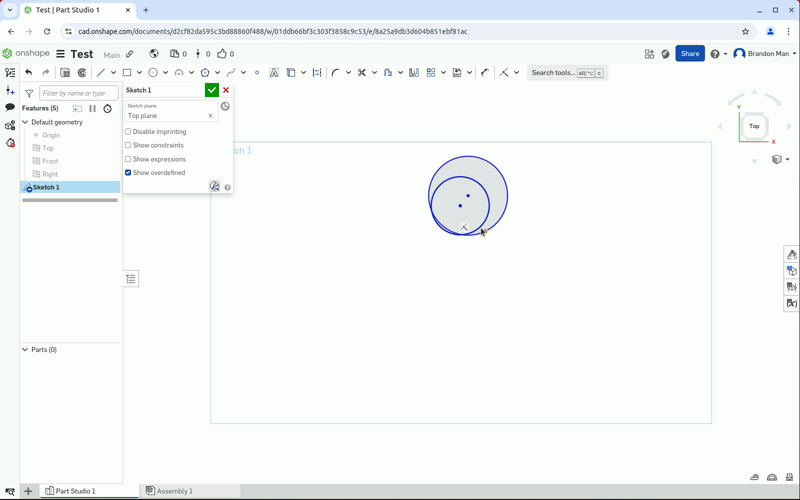
scroll(6)
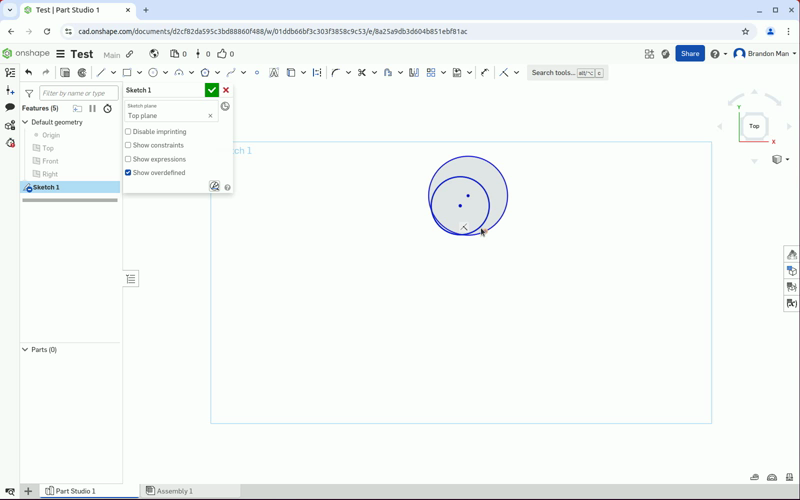
scroll(6)
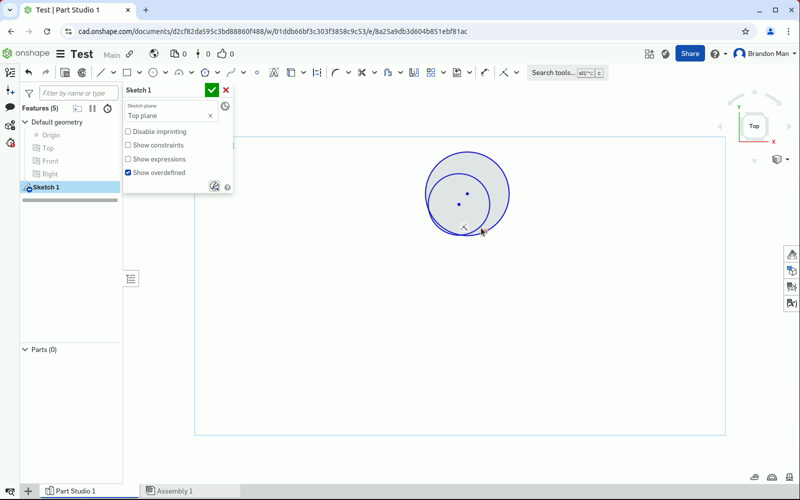
scroll(6)
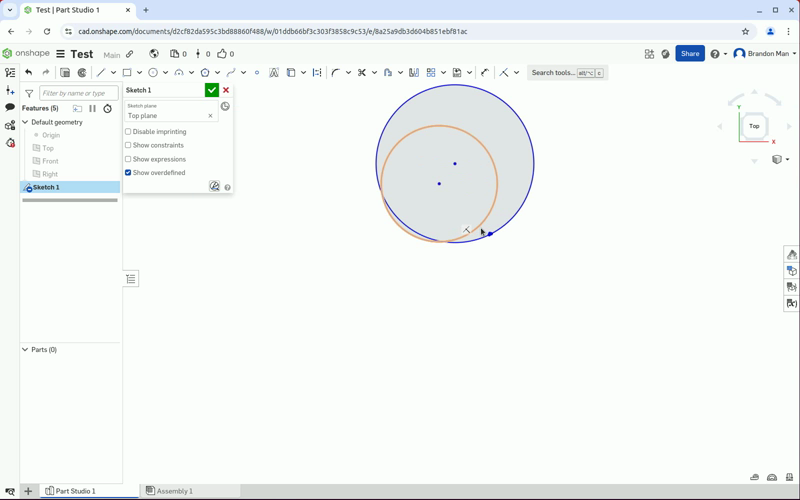
scroll(6)
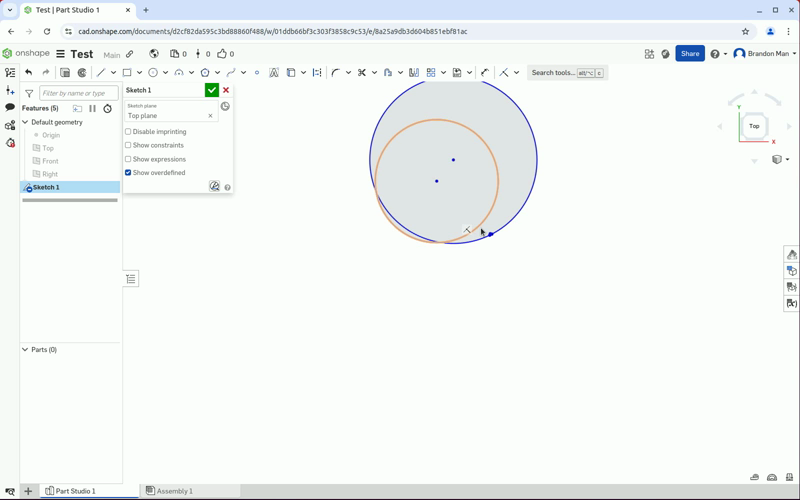
scroll(6)
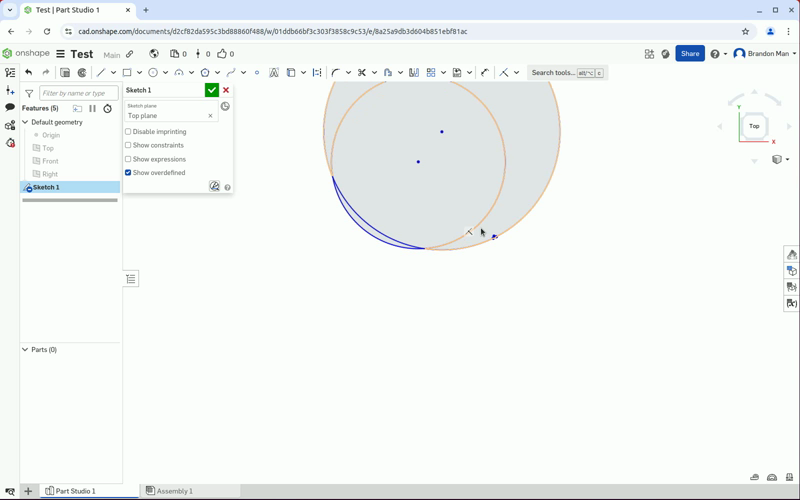
scroll(6)
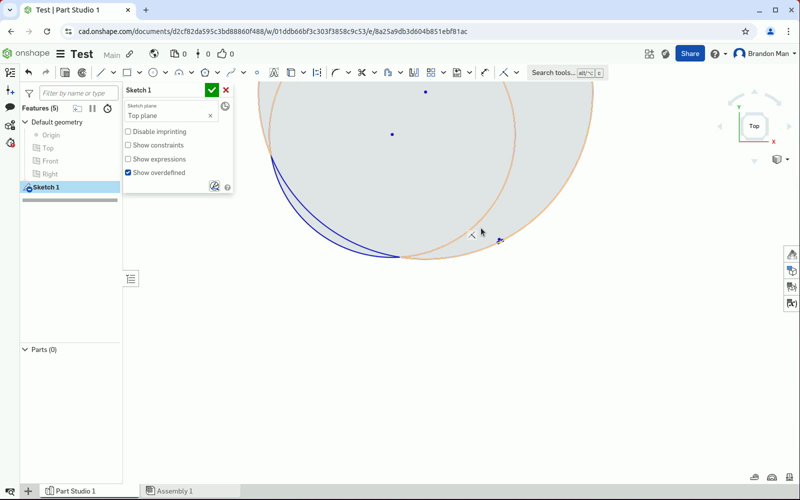
scroll(6)
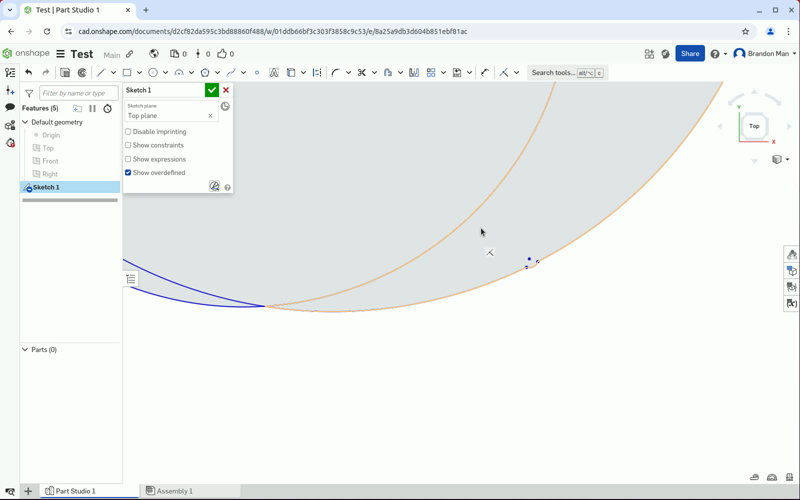
click(481, 227)
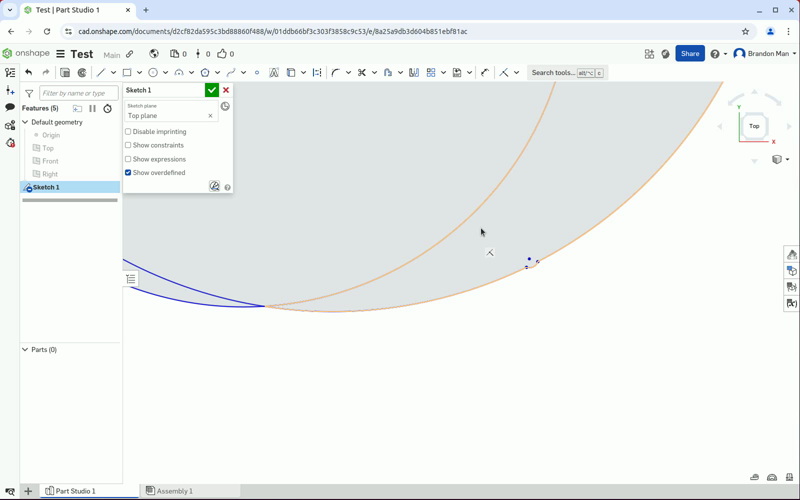
scroll(-6)
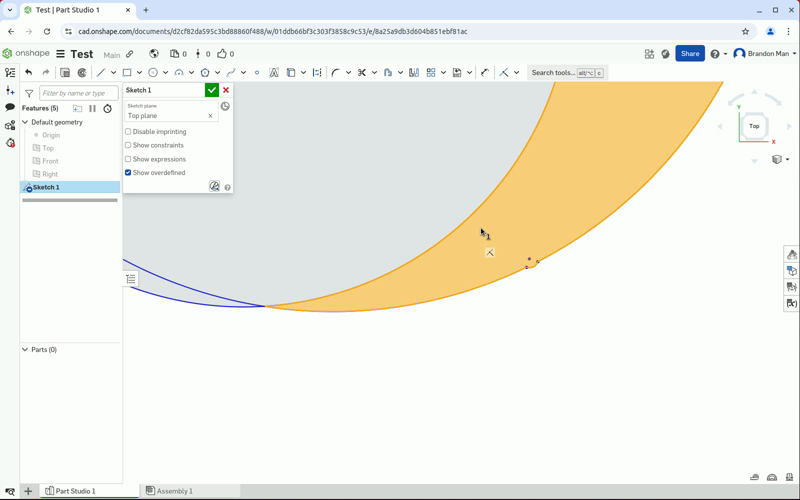
scroll(-6)
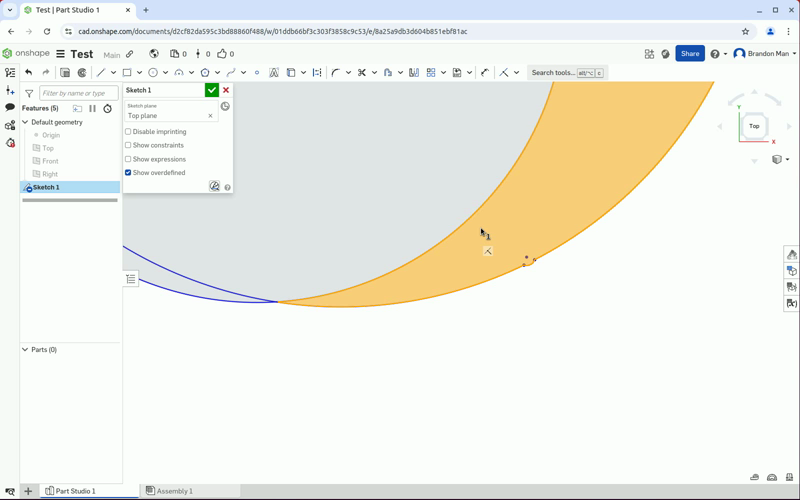
scroll(-6)
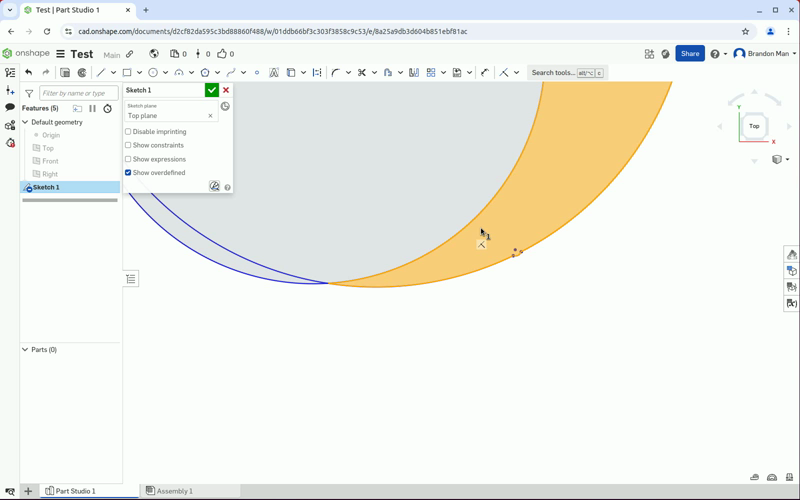
scroll(-6)
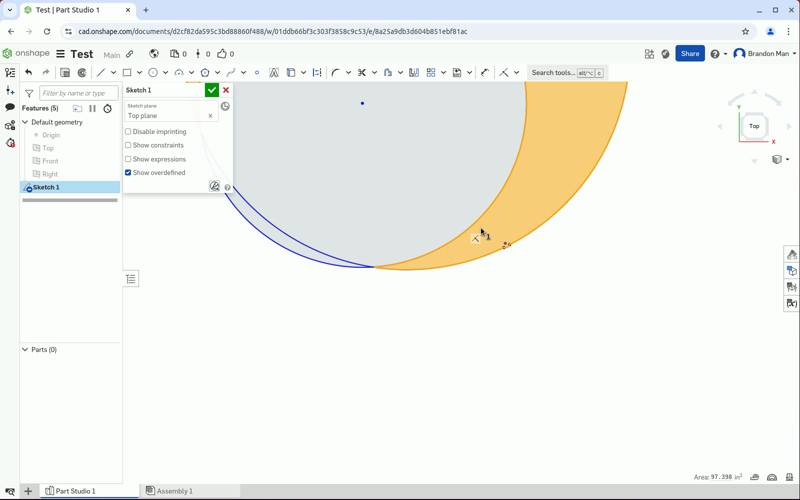
scroll(-6)
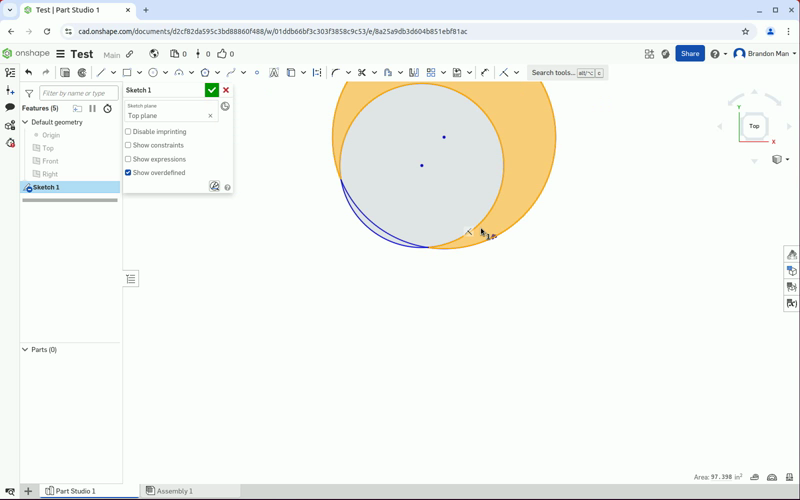
scroll(-6)
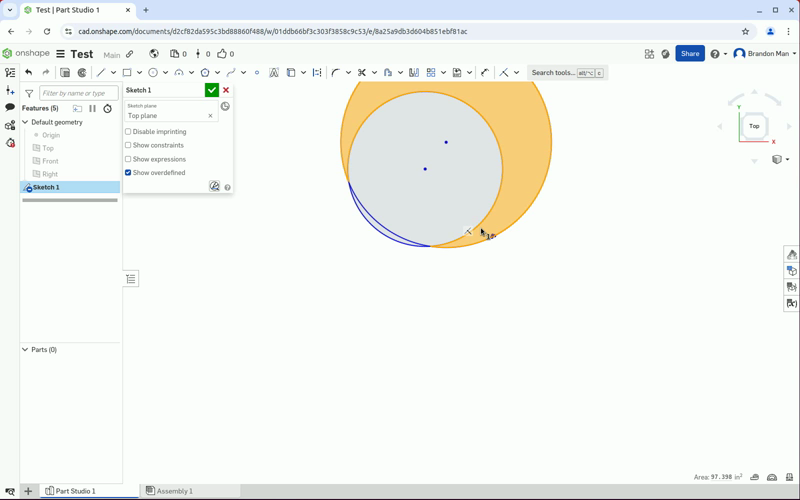
scroll(-6)
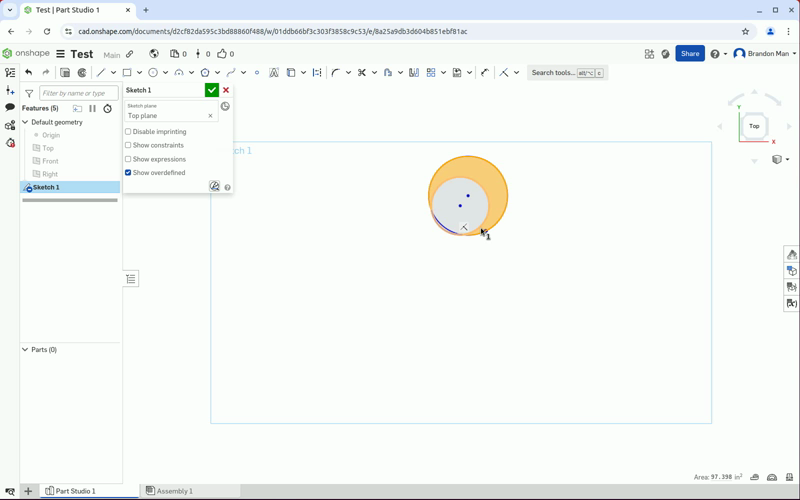
mouse_move(73, 352)
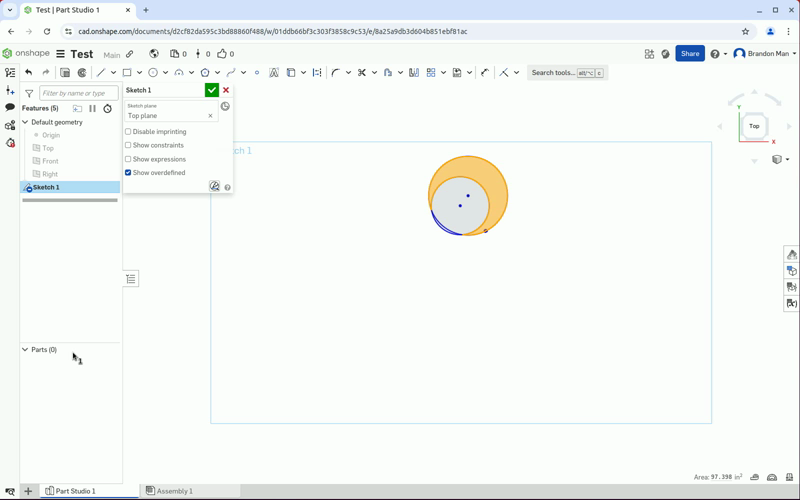
key(shift+y)
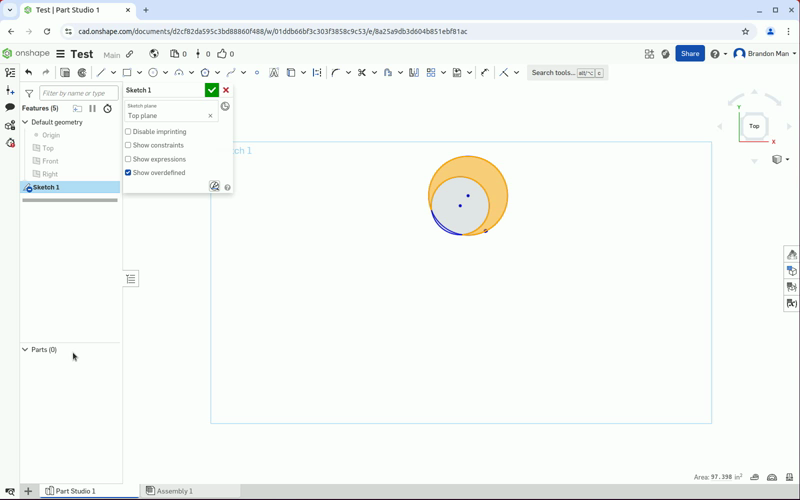
key(shift+e)
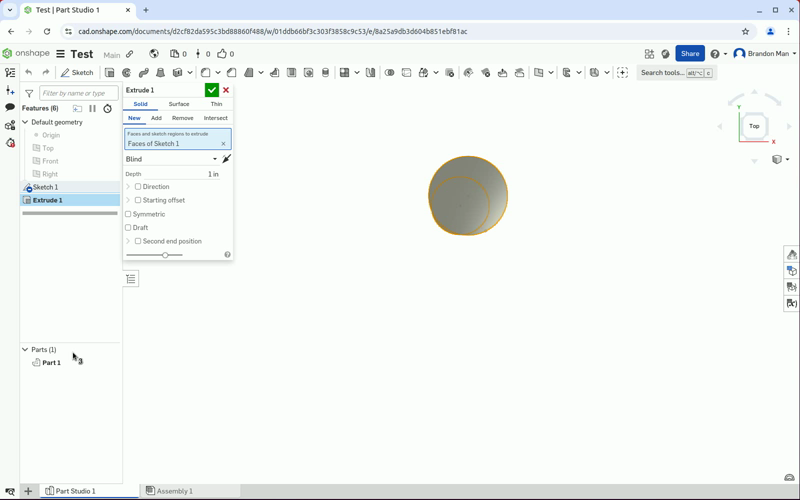
mouse_move(143, 106)
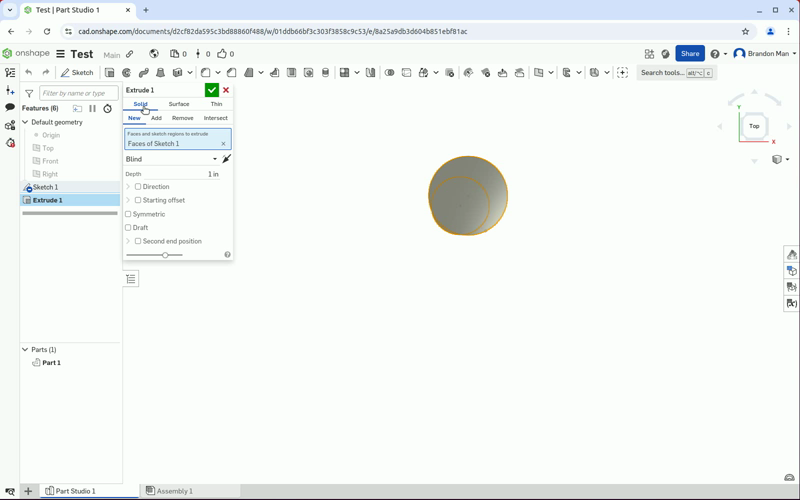
click(143, 106)
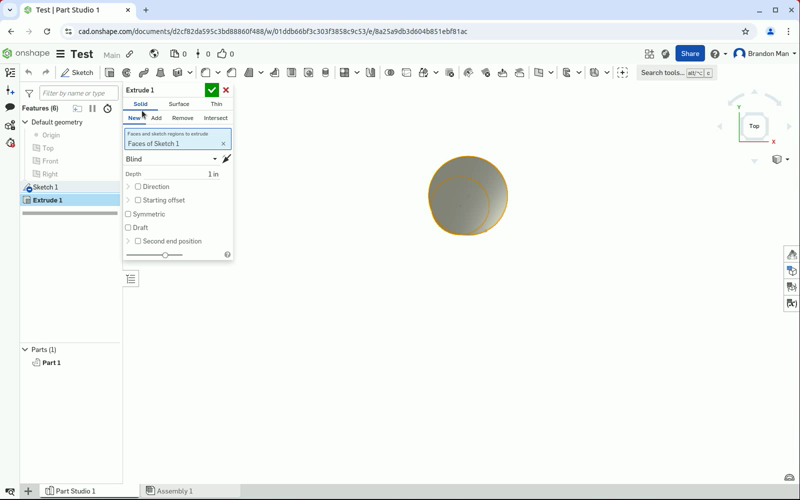
mouse_move(137, 120)
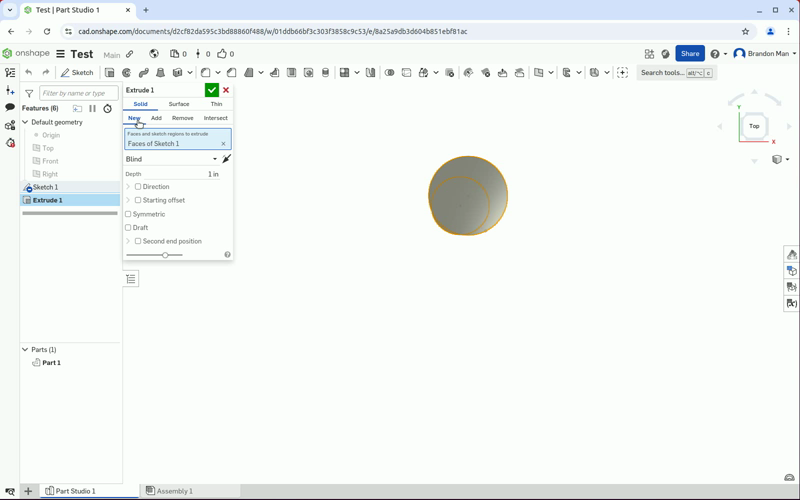
click(137, 120)
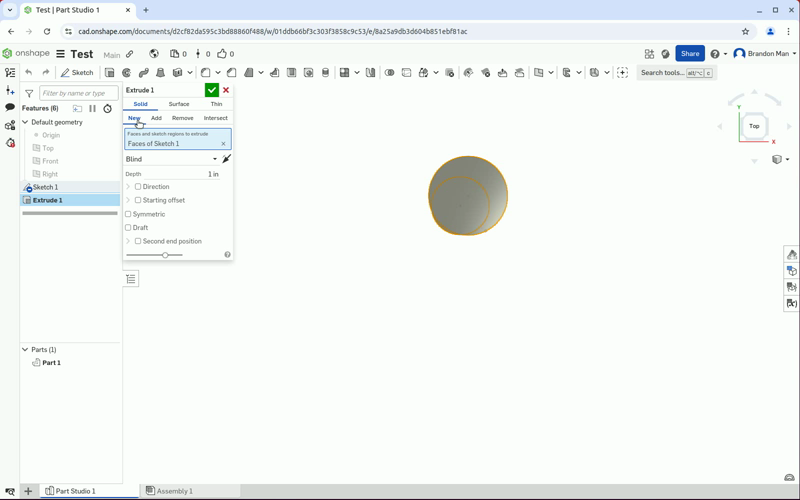
key(tab, 4)
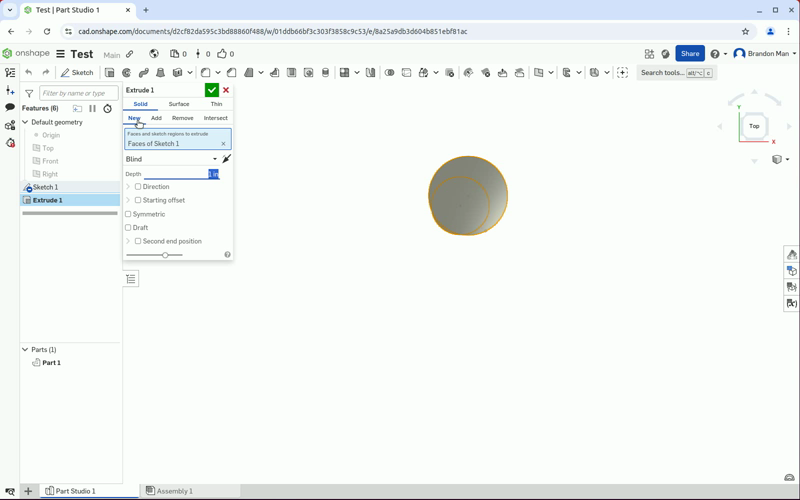
text(3.851)
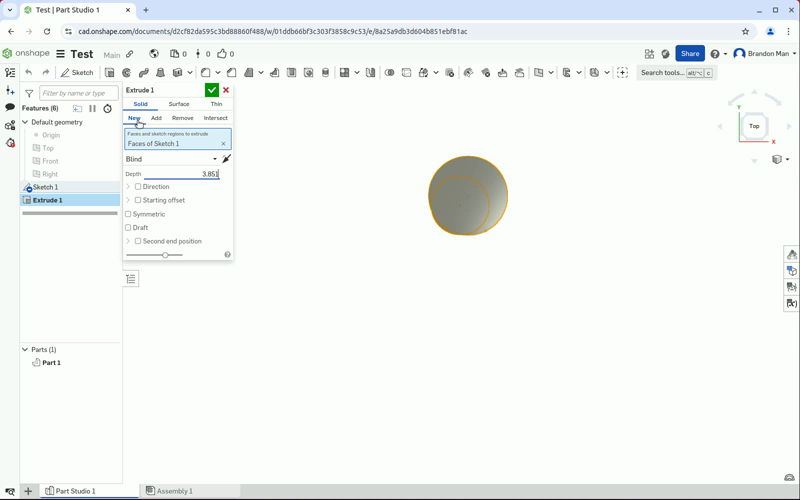
key(enter)
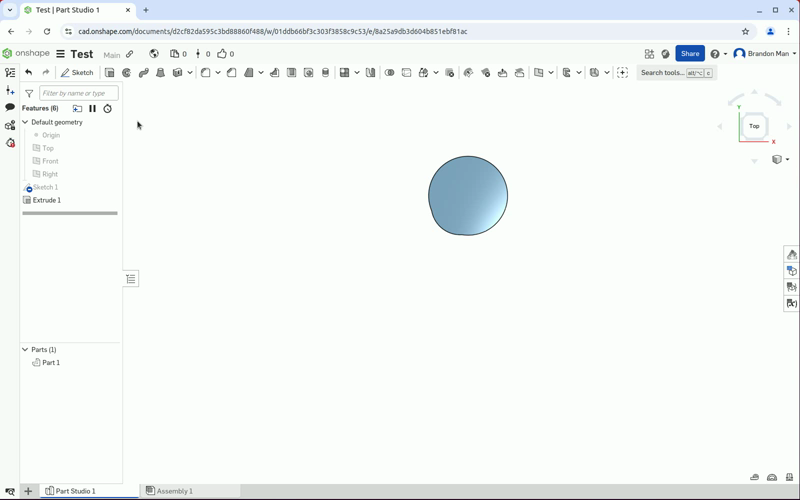
key(shift+h)
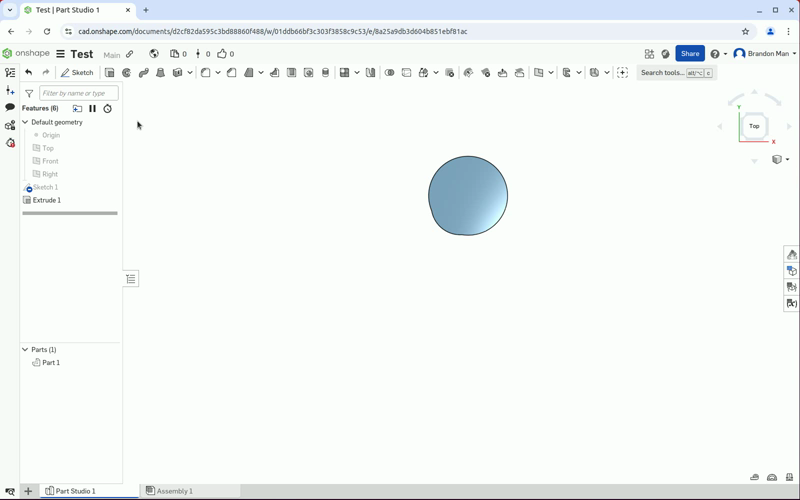
key(shift+h)
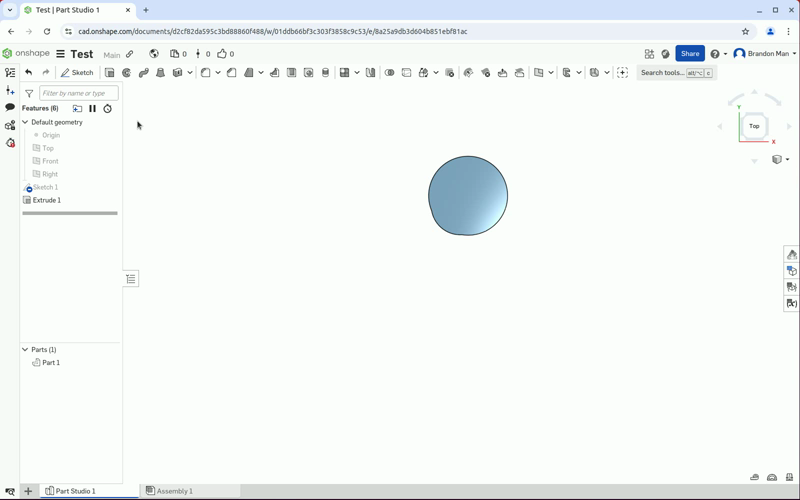
mouse_move(73, 189)
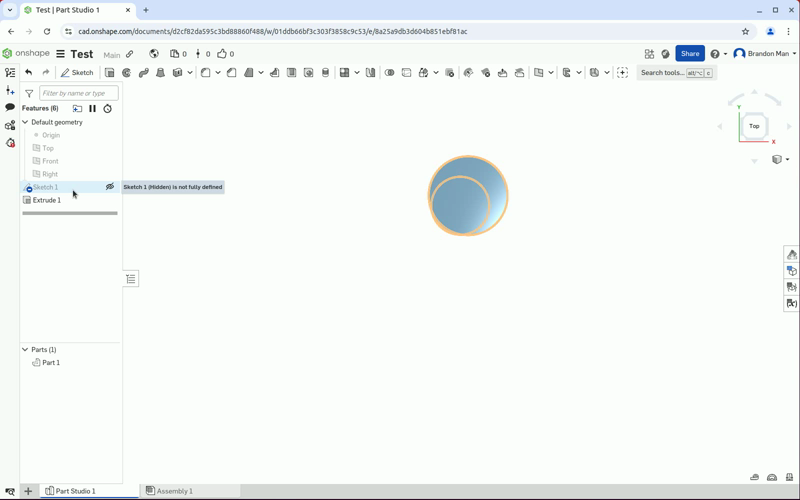
click(73, 189)
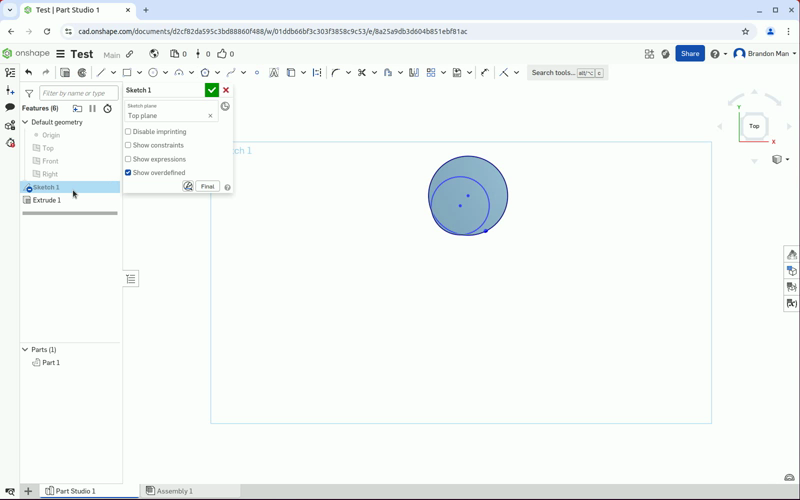
mouse_move(229, 92)
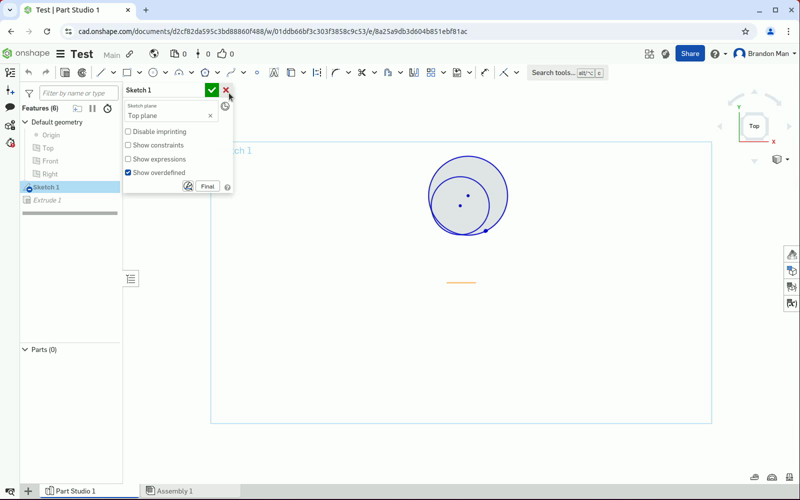
click(229, 92)
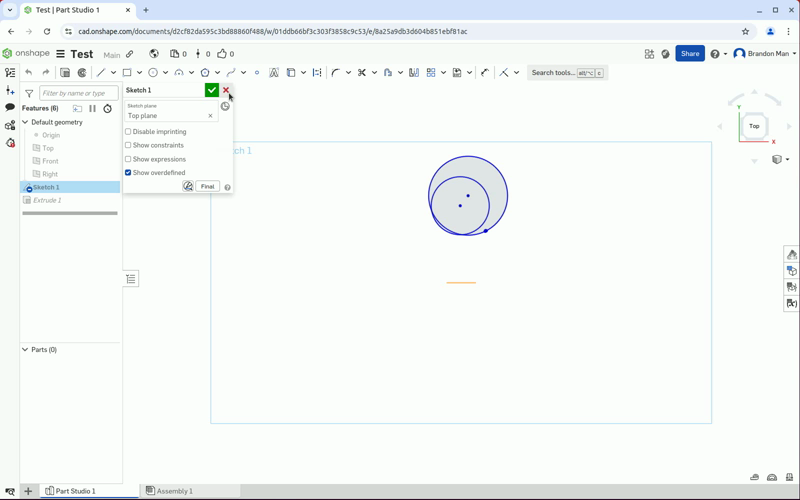
key(shift+s)
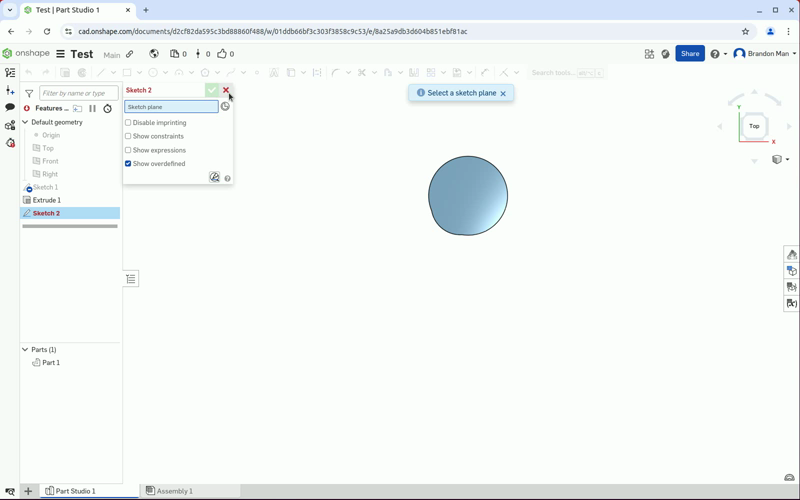
mouse_move(73, 150)
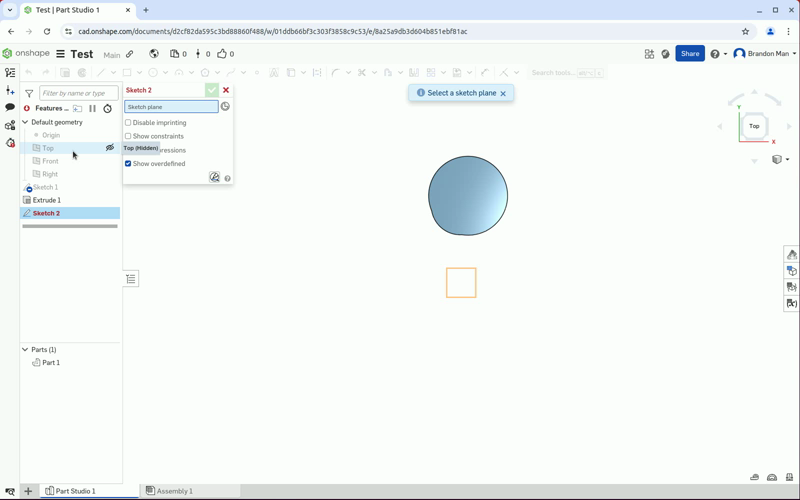
click(73, 150)
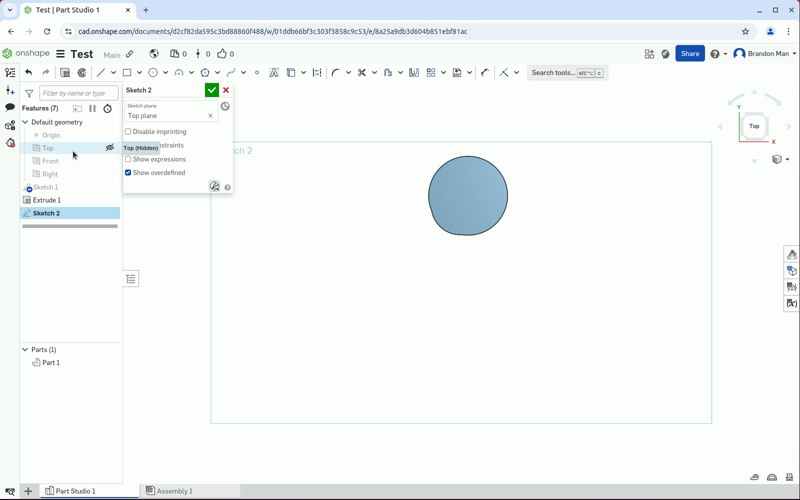
mouse_move(73, 352)
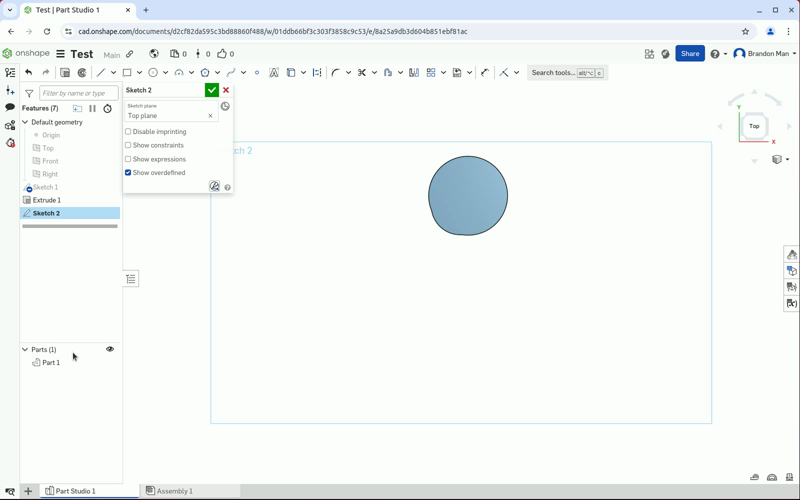
key(y)
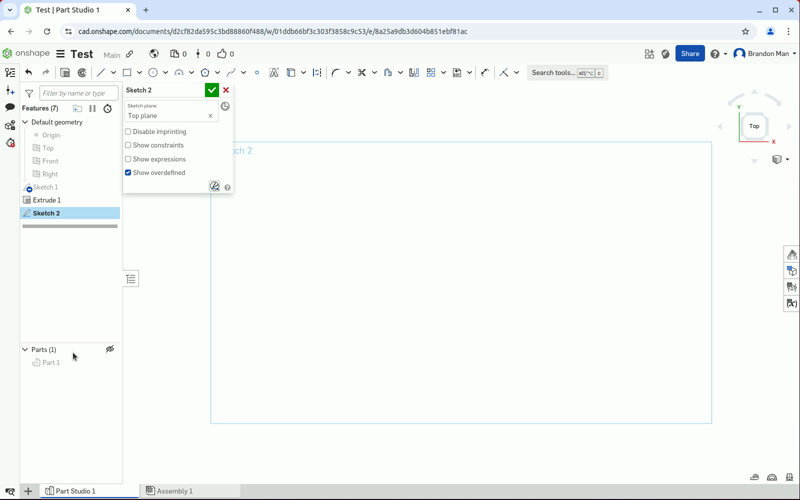
key(c)
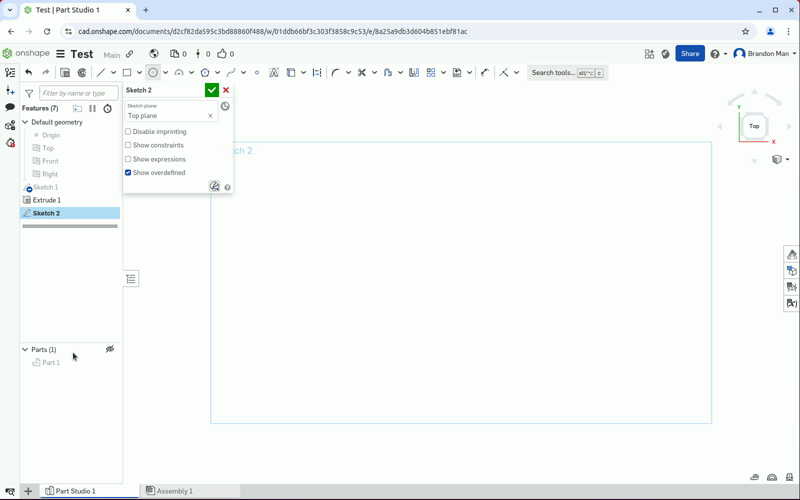
key_down(shift)
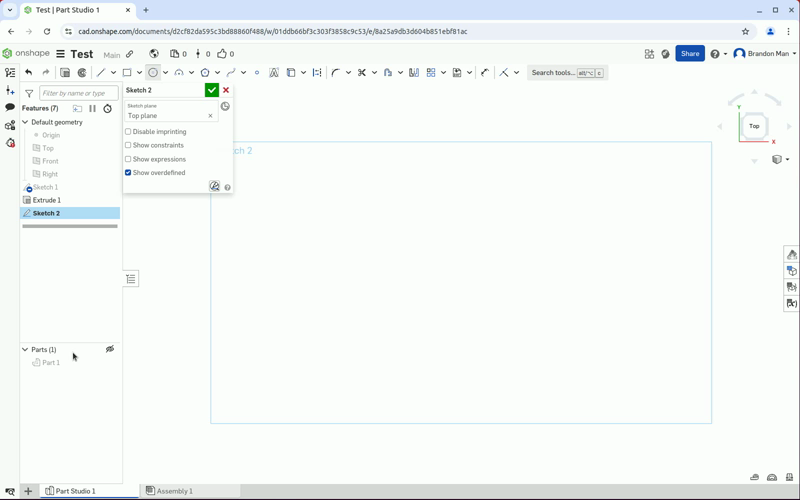
mouse_move(461, 282)
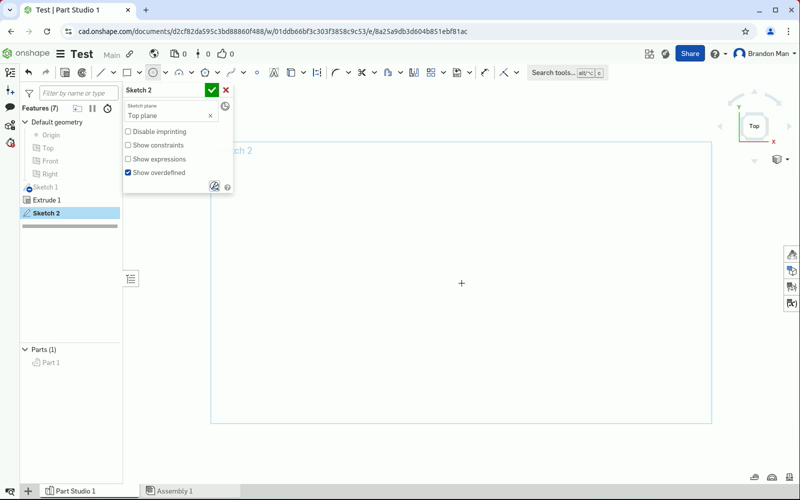
click(461, 282)
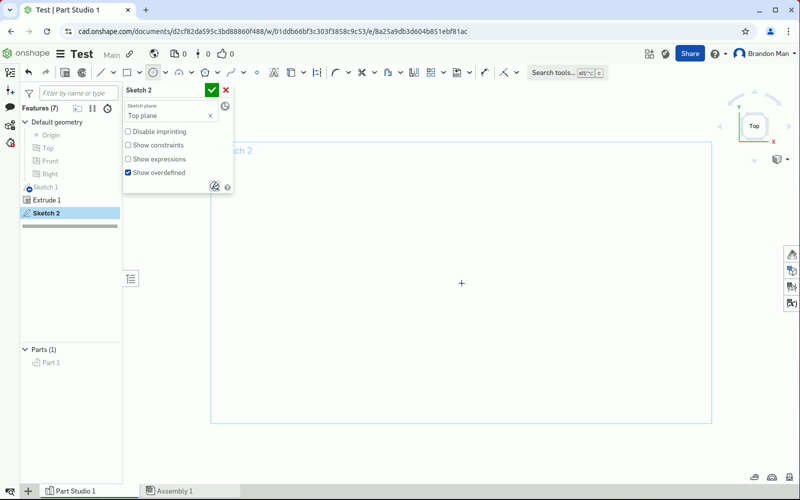
key_up(shift)
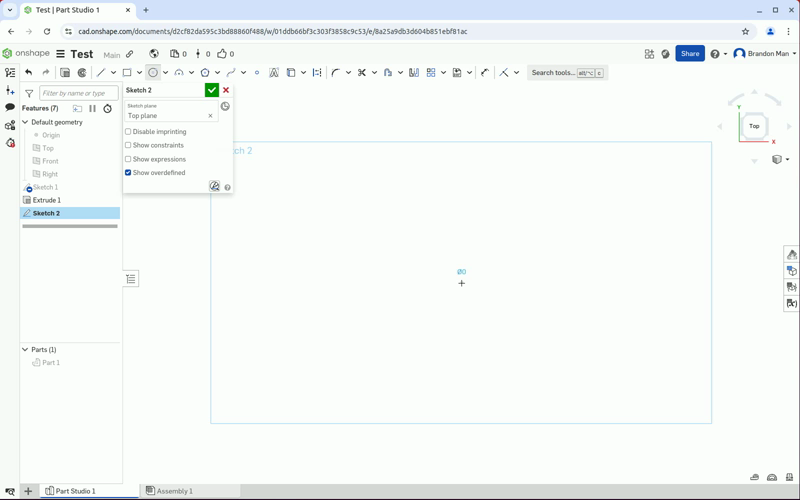
mouse_move(498, 282)
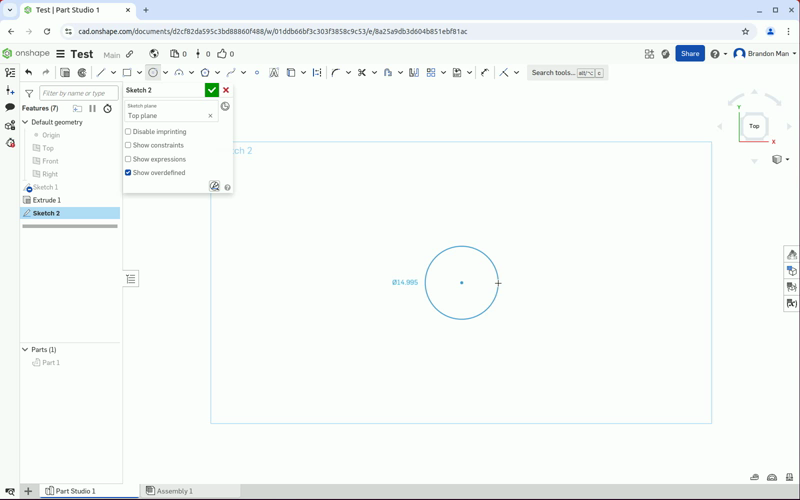
click(498, 282)
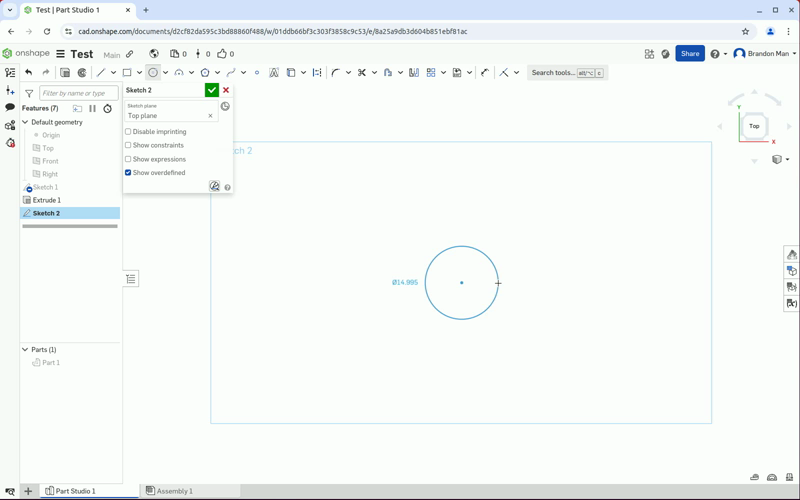
key(esc)
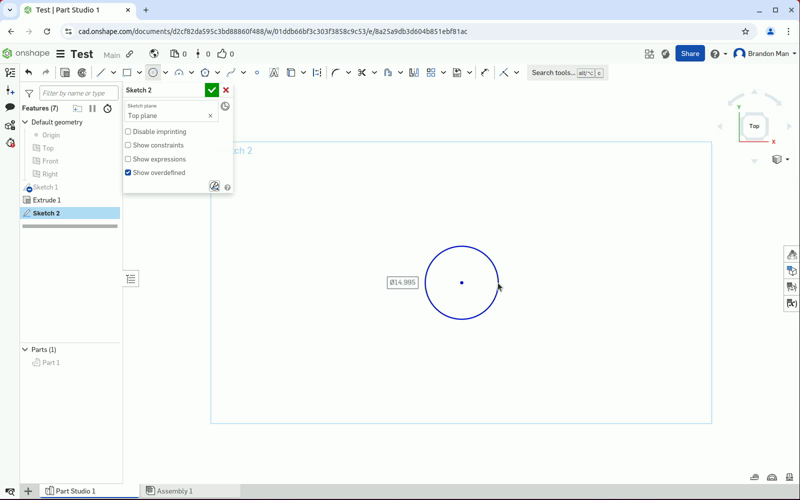
key(c)
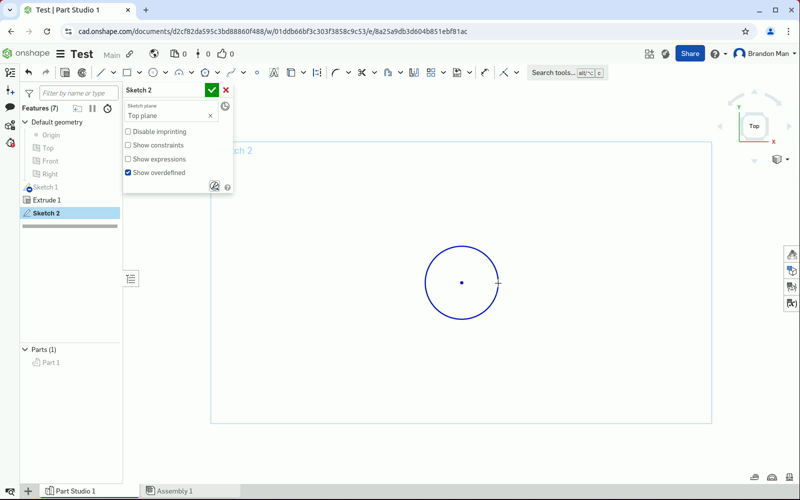
key_down(shift)
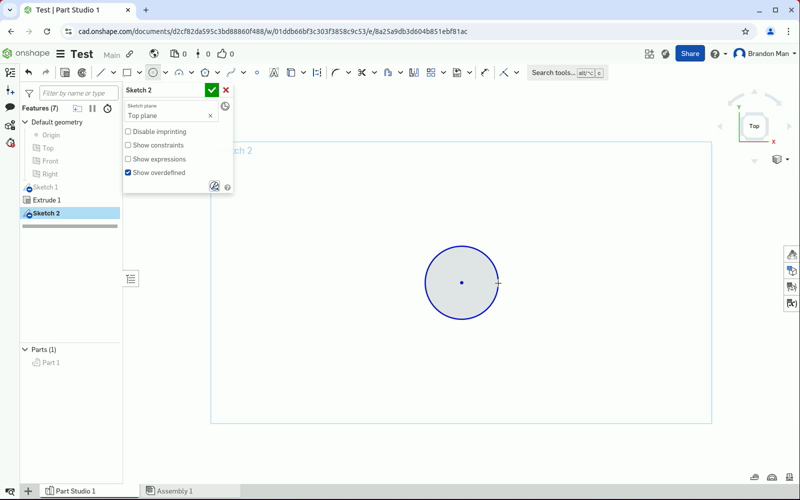
mouse_move(461, 282)
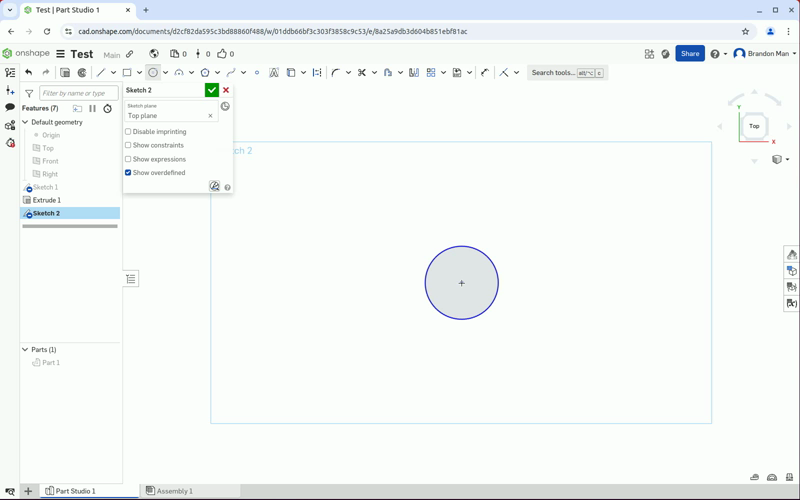
click(461, 282)
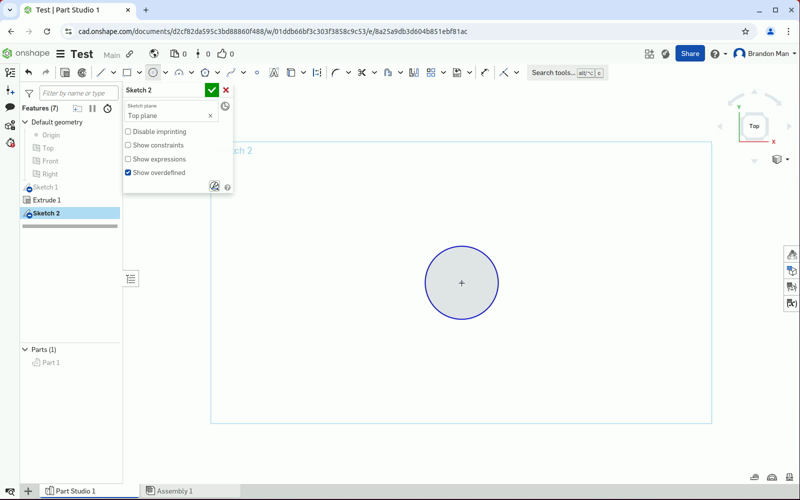
key_up(shift)
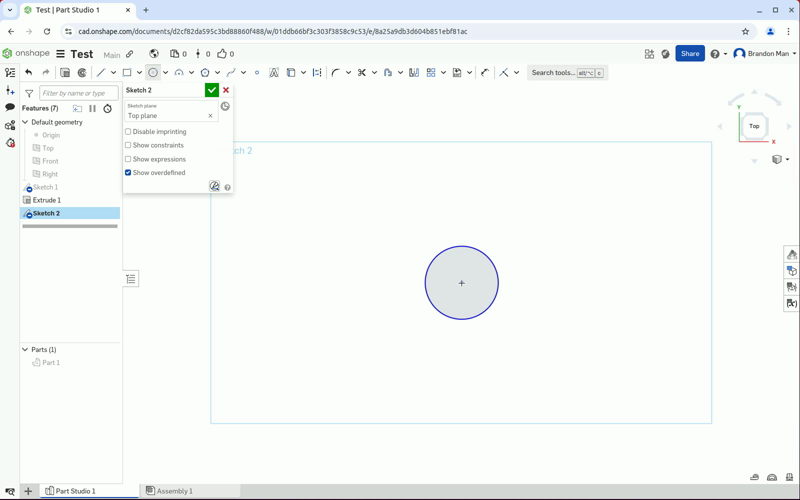
mouse_move(491, 282)
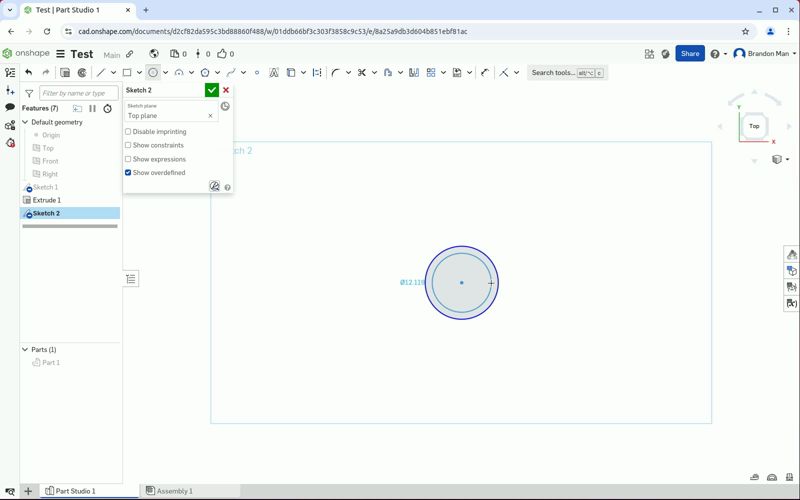
click(491, 282)
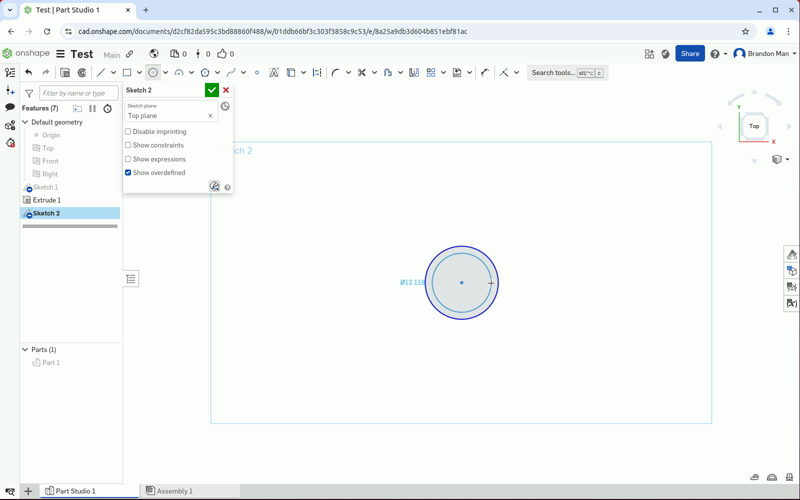
key(esc)
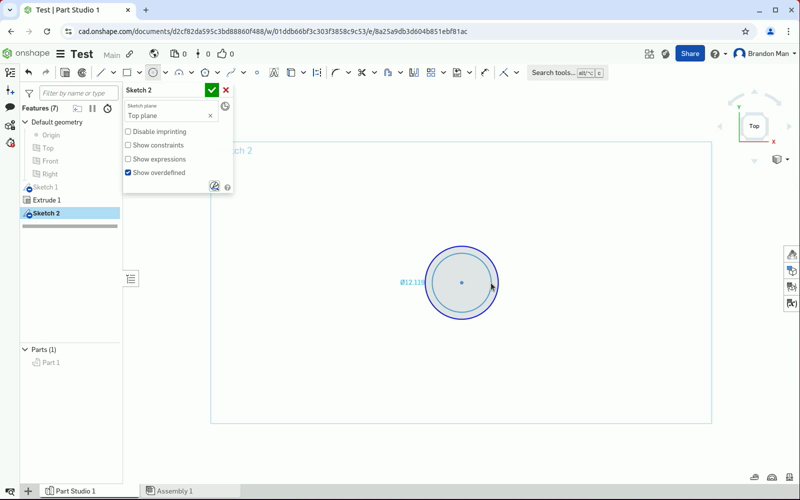
mouse_move(444, 312)
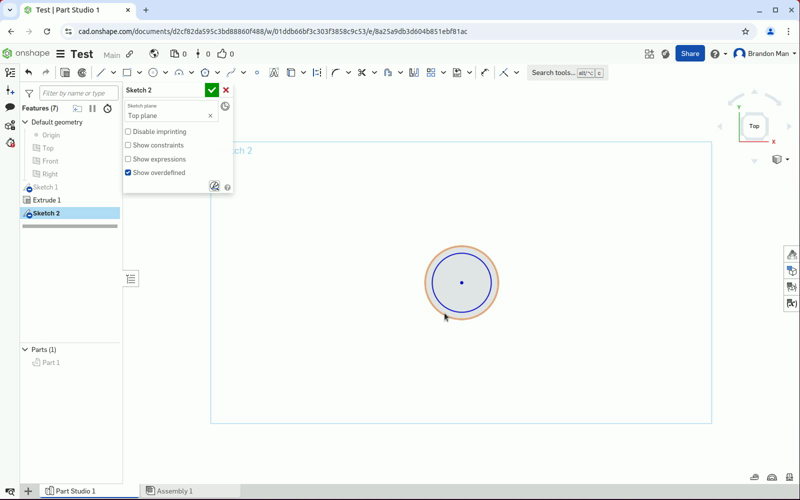
scroll(6)
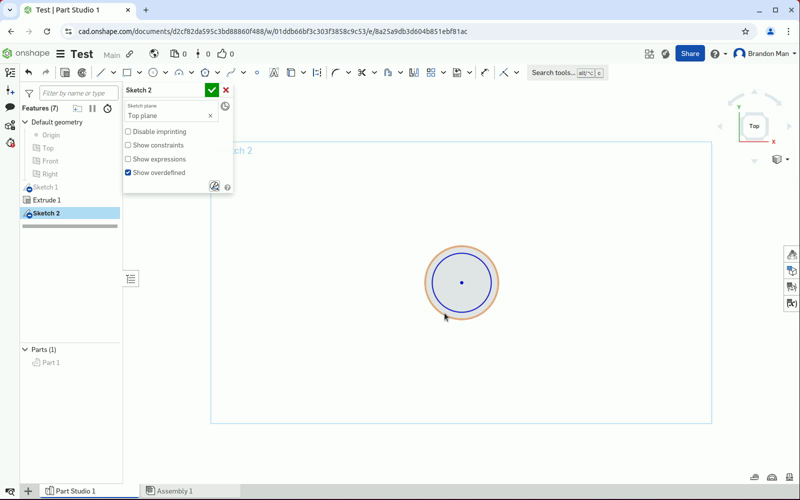
scroll(6)
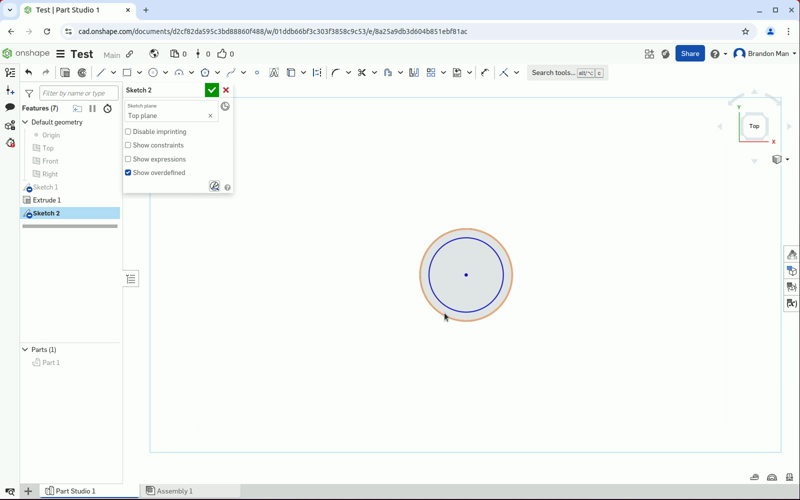
scroll(6)
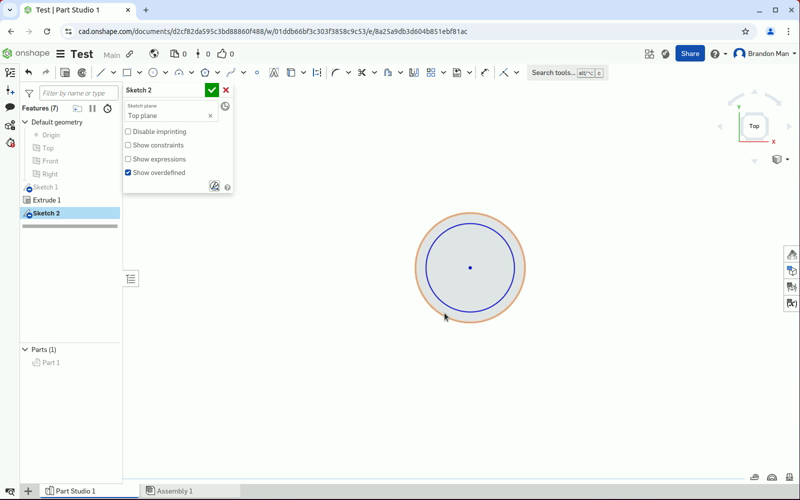
scroll(6)
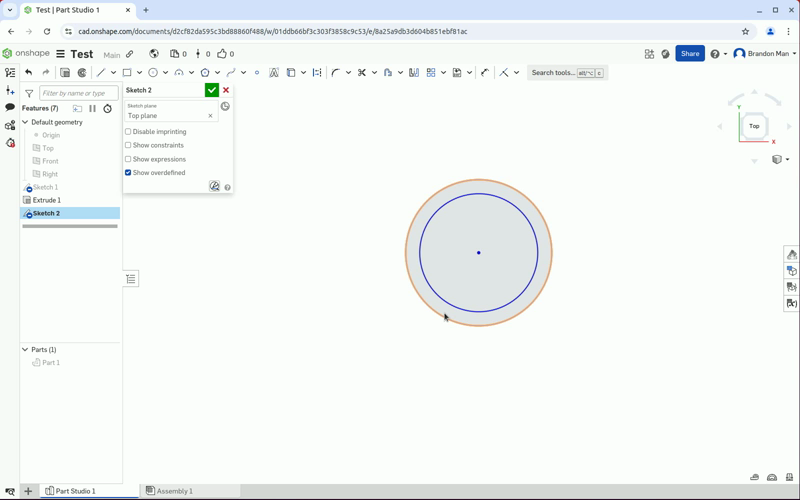
scroll(6)
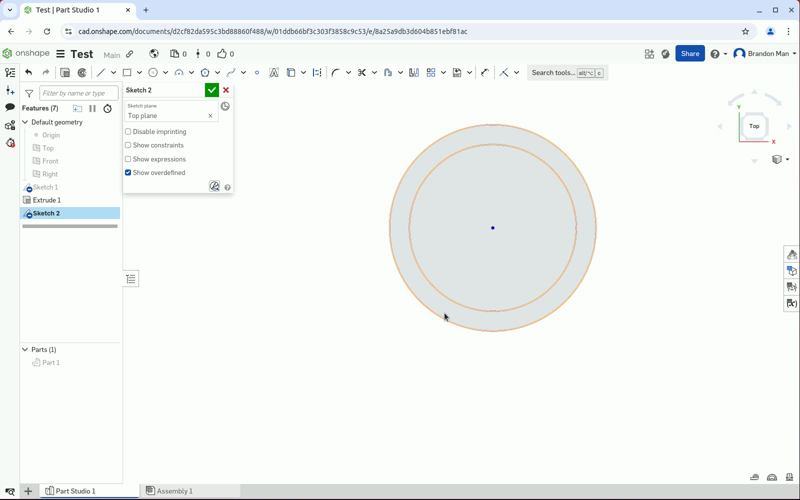
scroll(6)
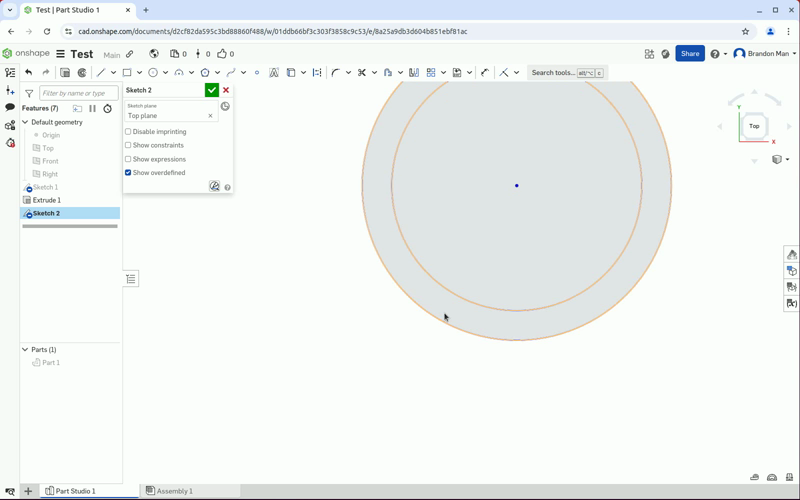
scroll(6)
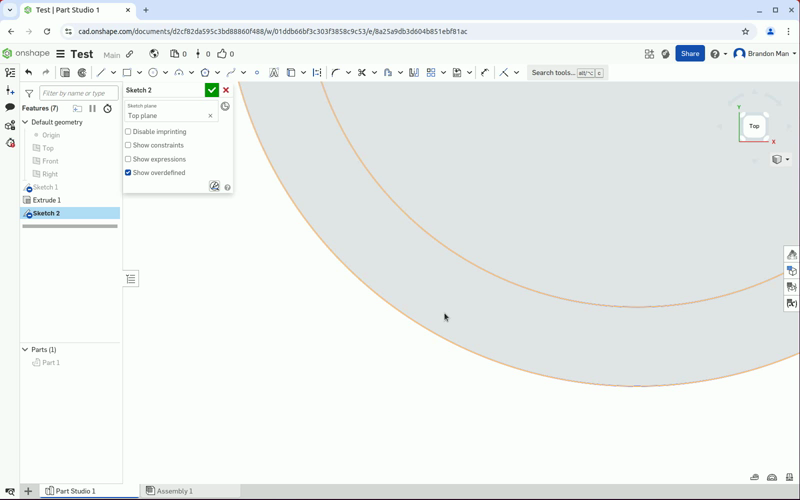
click(444, 312)
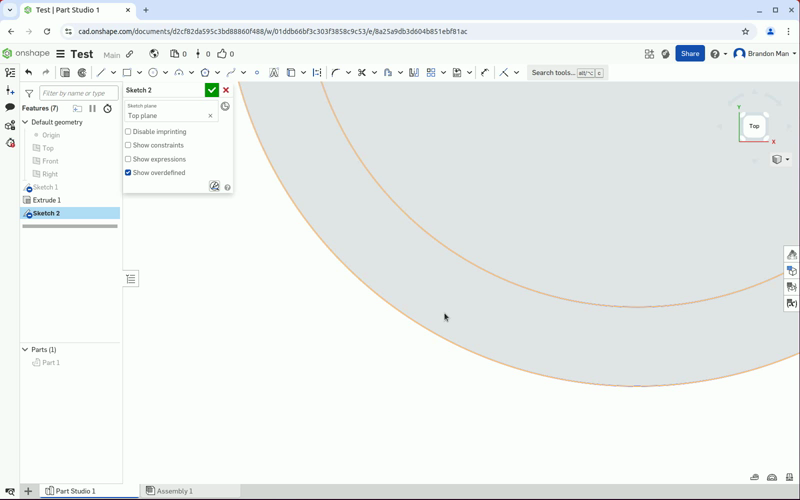
scroll(-6)
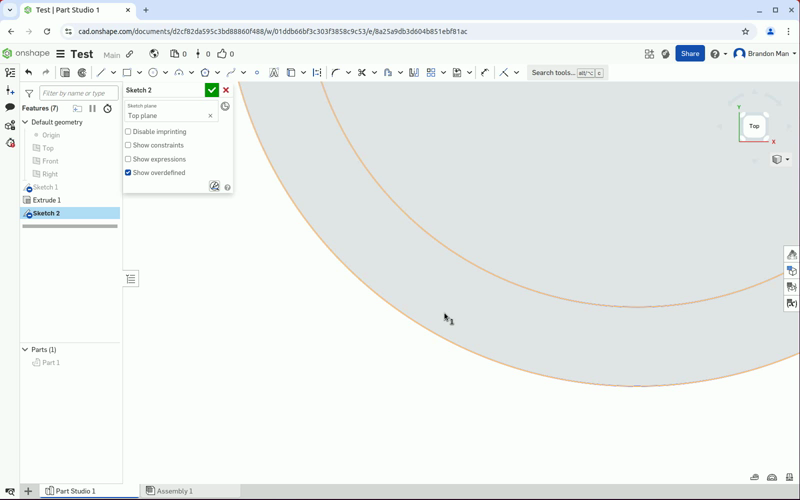
scroll(-6)
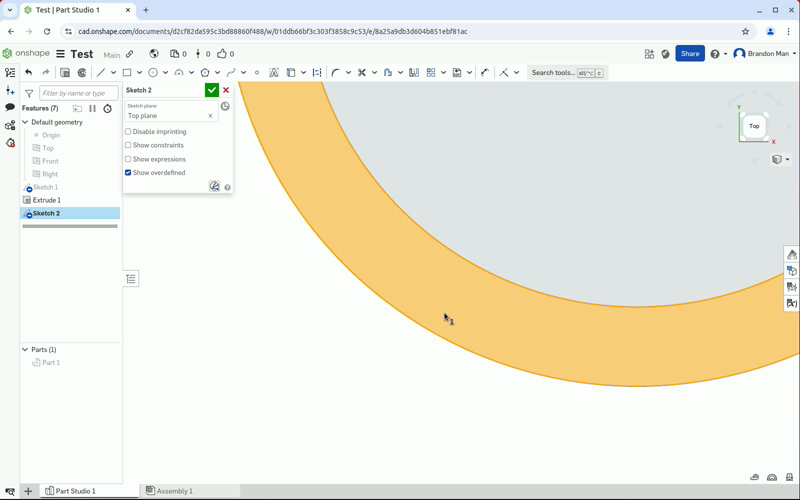
scroll(-6)
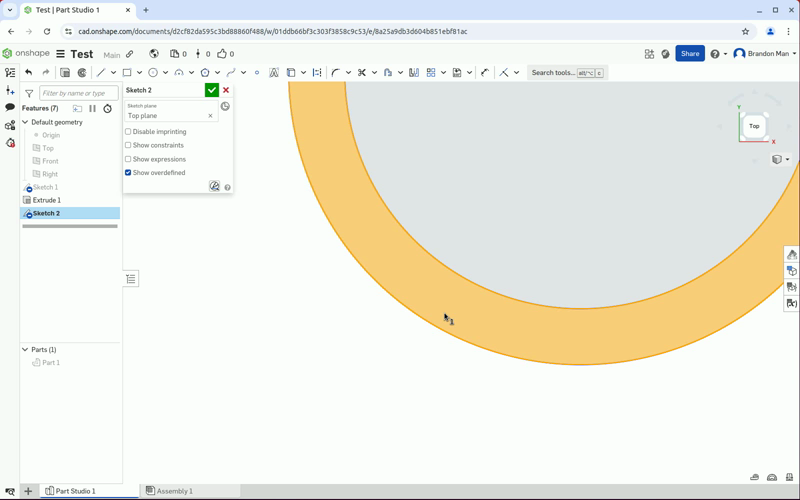
scroll(-6)
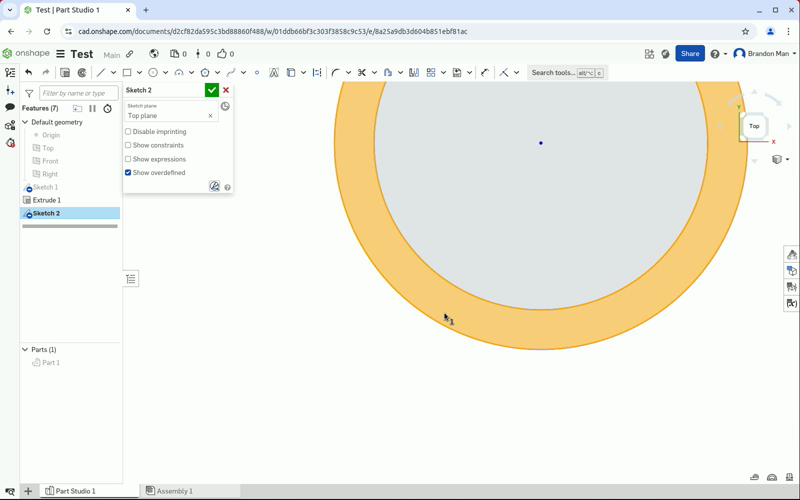
scroll(-6)
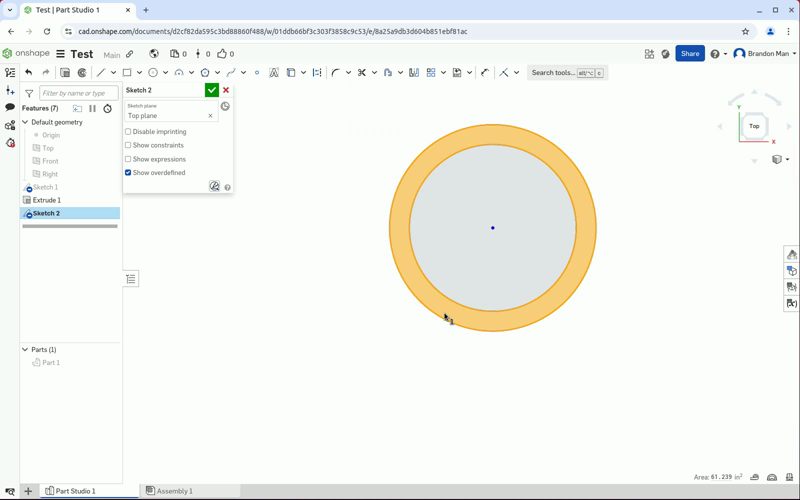
scroll(-6)
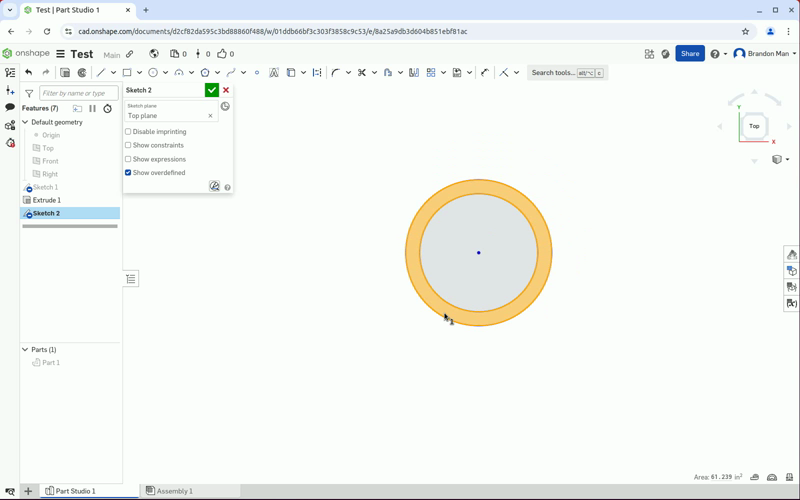
scroll(-6)
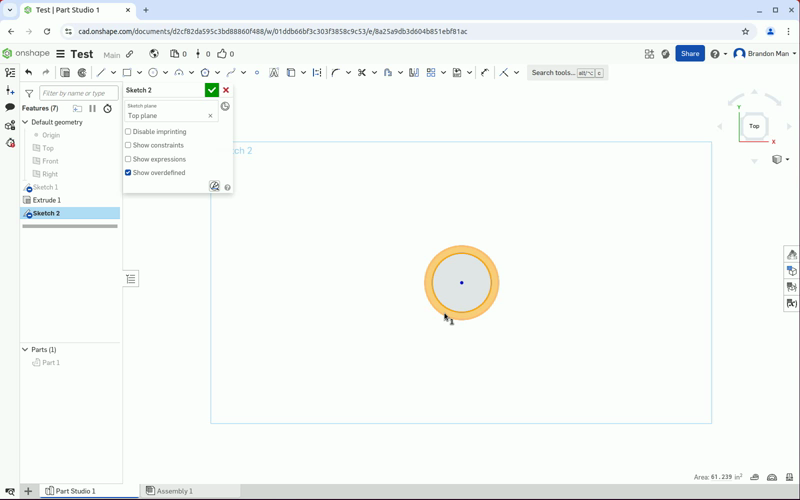
mouse_move(73, 352)
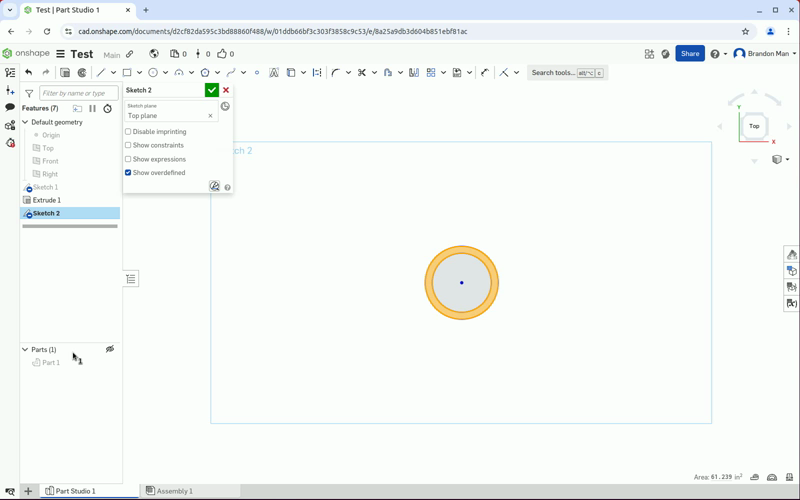
key(shift+y)
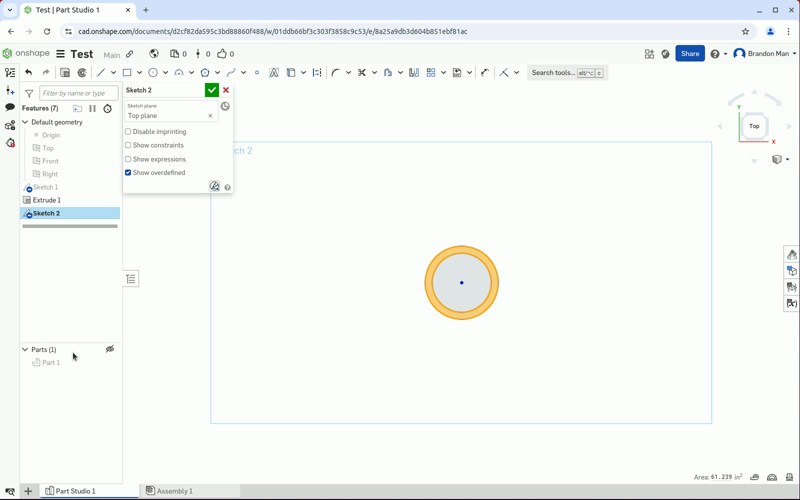
key(shift+e)
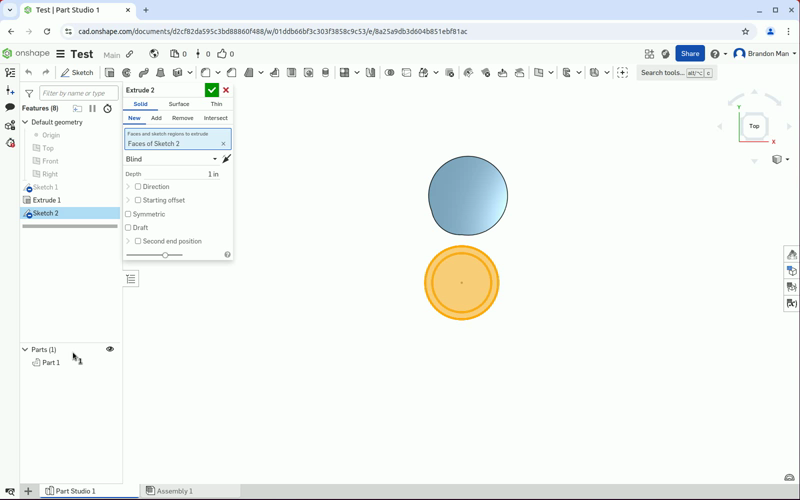
mouse_move(143, 106)
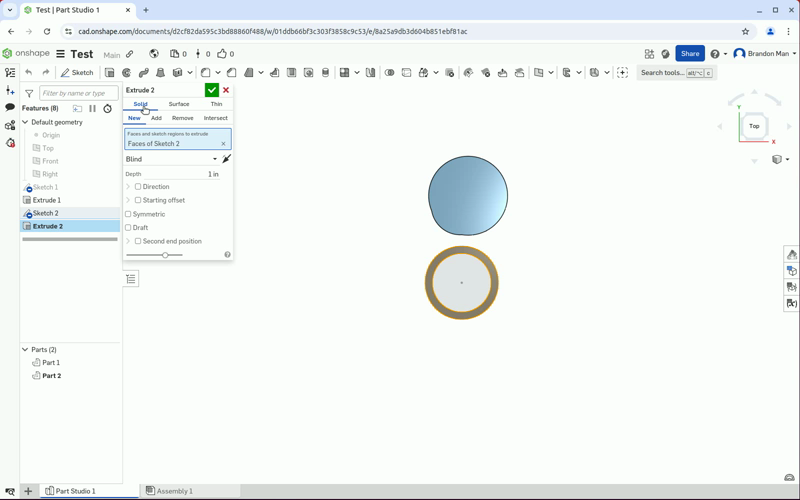
click(143, 106)
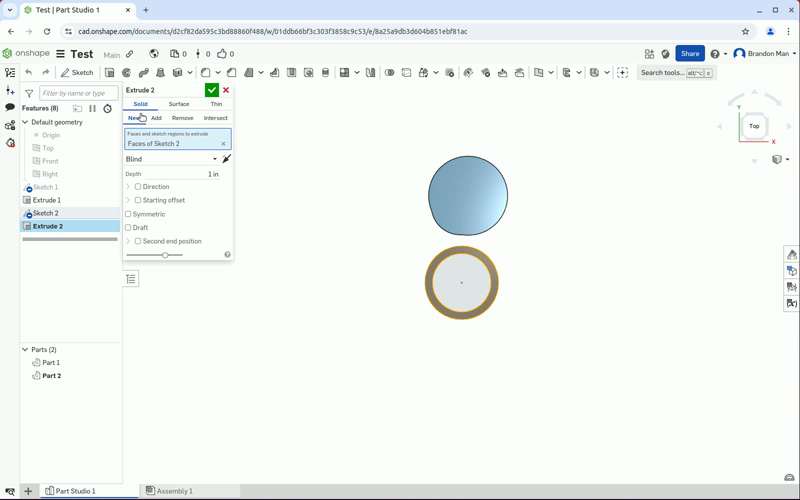
mouse_move(137, 120)
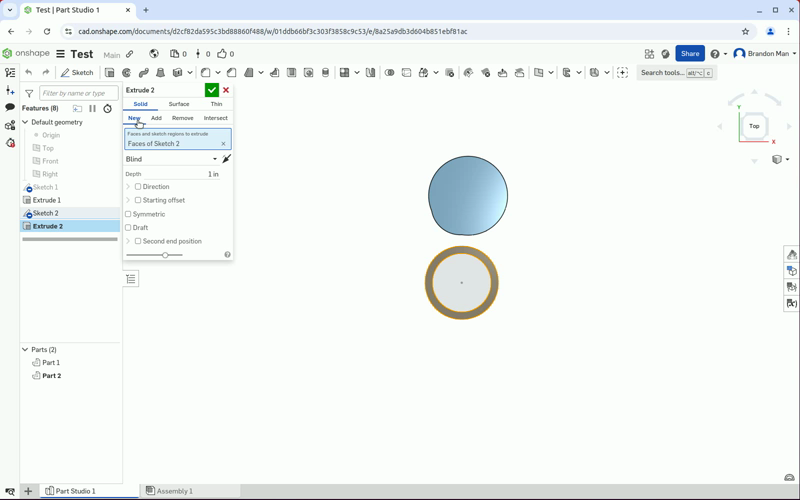
click(137, 120)
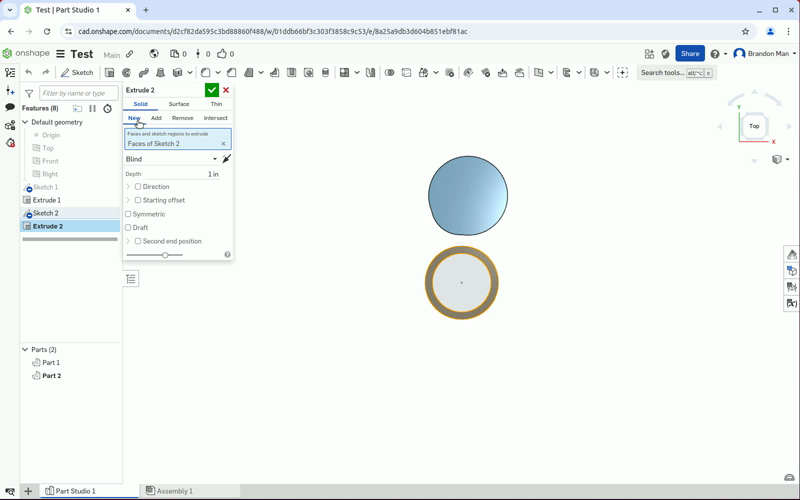
key(tab, 4)
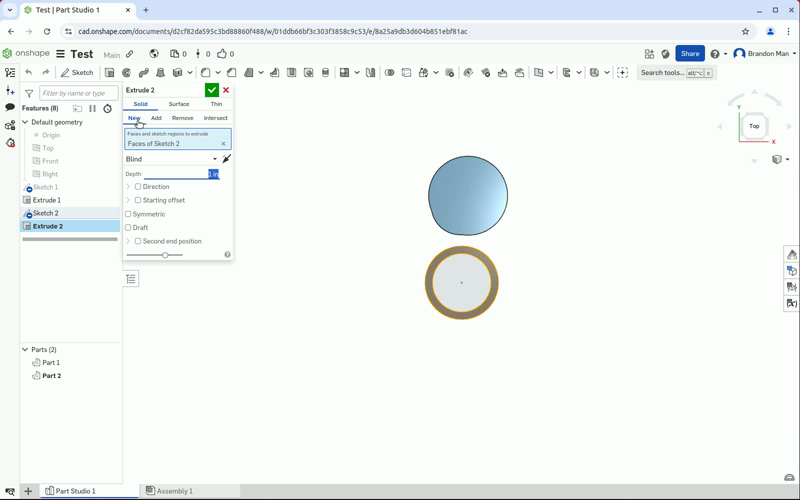
text(3.851)
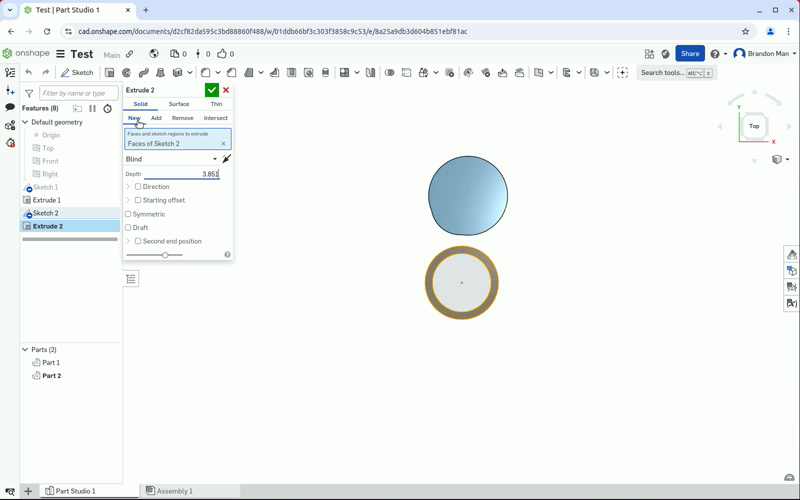
key(enter)
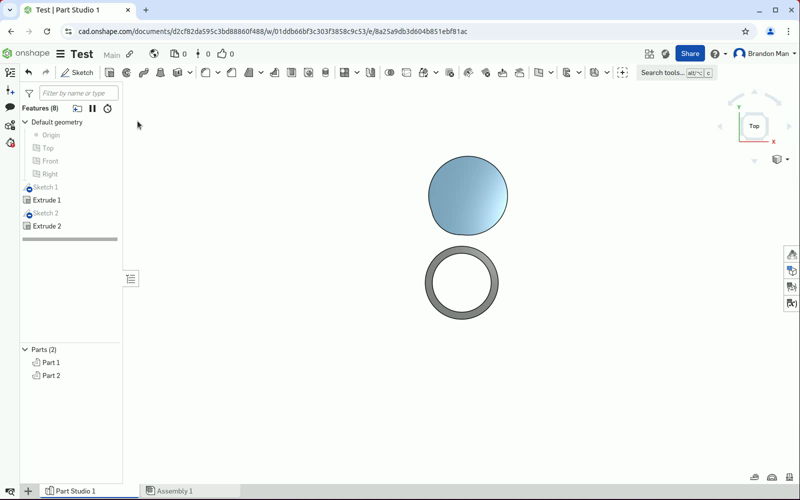
key(shift+h)
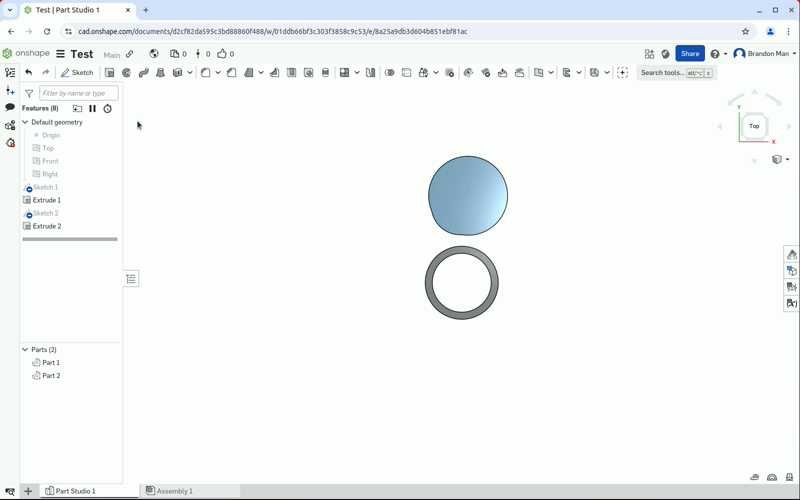
key(shift+h)
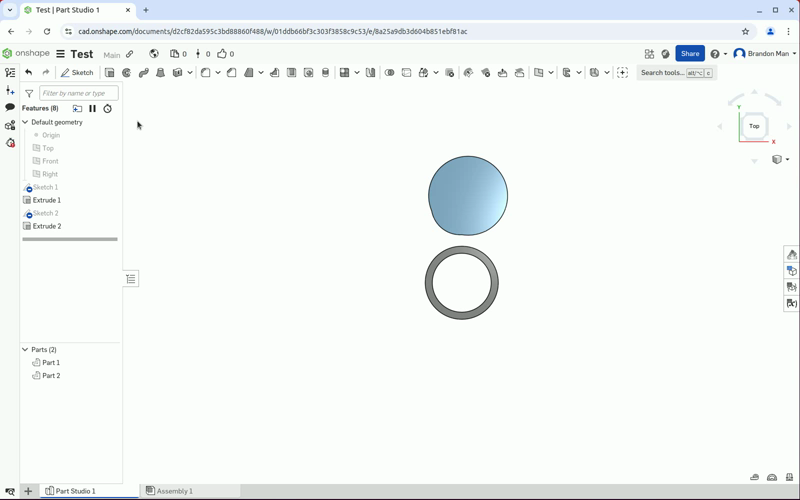
mouse_move(73, 189)
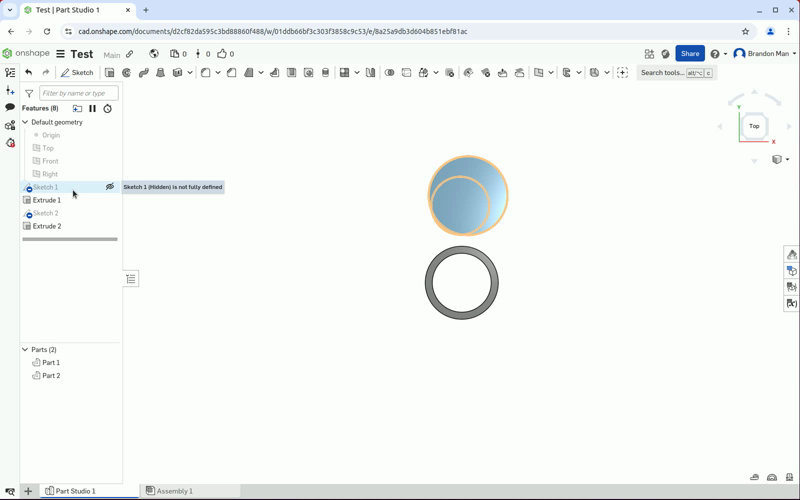
click(73, 189)
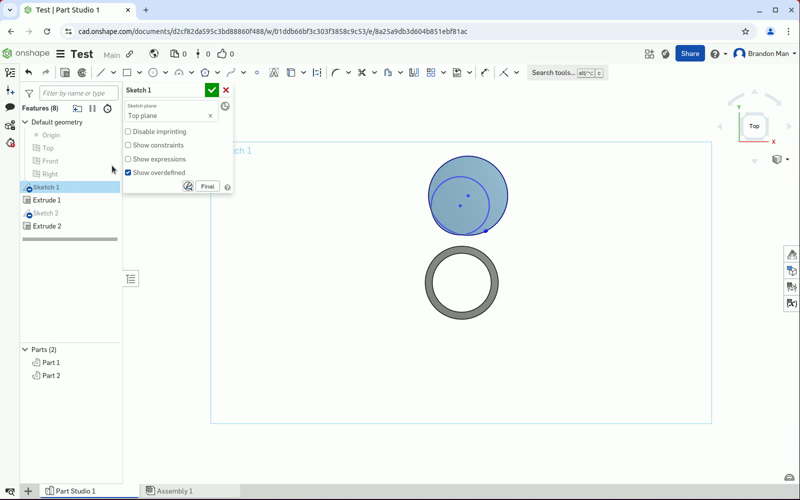
mouse_move(229, 92)
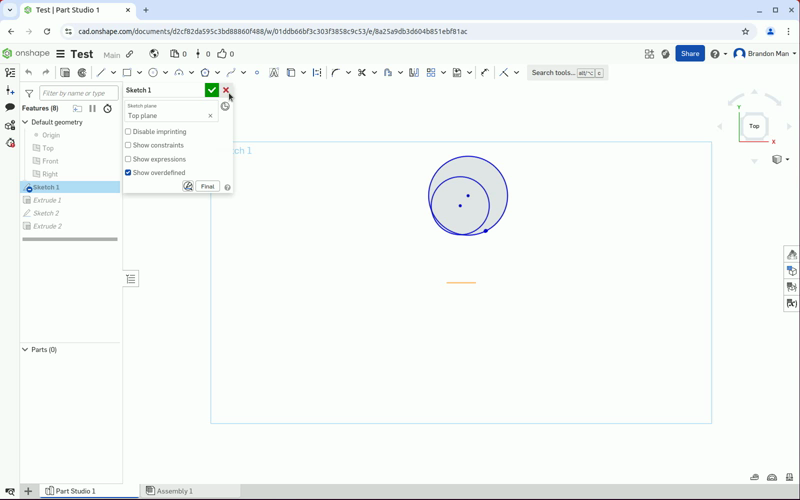
click(229, 92)
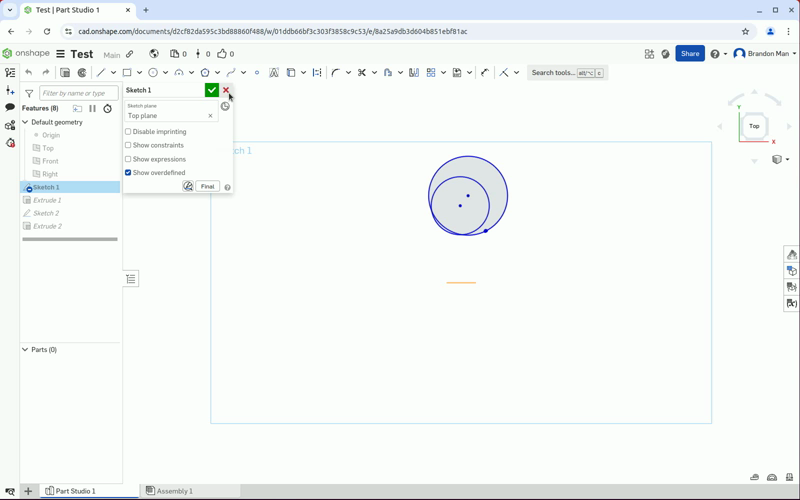
key(shift+s)
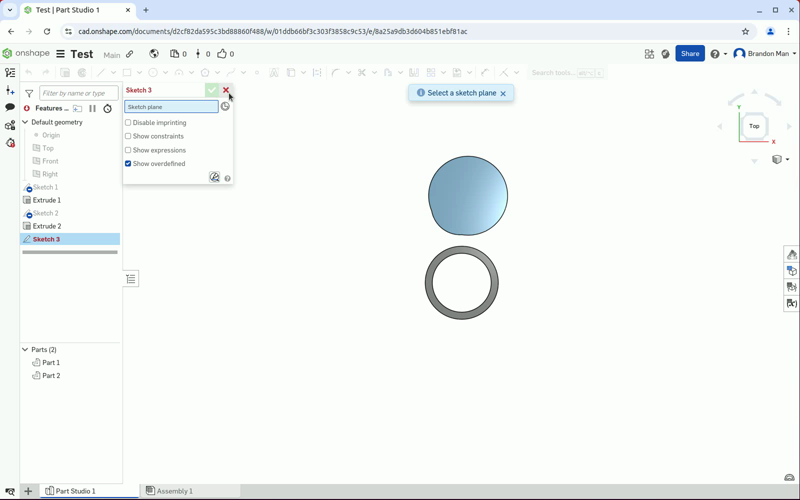
mouse_move(73, 150)
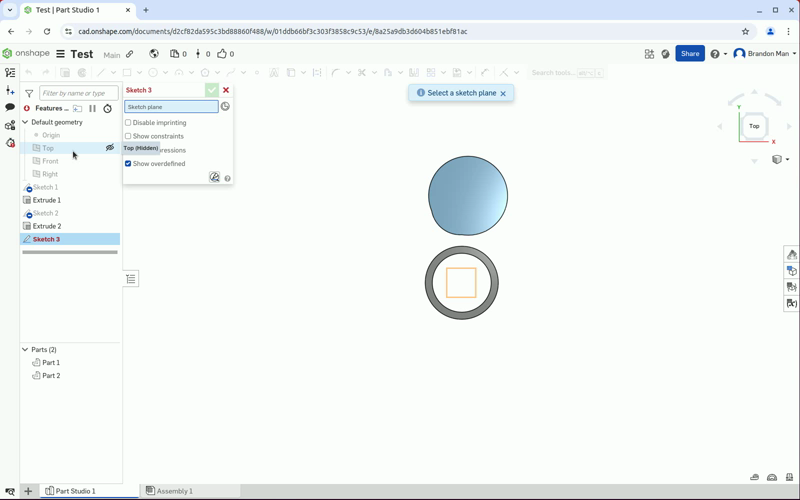
click(73, 150)
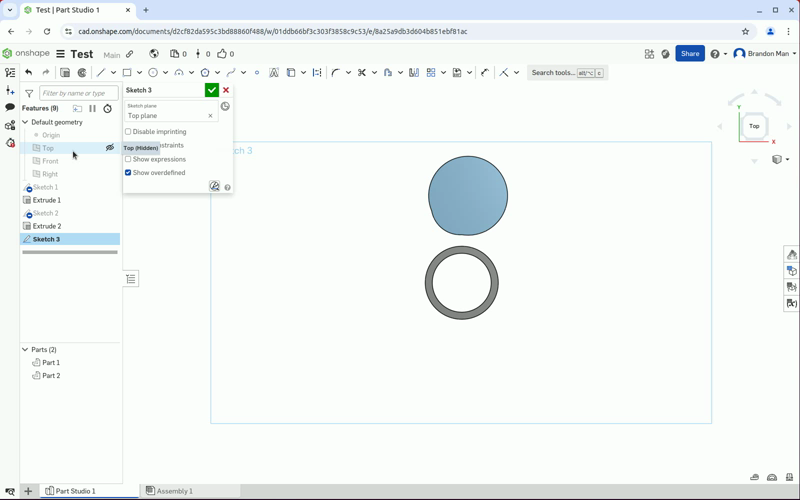
mouse_move(73, 352)
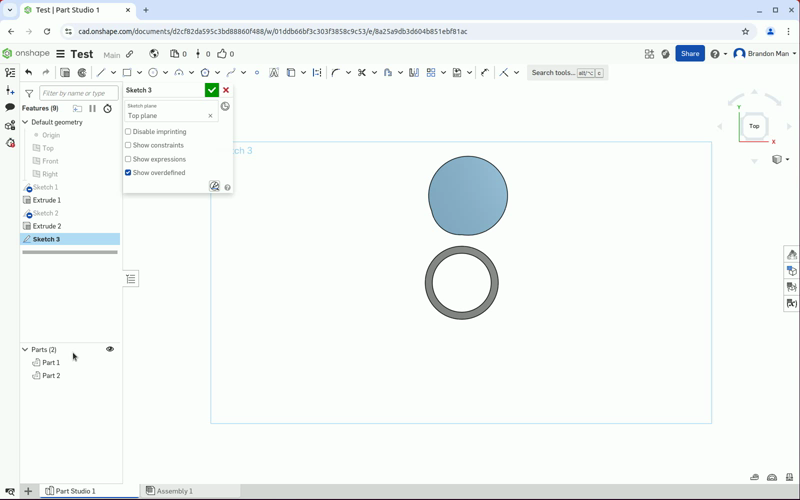
key(y)
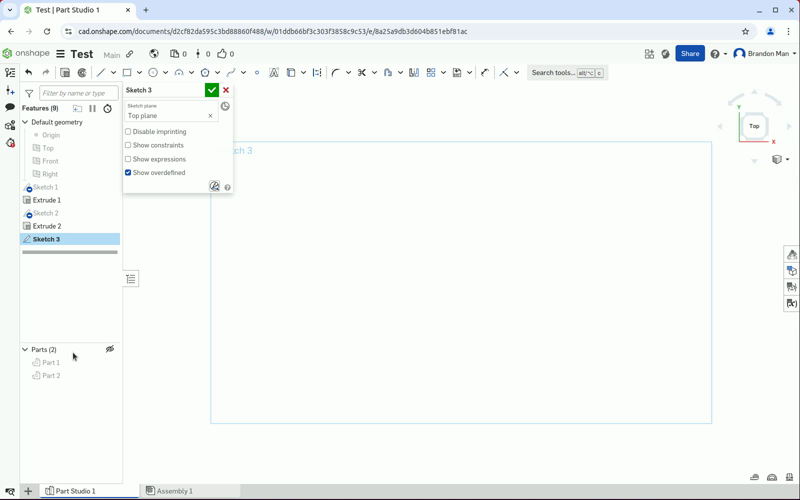
key(c)
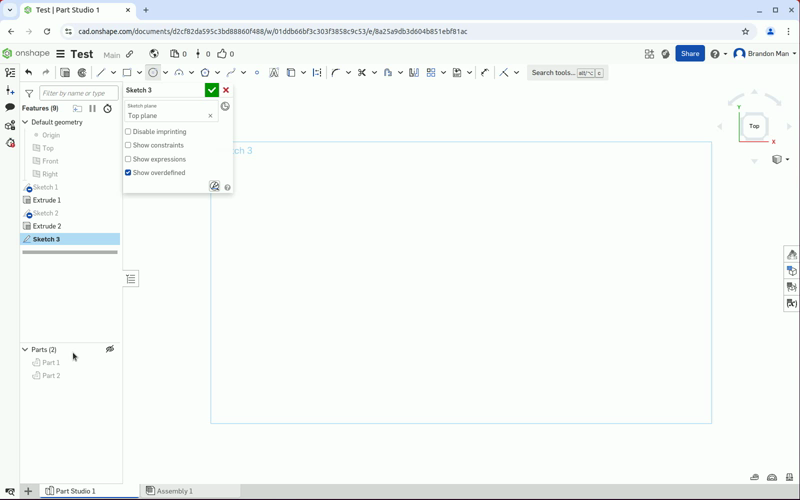
key_down(shift)
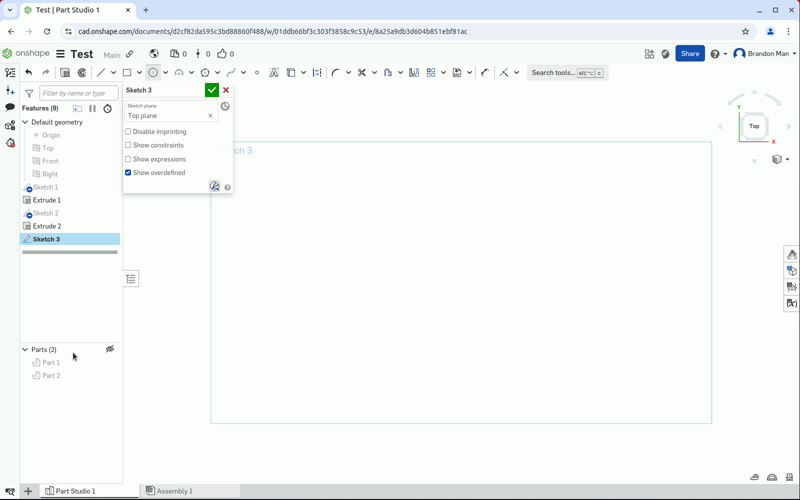
mouse_move(395, 321)
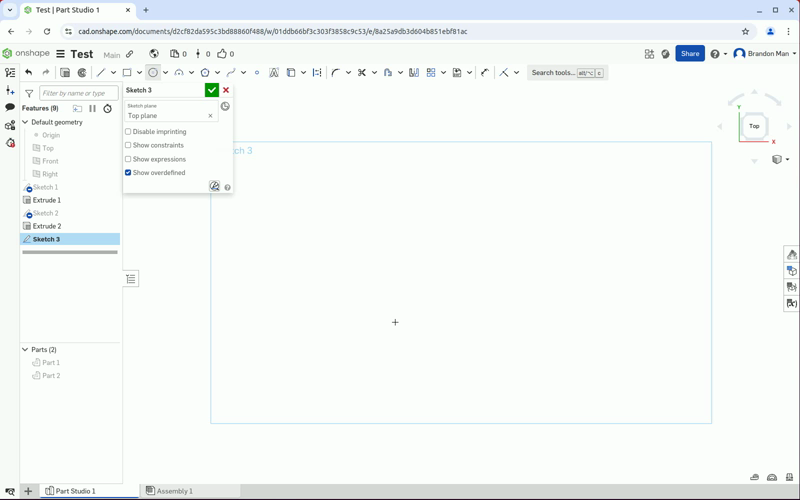
click(395, 321)
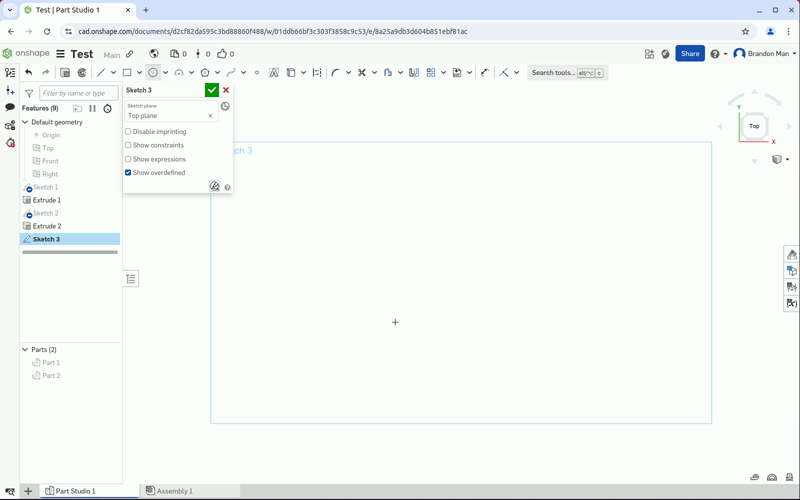
key_up(shift)
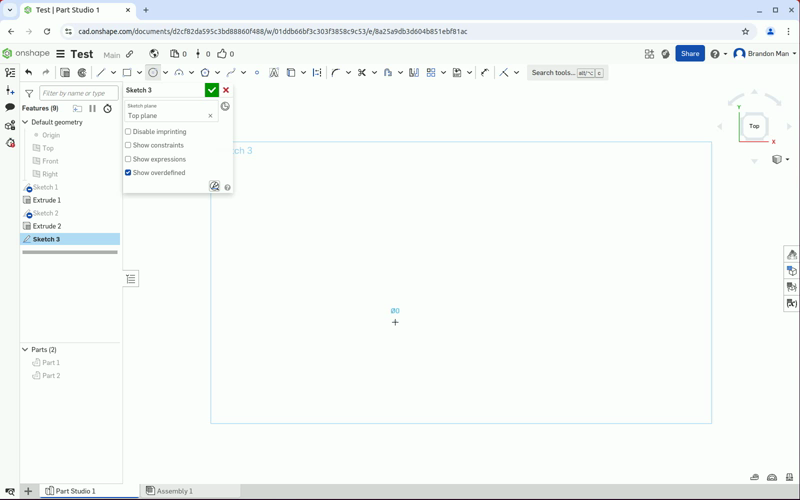
mouse_move(430, 321)
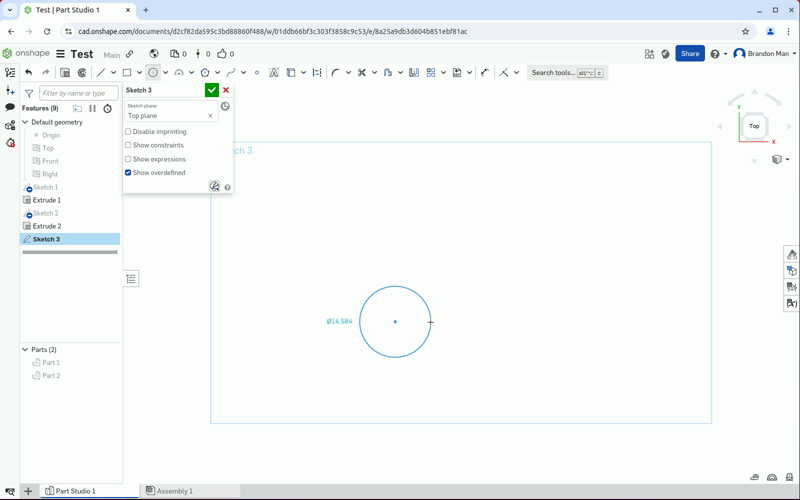
click(430, 321)
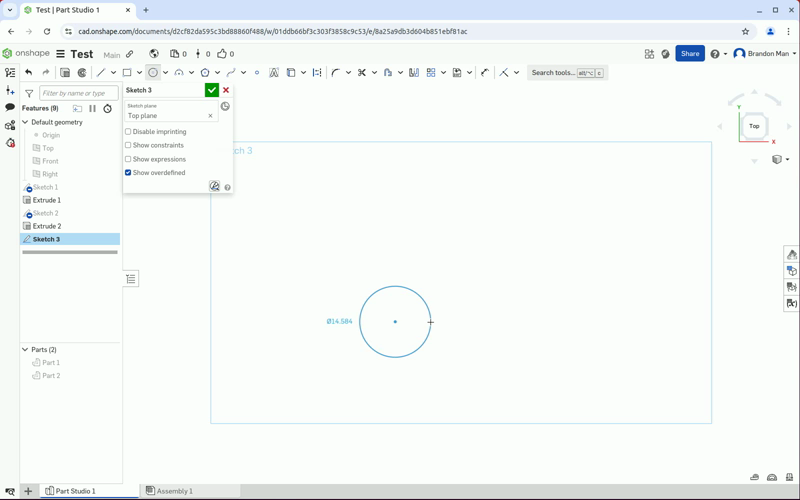
key(esc)
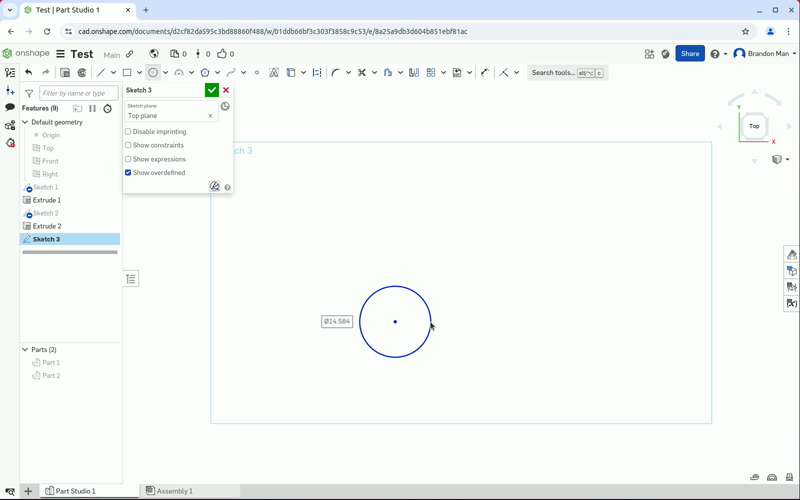
key(c)
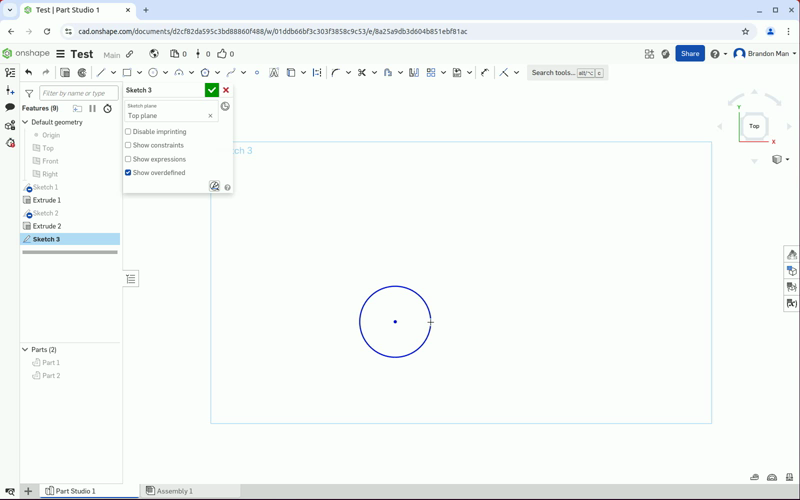
key_down(shift)
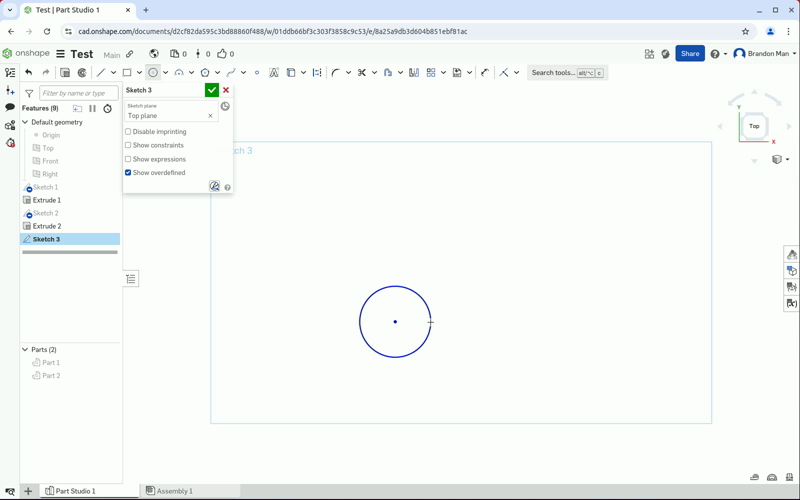
mouse_move(395, 321)
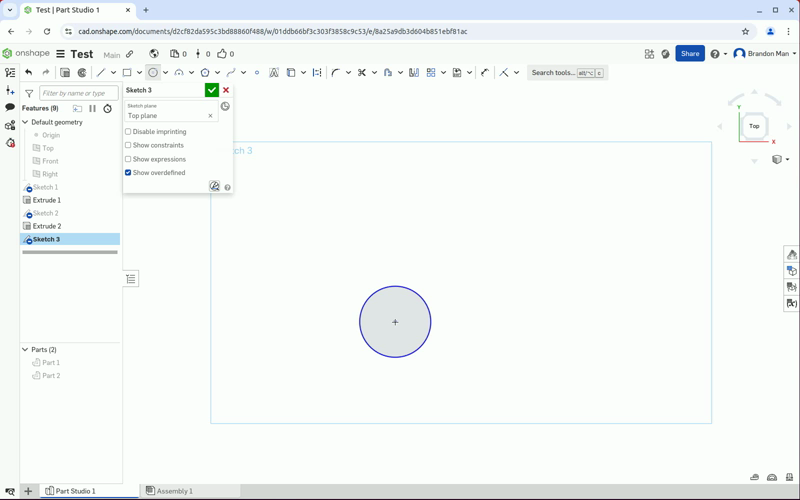
click(395, 321)
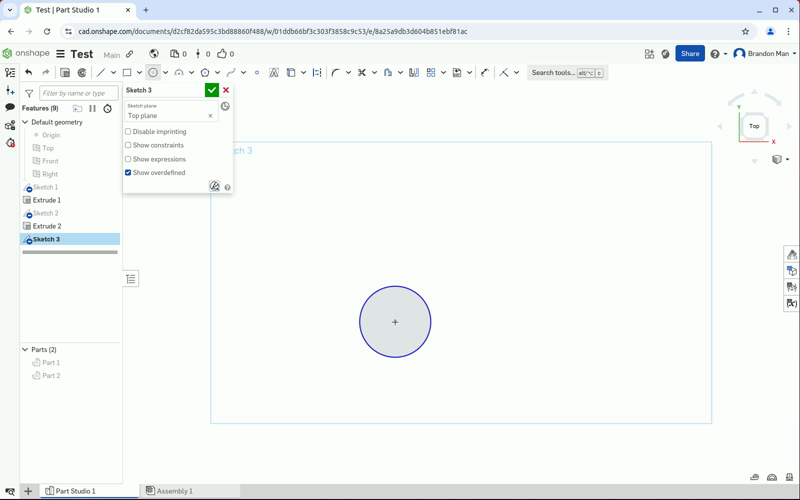
key_up(shift)
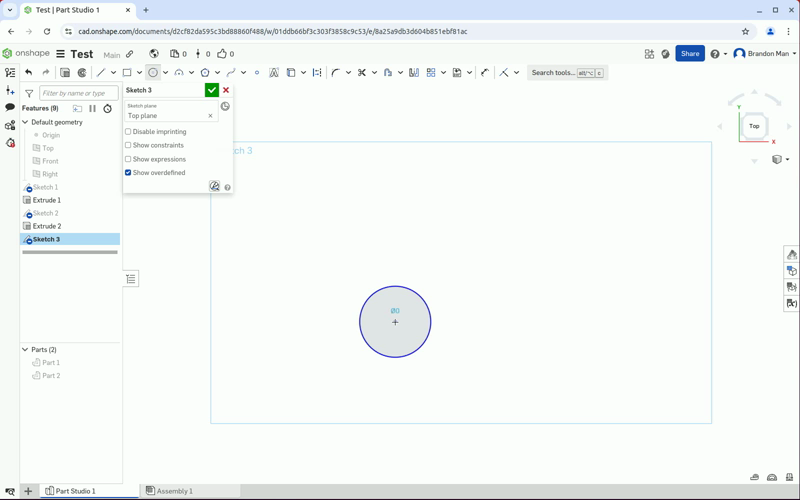
mouse_move(424, 321)
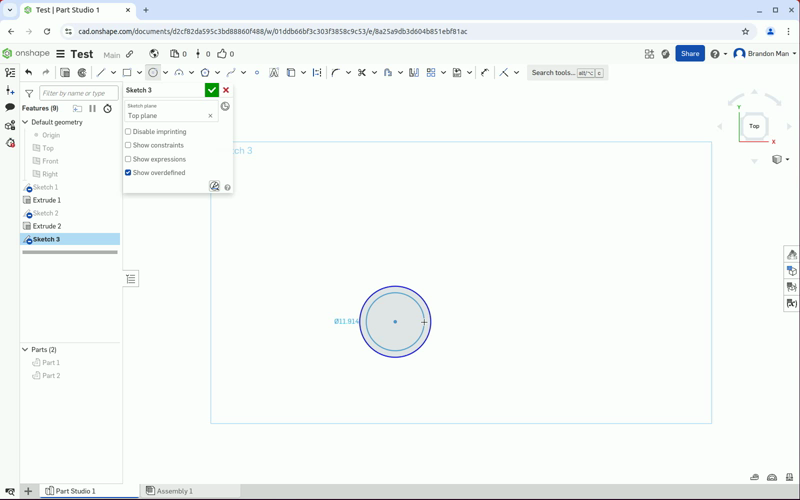
click(424, 321)
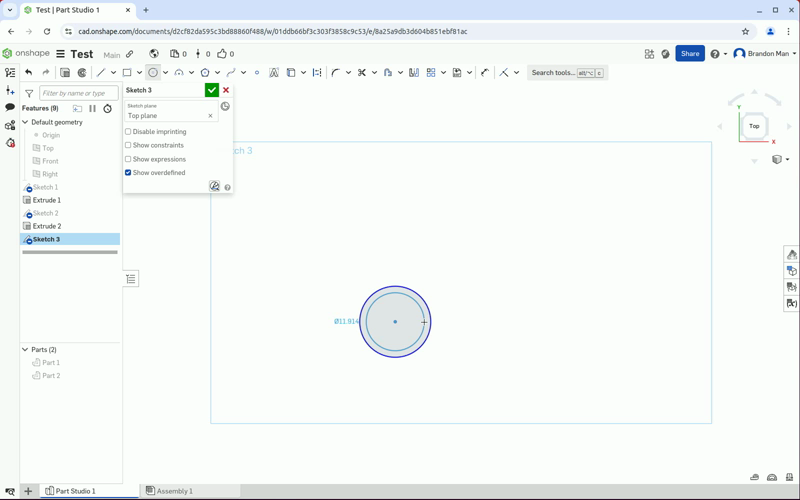
key(esc)
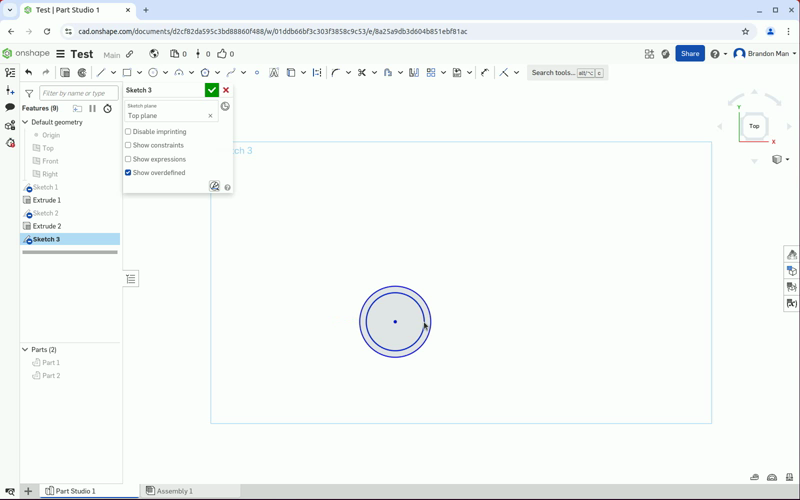
mouse_move(417, 296)
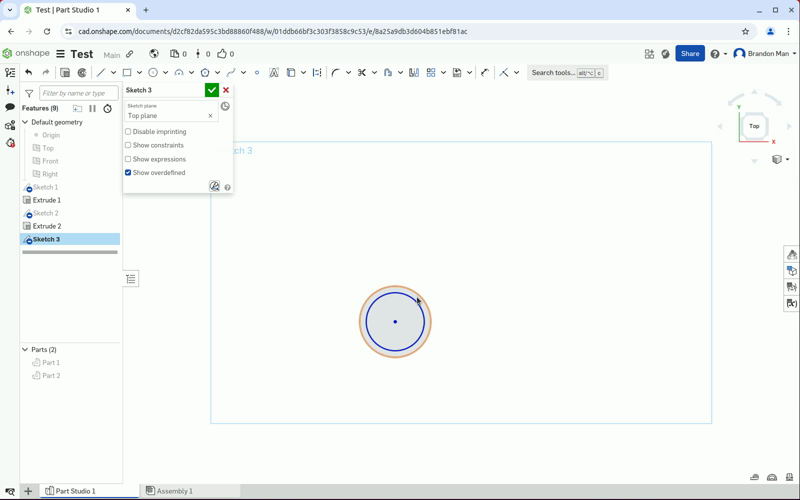
scroll(6)
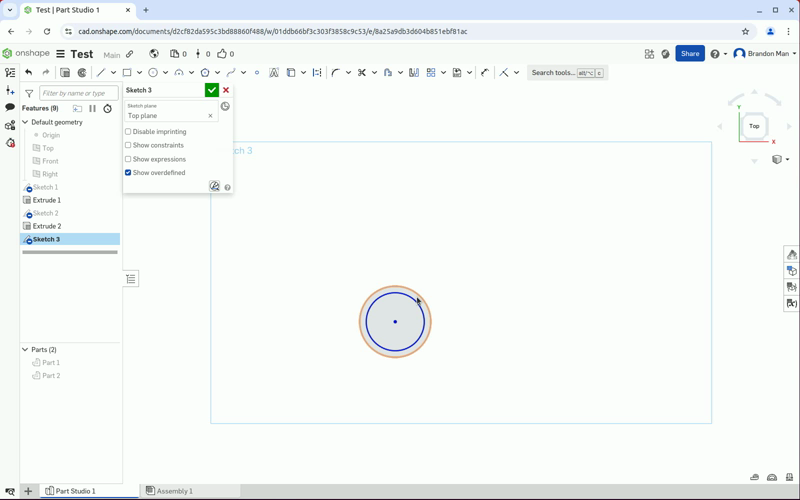
scroll(6)
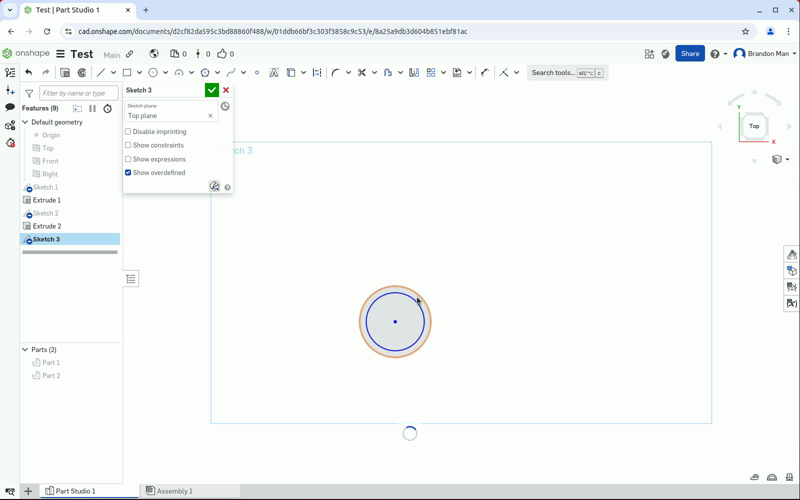
scroll(6)
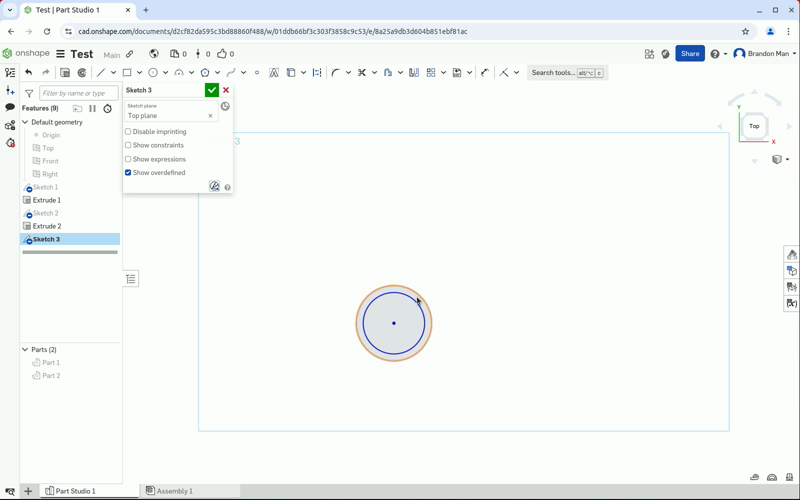
scroll(6)
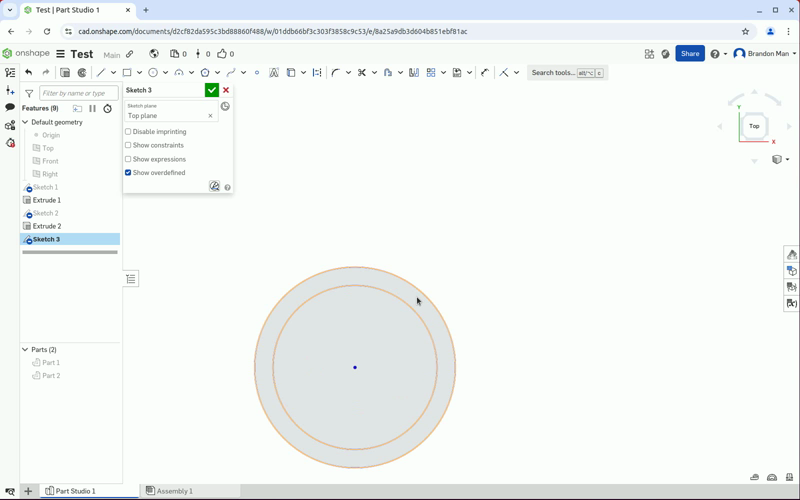
scroll(6)
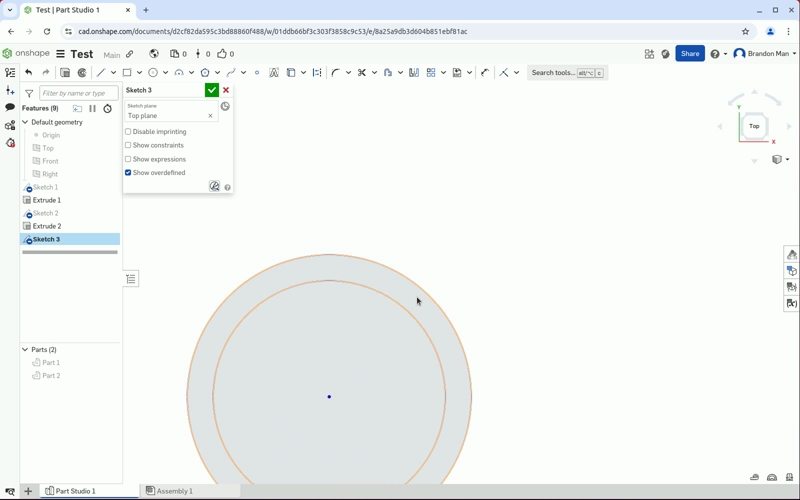
scroll(6)
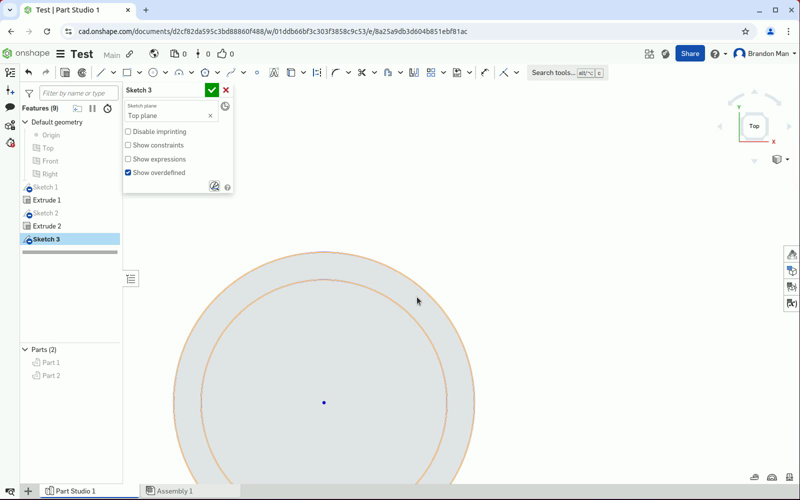
scroll(6)
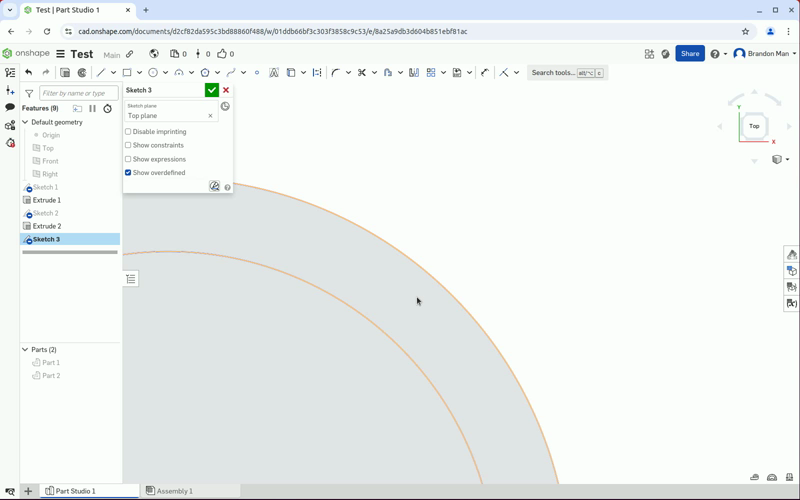
click(417, 296)
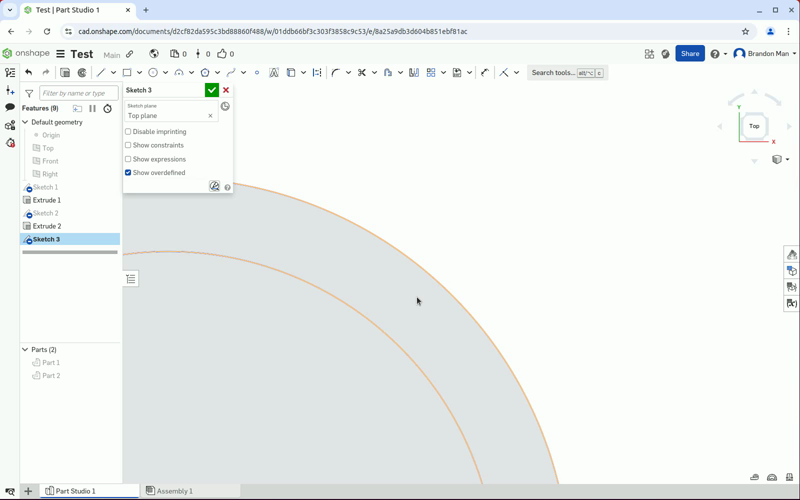
scroll(-6)
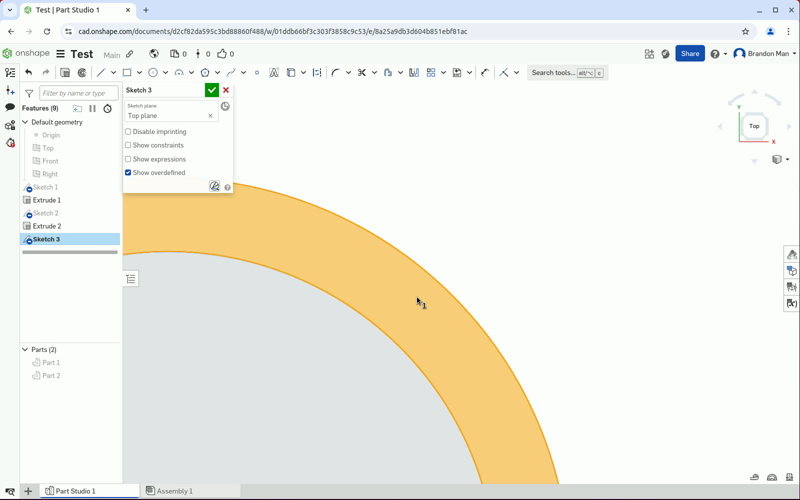
scroll(-6)
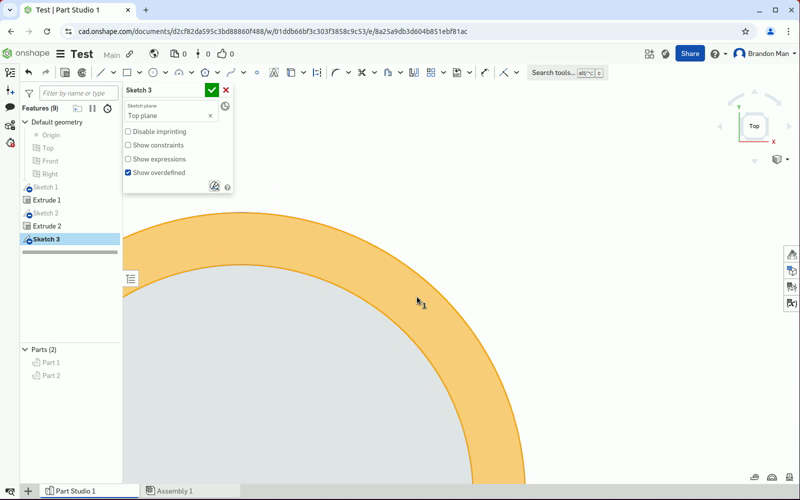
scroll(-6)
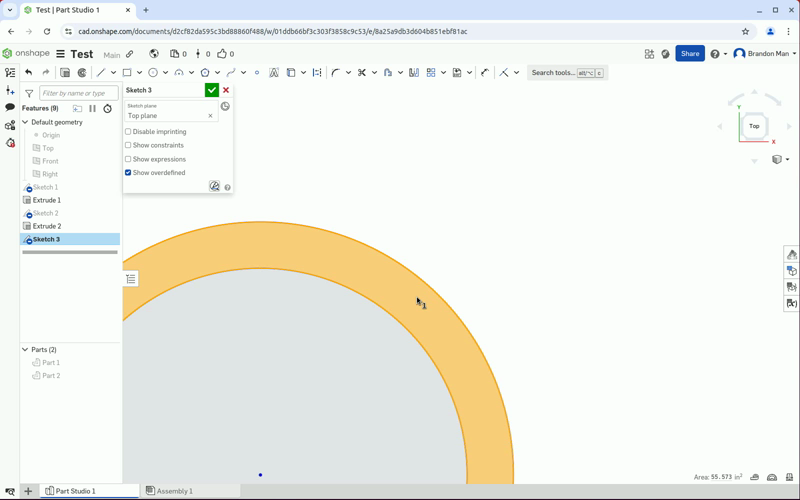
scroll(-6)
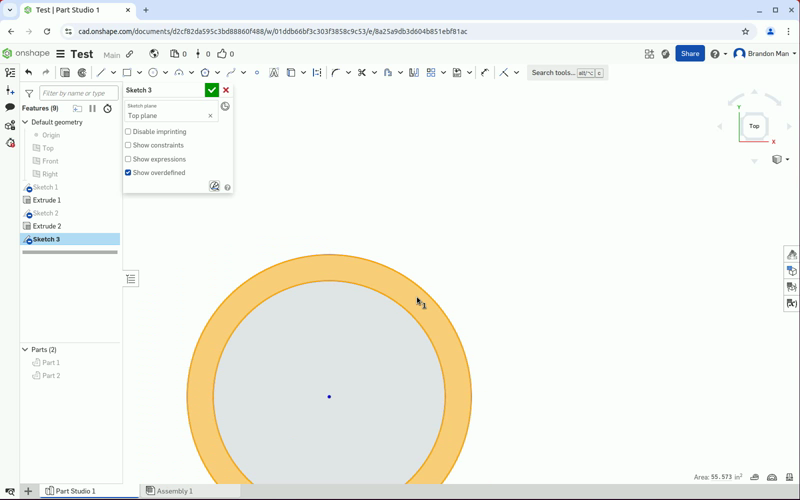
scroll(-6)
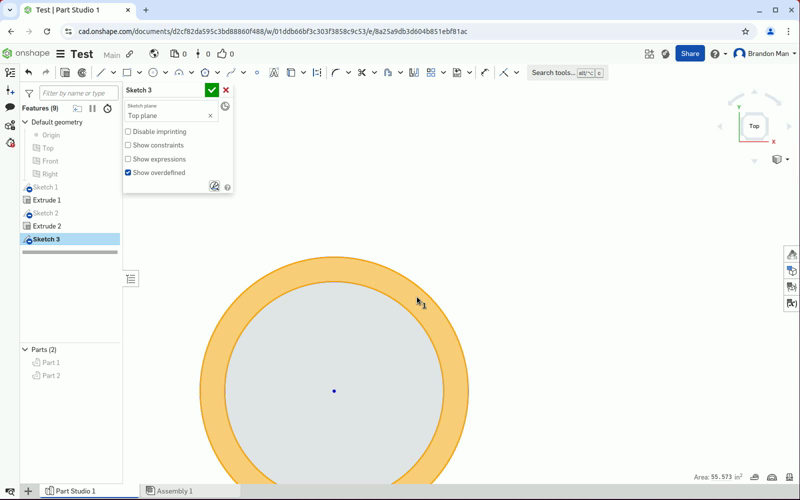
scroll(-6)
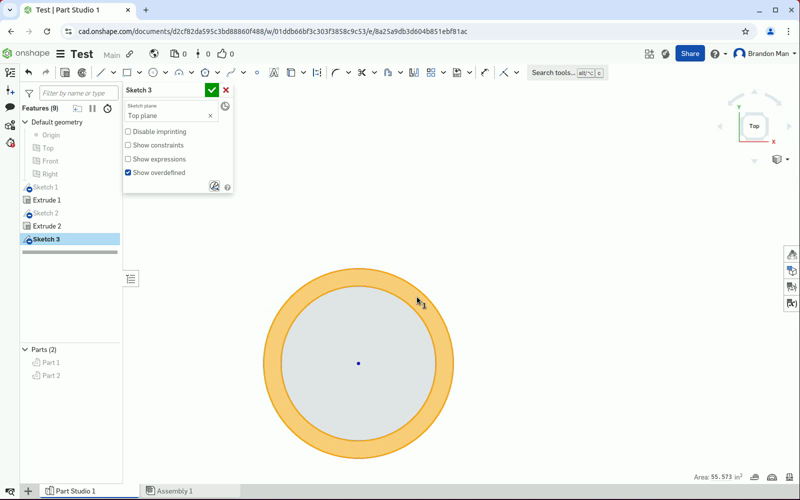
scroll(-6)
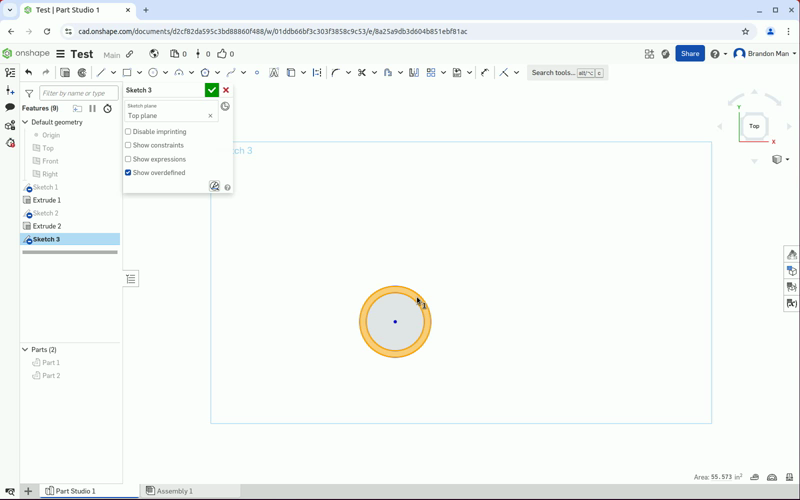
mouse_move(73, 352)
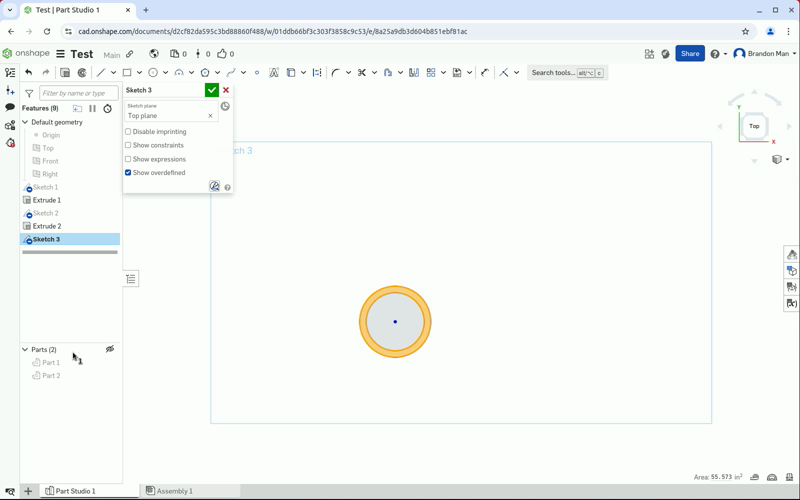
key(shift+y)
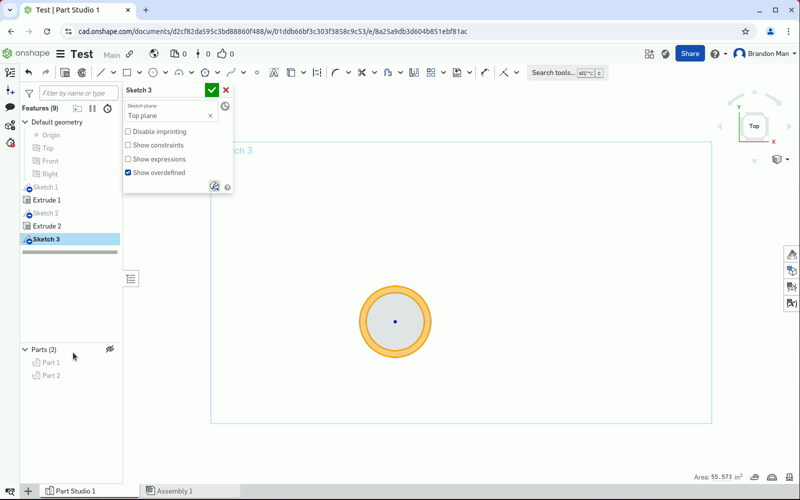
key(shift+e)
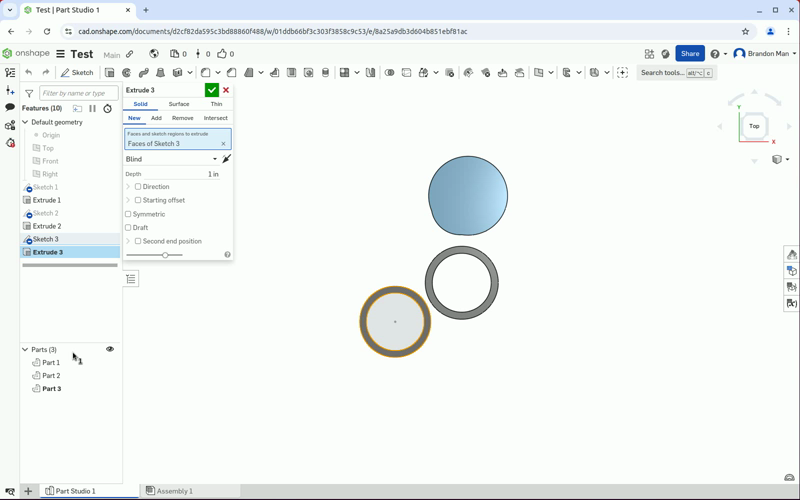
mouse_move(143, 106)
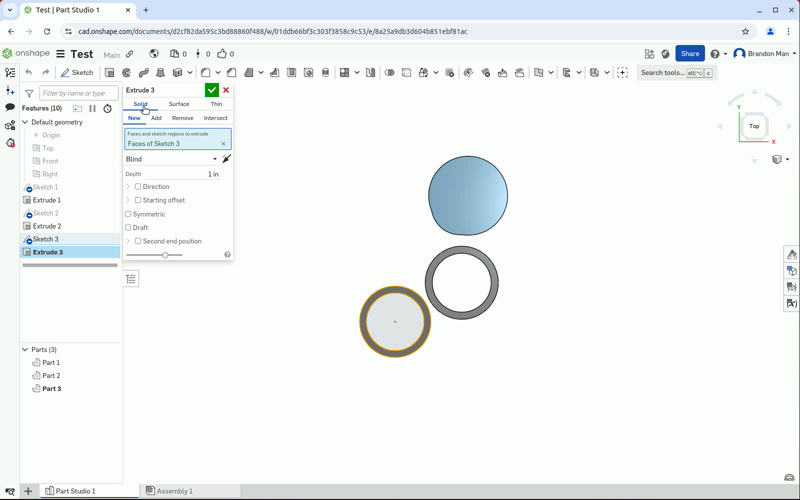
click(143, 106)
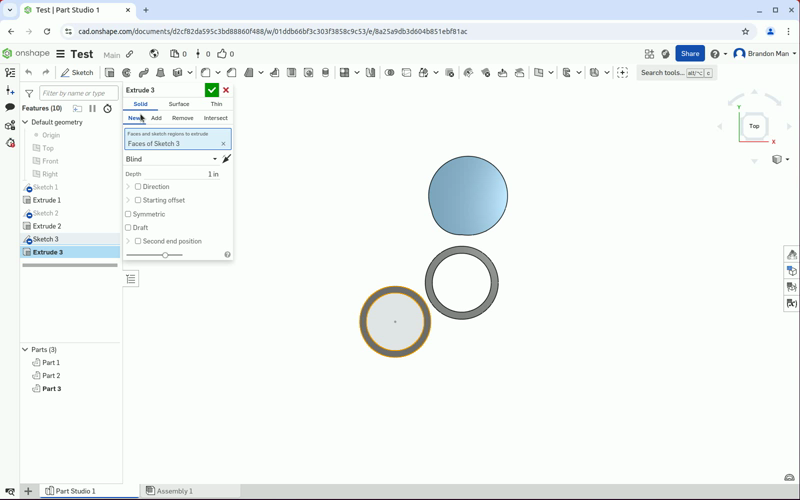
mouse_move(137, 120)
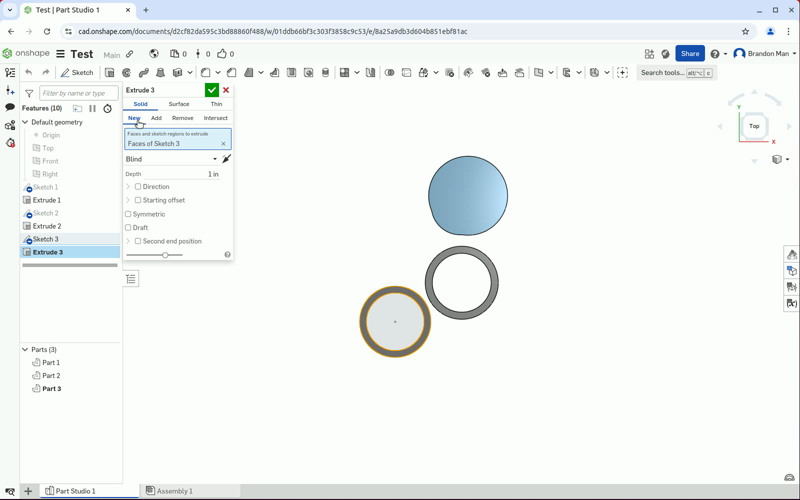
click(137, 120)
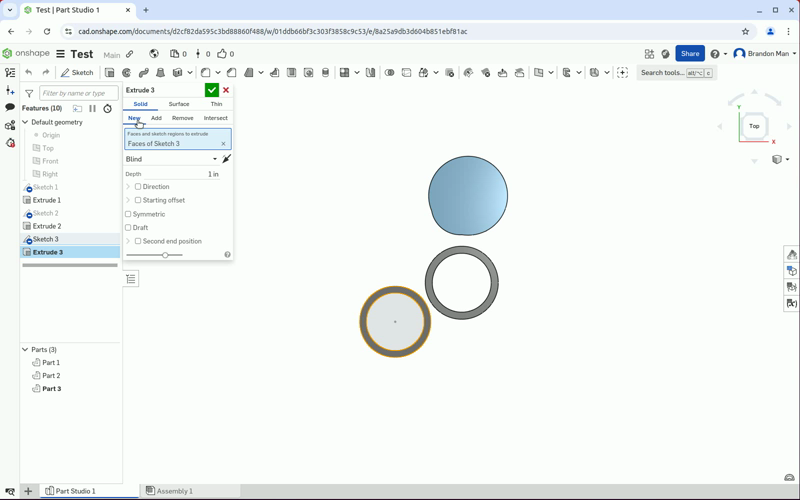
key(tab, 4)
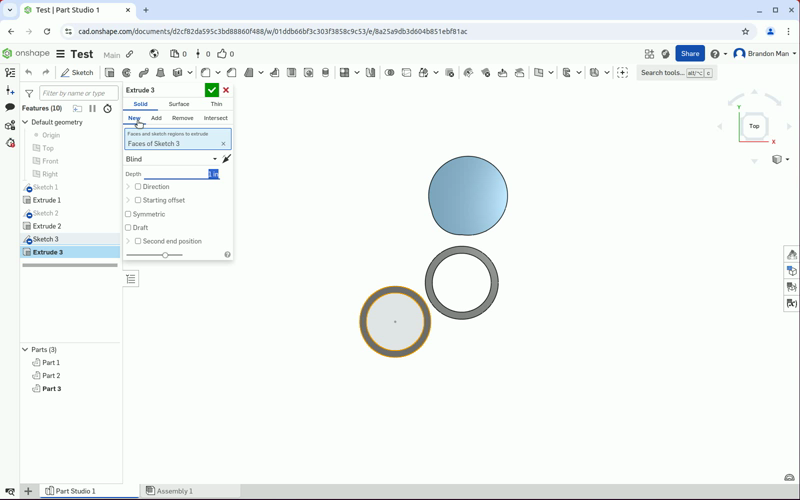
text(3.851)
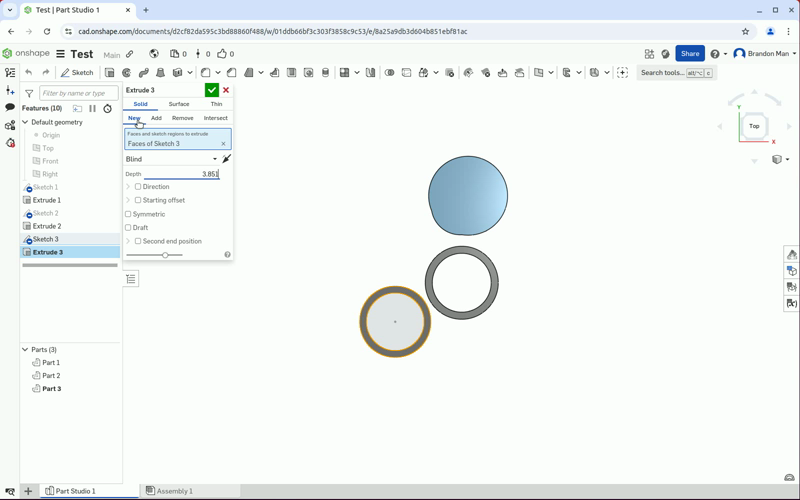
key(enter)
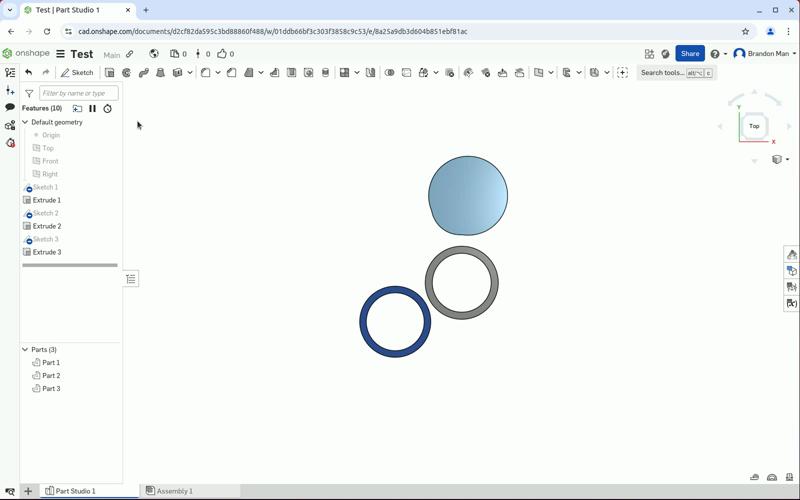
key(shift+h)
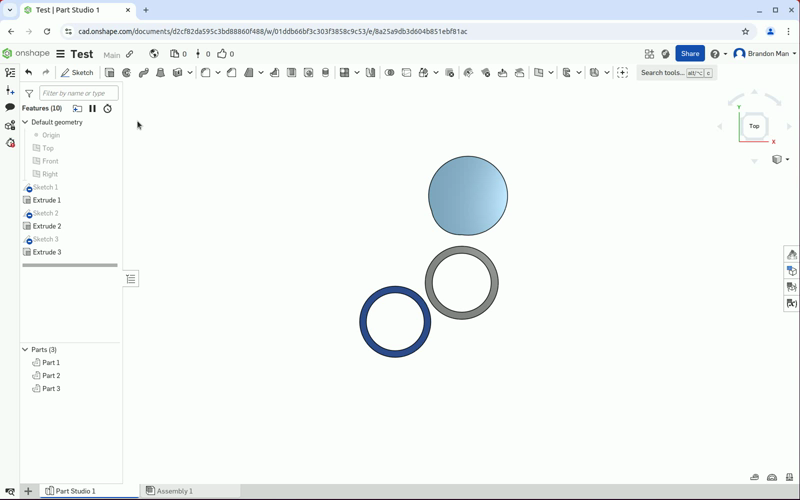
key(shift+h)
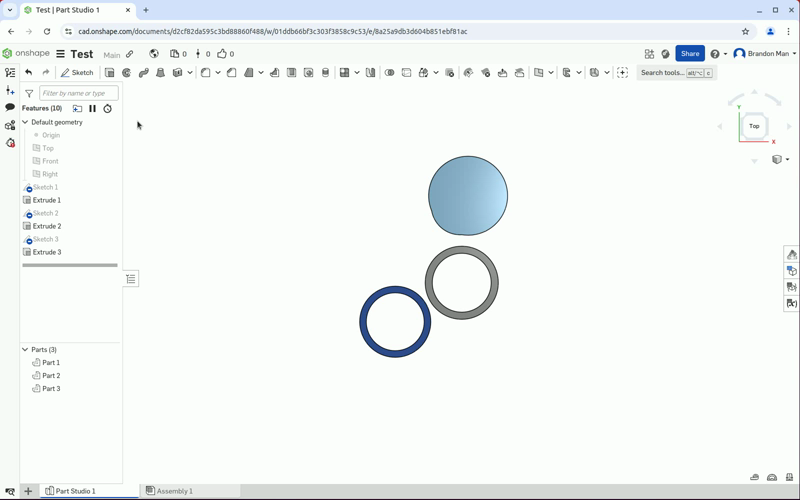
mouse_move(73, 189)
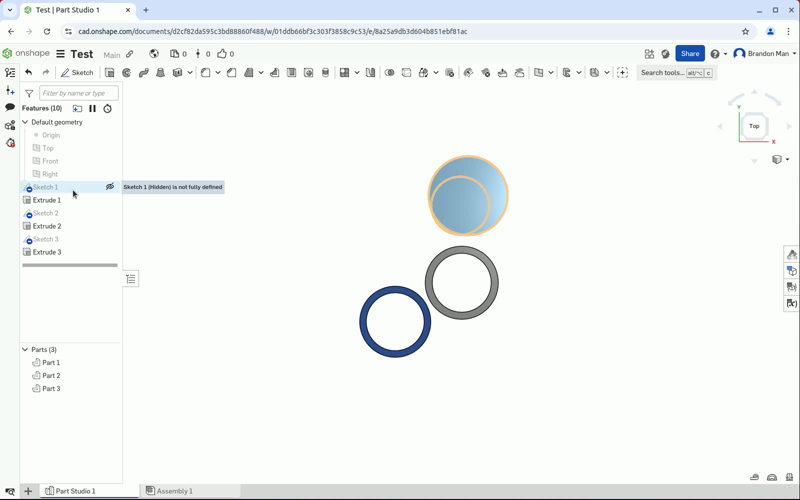
click(73, 189)
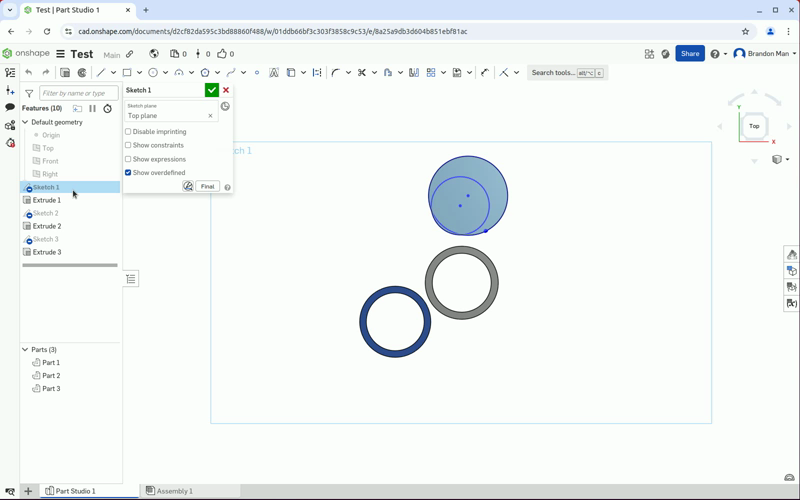
mouse_move(229, 92)
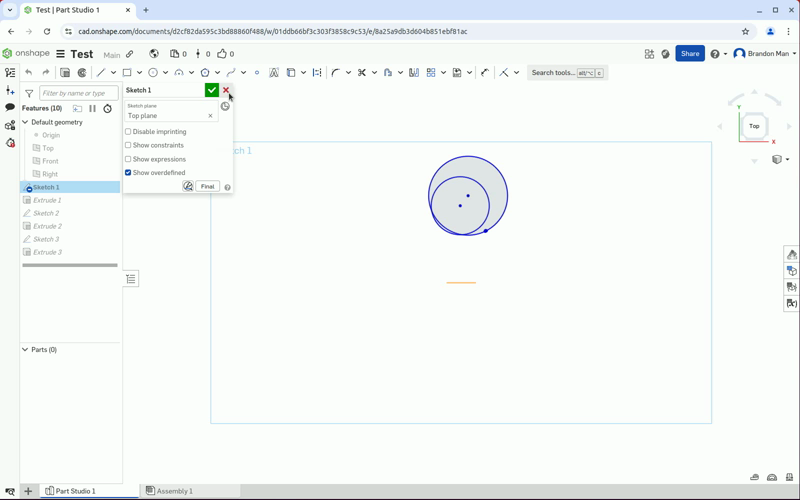
click(229, 92)
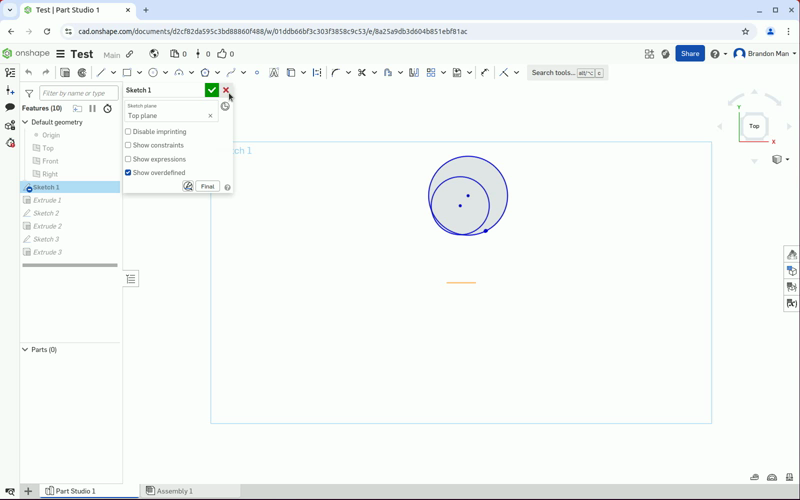
key(shift+s)
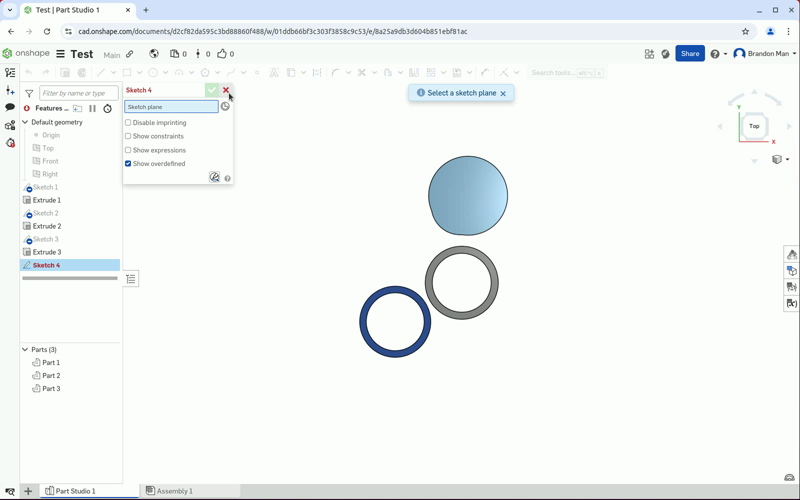
mouse_move(73, 150)
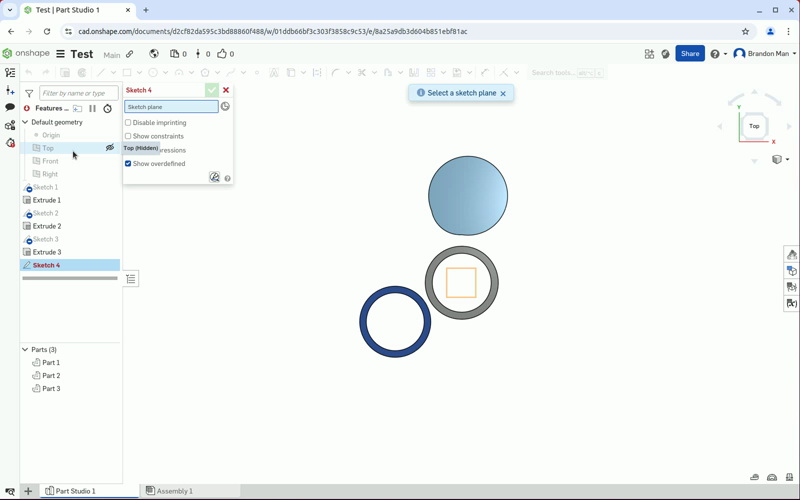
click(73, 150)
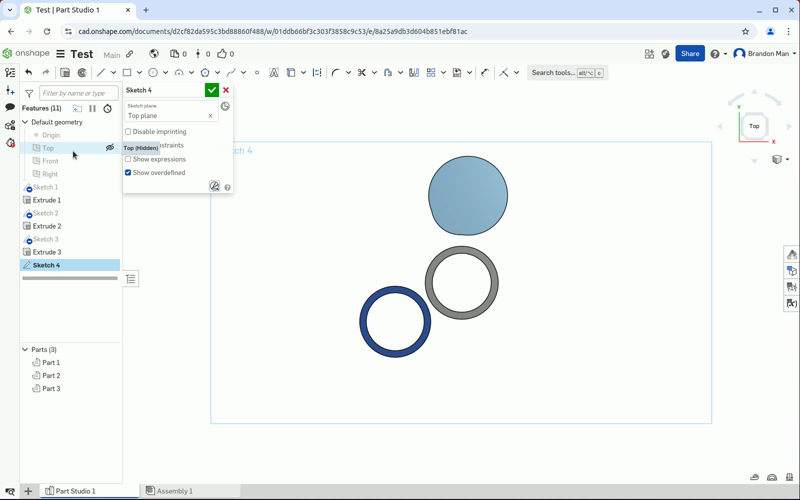
mouse_move(73, 352)
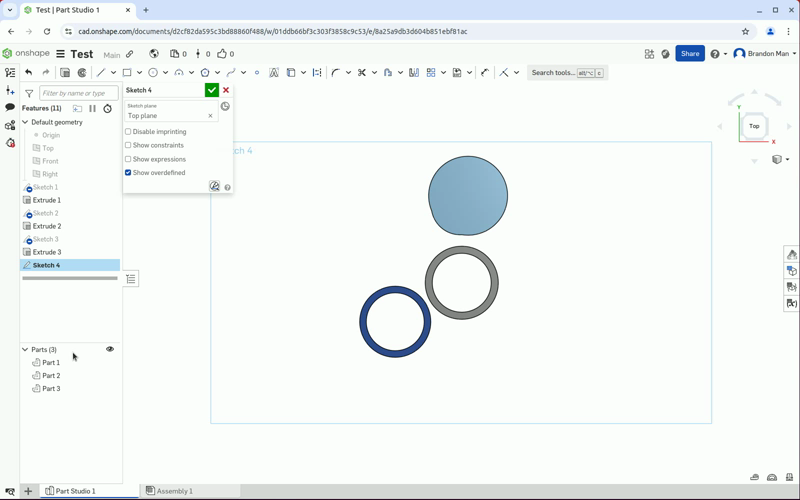
key(y)
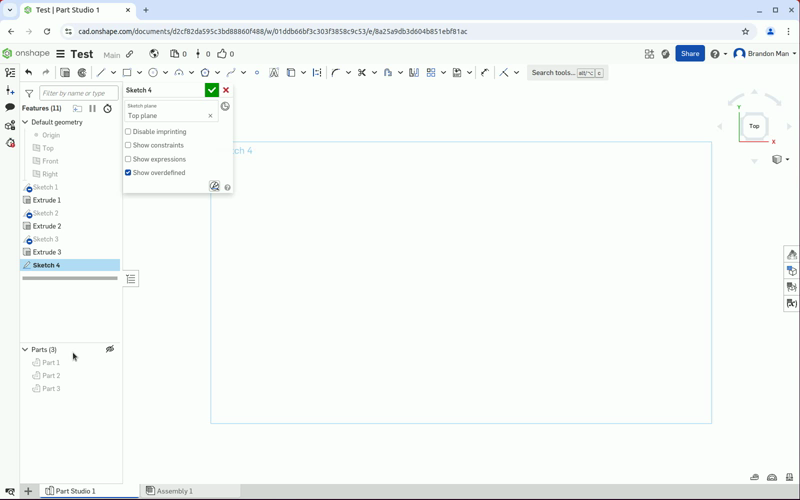
key(c)
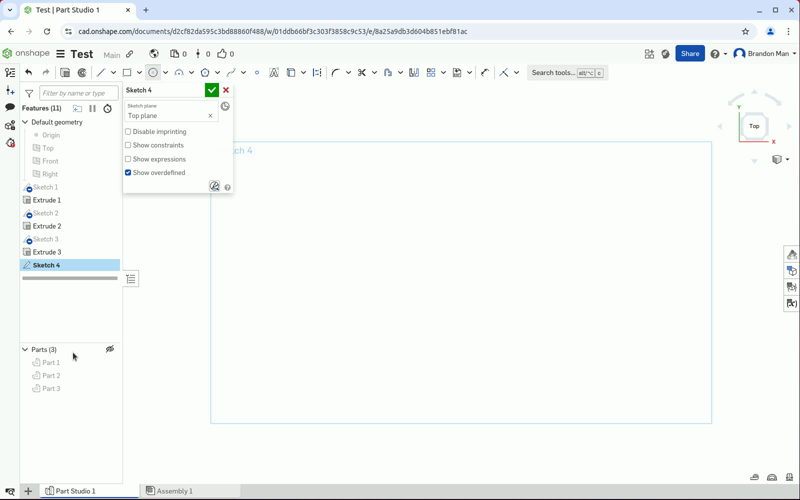
key_down(shift)
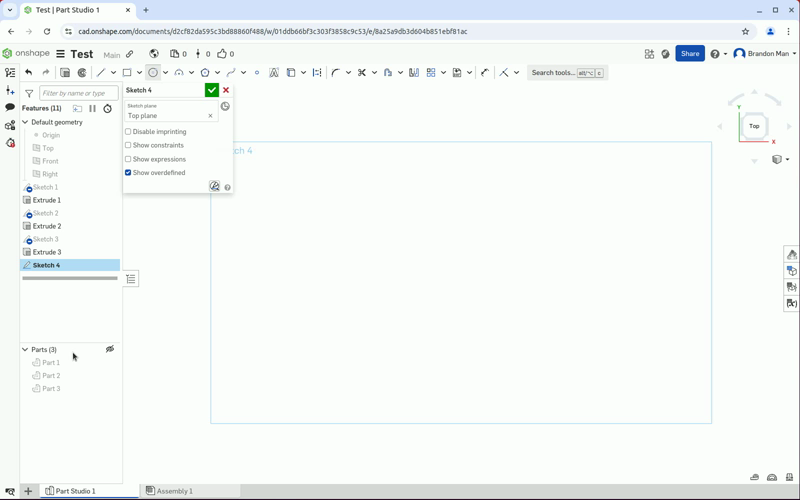
mouse_move(527, 321)
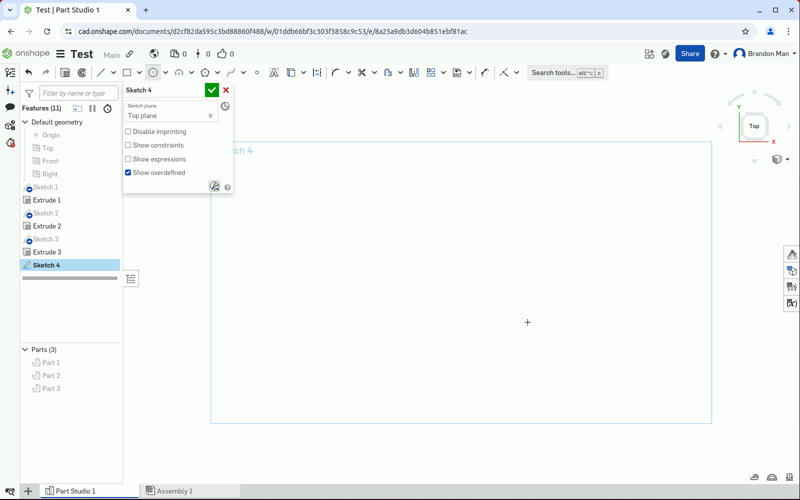
click(527, 321)
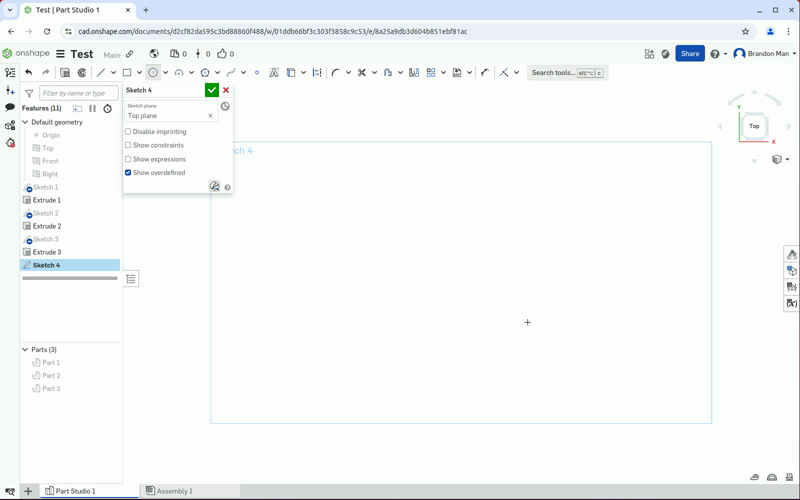
key_up(shift)
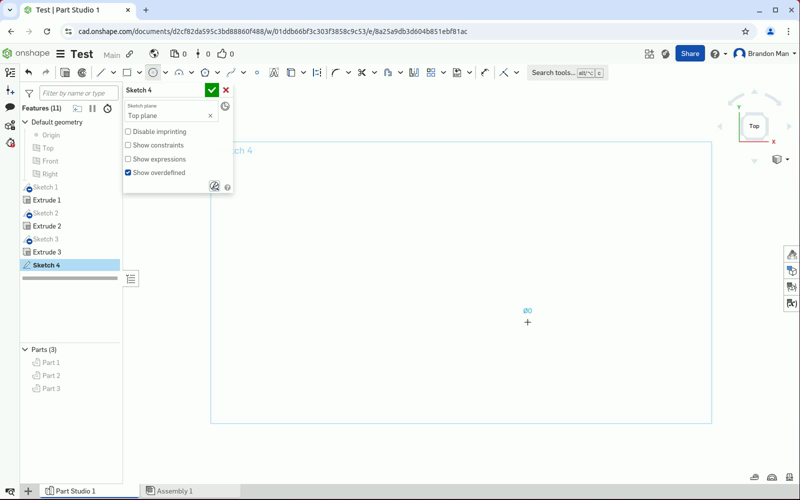
mouse_move(563, 321)
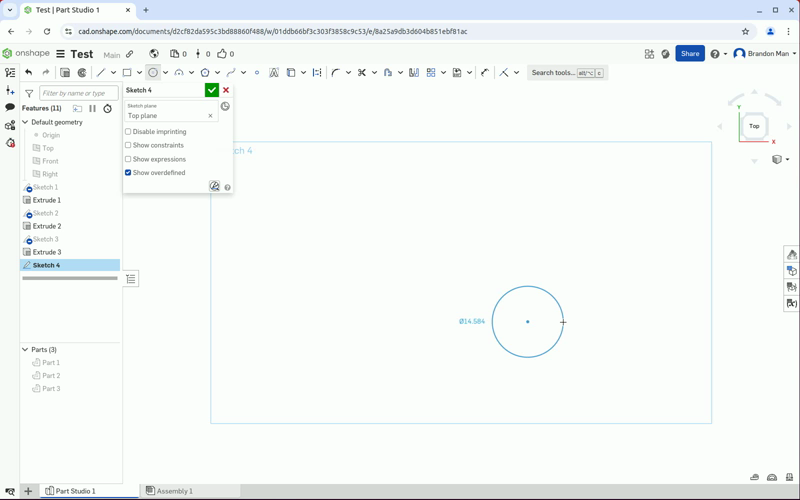
click(563, 321)
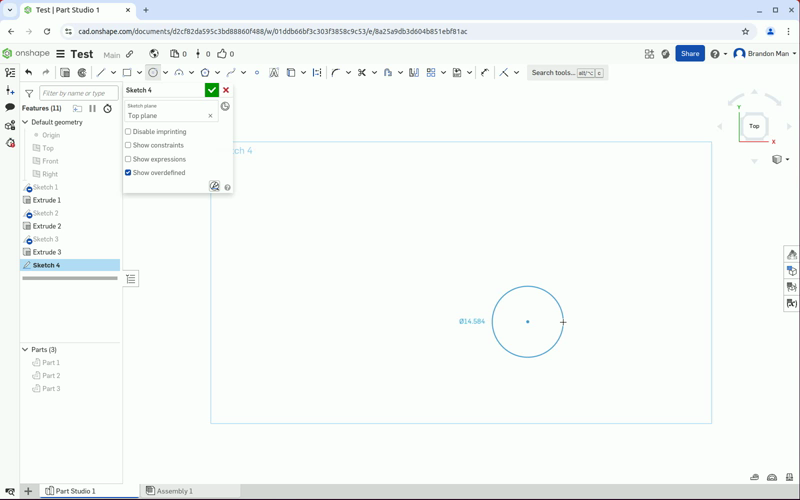
key(esc)
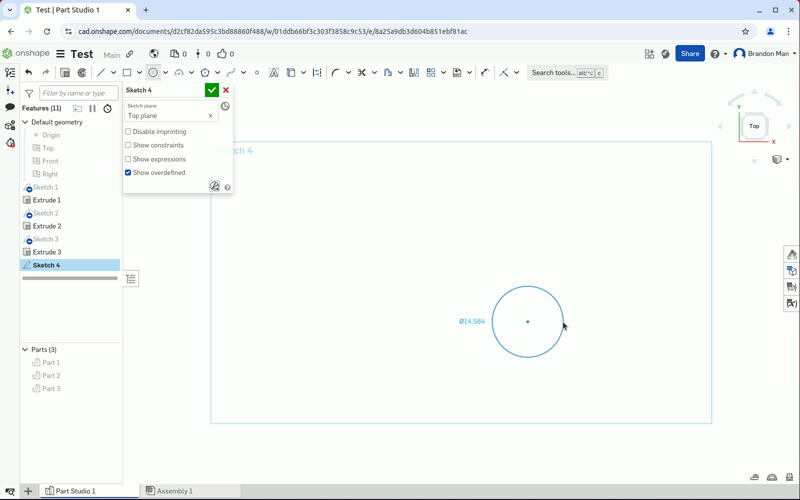
key(c)
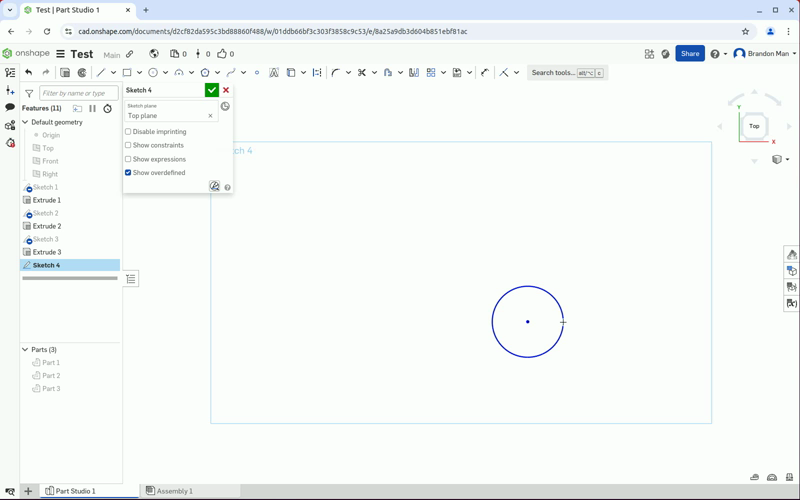
key_down(shift)
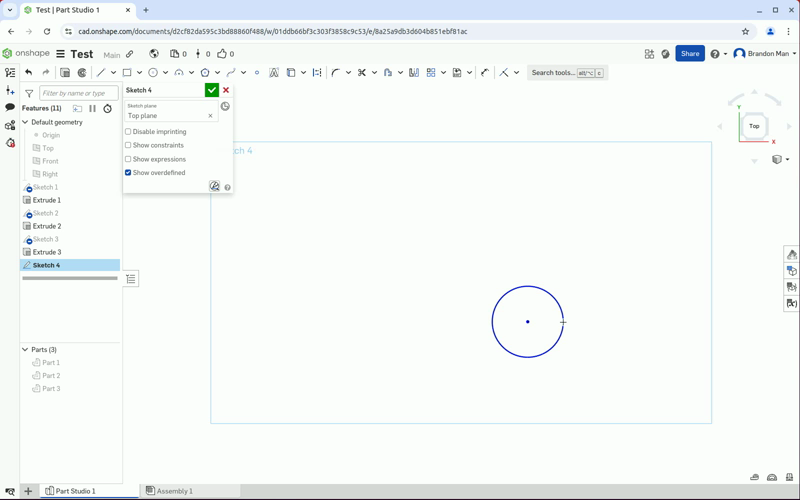
mouse_move(527, 321)
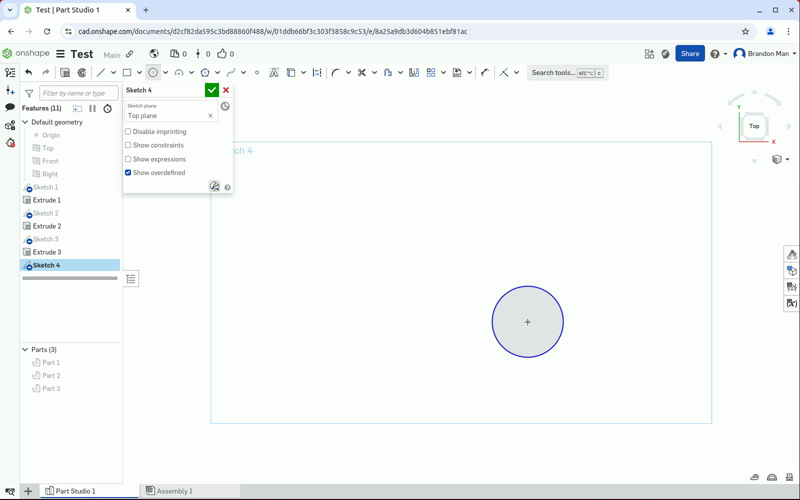
click(527, 321)
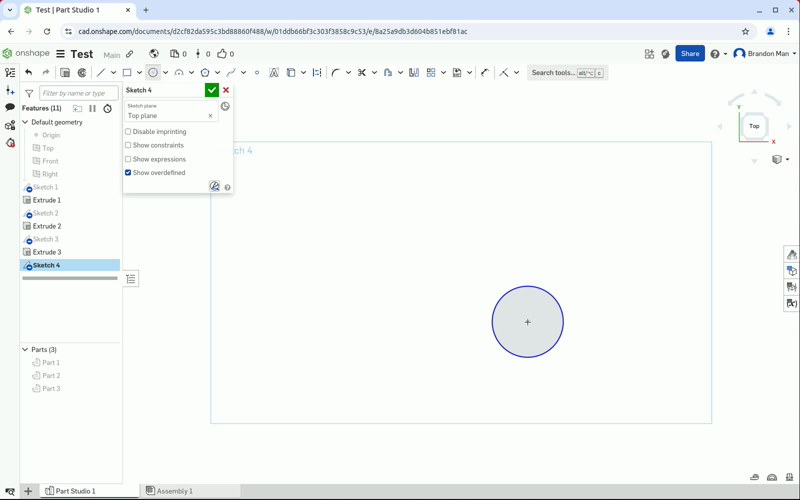
key_up(shift)
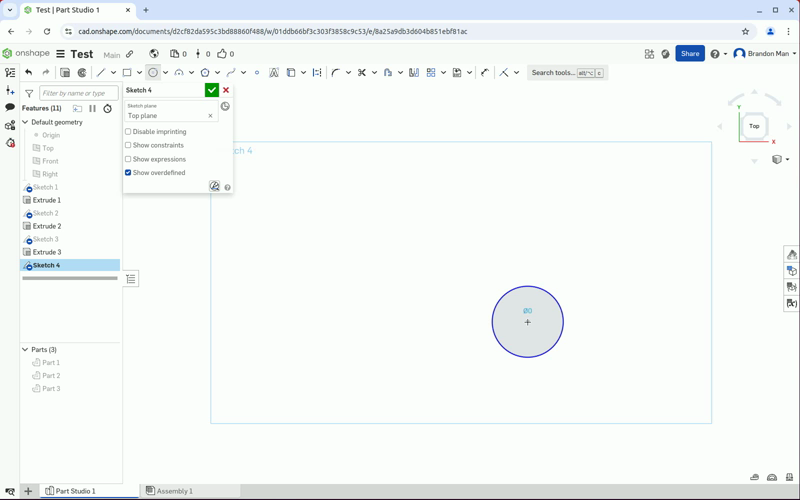
mouse_move(557, 321)
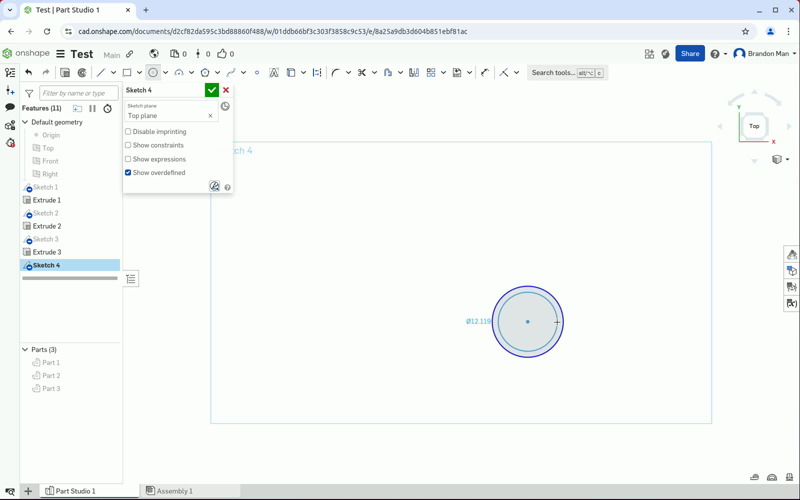
click(557, 321)
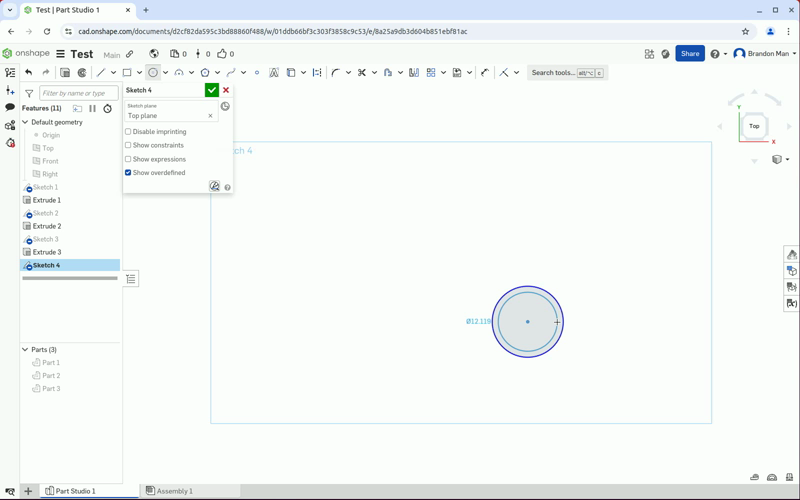
key(esc)
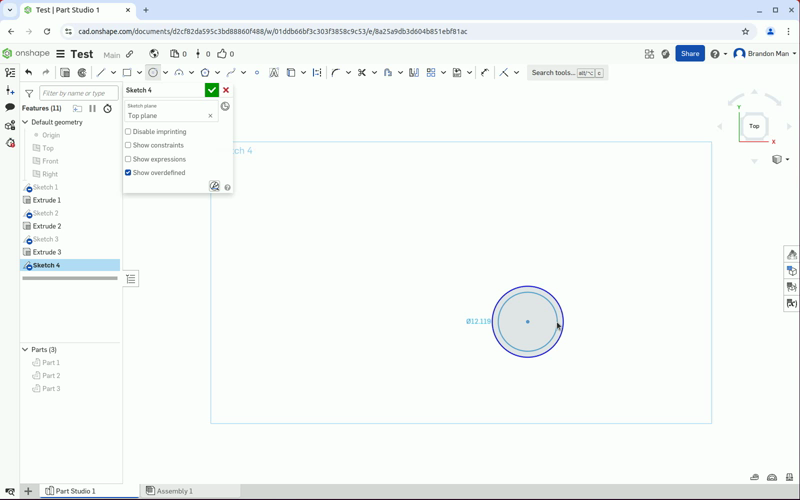
mouse_move(509, 349)
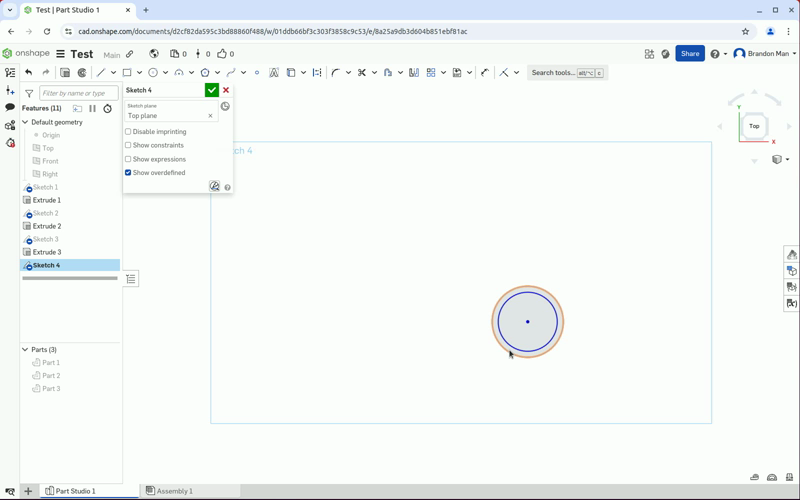
scroll(6)
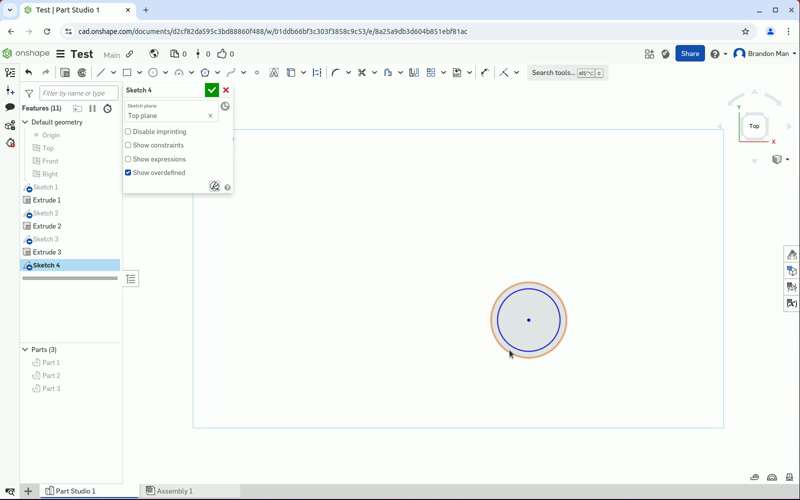
scroll(6)
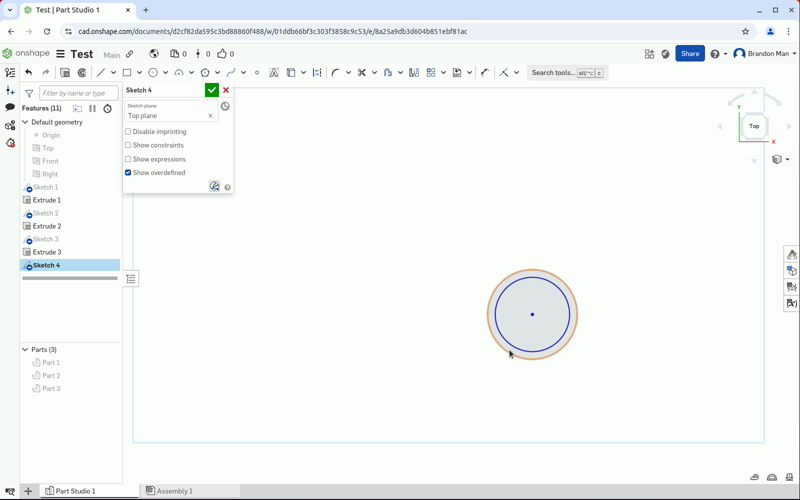
scroll(6)
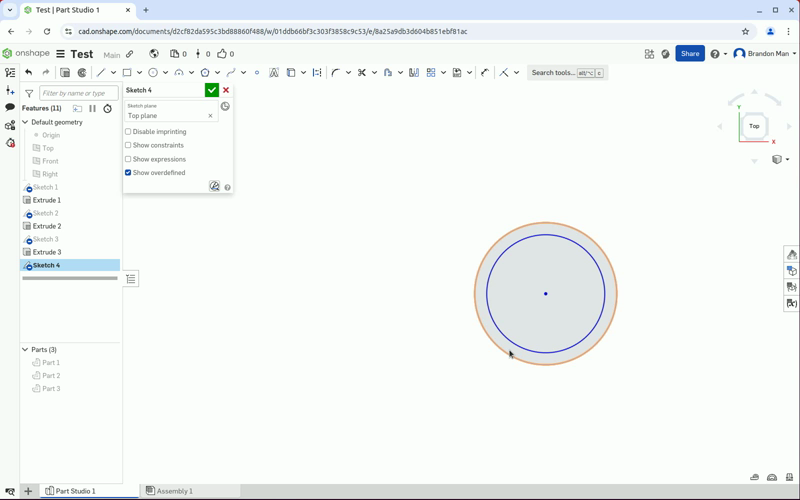
scroll(6)
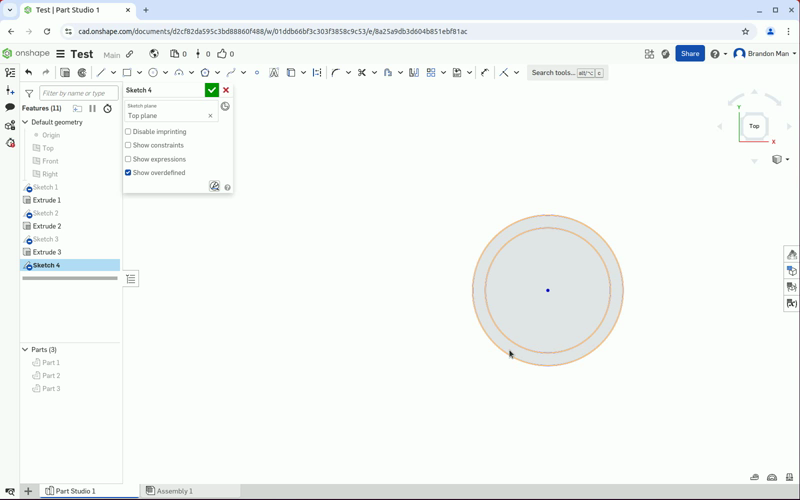
scroll(6)
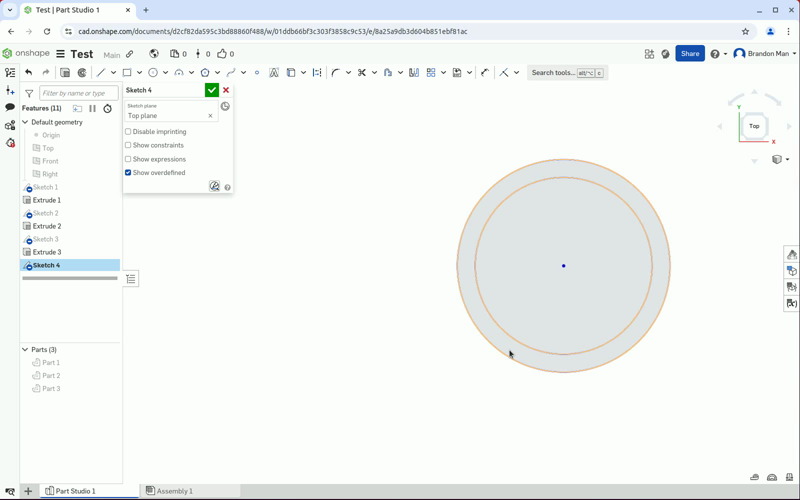
scroll(6)
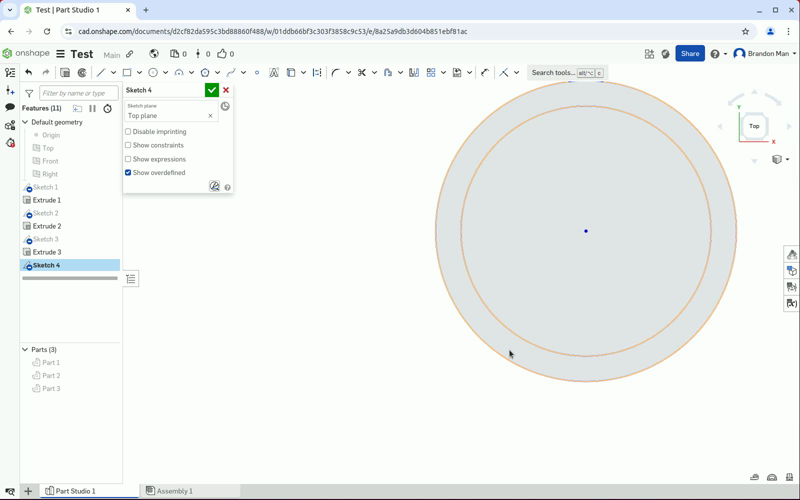
scroll(6)
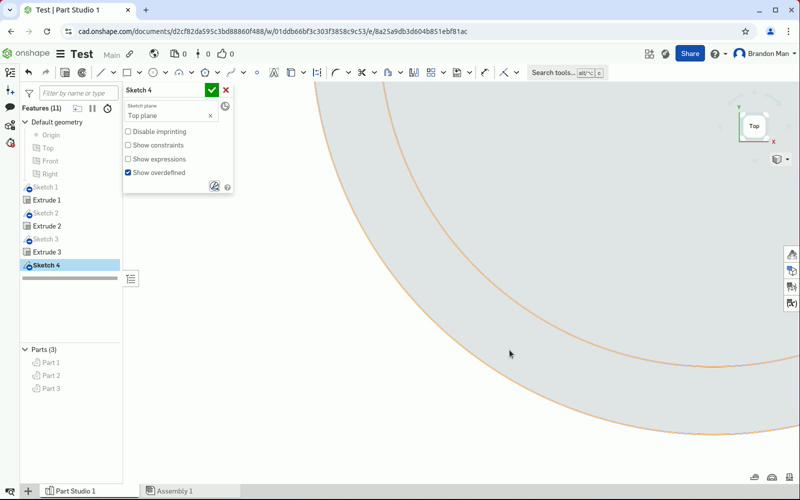
click(509, 349)
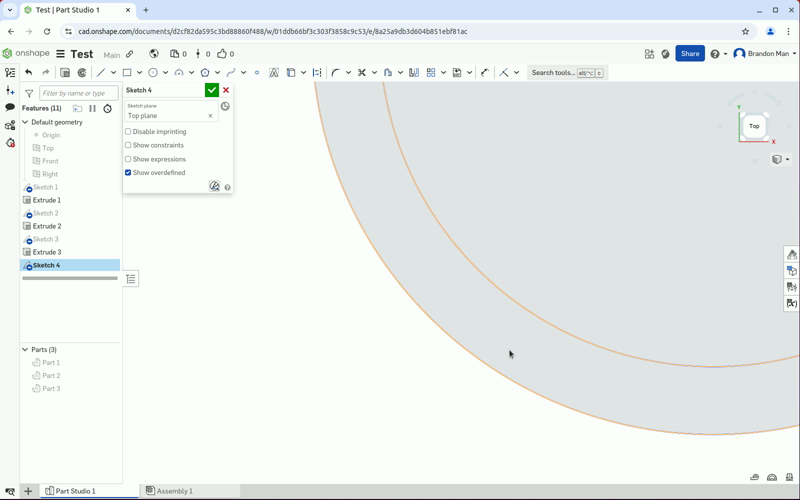
scroll(-6)
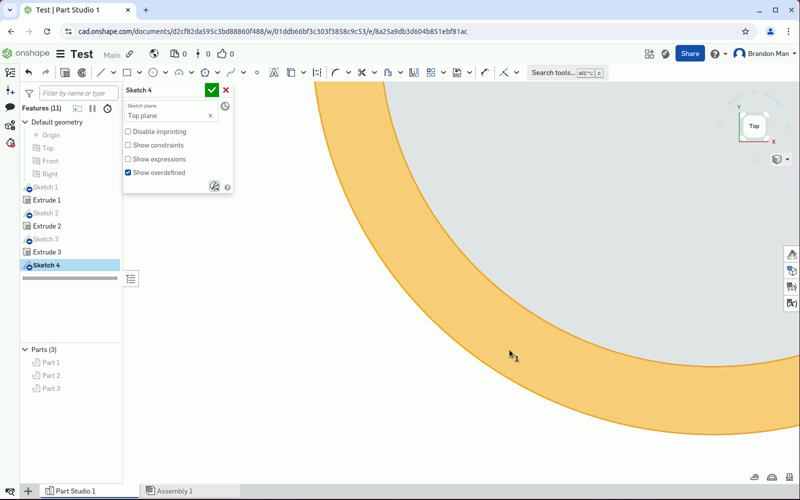
scroll(-6)
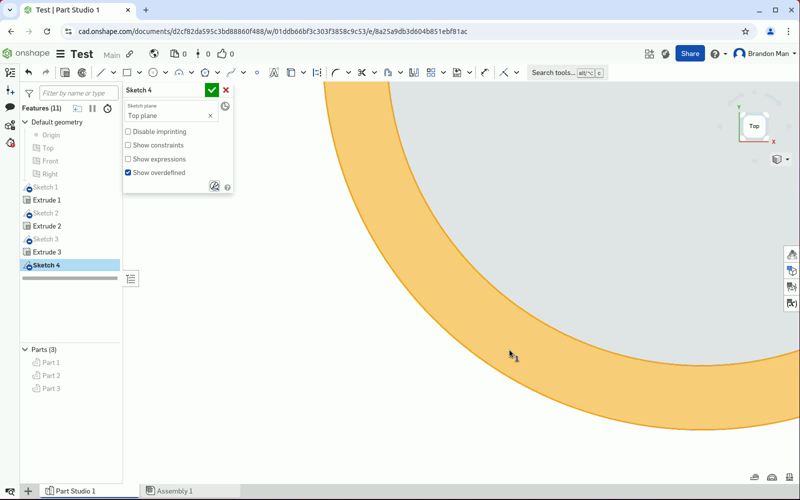
scroll(-6)
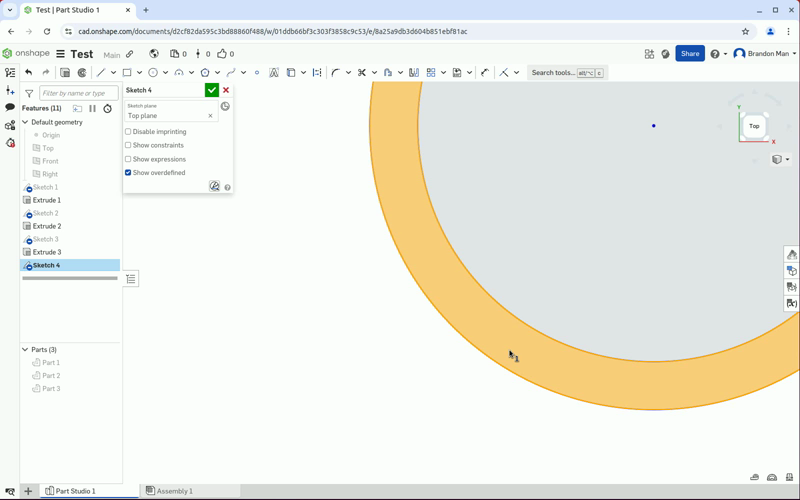
scroll(-6)
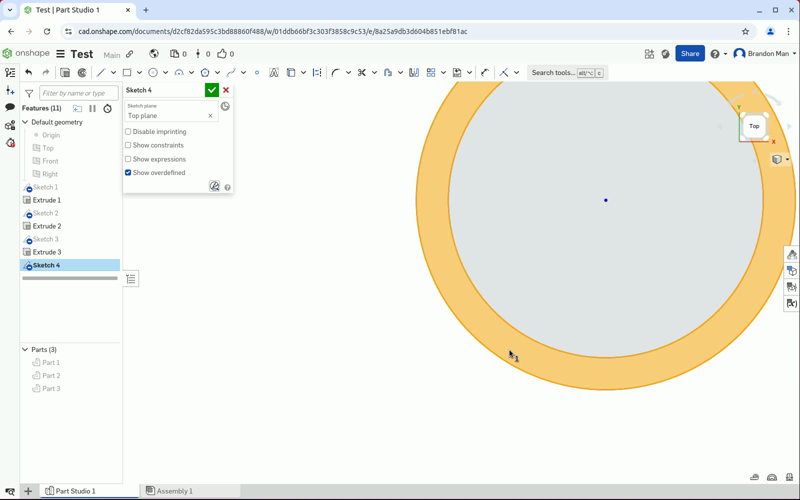
scroll(-6)
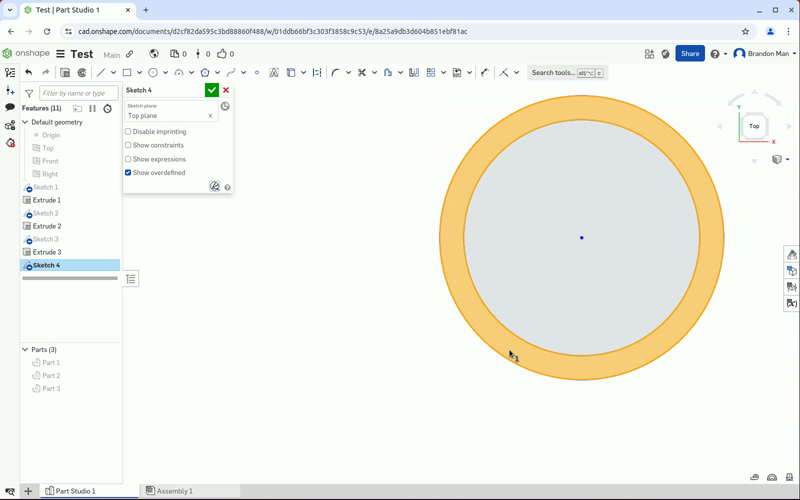
scroll(-6)
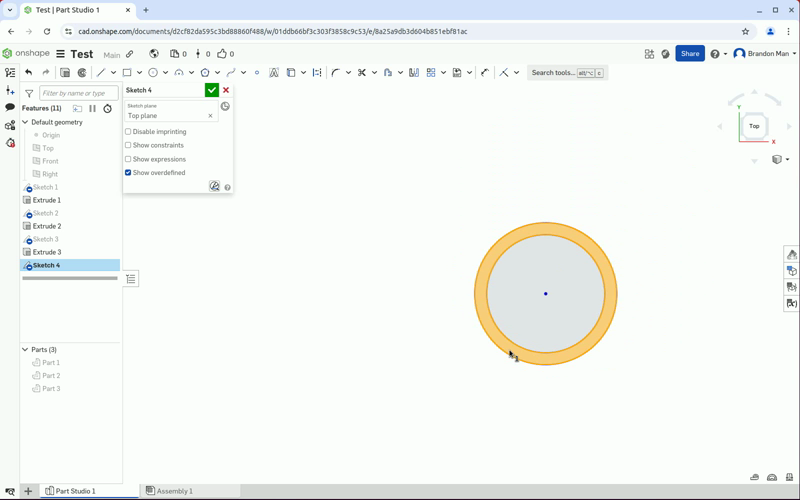
scroll(-6)
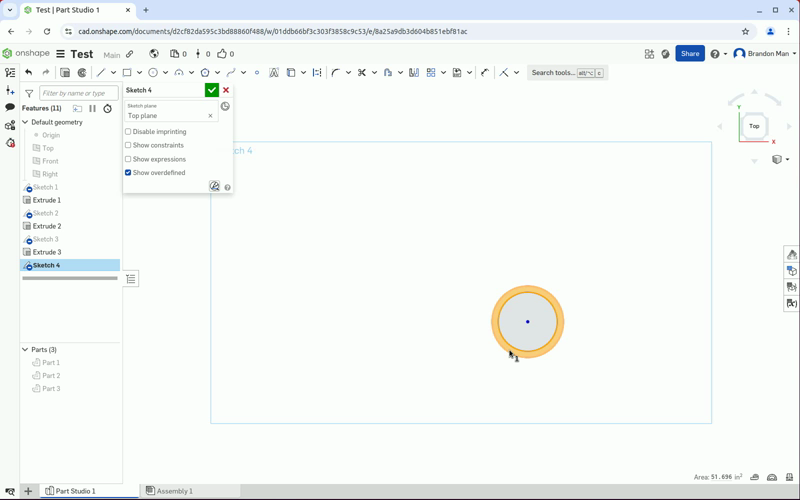
mouse_move(73, 352)
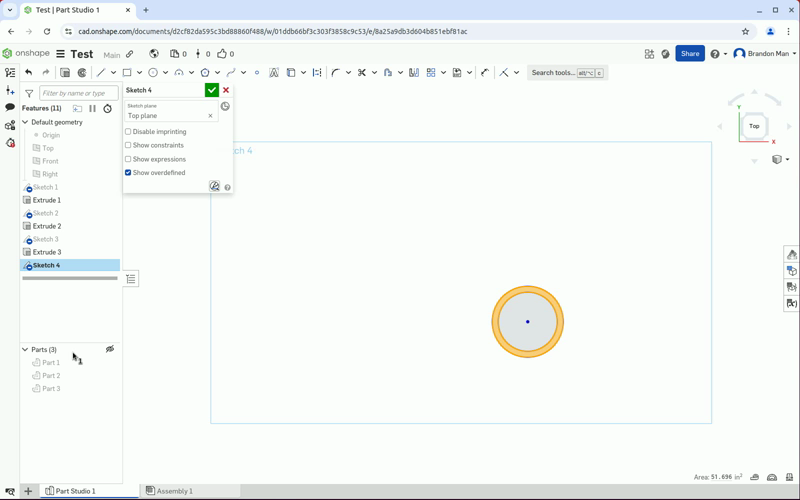
key(shift+y)
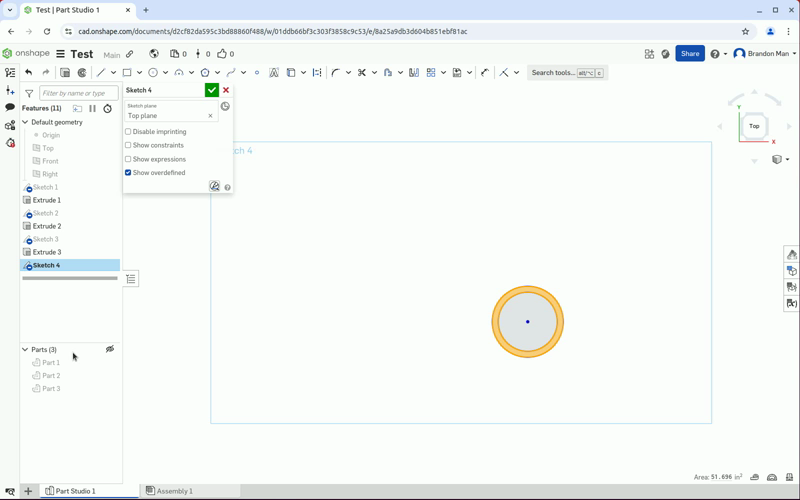
key(shift+e)
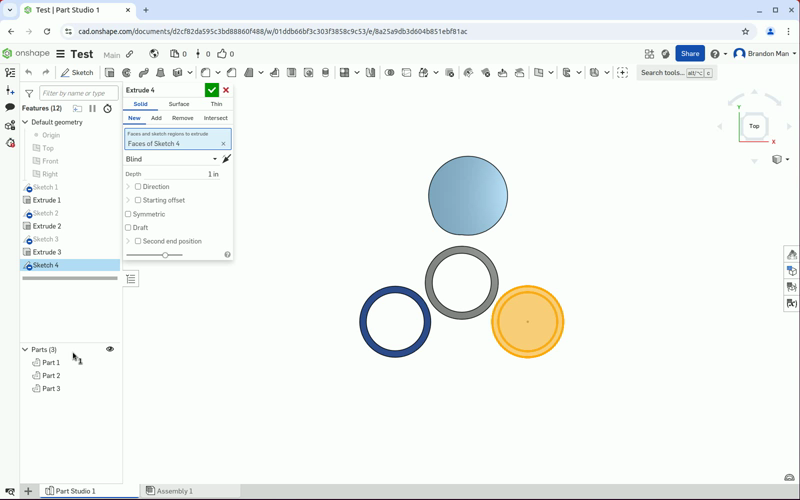
mouse_move(143, 106)
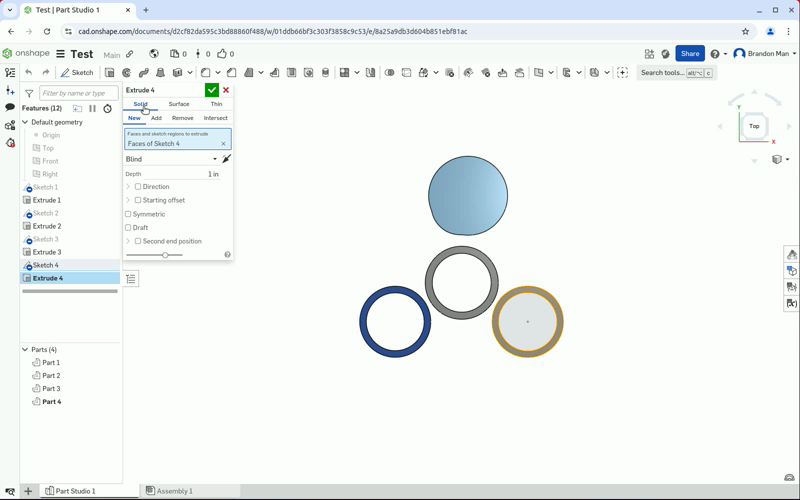
click(143, 106)
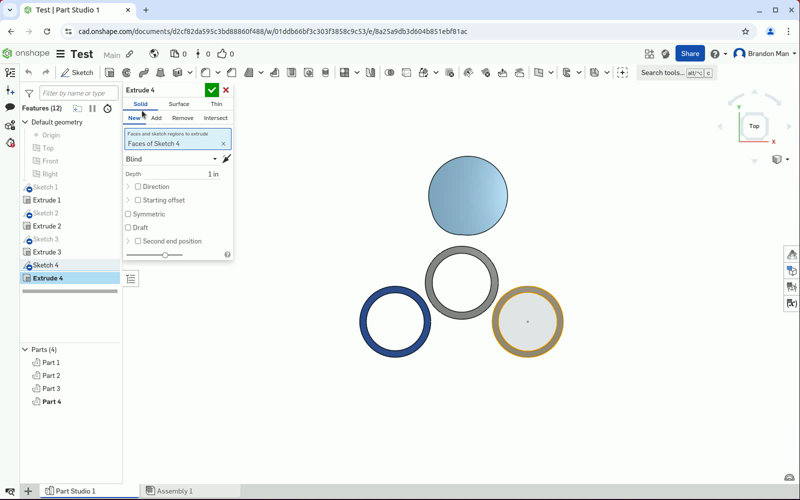
mouse_move(137, 120)
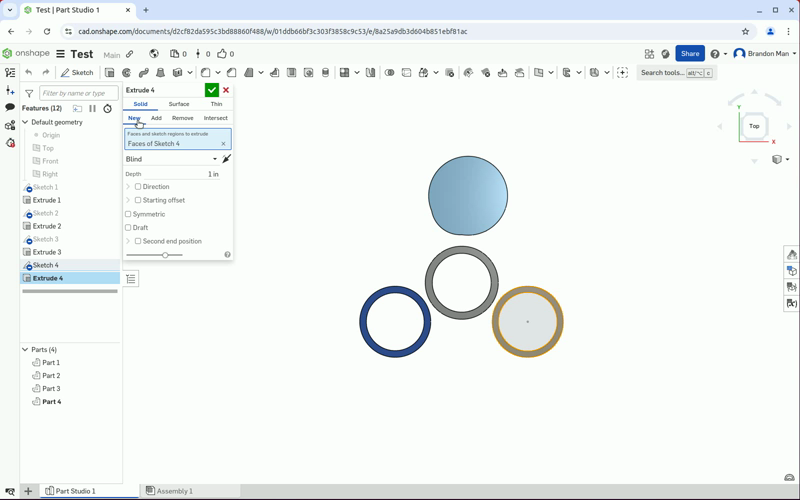
click(137, 120)
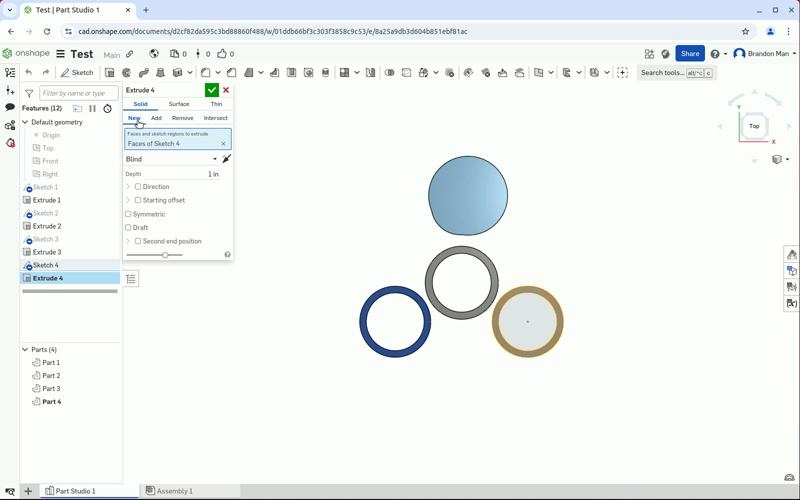
key(tab, 4)
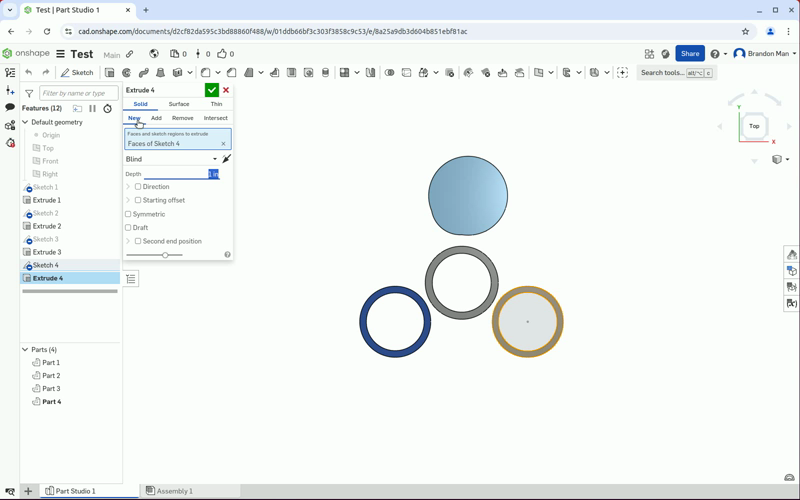
text(3.851)
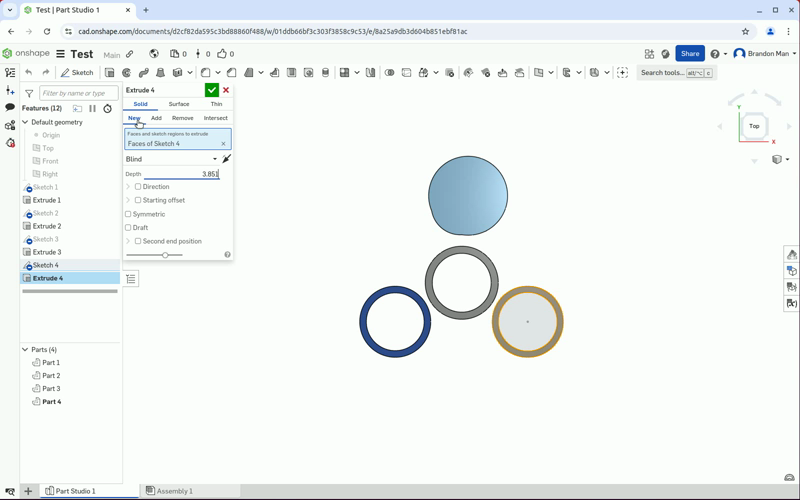
key(enter)
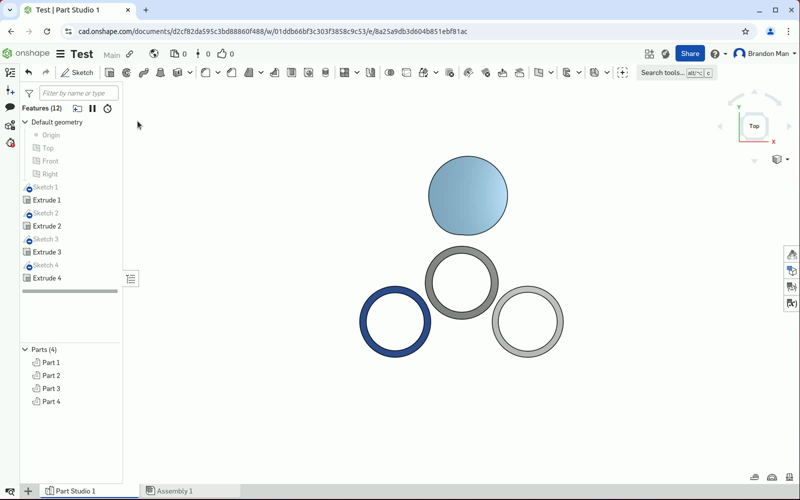
key(shift+h)
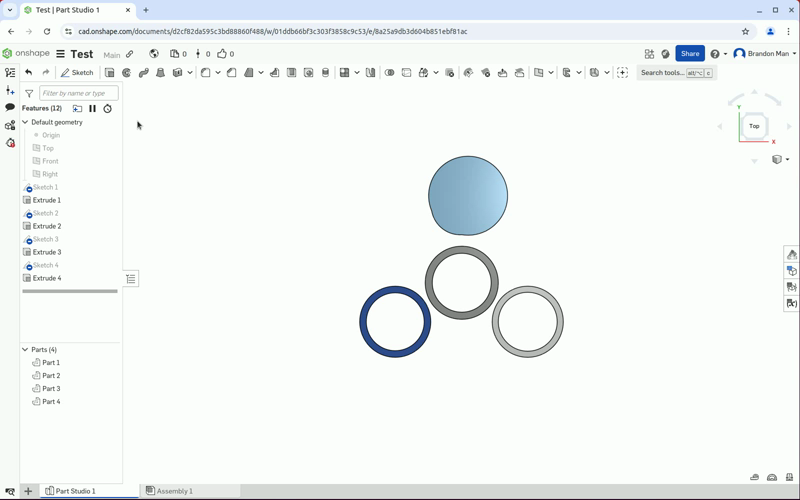
key(shift+h)
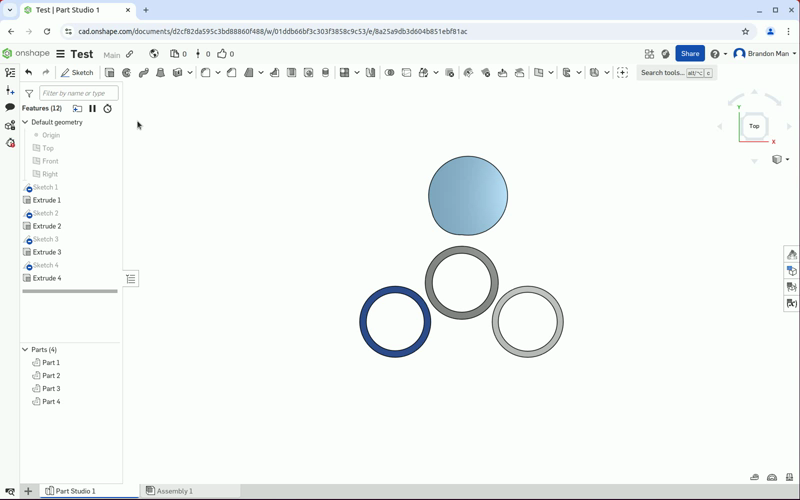
mouse_move(73, 189)
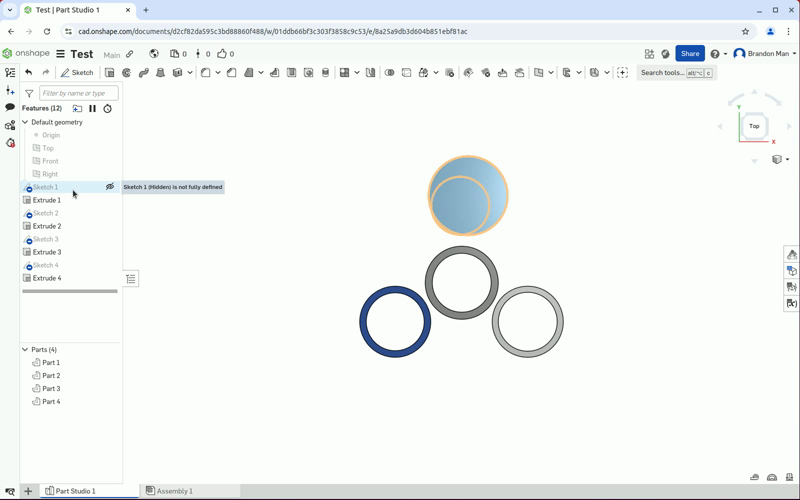
click(73, 189)
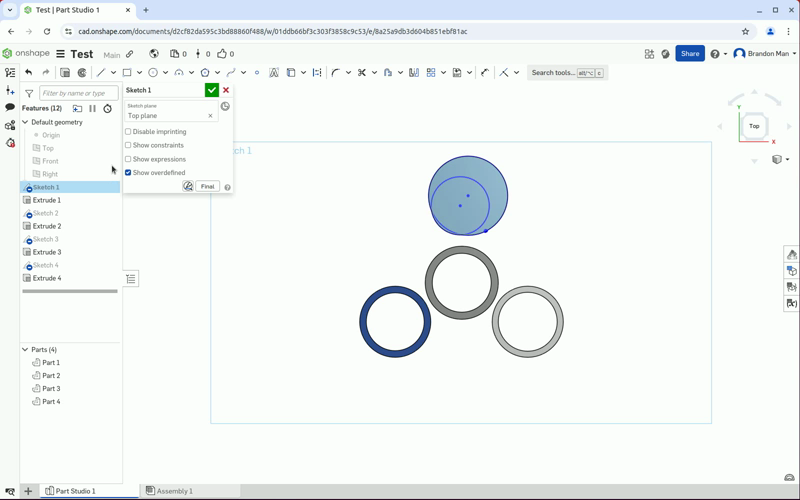
mouse_move(229, 92)
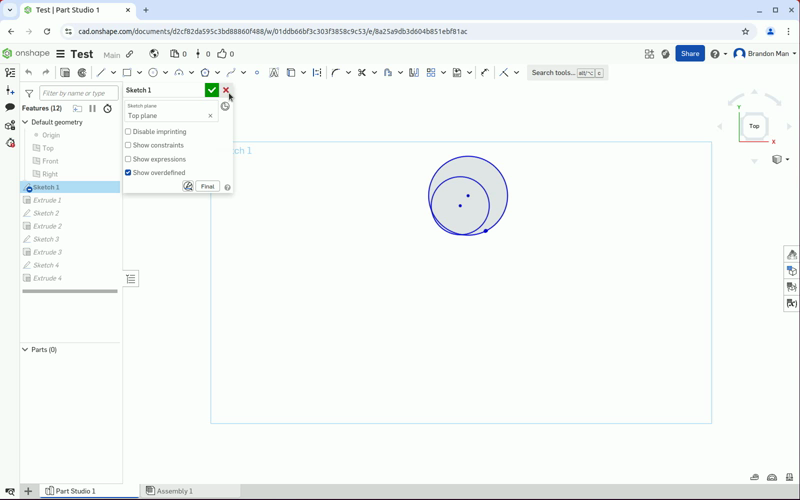
click(229, 92)
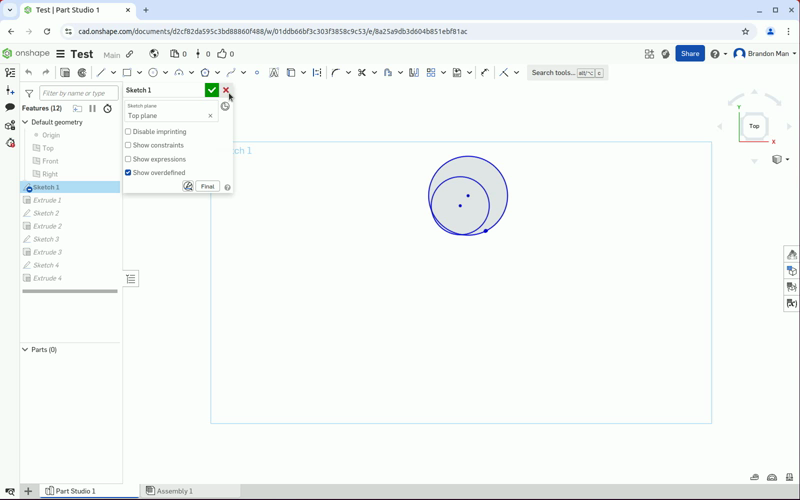
key(shift+s)
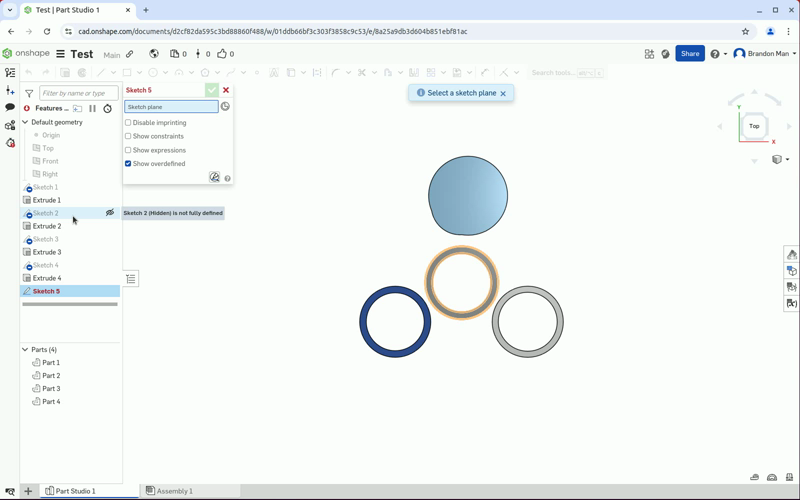
scroll(3)
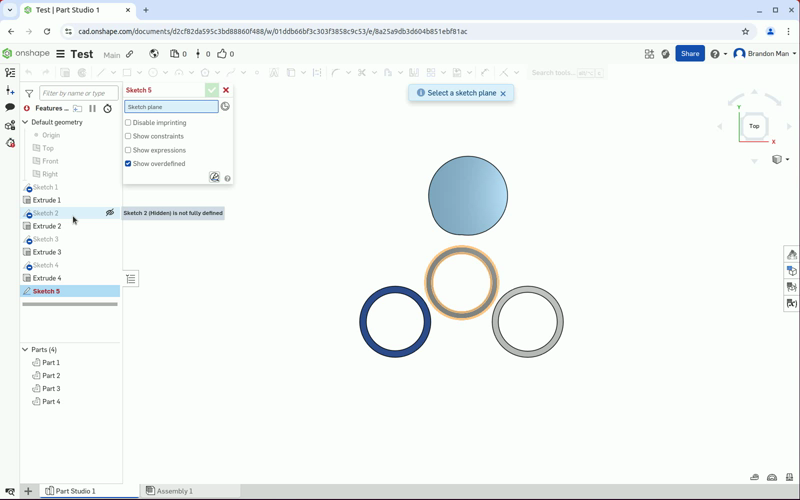
mouse_move(73, 150)
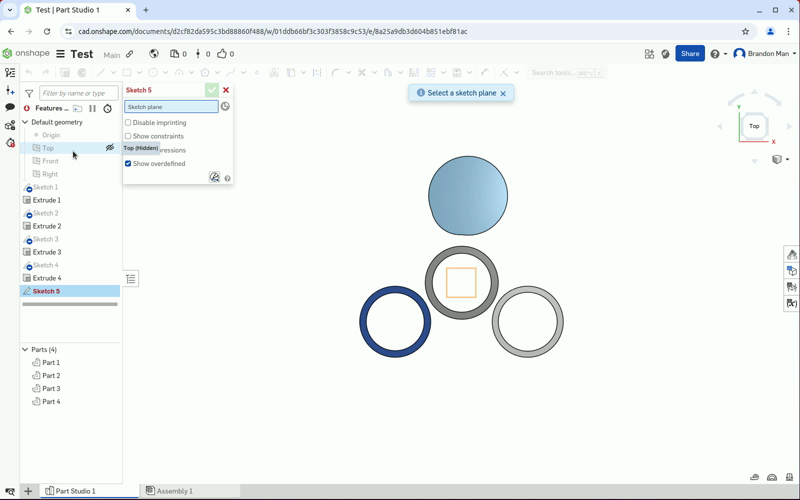
click(73, 150)
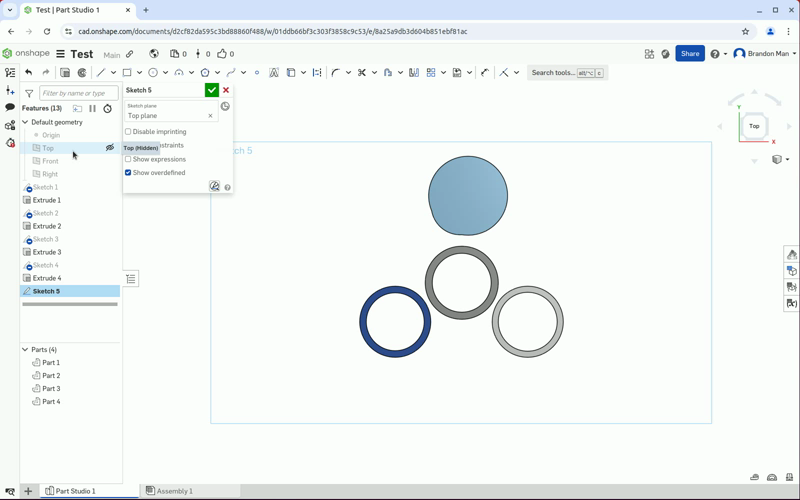
mouse_move(73, 352)
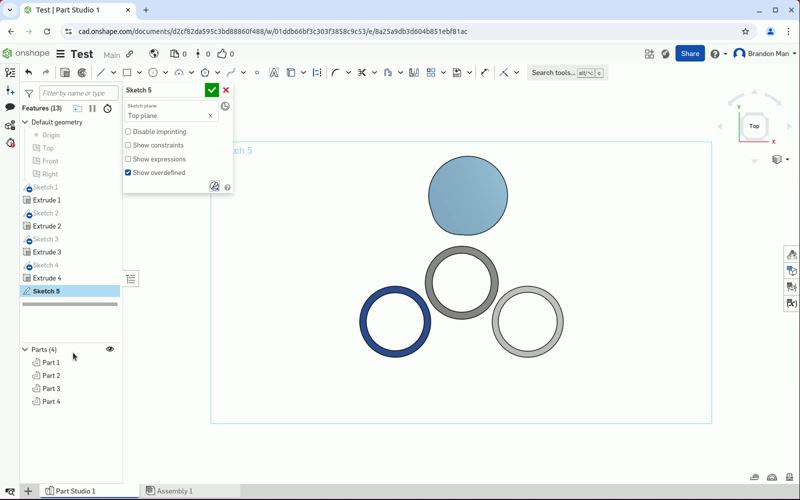
key(y)
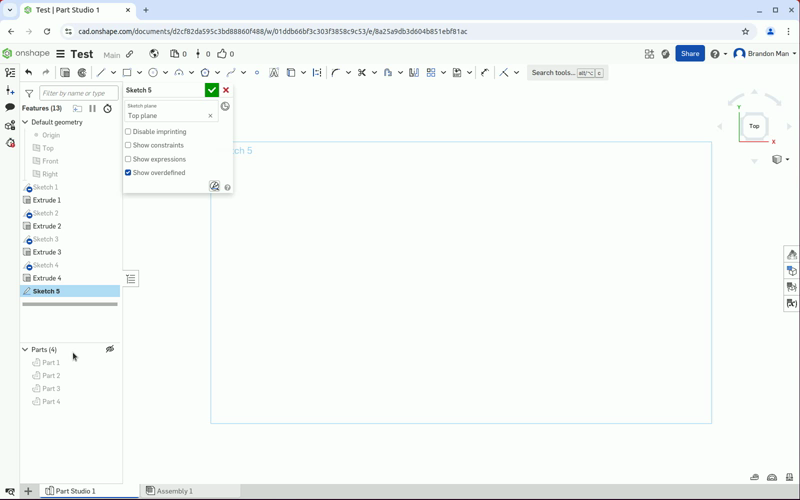
key(a)
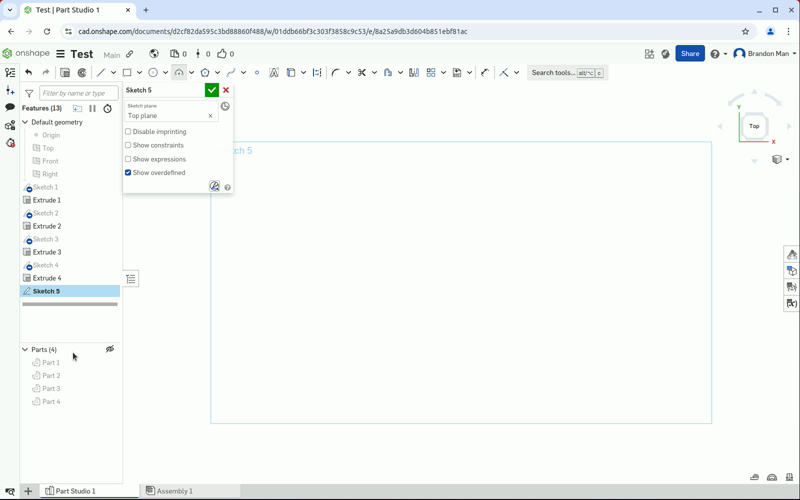
key_down(shift)
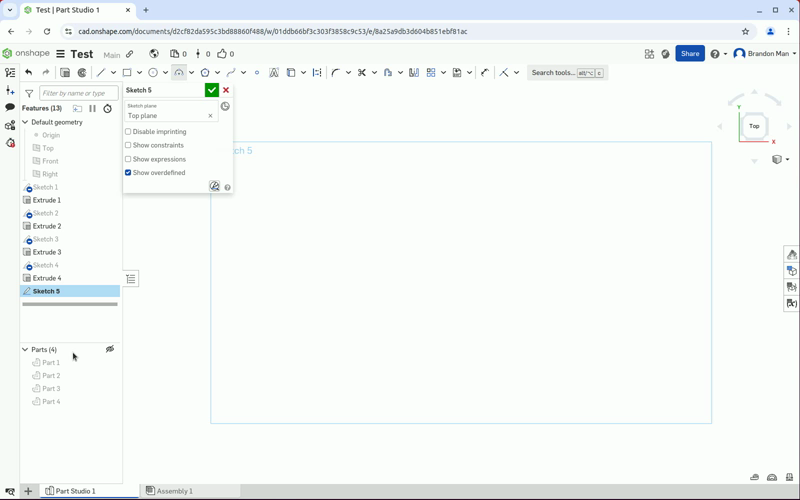
mouse_move(474, 315)
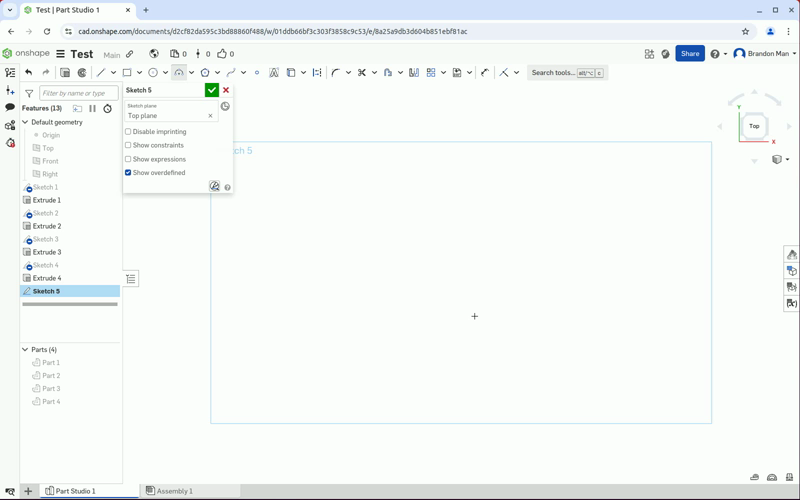
click(474, 315)
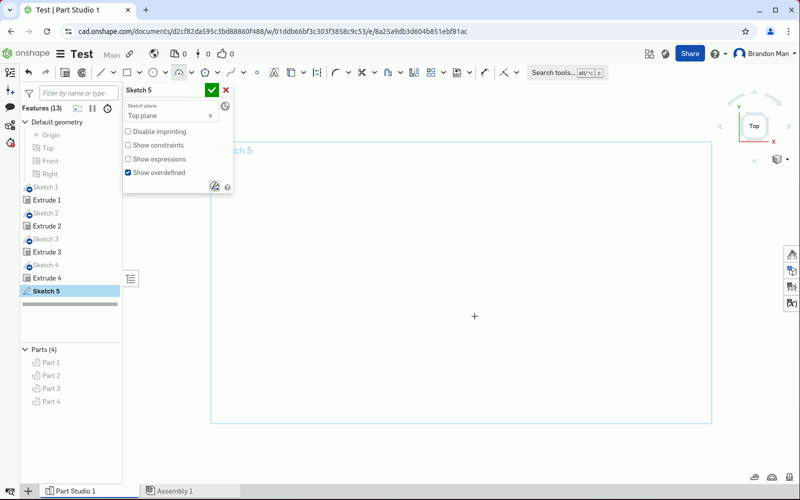
key_up(shift)
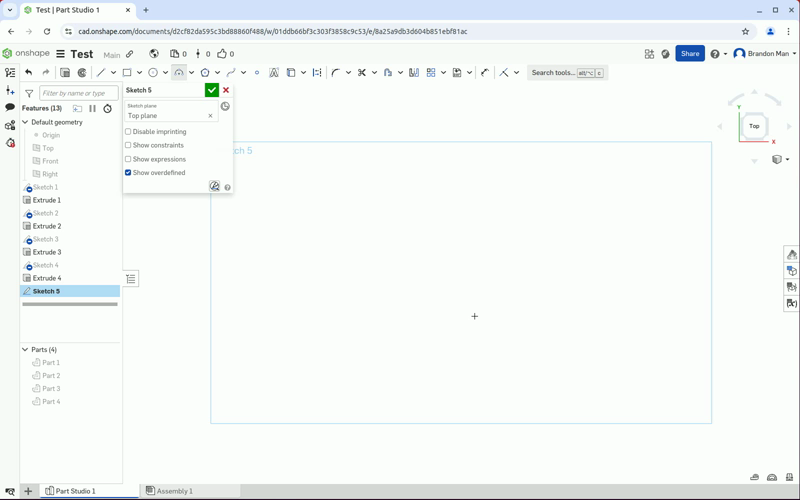
key_down(shift)
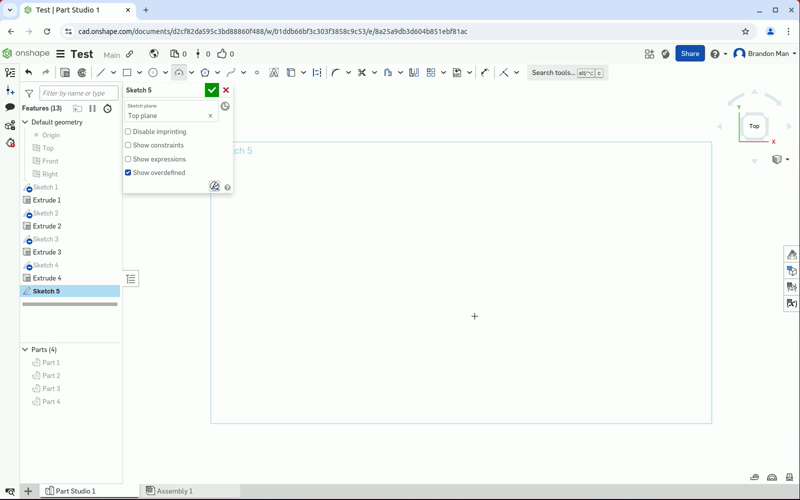
mouse_move(493, 328)
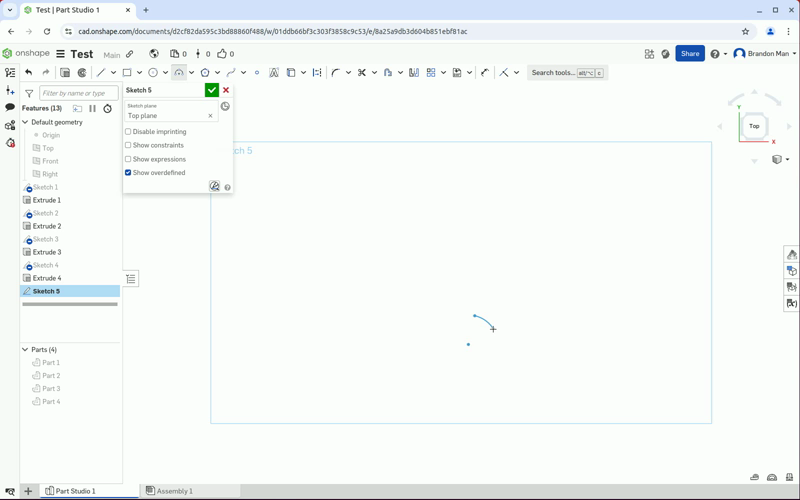
click(493, 328)
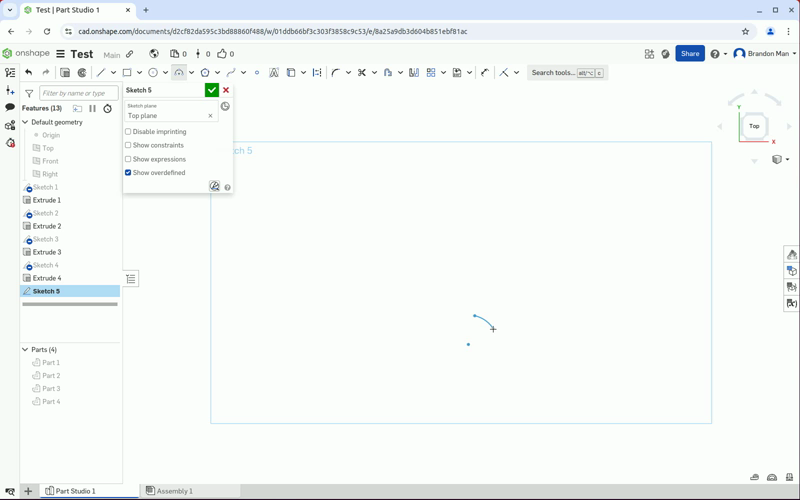
mouse_move(486, 318)
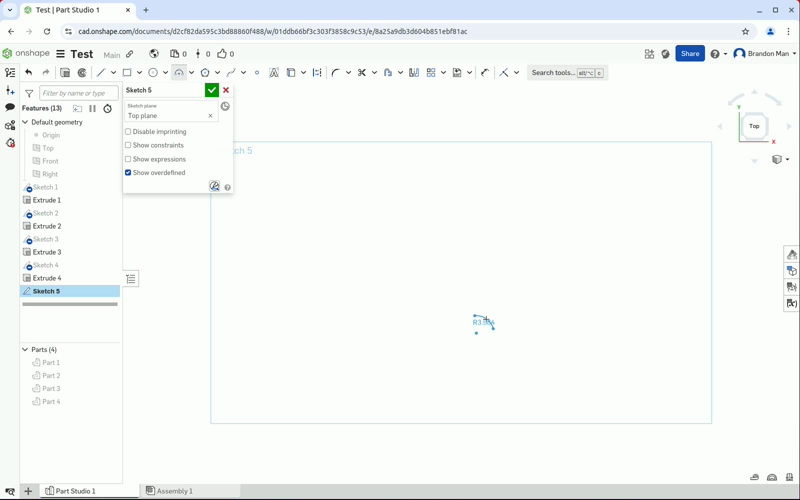
click(486, 318)
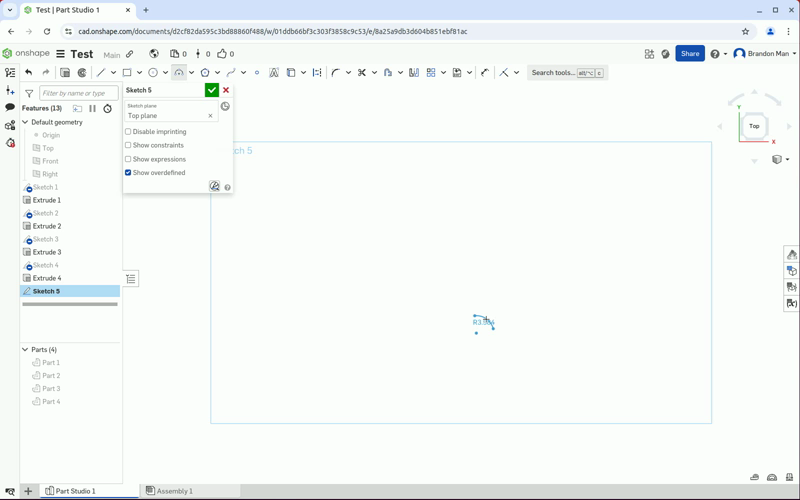
key_up(shift)
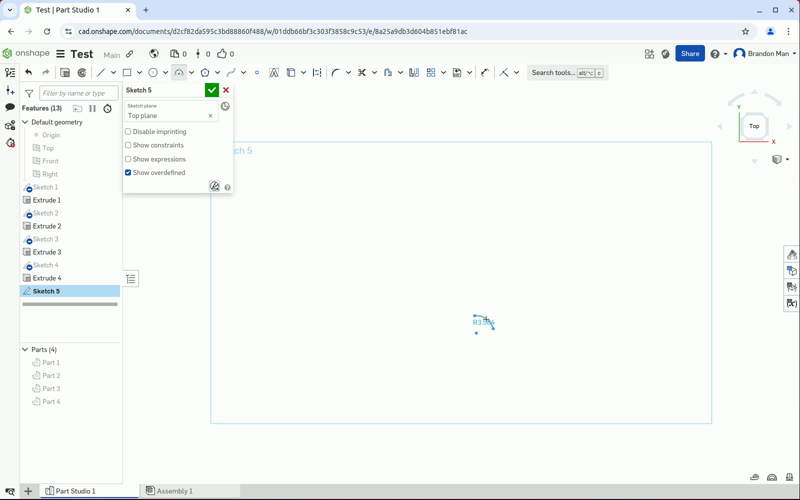
mouse_move(493, 328)
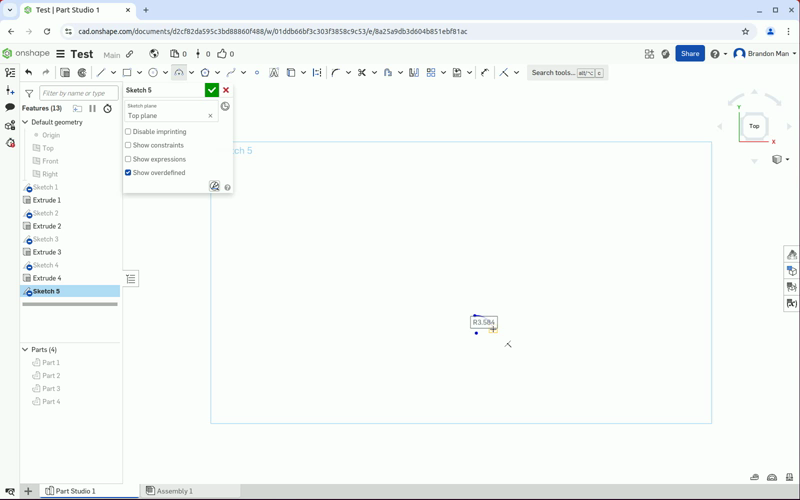
click(493, 328)
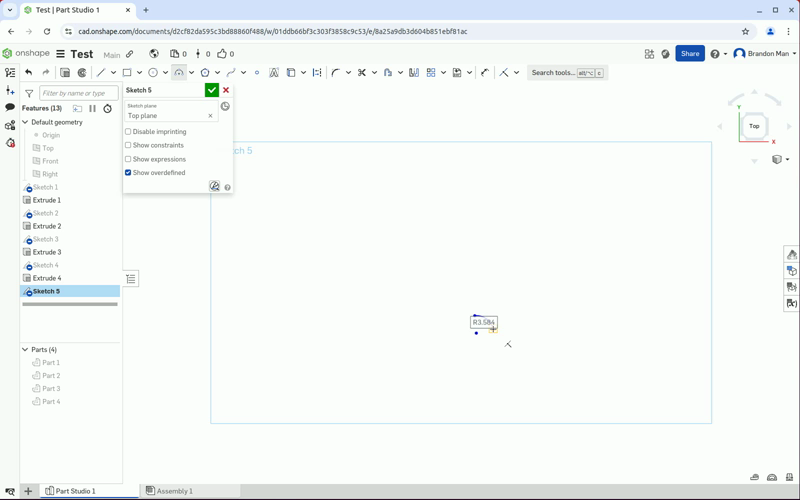
key_down(shift)
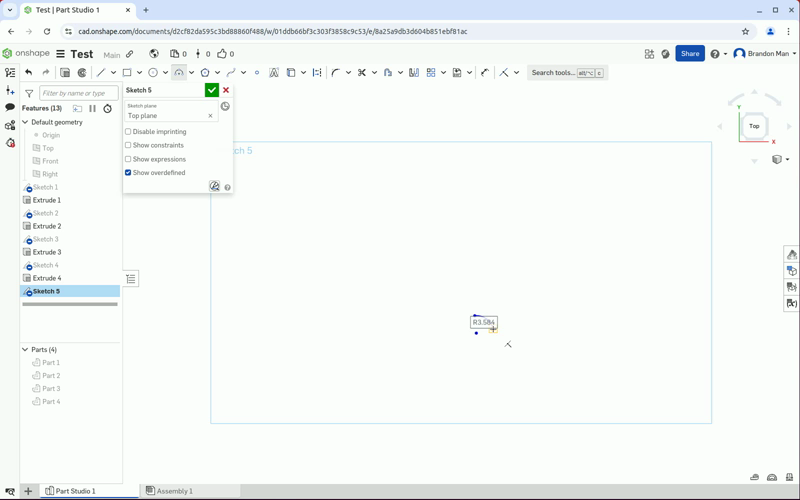
mouse_move(514, 288)
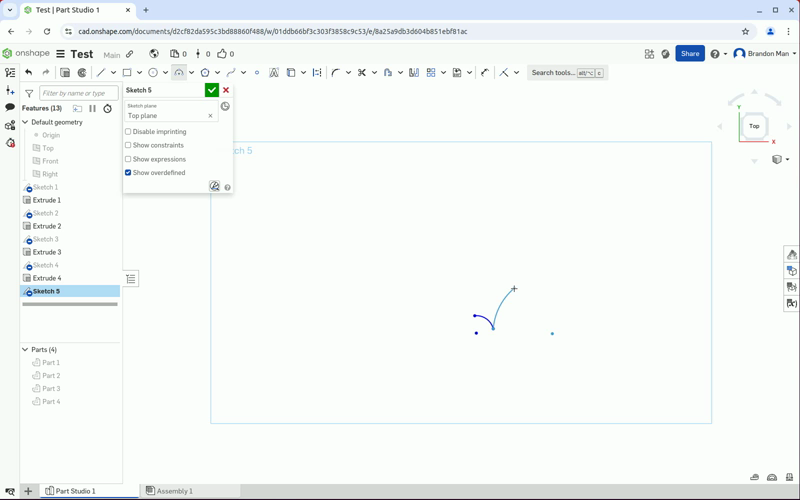
click(514, 288)
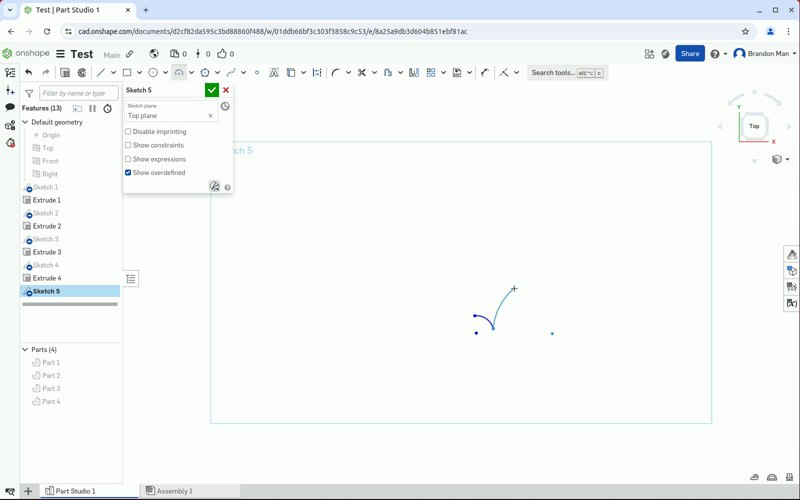
mouse_move(496, 304)
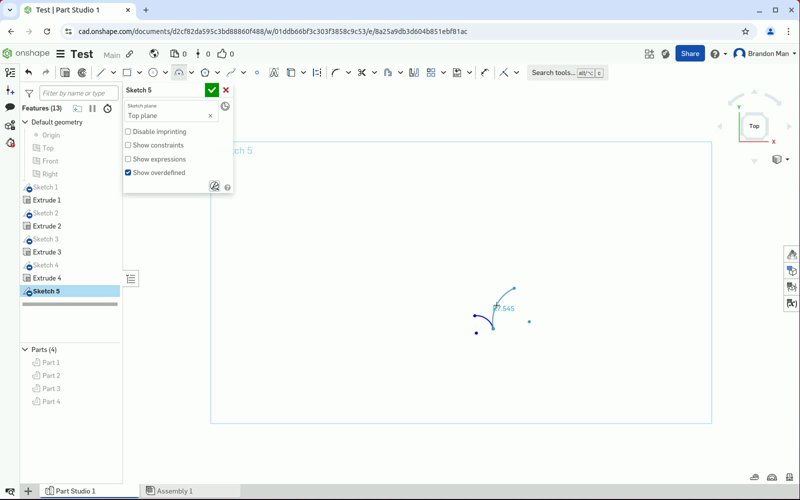
click(496, 304)
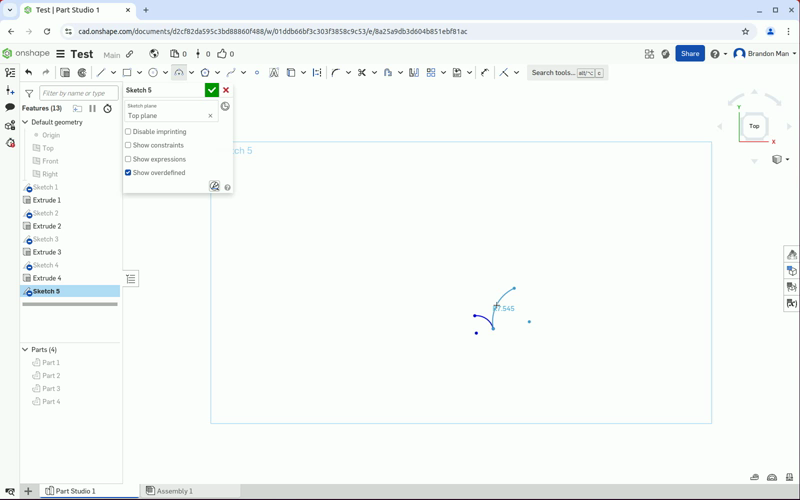
key_up(shift)
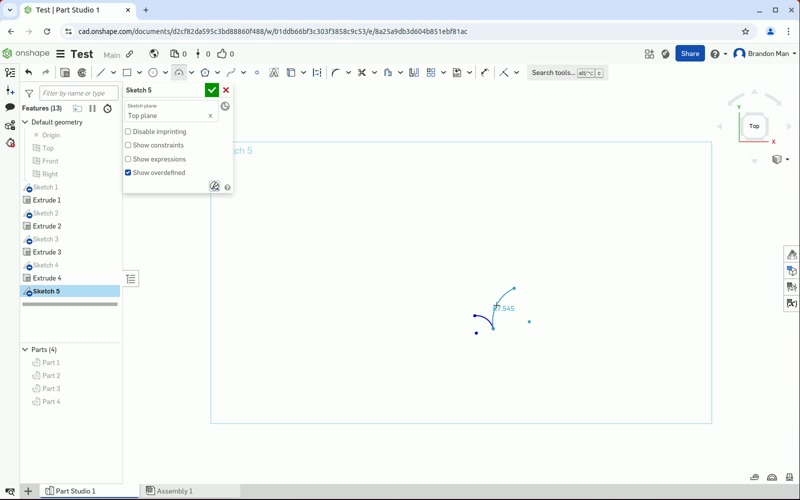
mouse_move(514, 288)
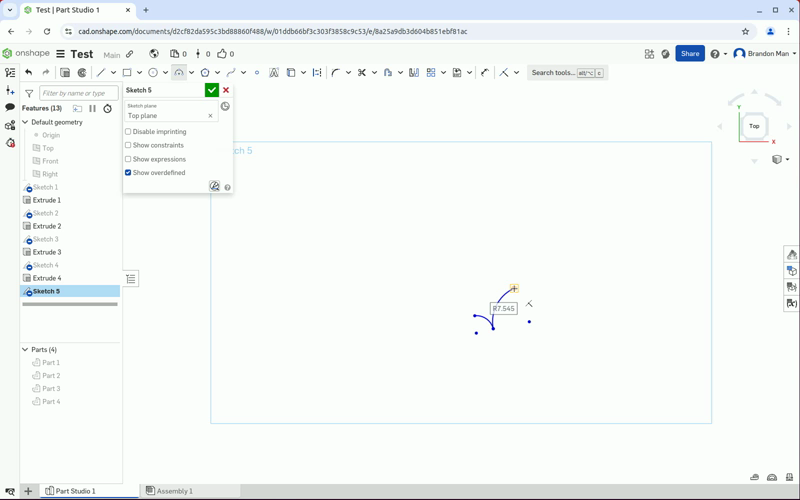
click(514, 288)
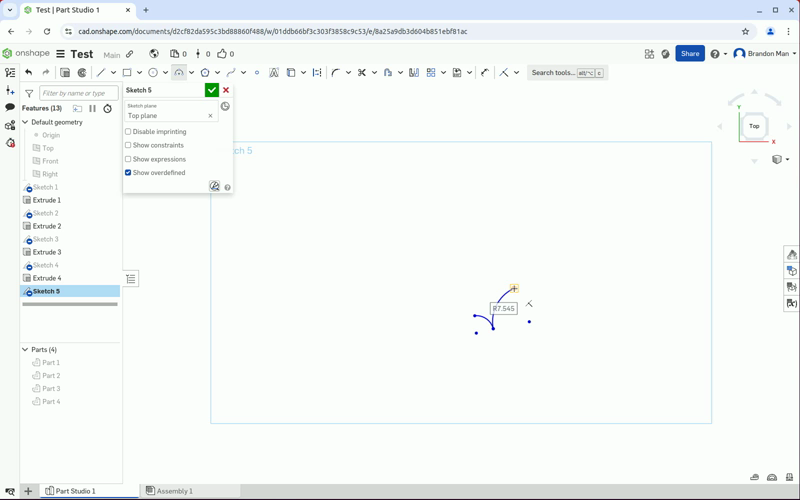
key_down(shift)
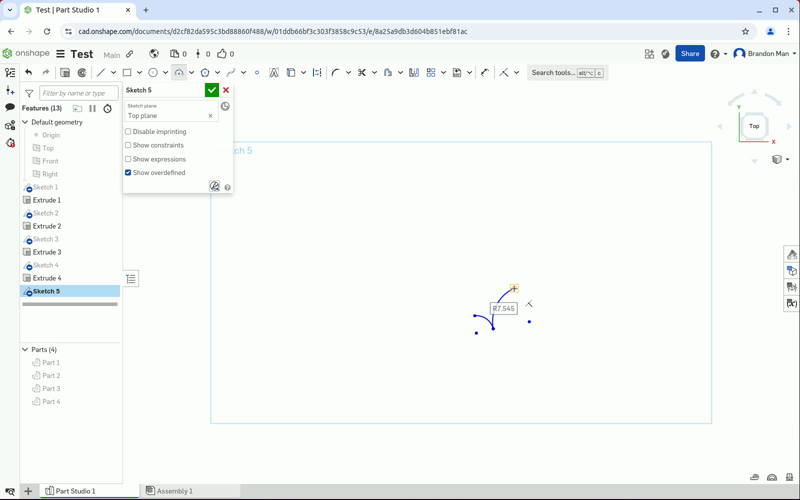
mouse_move(496, 276)
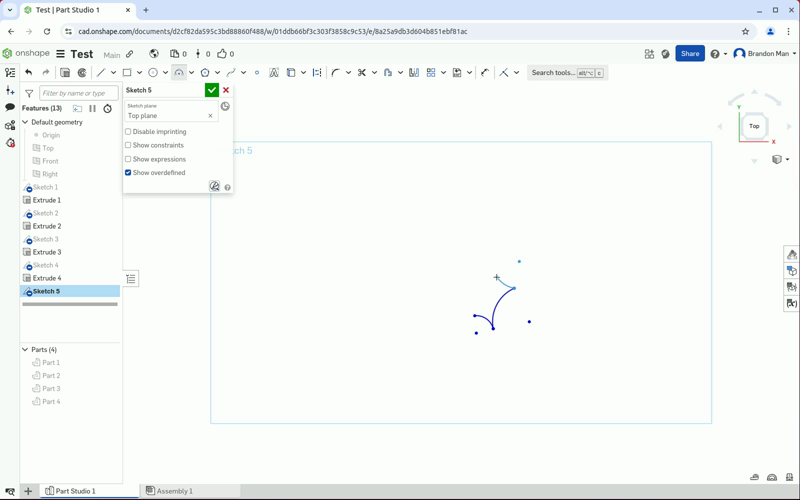
click(496, 276)
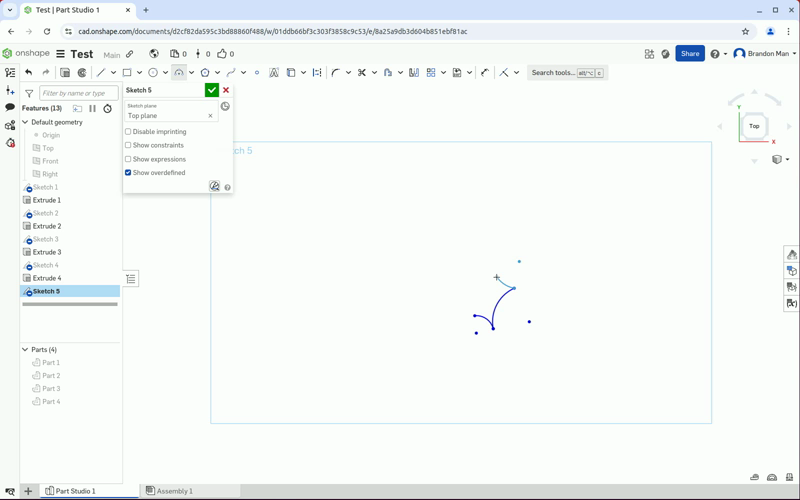
mouse_move(503, 285)
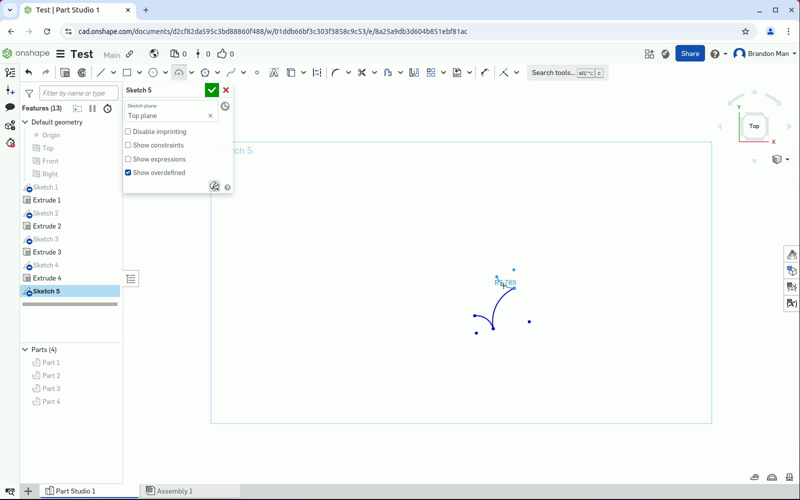
click(503, 285)
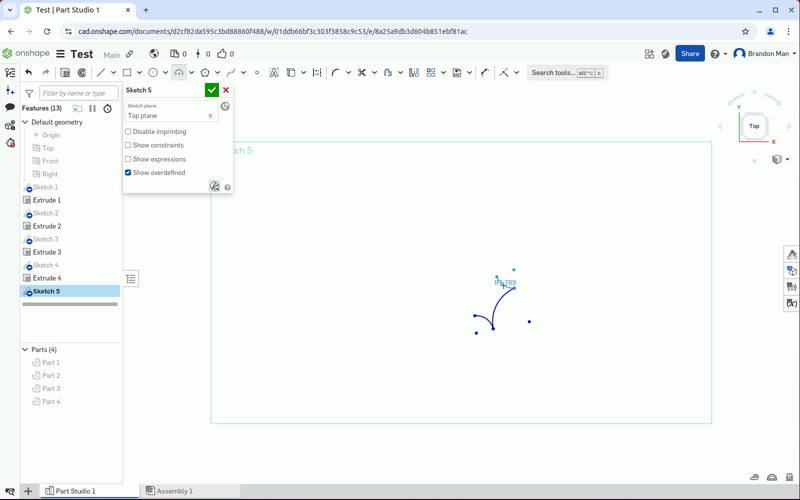
key_up(shift)
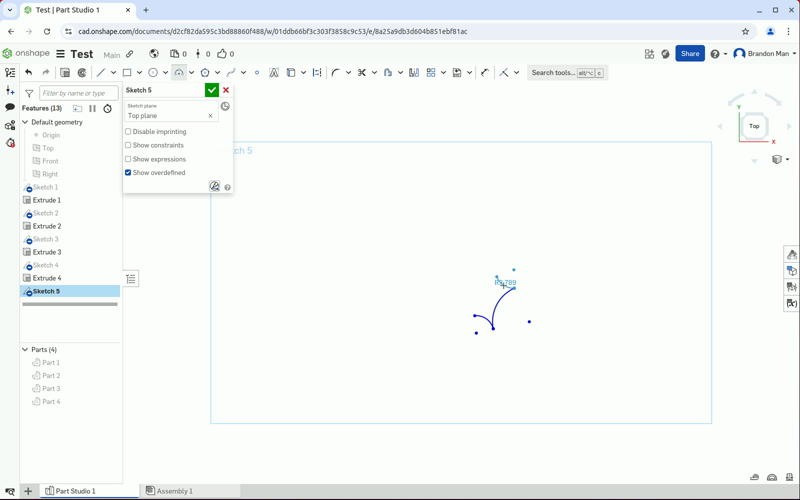
mouse_move(496, 276)
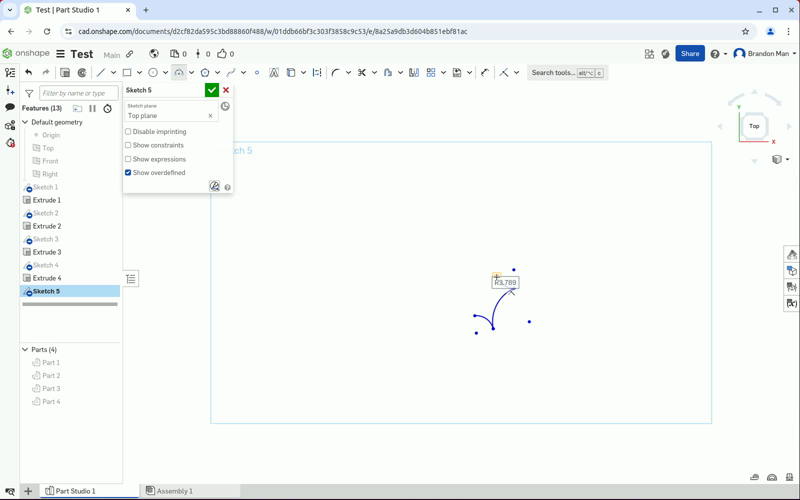
click(496, 276)
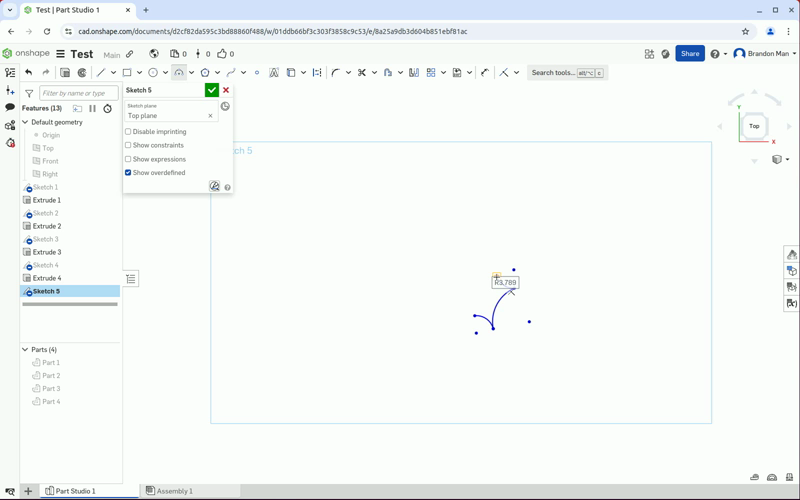
mouse_move(474, 315)
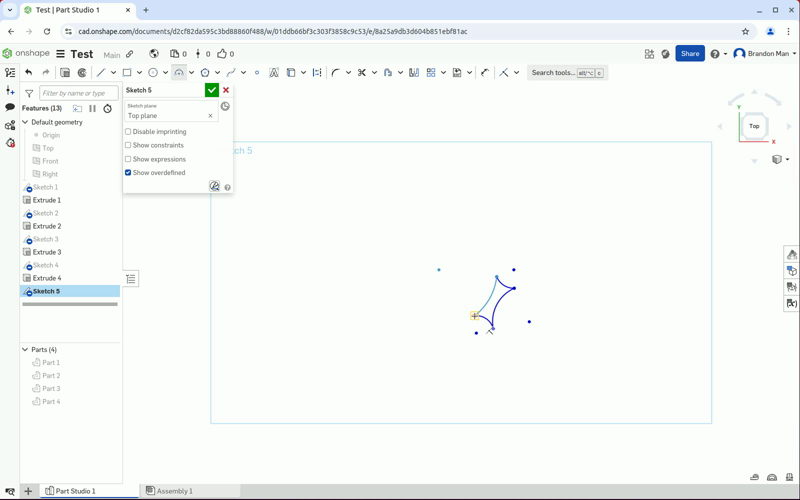
click(474, 315)
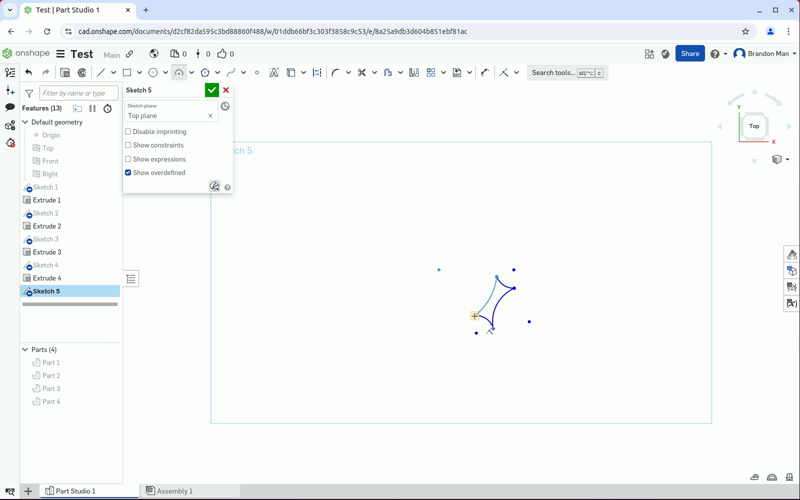
key_down(shift)
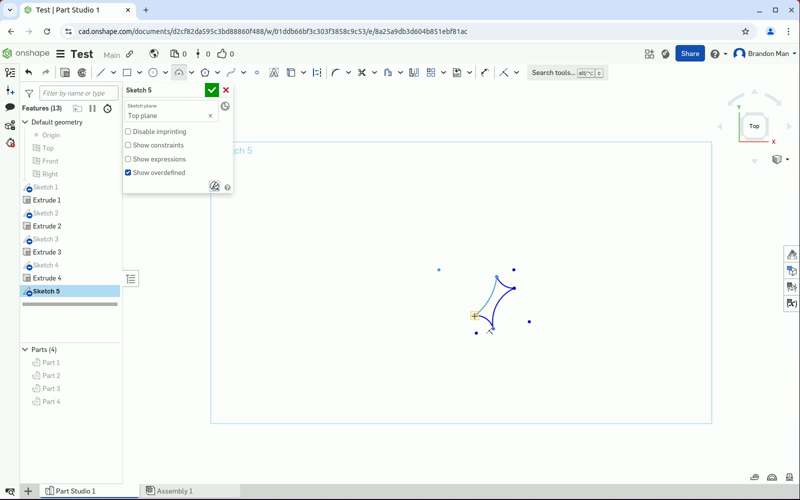
mouse_move(492, 300)
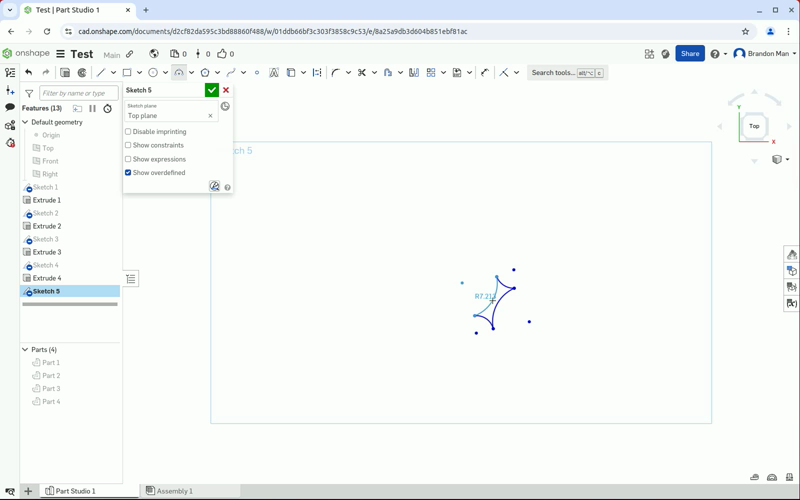
click(492, 300)
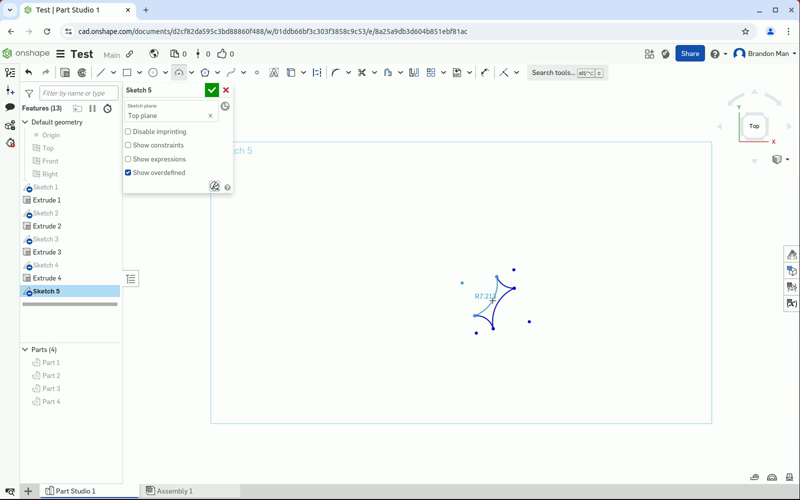
key_up(shift)
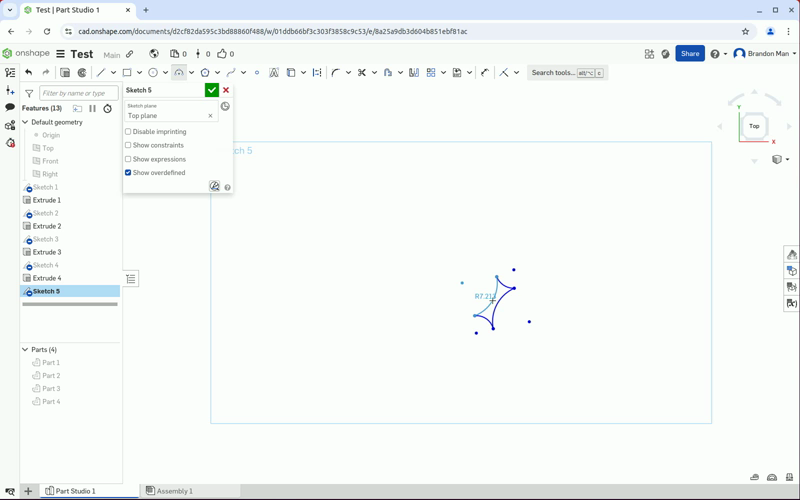
key(esc)
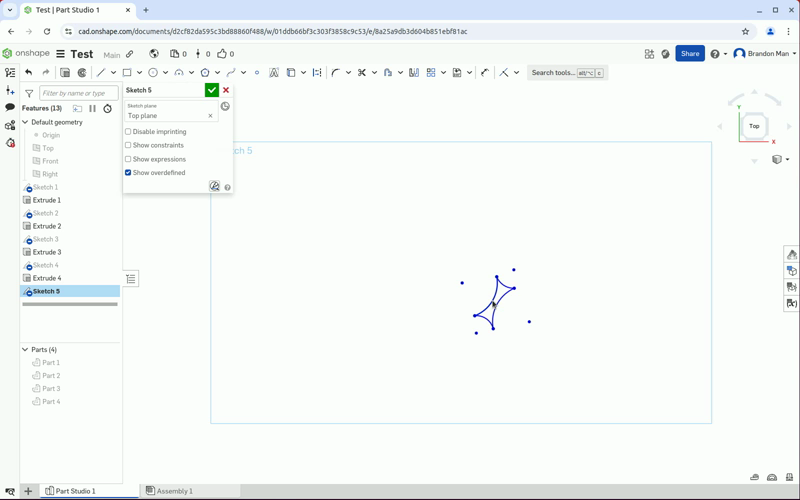
mouse_move(485, 316)
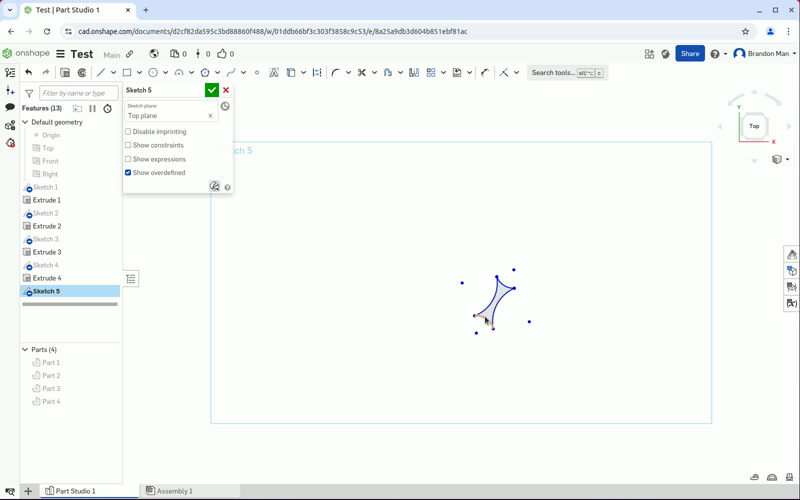
scroll(6)
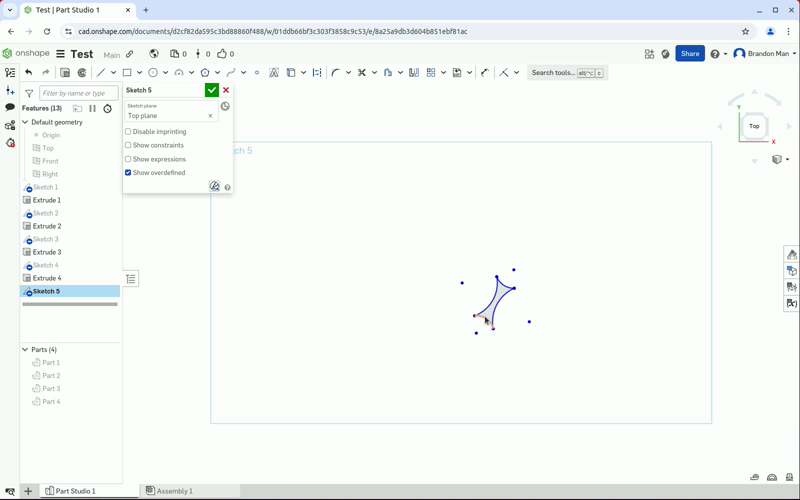
scroll(6)
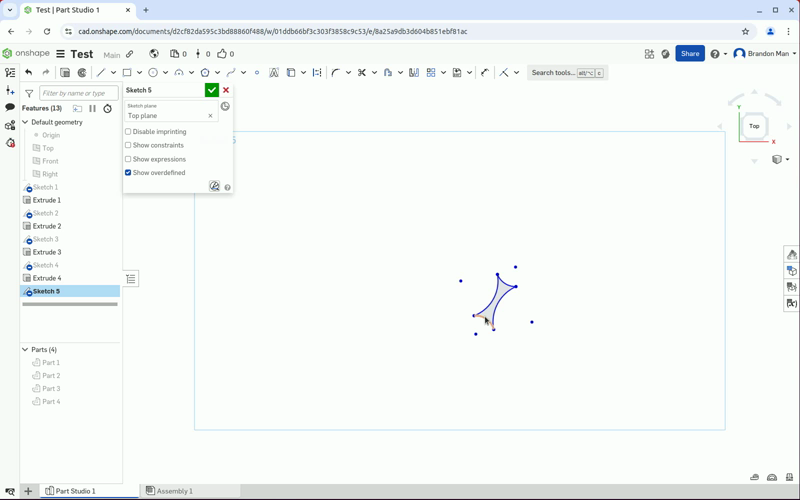
scroll(6)
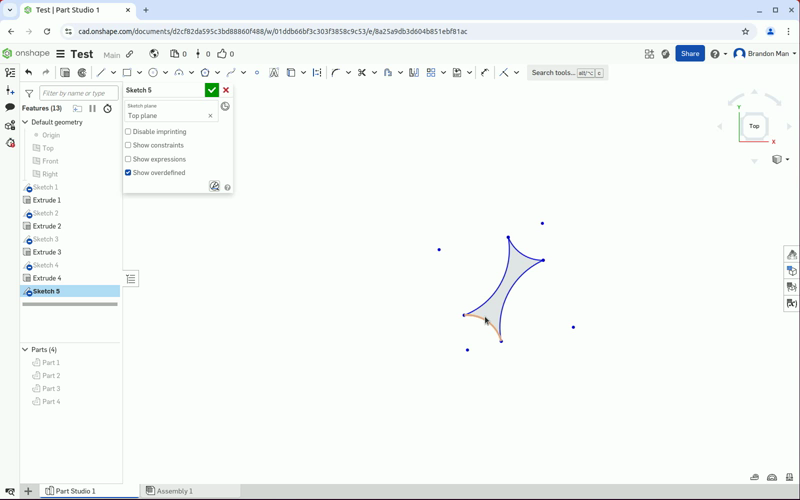
scroll(6)
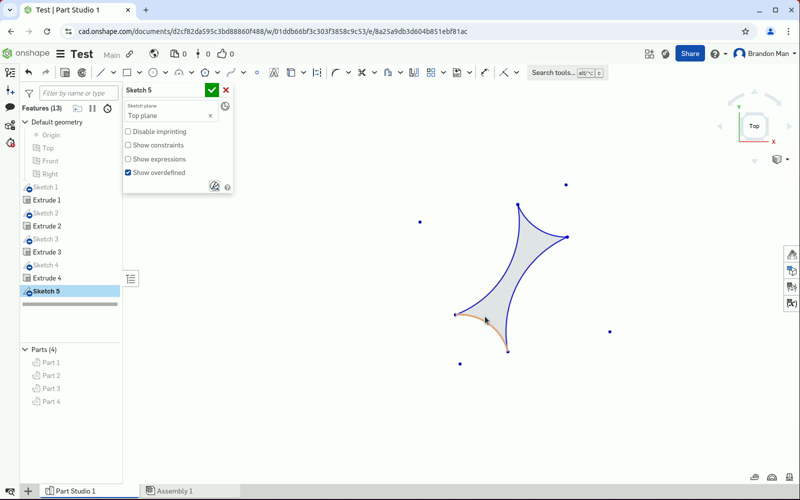
scroll(6)
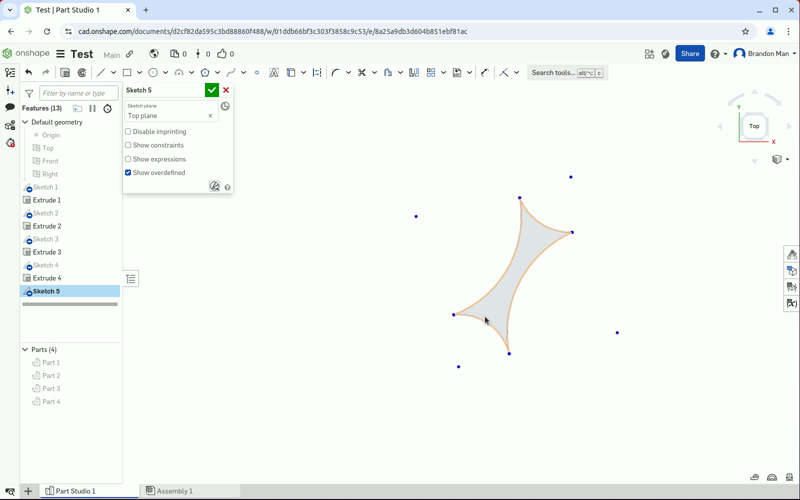
scroll(6)
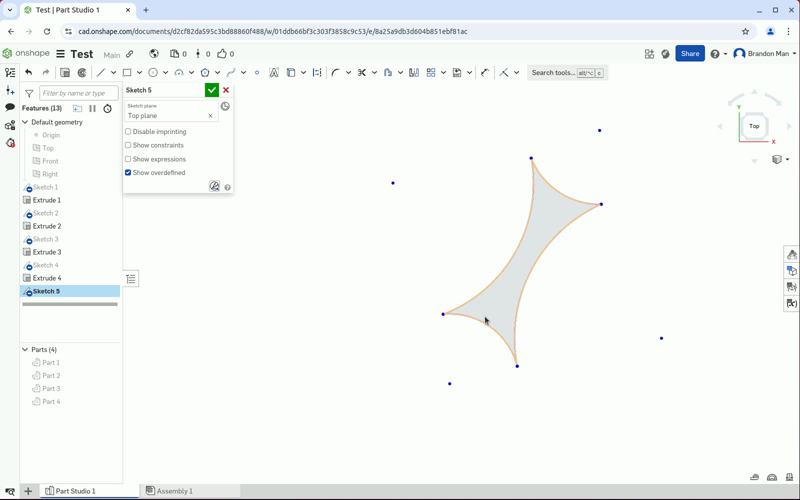
scroll(6)
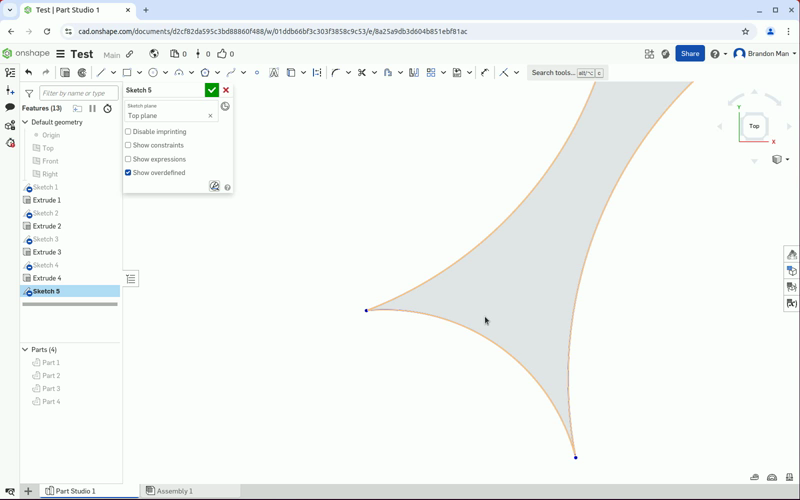
click(485, 316)
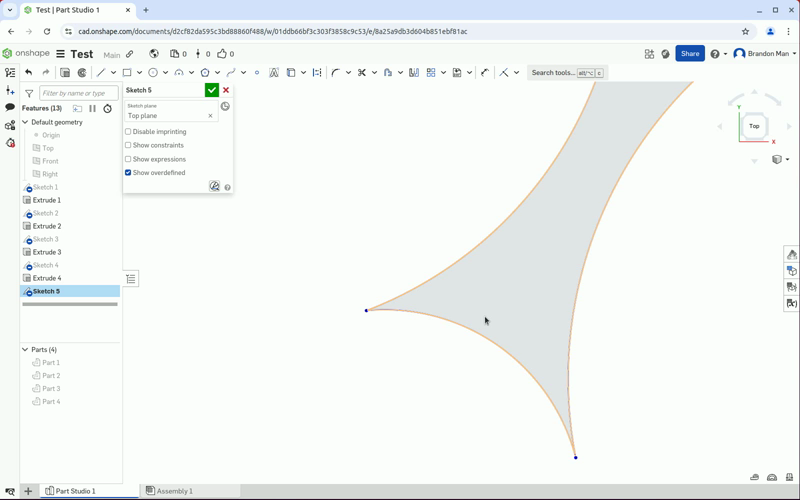
scroll(-6)
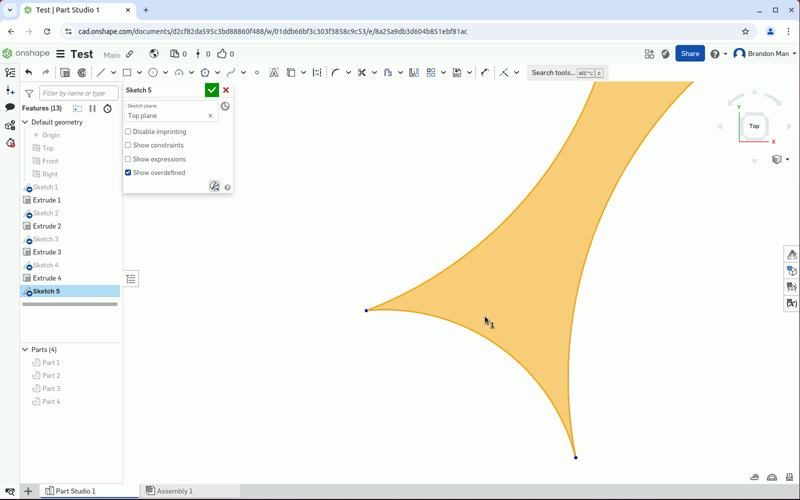
scroll(-6)
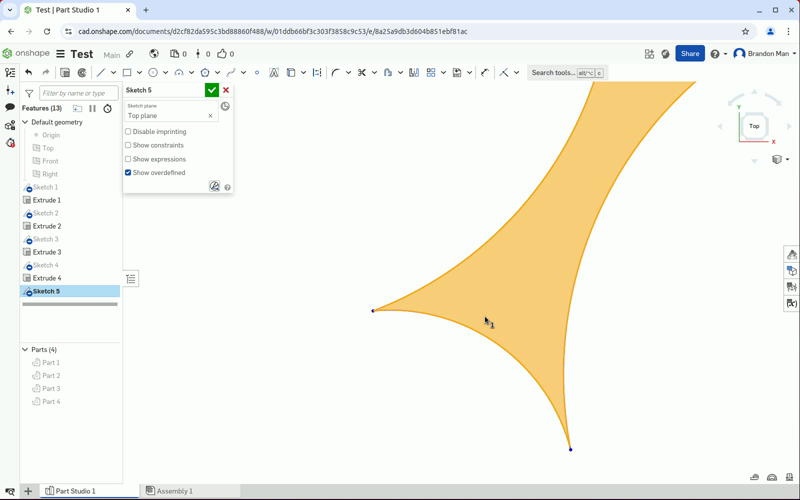
scroll(-6)
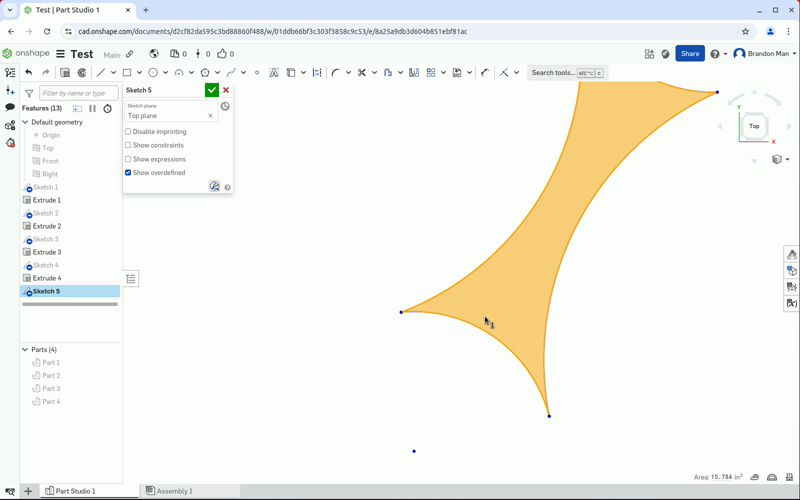
scroll(-6)
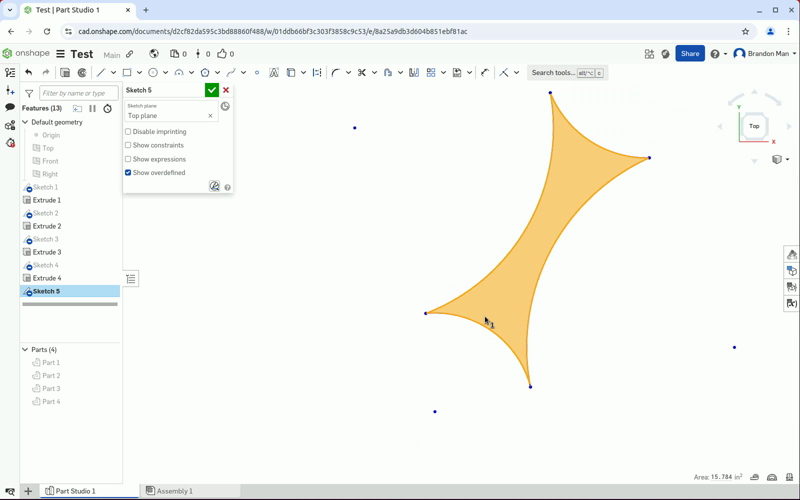
scroll(-6)
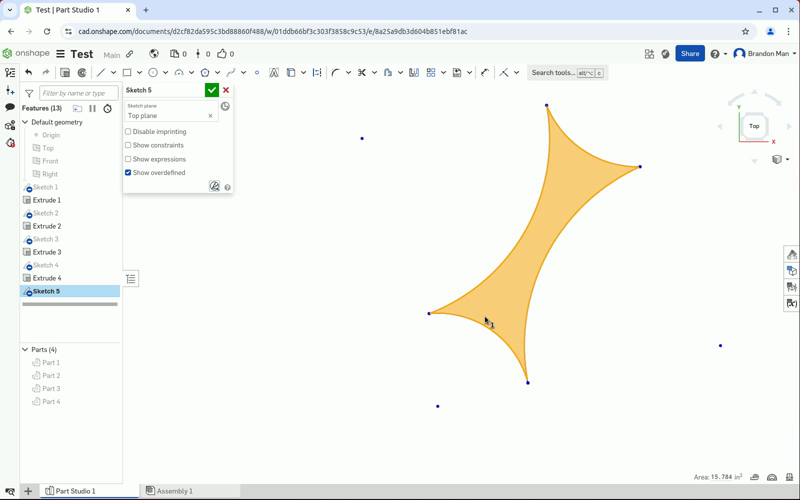
scroll(-6)
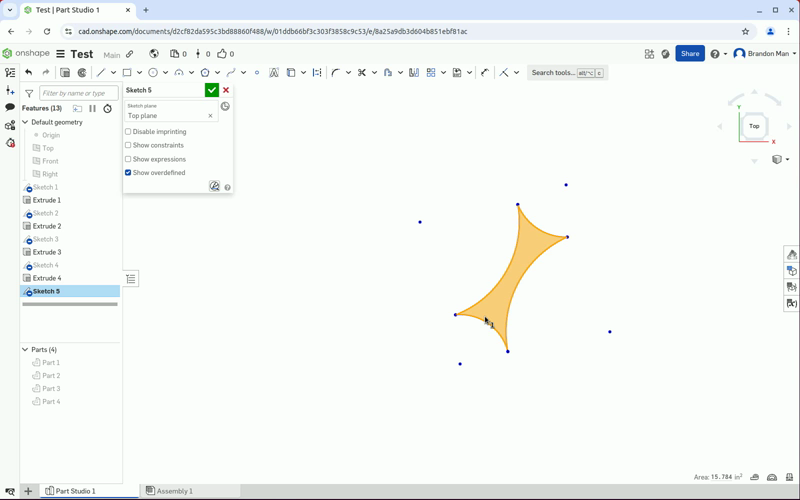
scroll(-6)
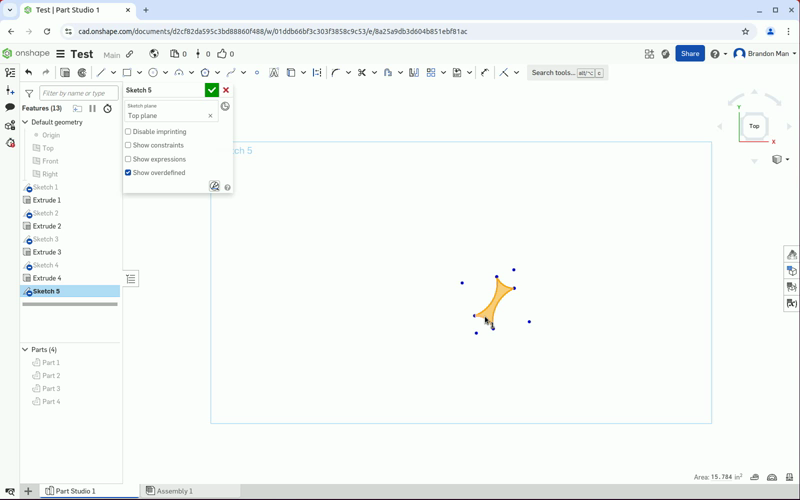
mouse_move(73, 352)
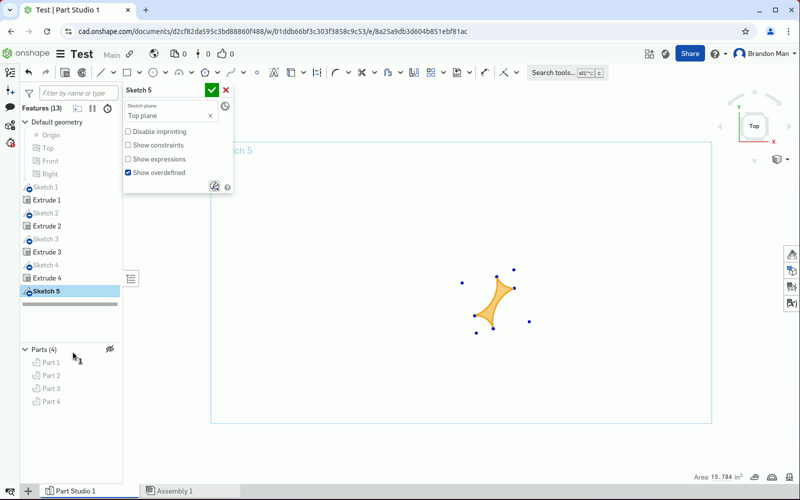
key(shift+y)
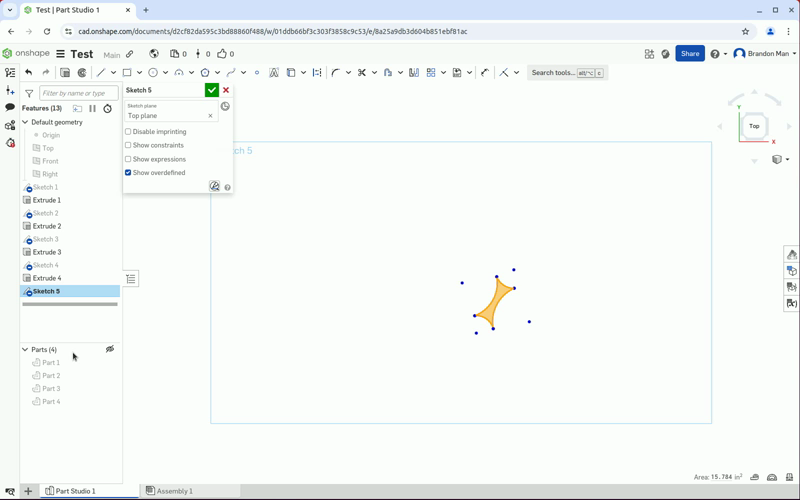
key(shift+e)
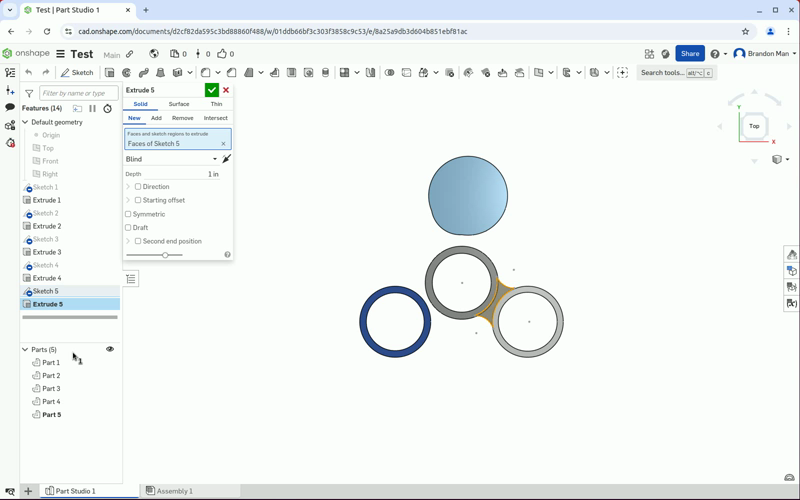
mouse_move(143, 106)
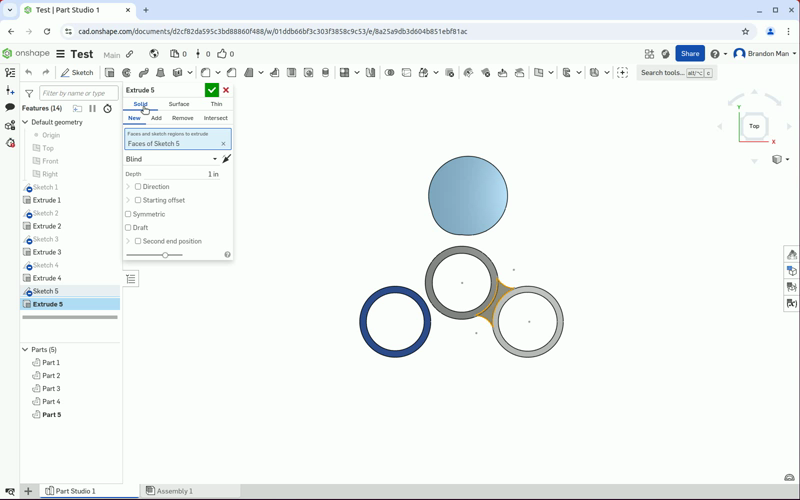
click(143, 106)
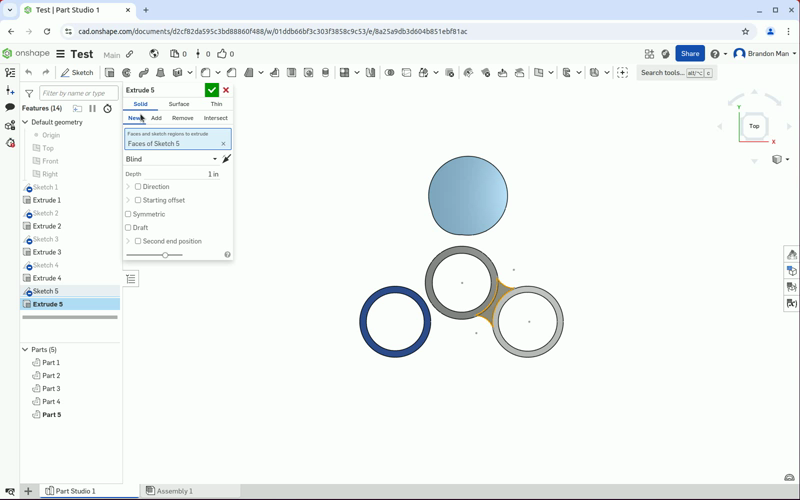
mouse_move(137, 120)
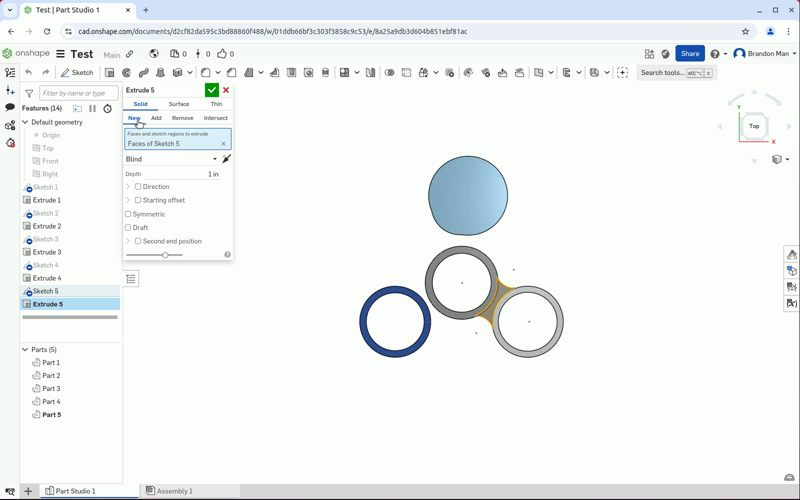
click(137, 120)
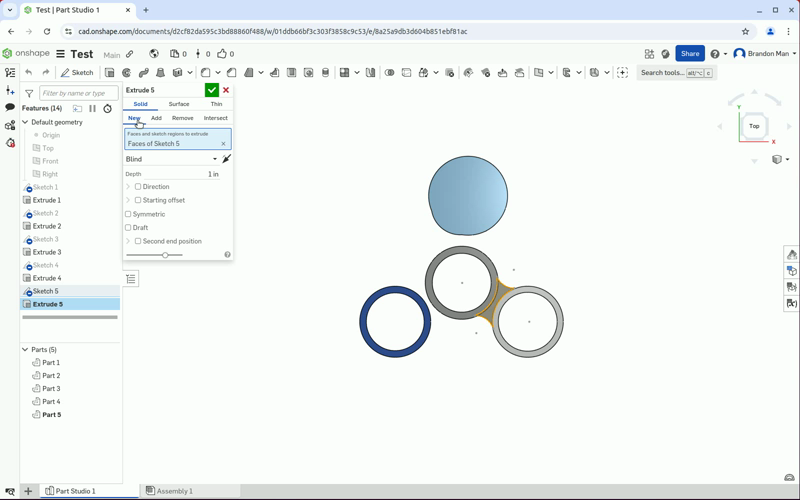
key(tab, 4)
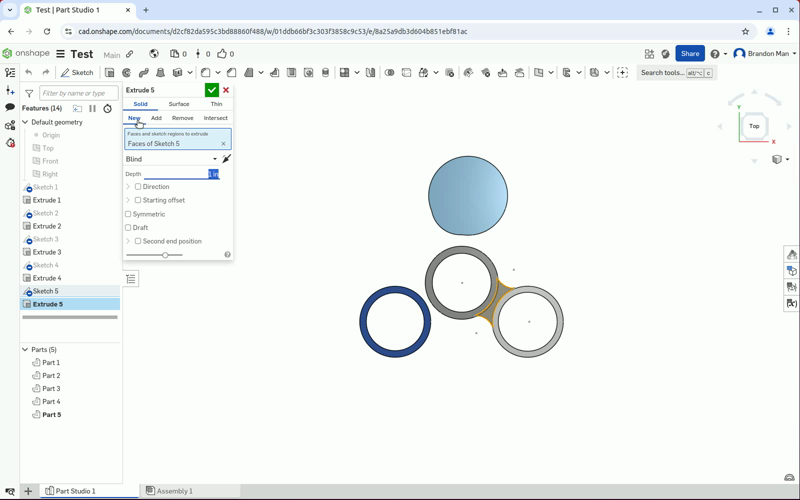
text(3.851)
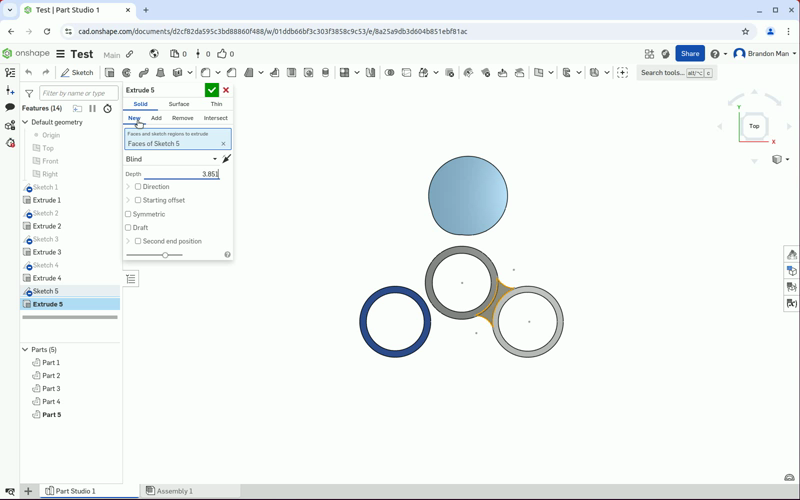
key(enter)
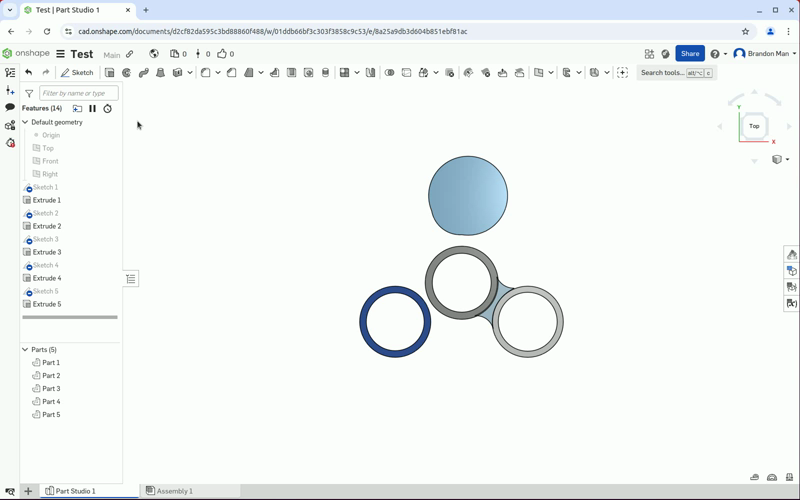
key(shift+h)
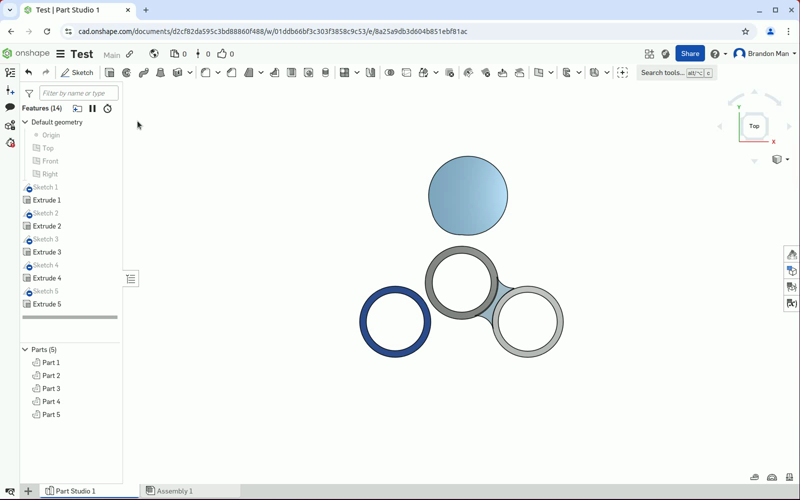
key(shift+h)
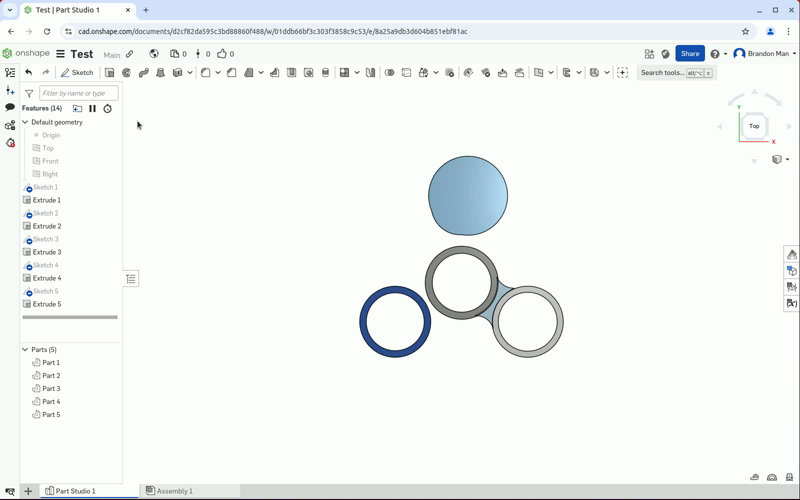
mouse_move(73, 189)
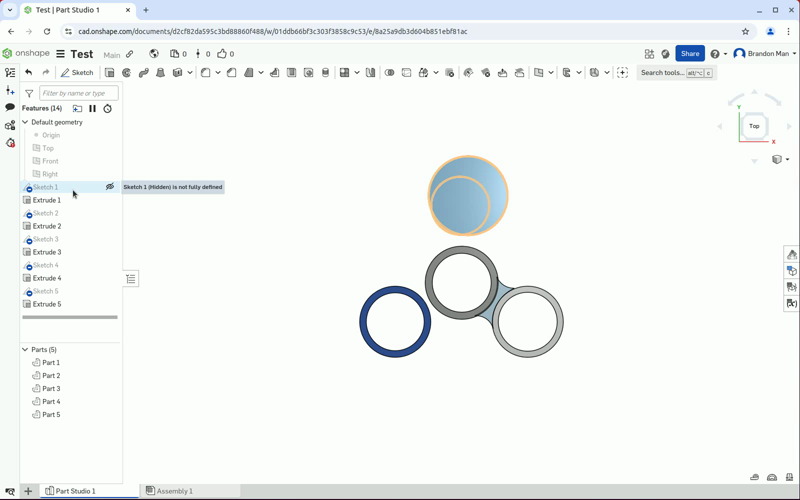
click(73, 189)
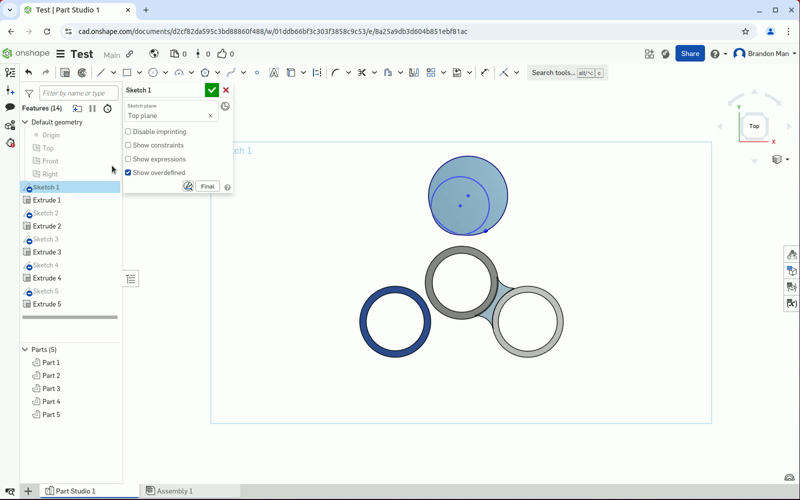
mouse_move(229, 92)
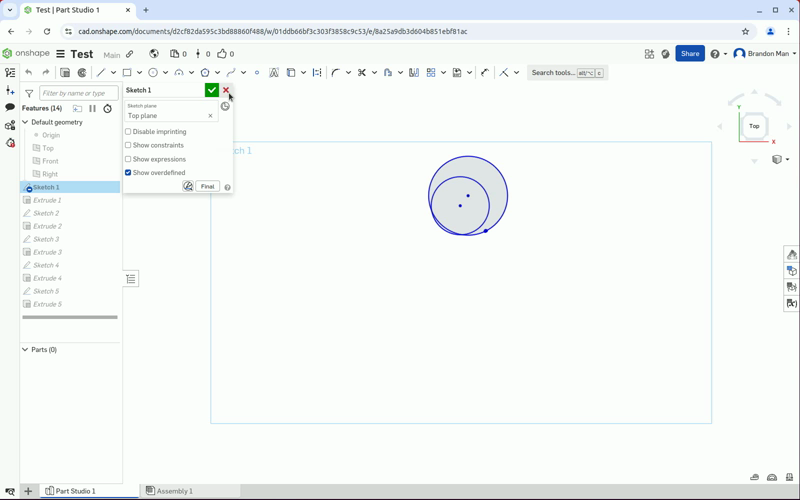
click(229, 92)
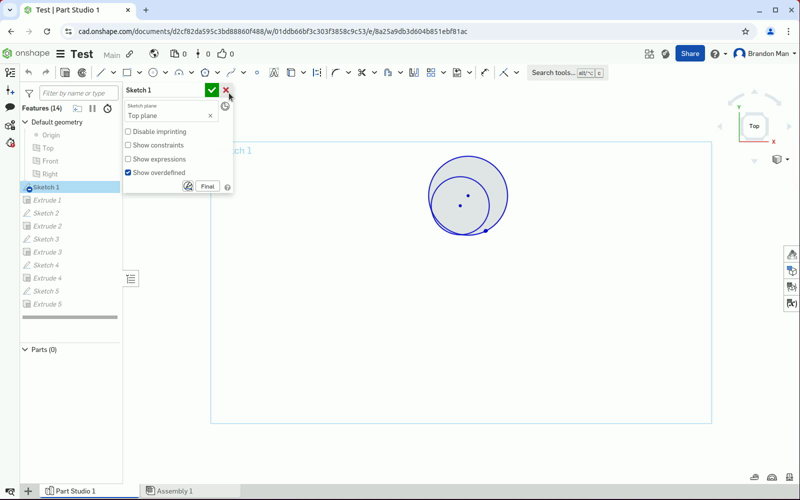
key(shift+s)
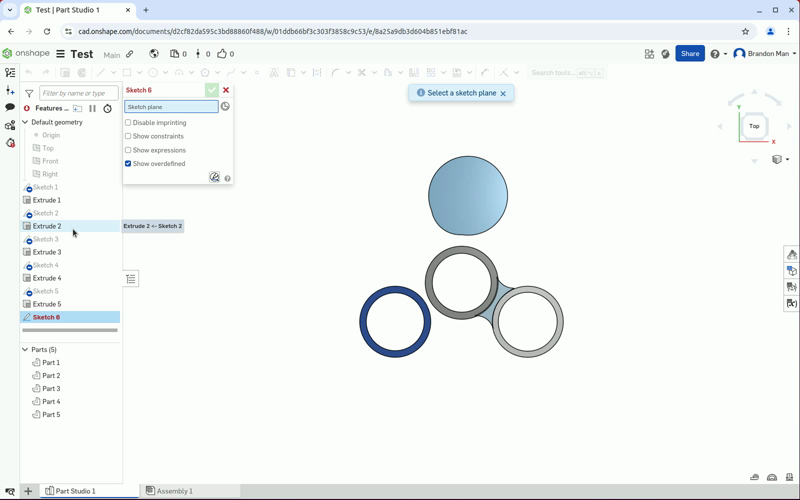
scroll(3)
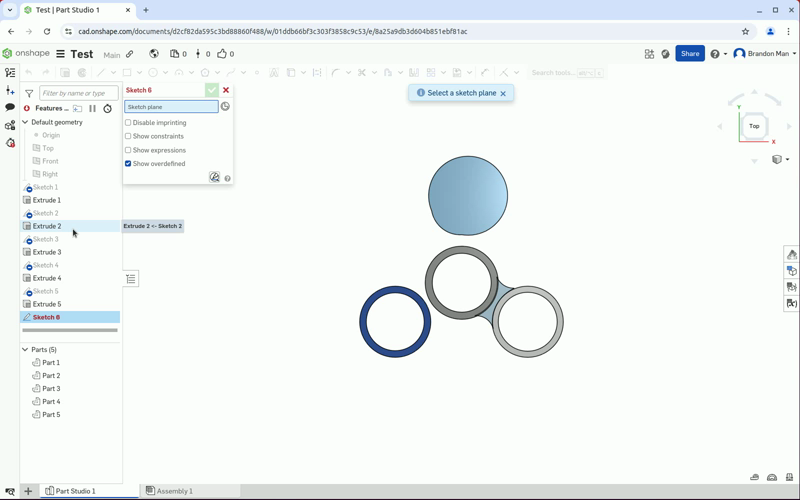
mouse_move(73, 150)
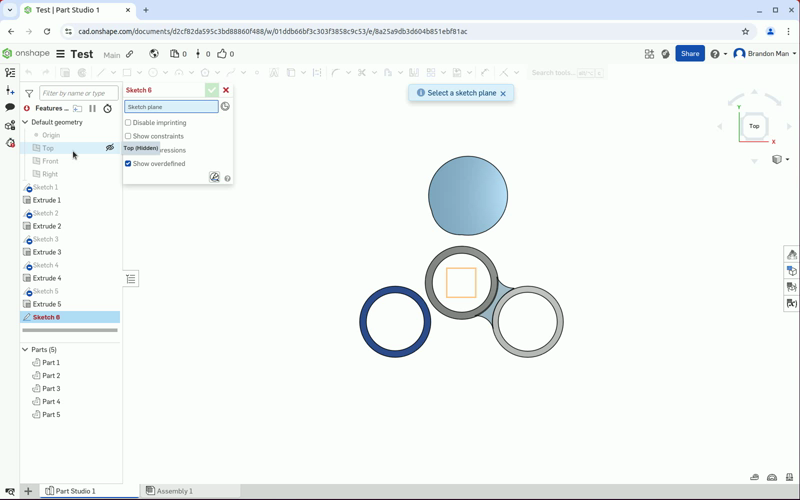
click(73, 150)
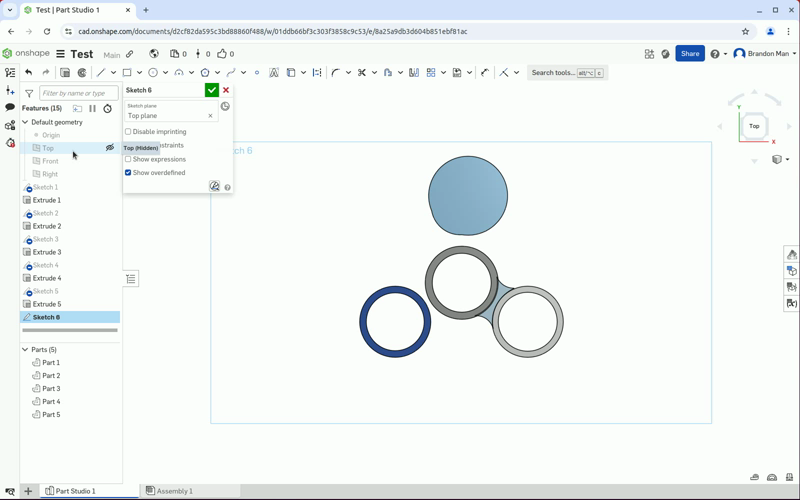
mouse_move(73, 352)
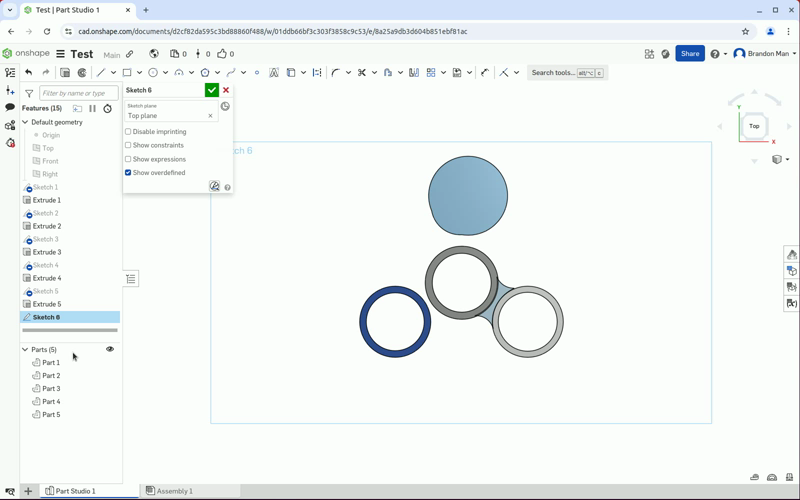
key(y)
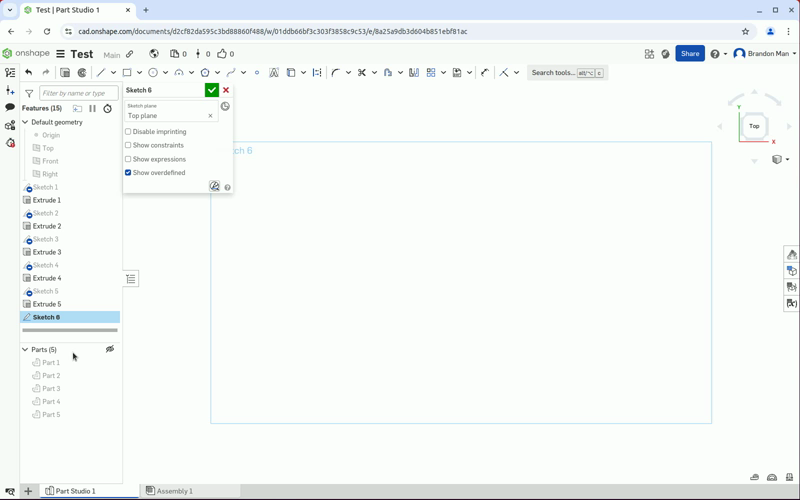
key(a)
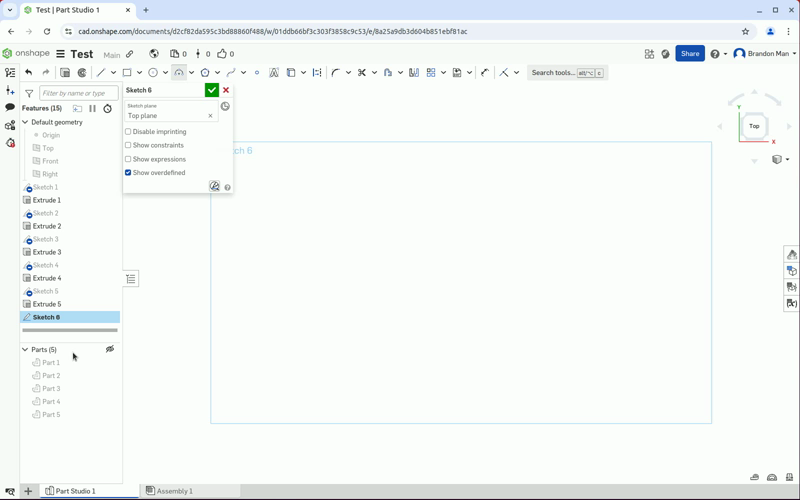
key_down(shift)
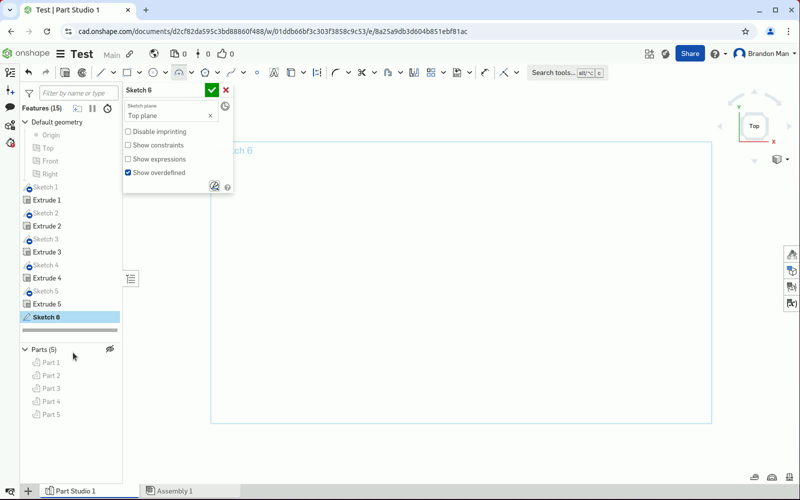
mouse_move(404, 287)
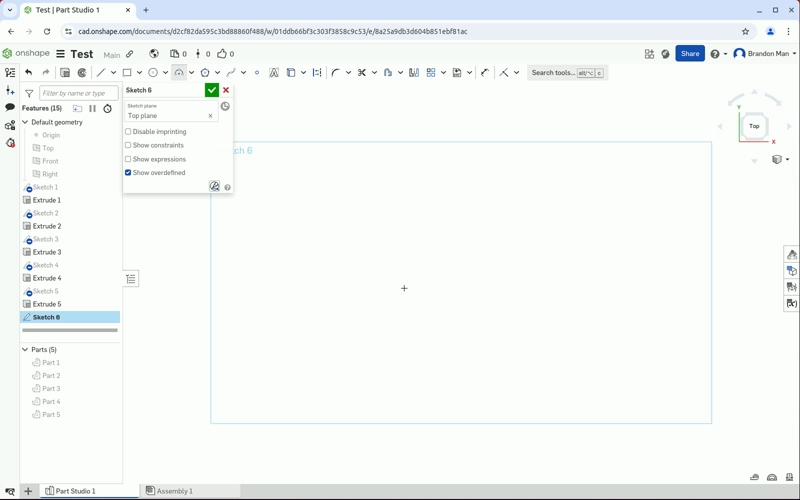
click(404, 287)
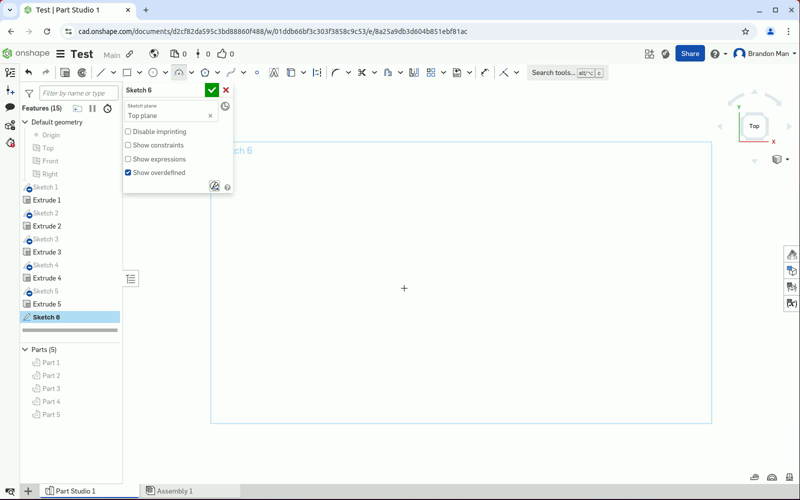
key_up(shift)
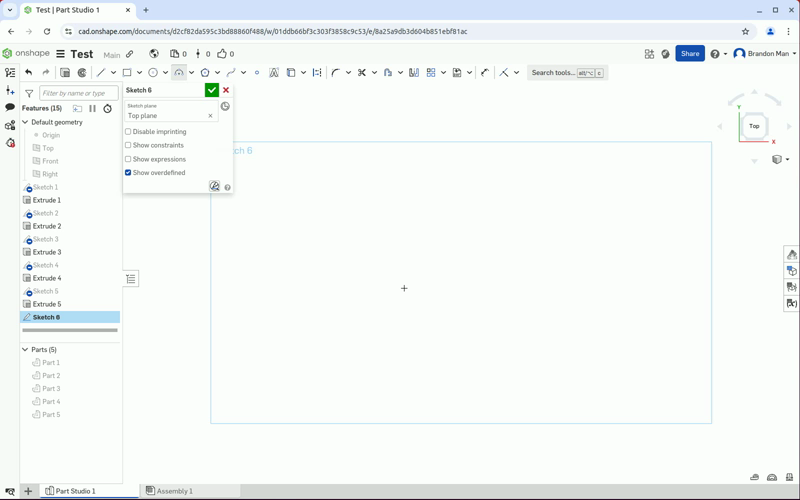
key_down(shift)
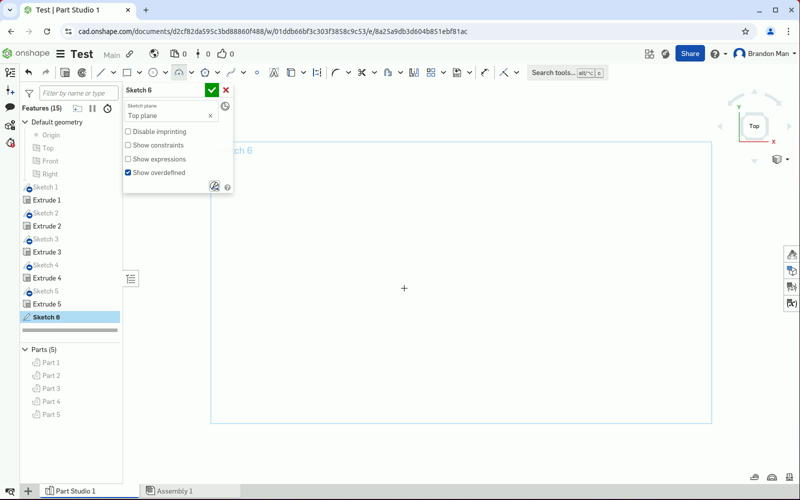
mouse_move(429, 329)
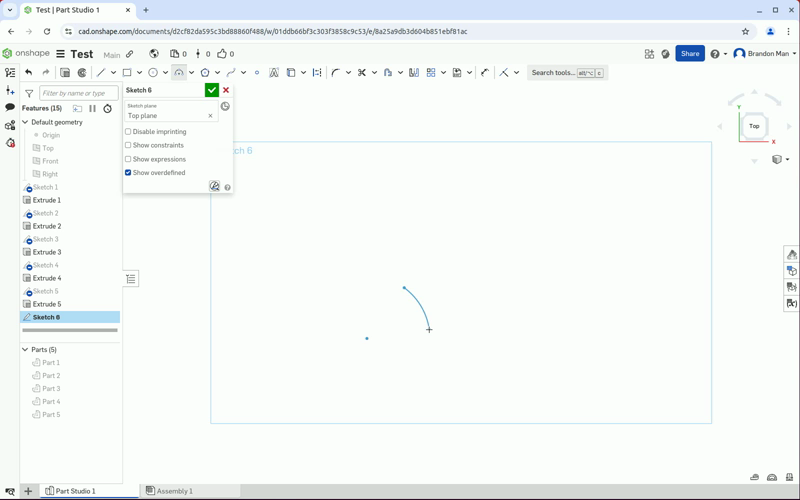
click(429, 329)
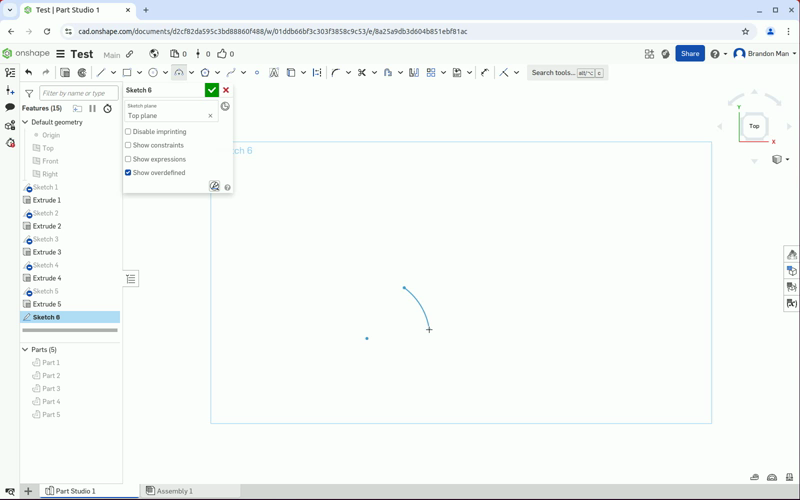
mouse_move(425, 303)
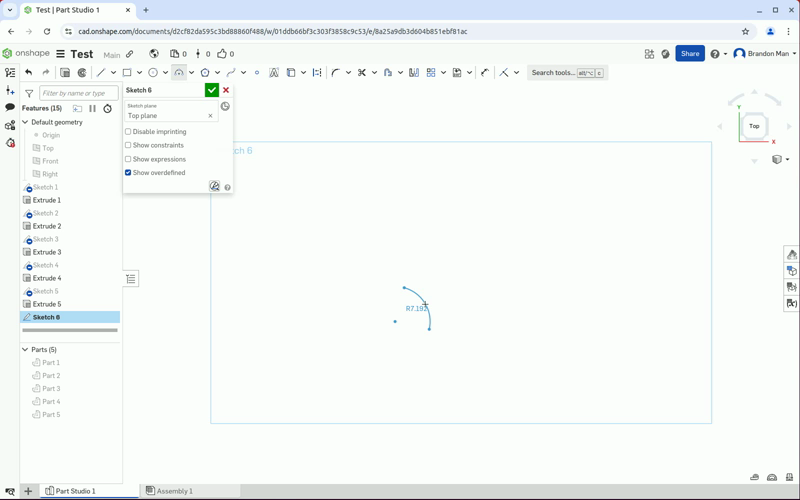
click(425, 303)
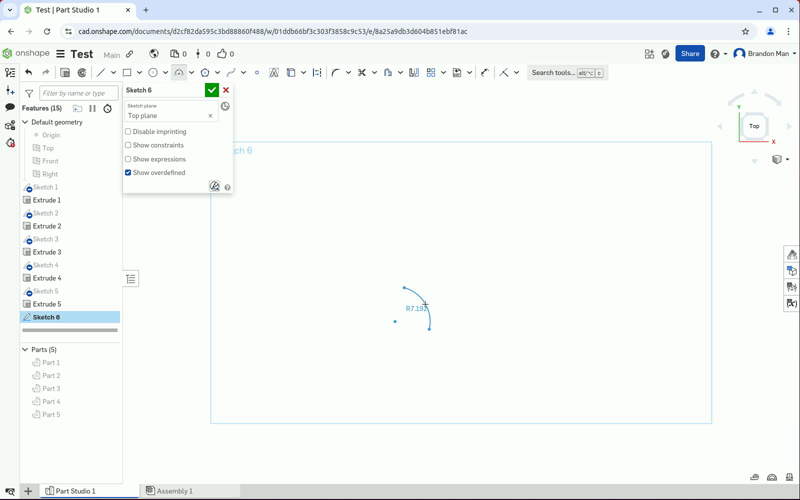
key_up(shift)
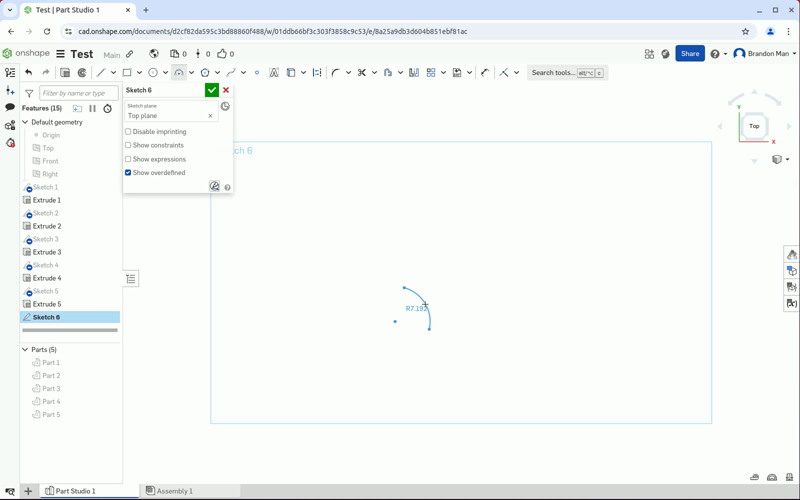
mouse_move(429, 329)
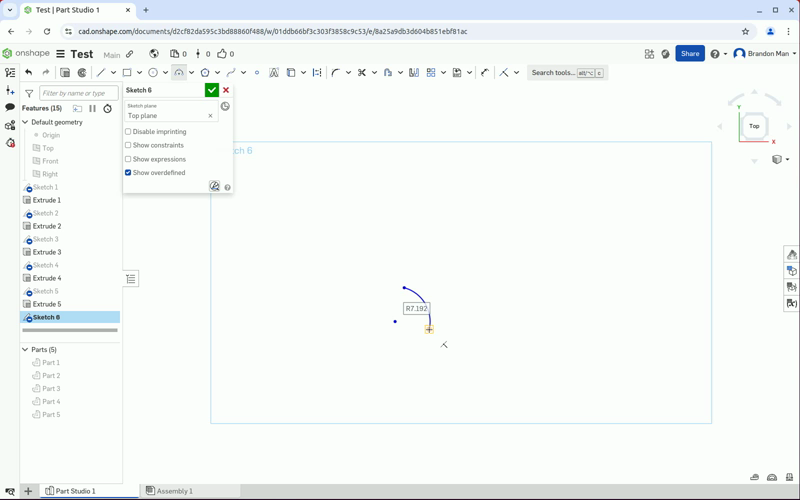
click(429, 329)
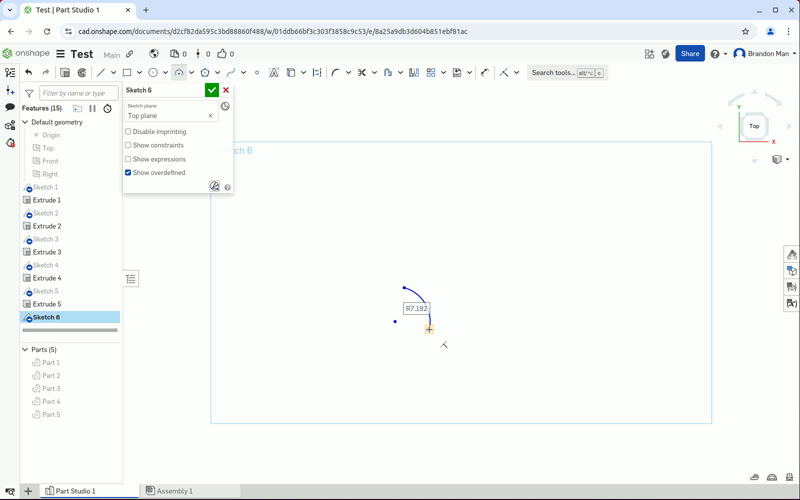
key_down(shift)
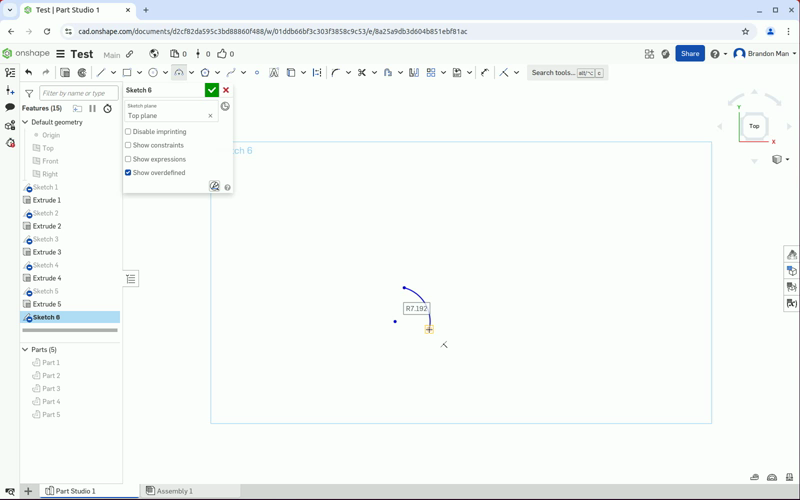
mouse_move(454, 318)
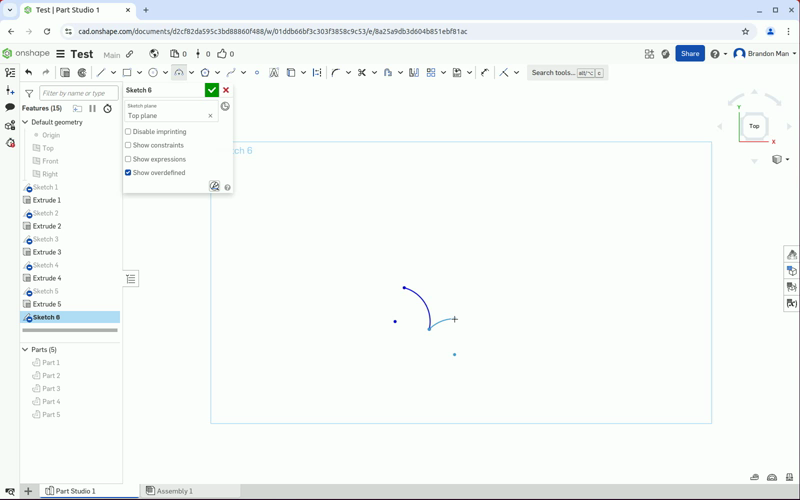
click(454, 318)
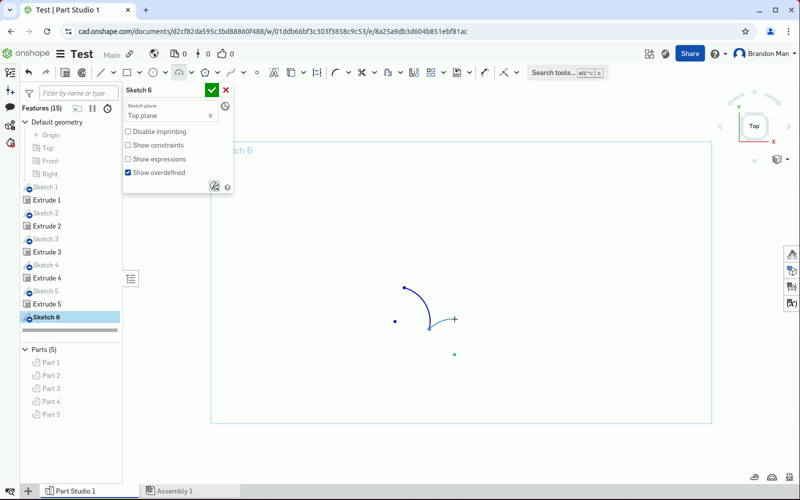
mouse_move(440, 320)
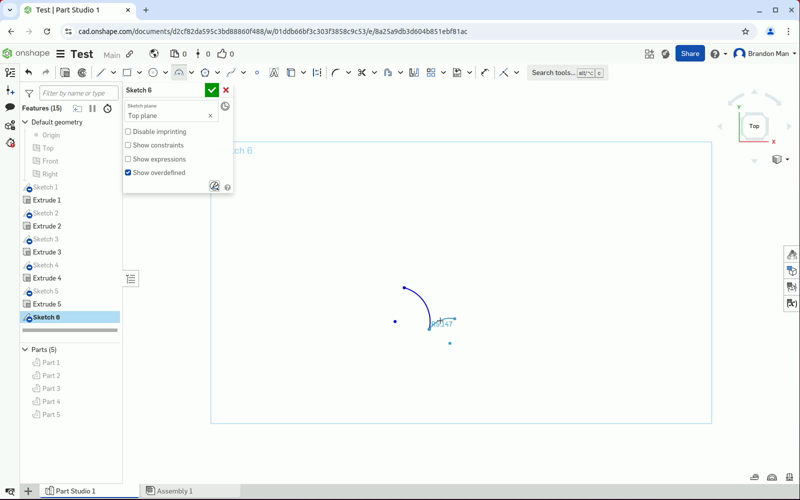
click(440, 320)
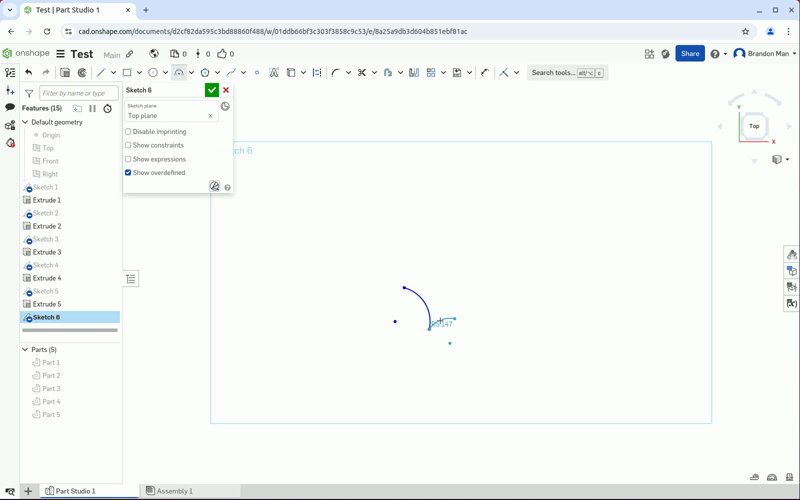
key_up(shift)
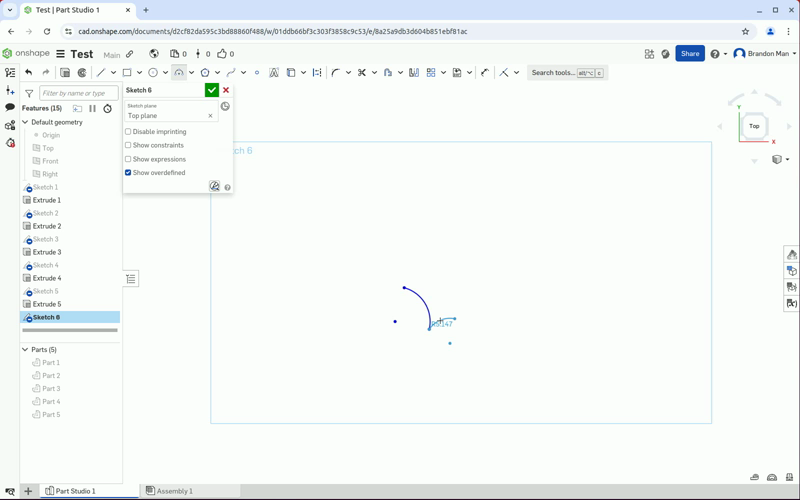
mouse_move(454, 318)
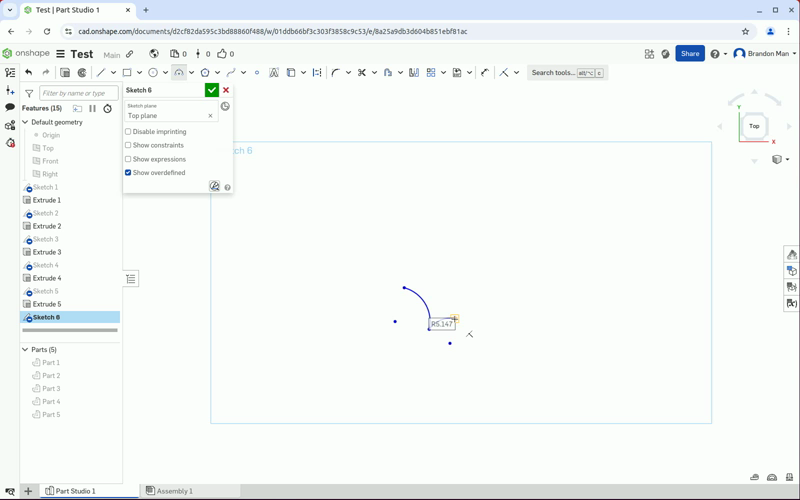
click(454, 318)
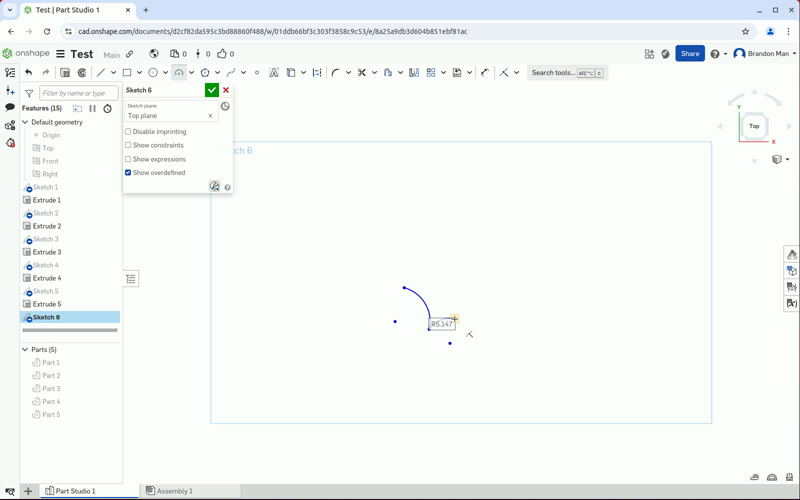
key_down(shift)
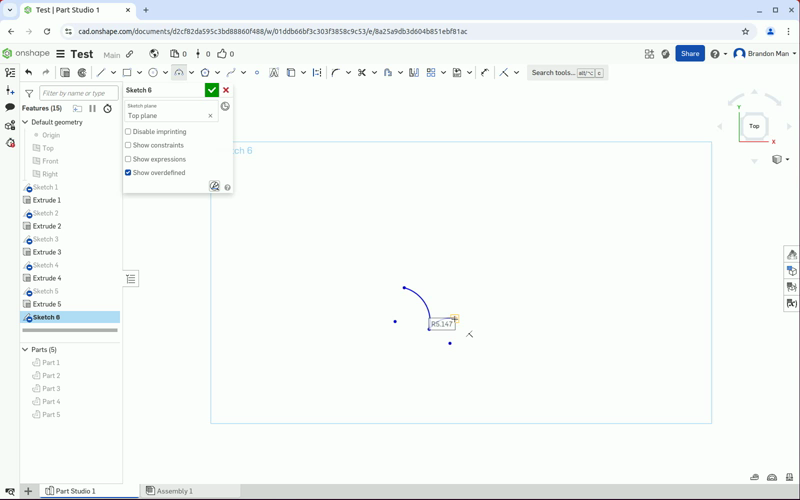
mouse_move(426, 273)
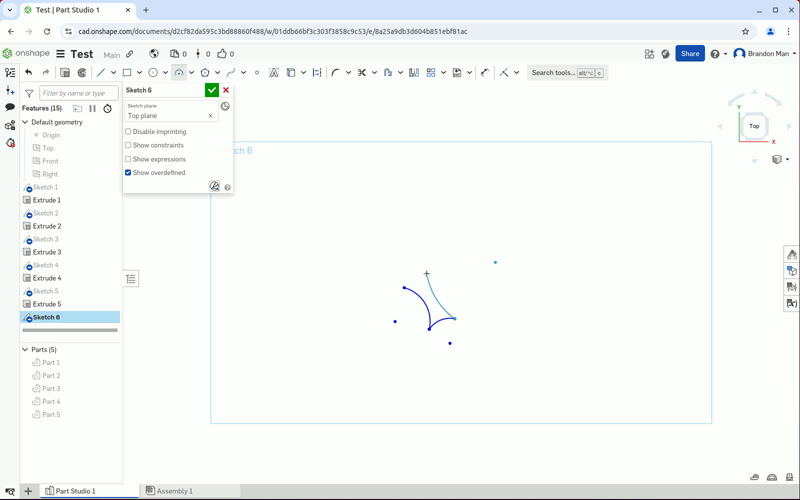
click(426, 273)
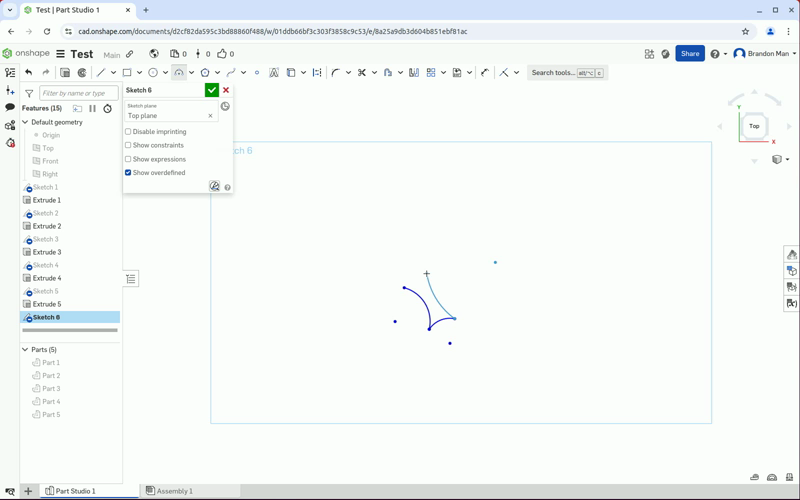
mouse_move(430, 302)
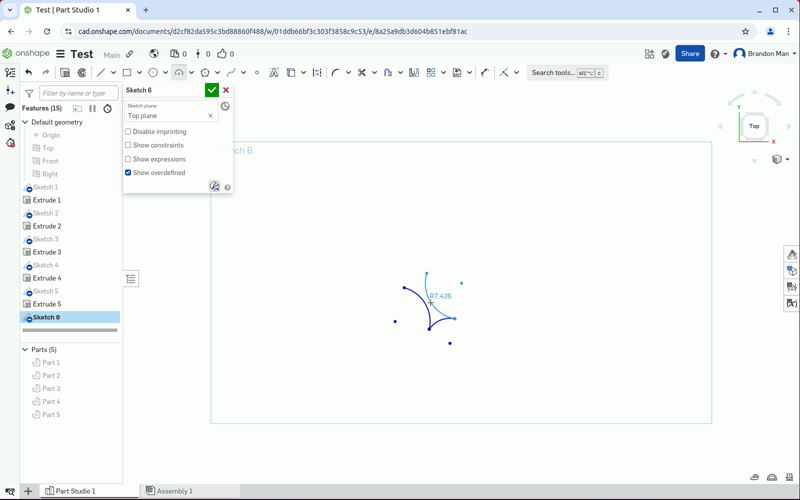
click(430, 302)
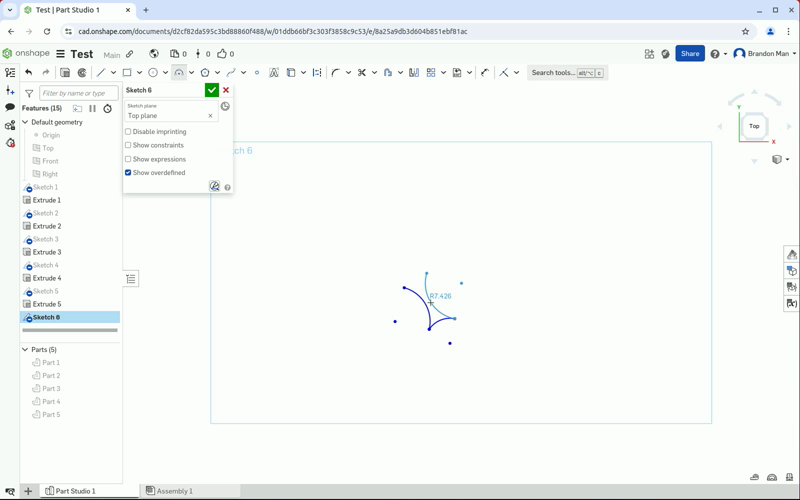
key_up(shift)
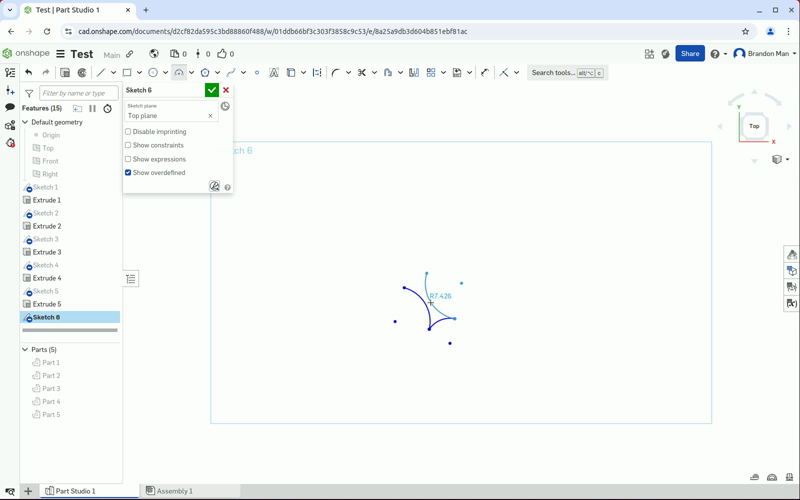
mouse_move(426, 273)
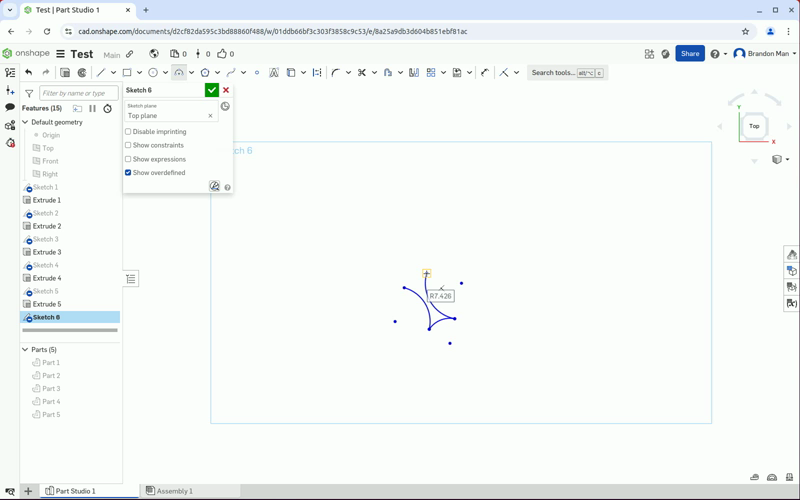
click(426, 273)
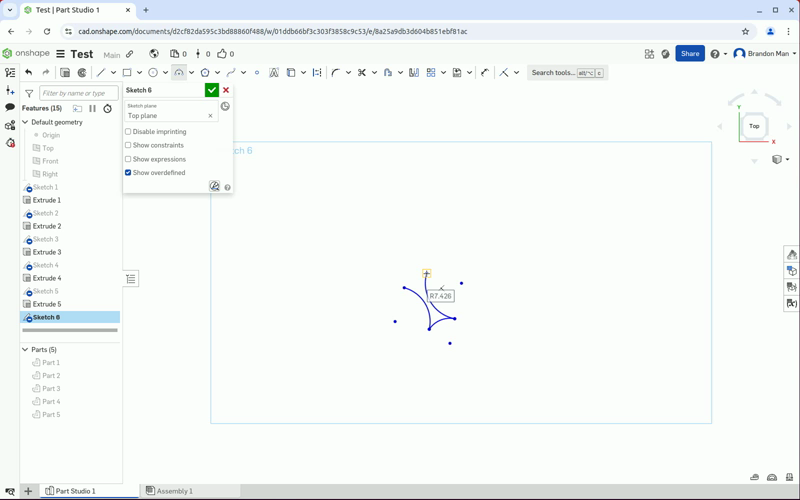
mouse_move(404, 287)
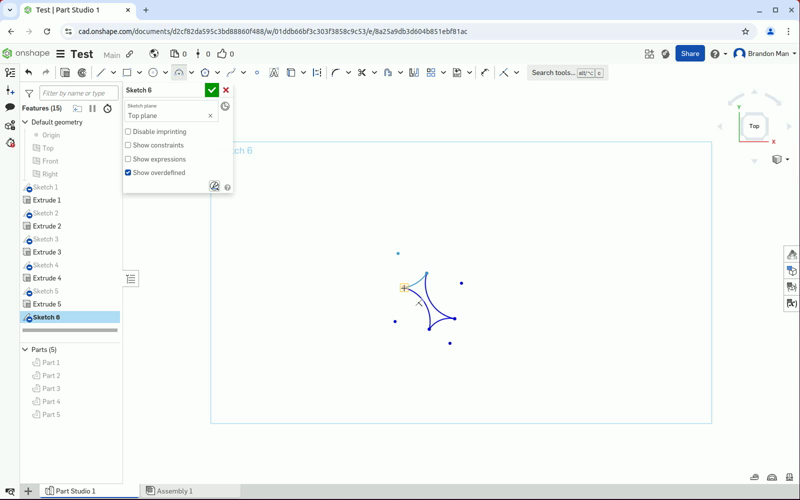
click(404, 287)
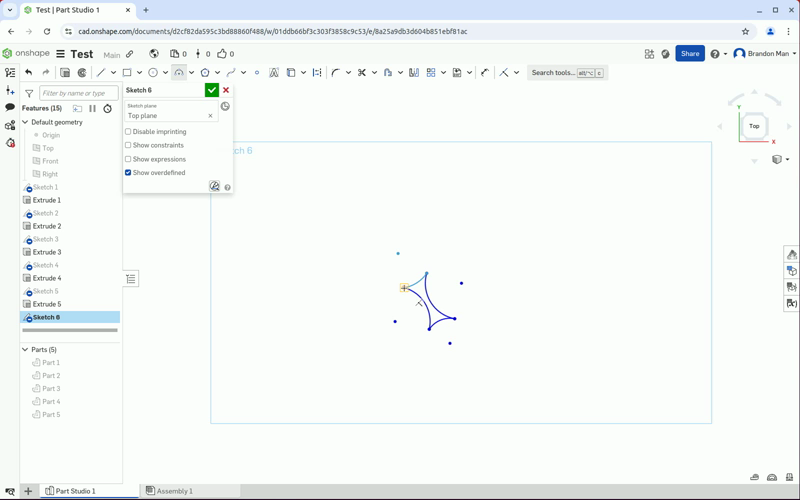
key_down(shift)
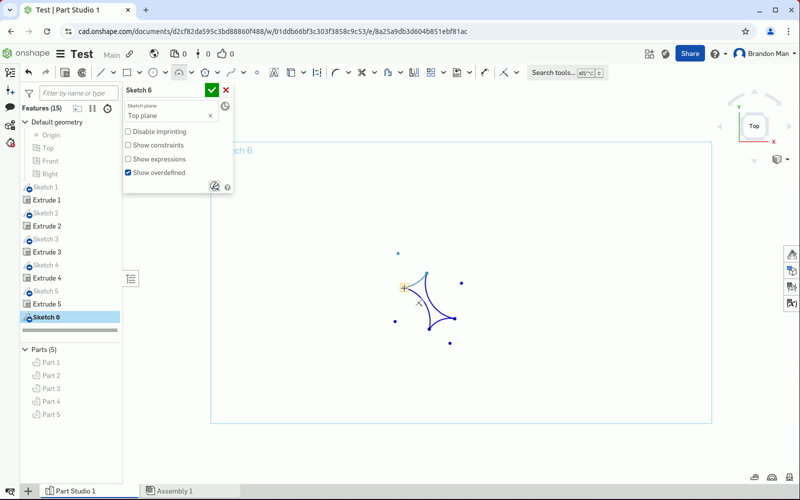
mouse_move(417, 284)
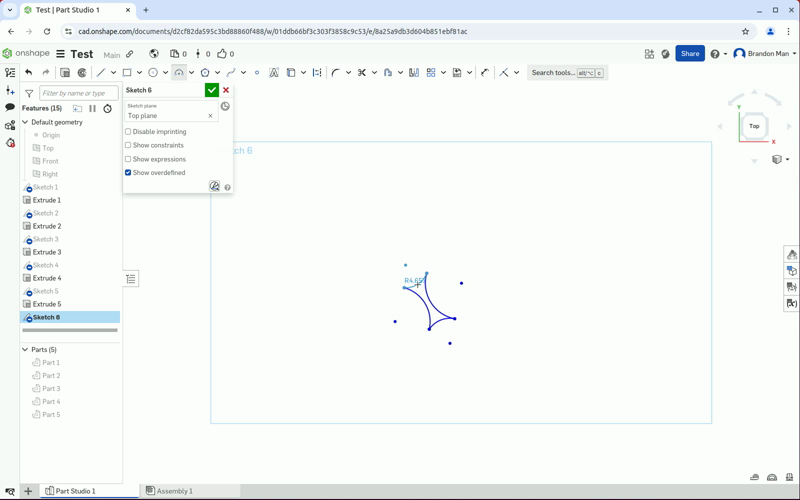
click(417, 284)
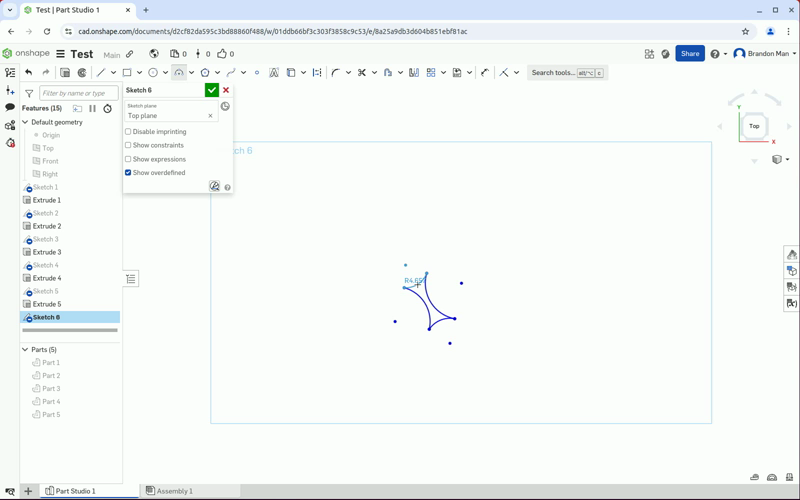
key_up(shift)
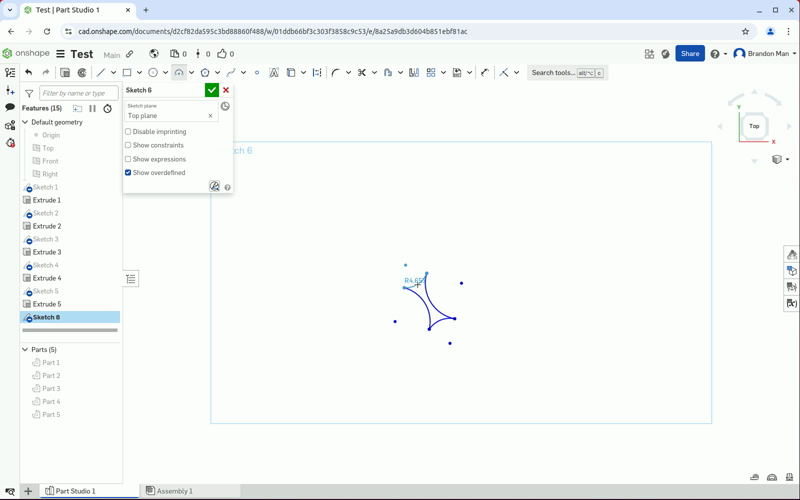
key(esc)
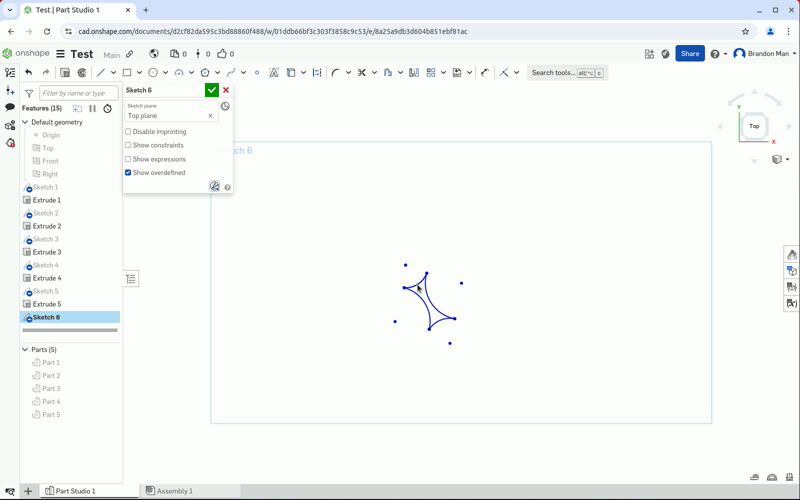
mouse_move(432, 318)
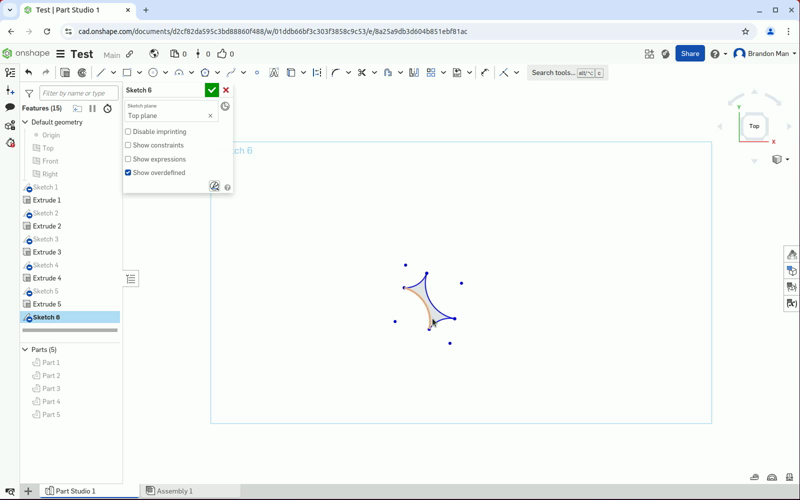
scroll(6)
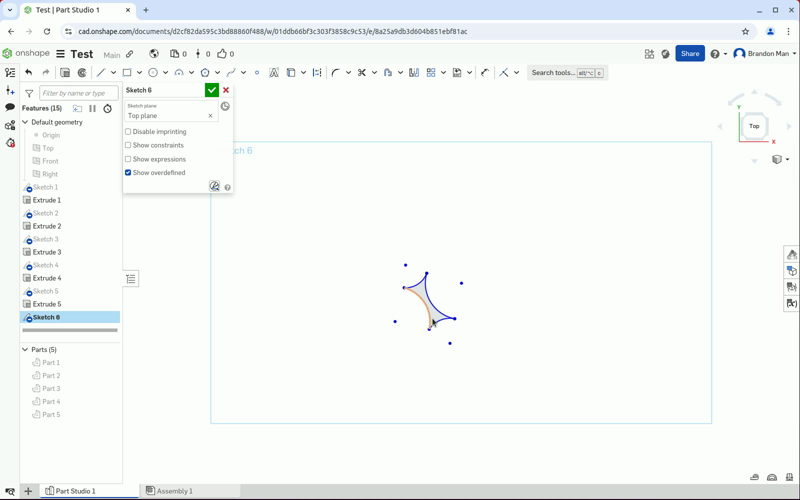
scroll(6)
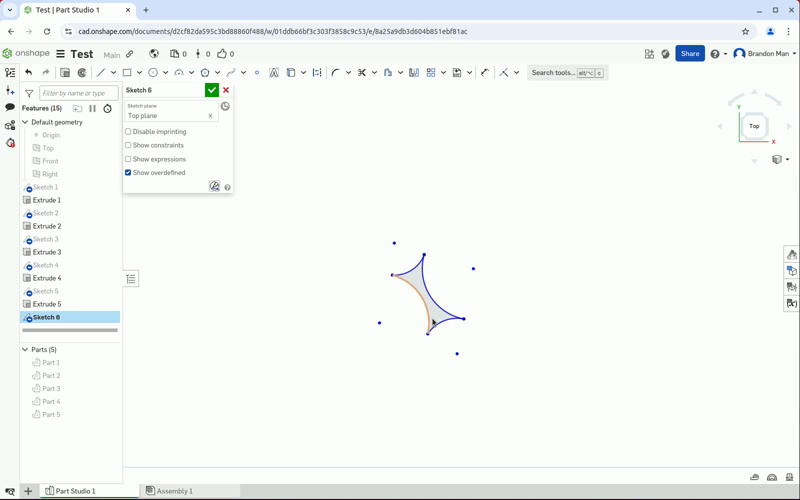
scroll(6)
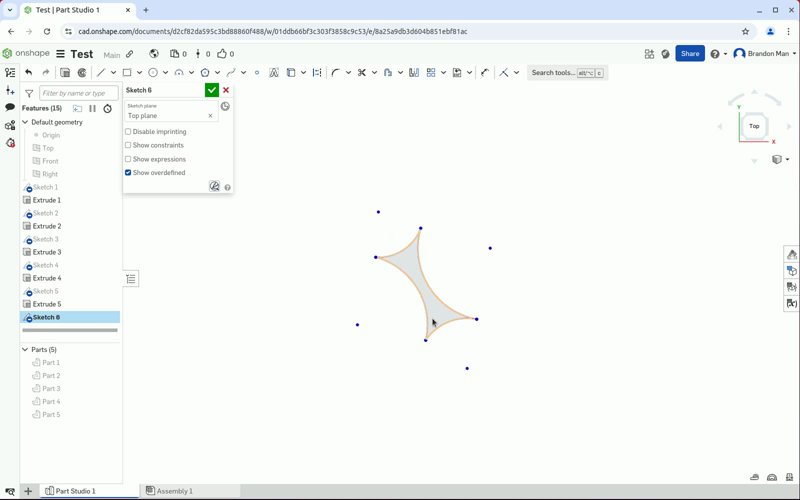
scroll(6)
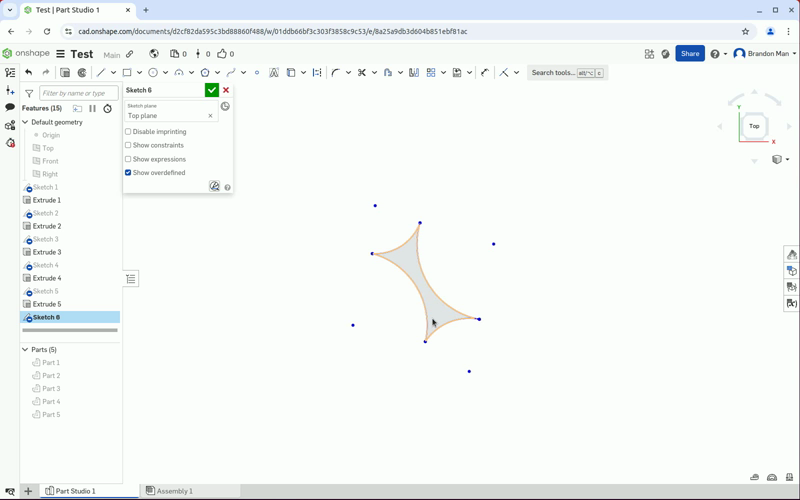
scroll(6)
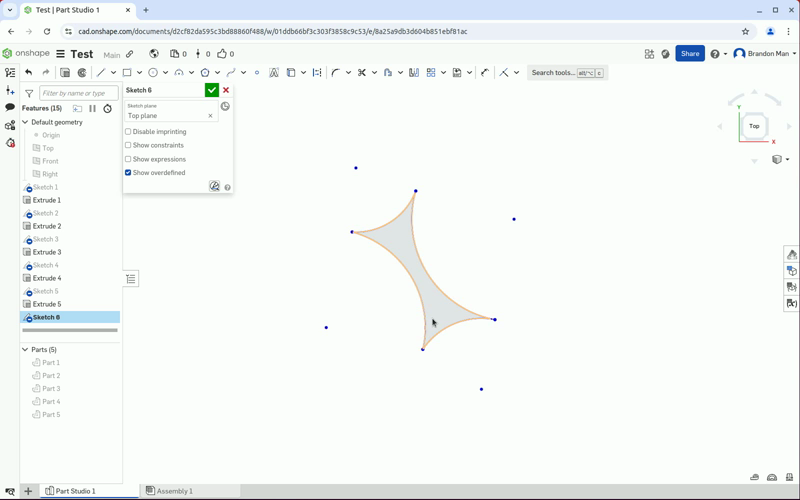
scroll(6)
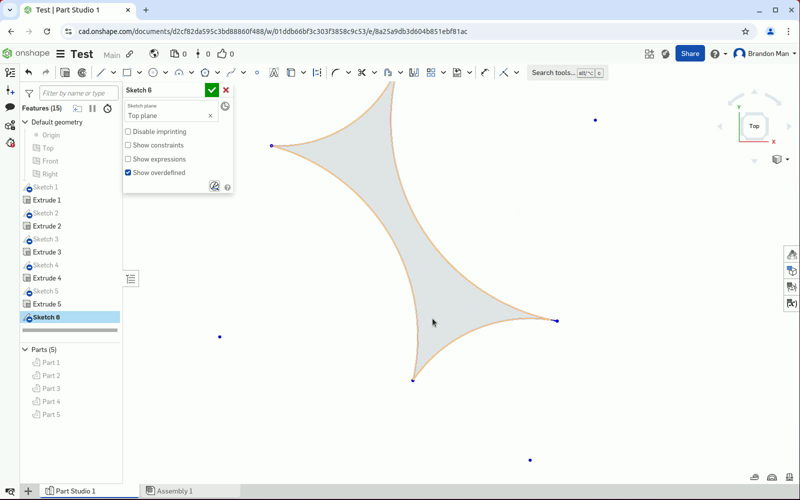
scroll(6)
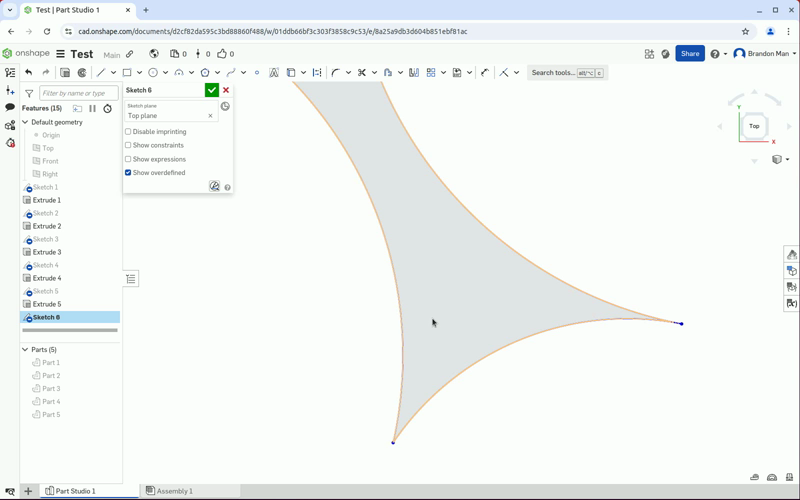
click(432, 318)
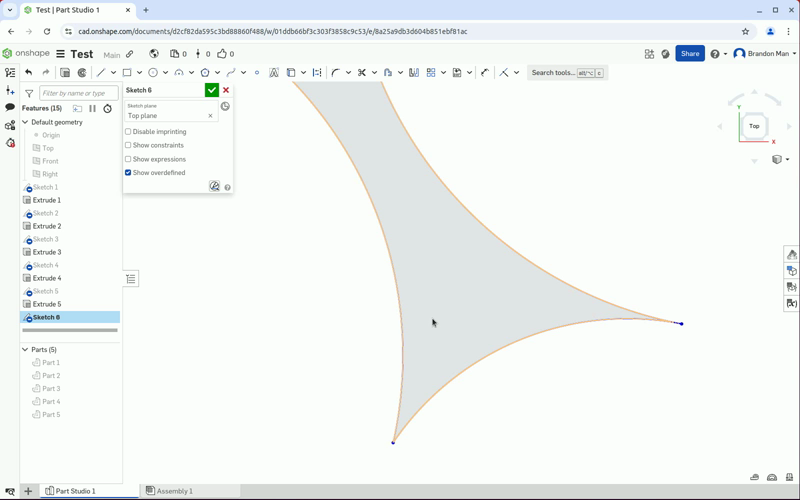
scroll(-6)
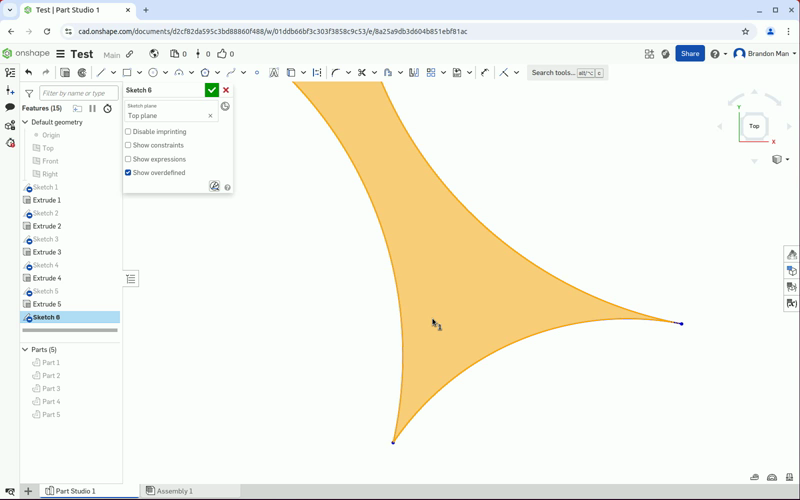
scroll(-6)
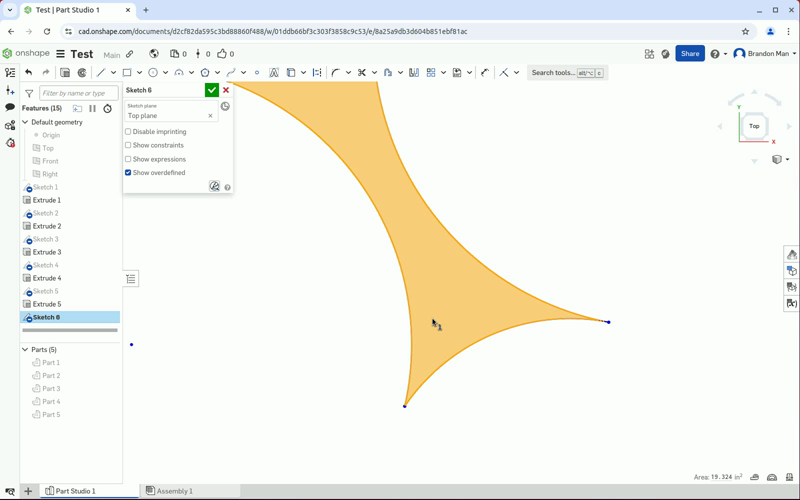
scroll(-6)
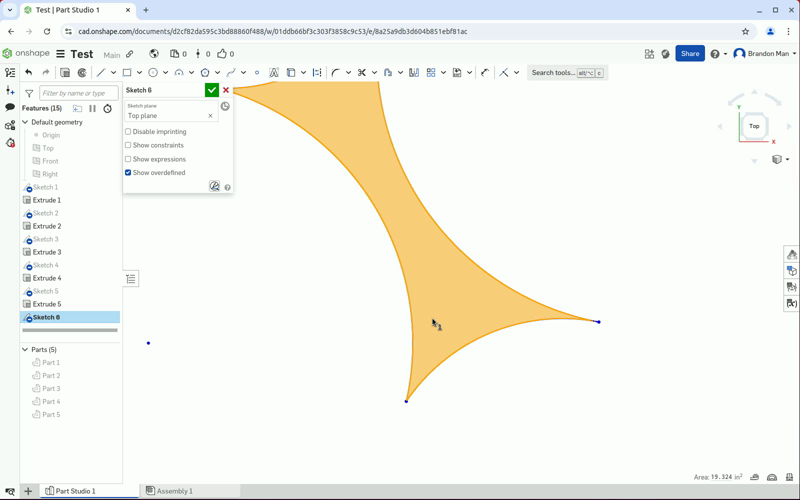
scroll(-6)
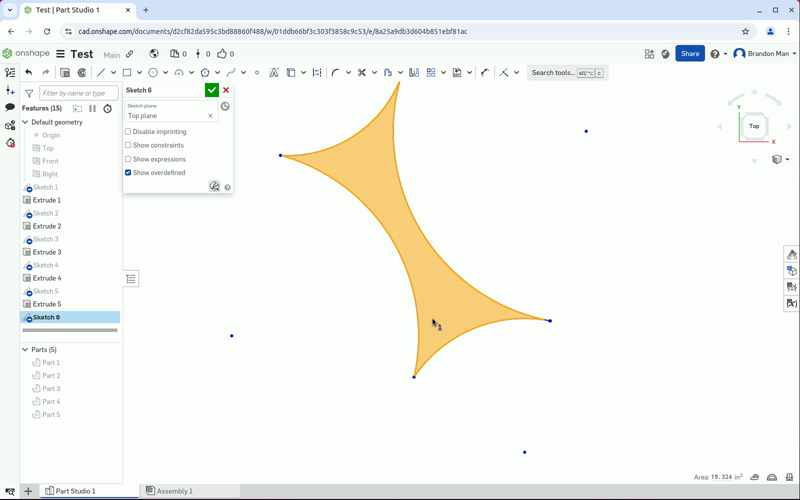
scroll(-6)
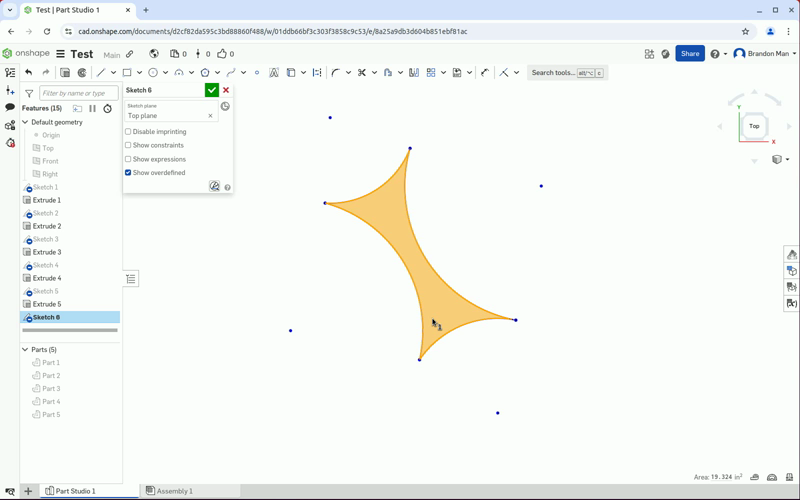
scroll(-6)
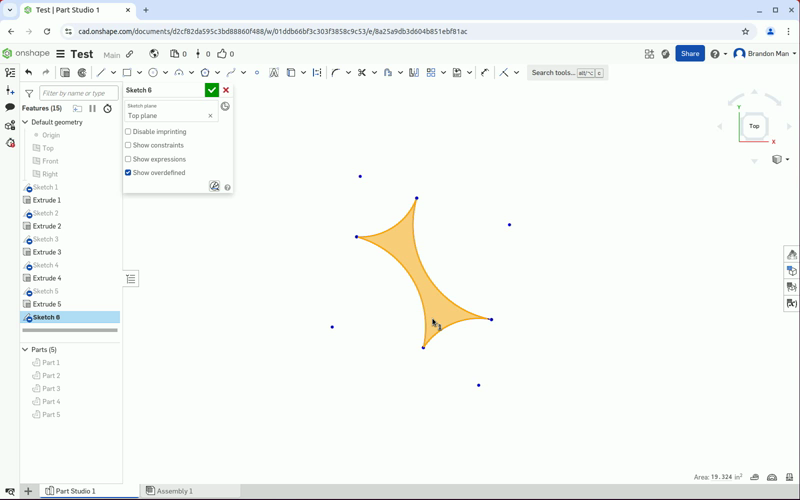
scroll(-6)
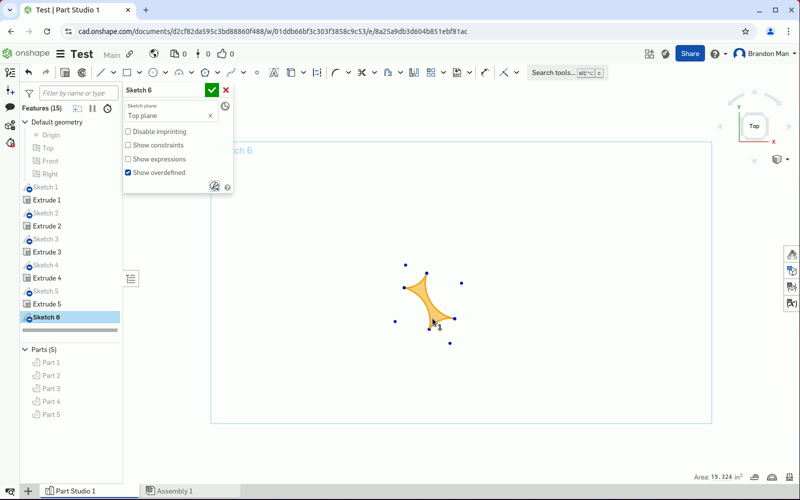
mouse_move(73, 352)
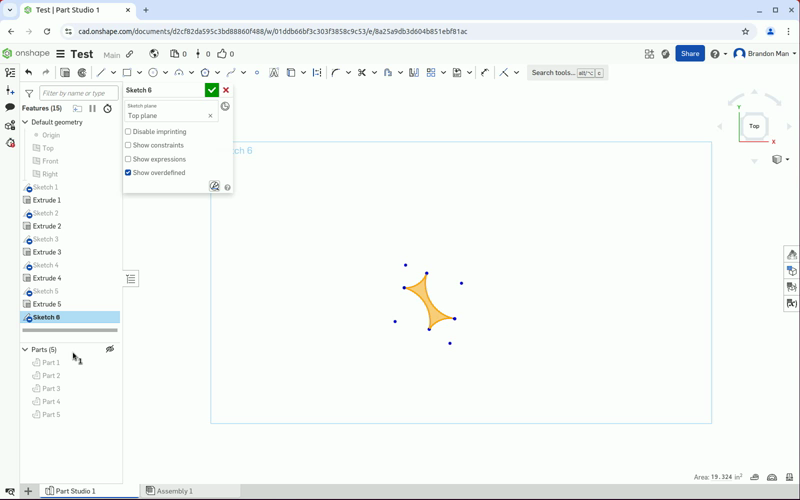
key(shift+y)
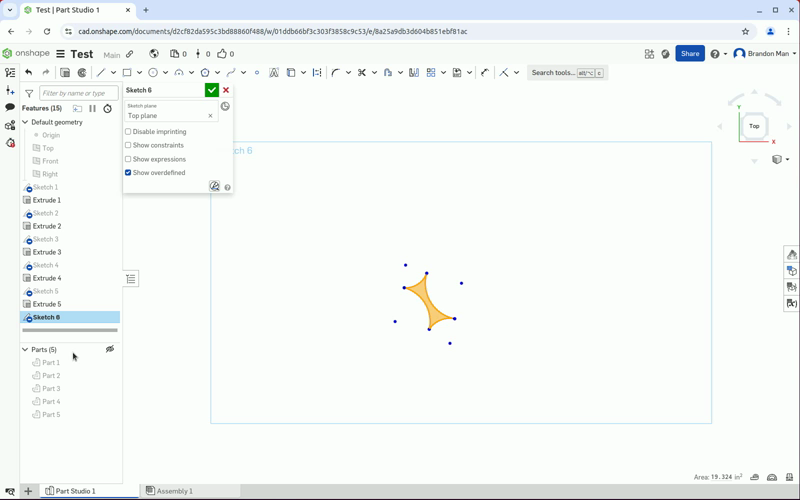
key(shift+e)
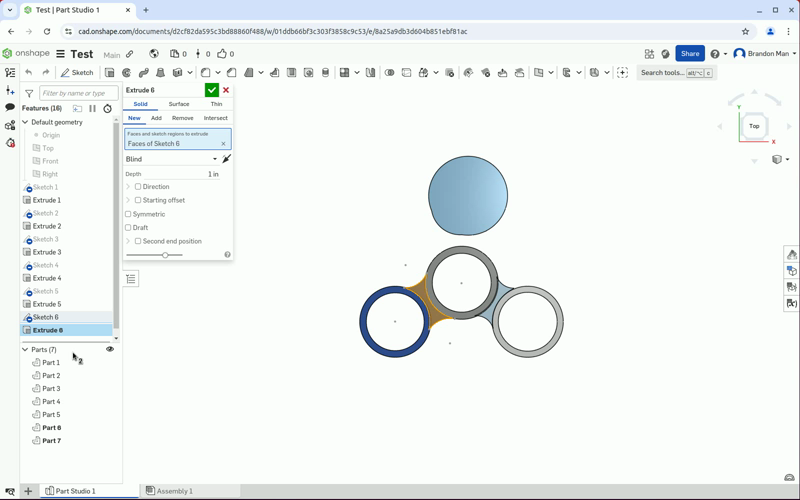
mouse_move(143, 106)
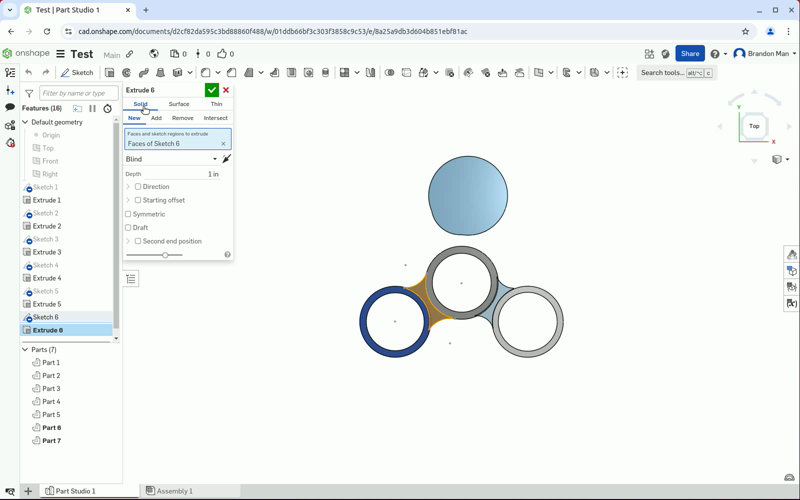
click(143, 106)
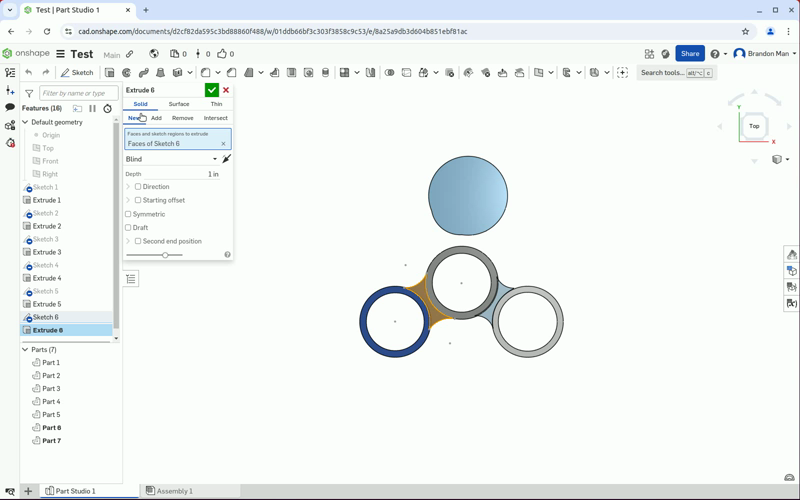
mouse_move(137, 120)
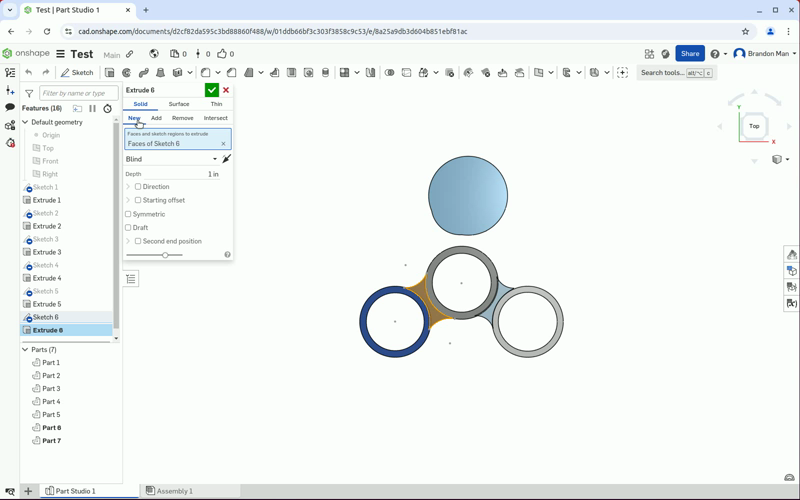
click(137, 120)
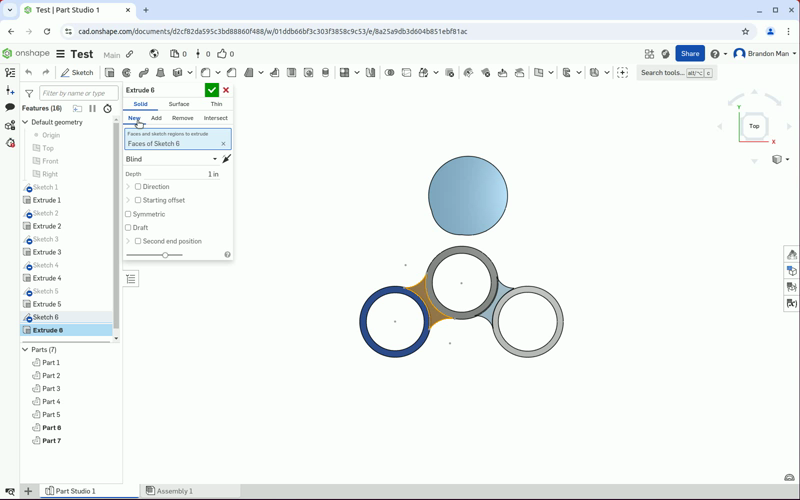
key(tab, 4)
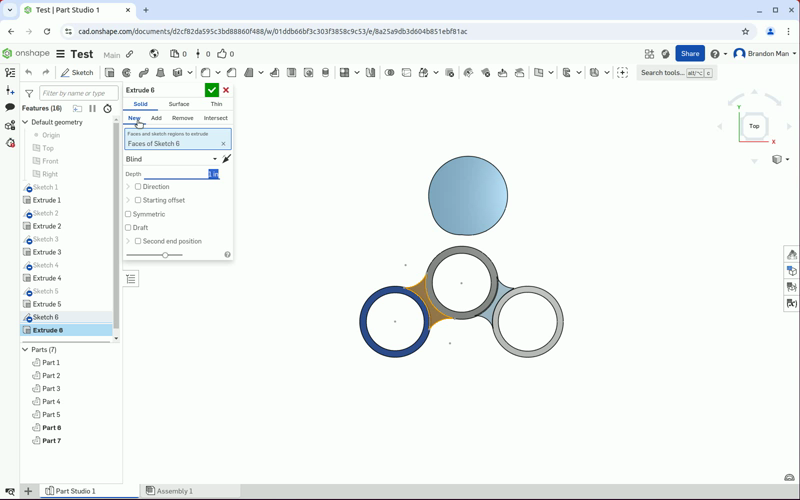
text(3.851)
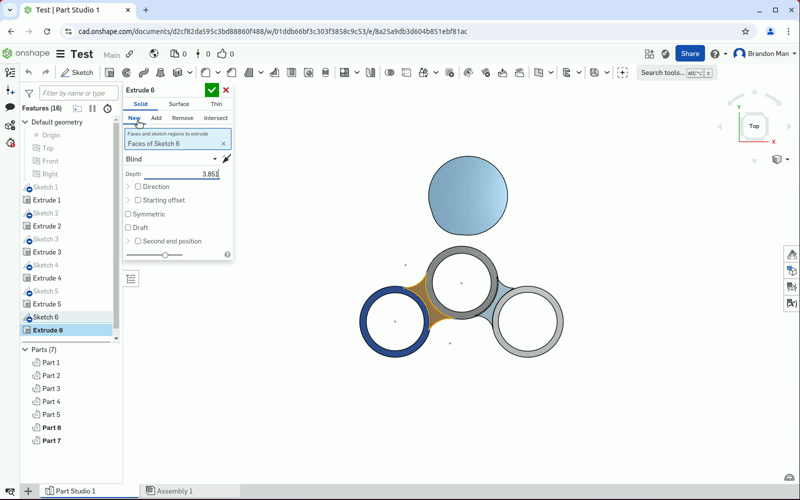
key(enter)
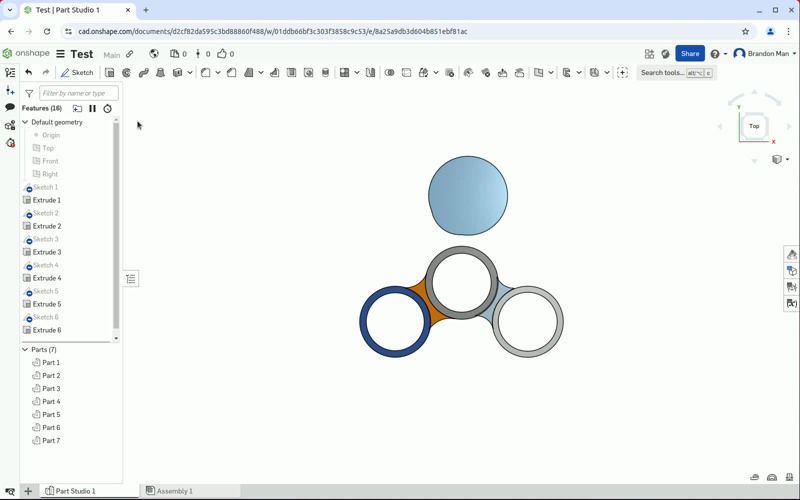
key(shift+h)
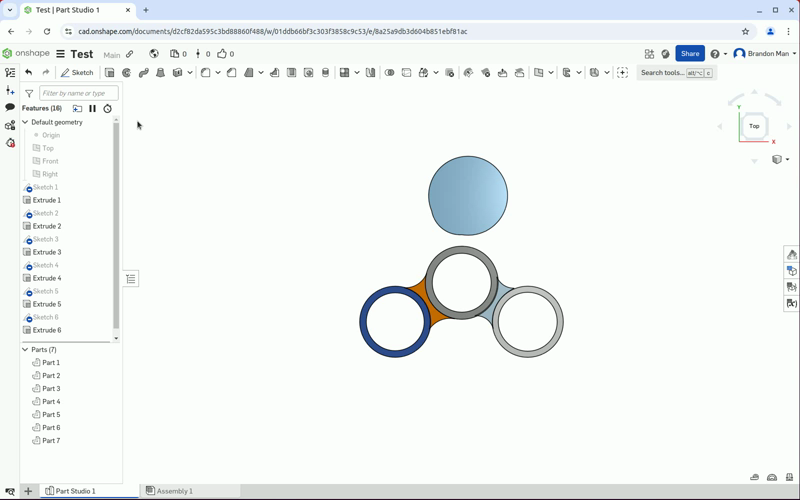
key(shift+h)
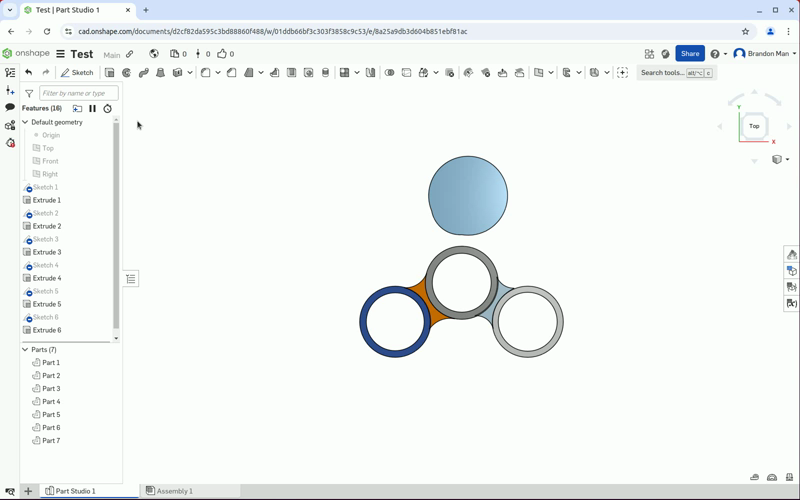
mouse_move(69, 189)
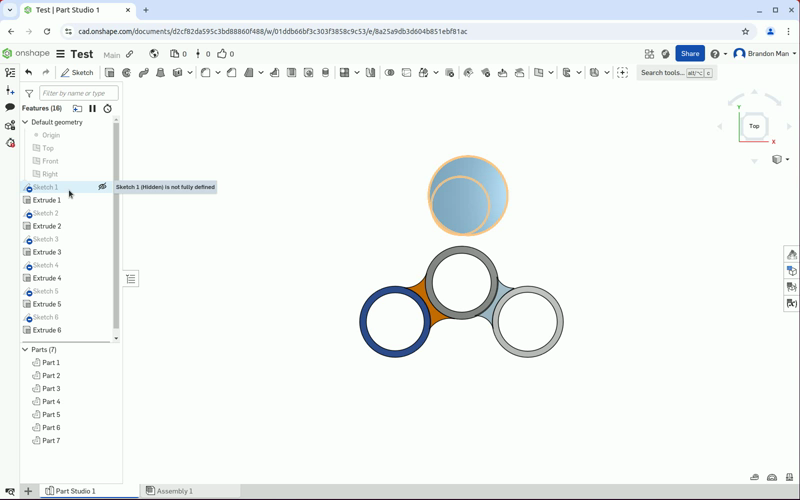
click(69, 189)
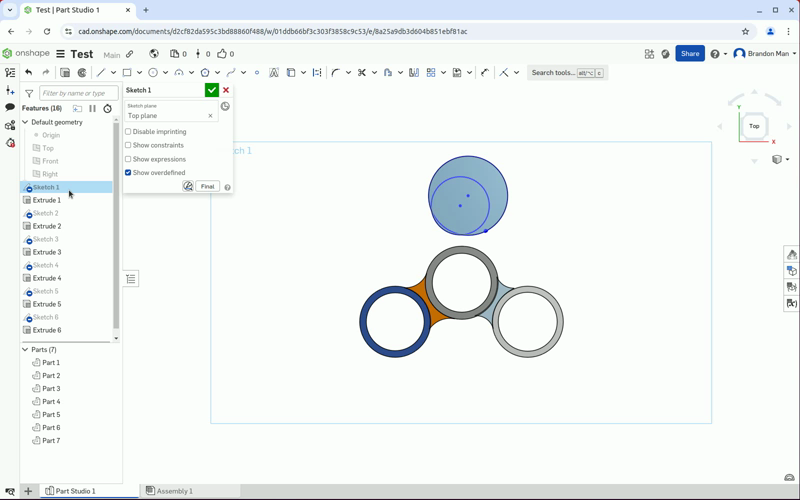
mouse_move(229, 92)
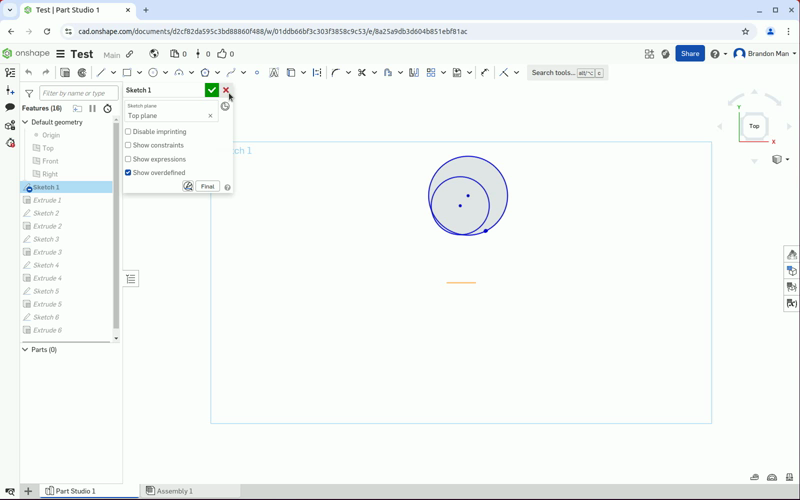
click(229, 92)
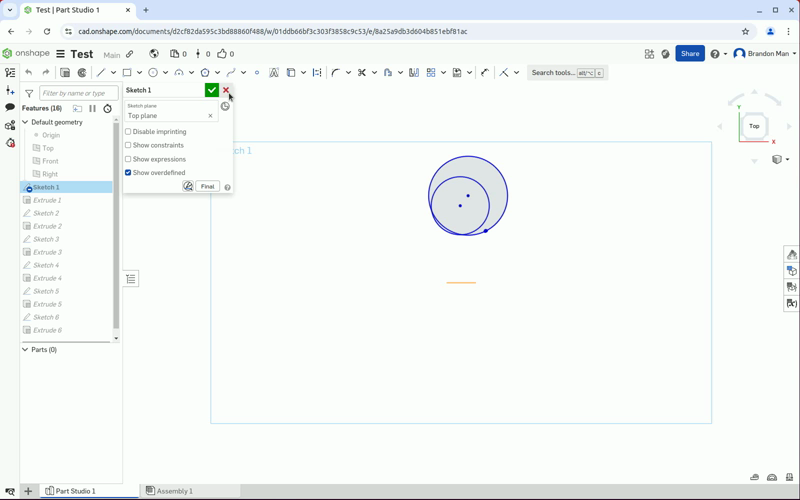
key(shift+s)
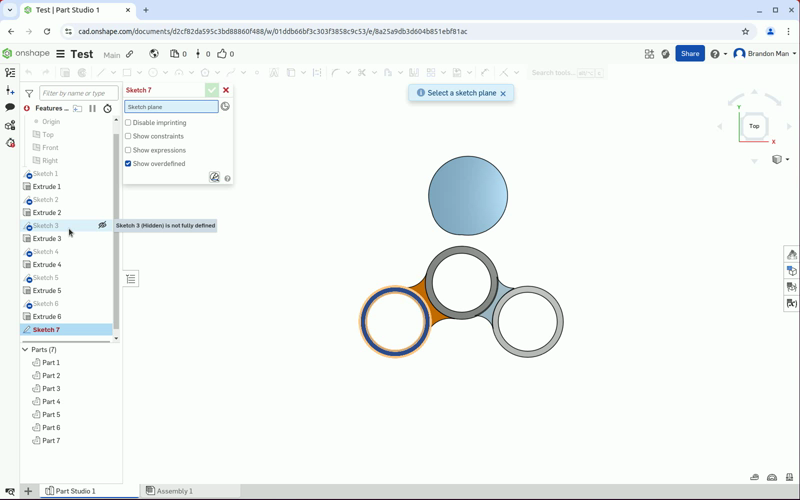
scroll(3)
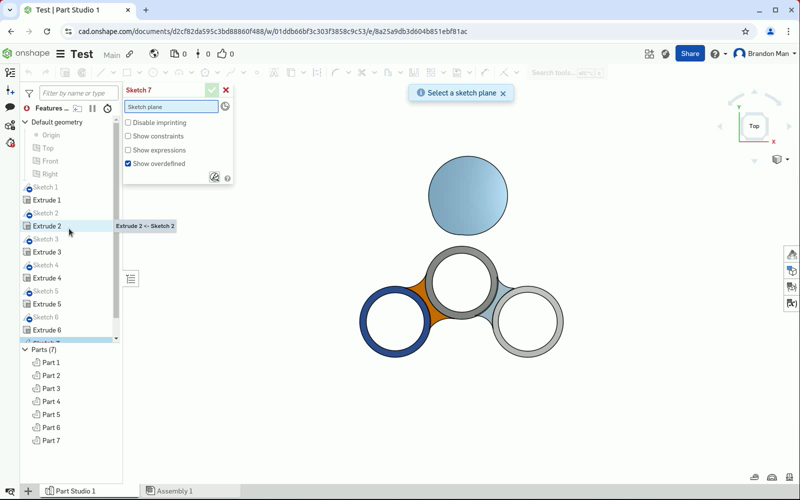
mouse_move(69, 150)
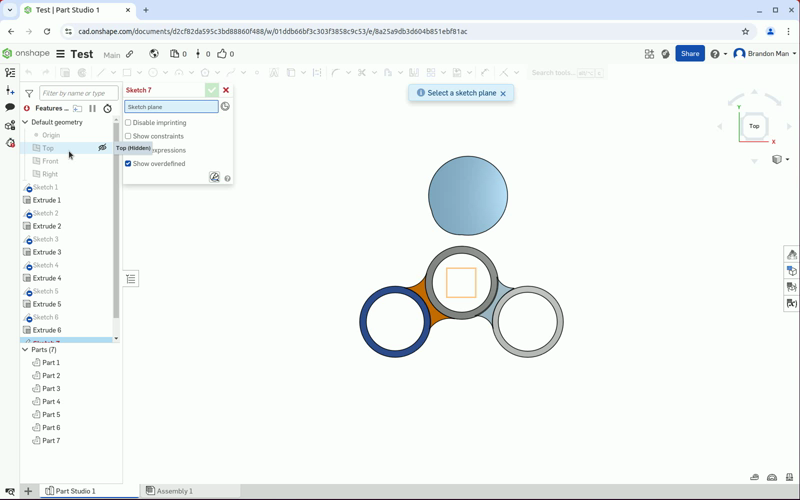
click(69, 150)
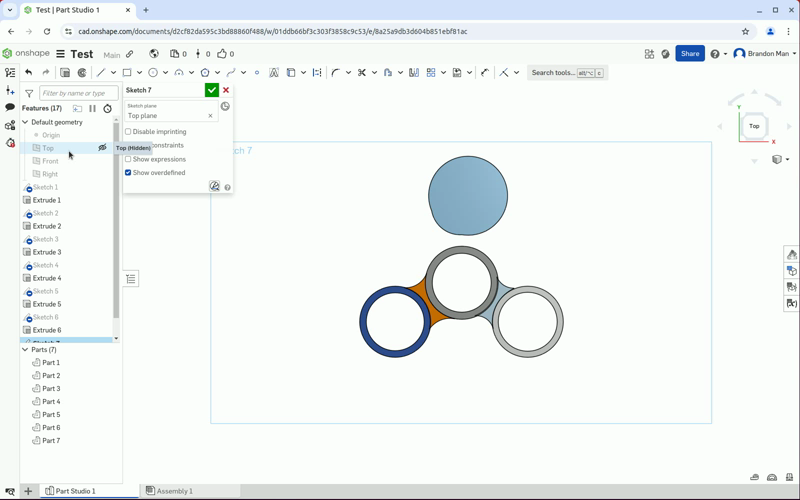
mouse_move(73, 352)
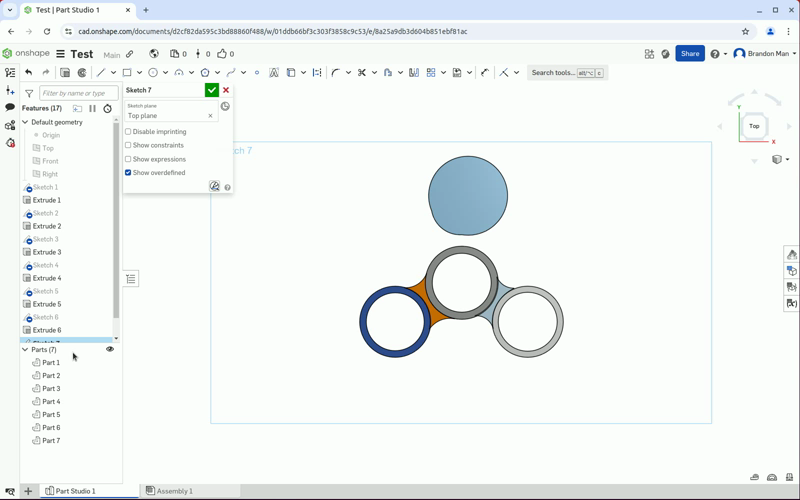
key(y)
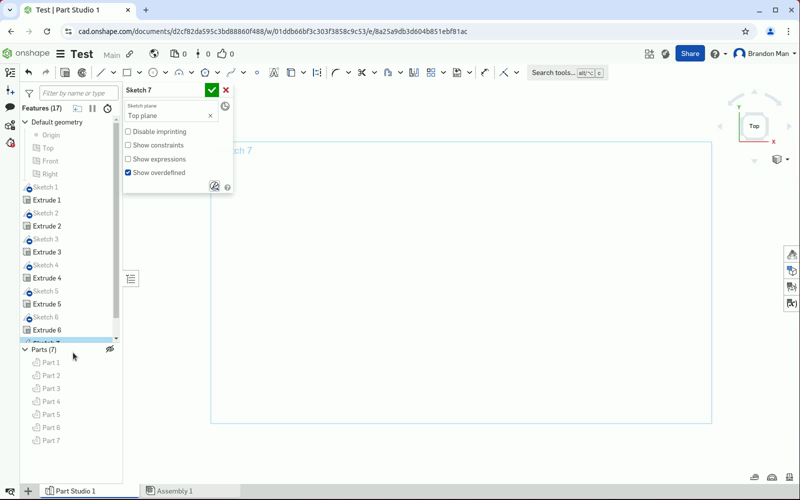
key(a)
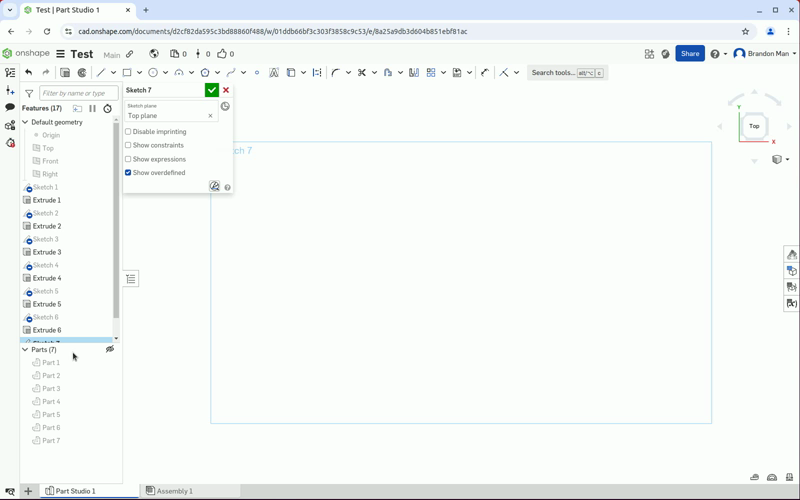
key_down(shift)
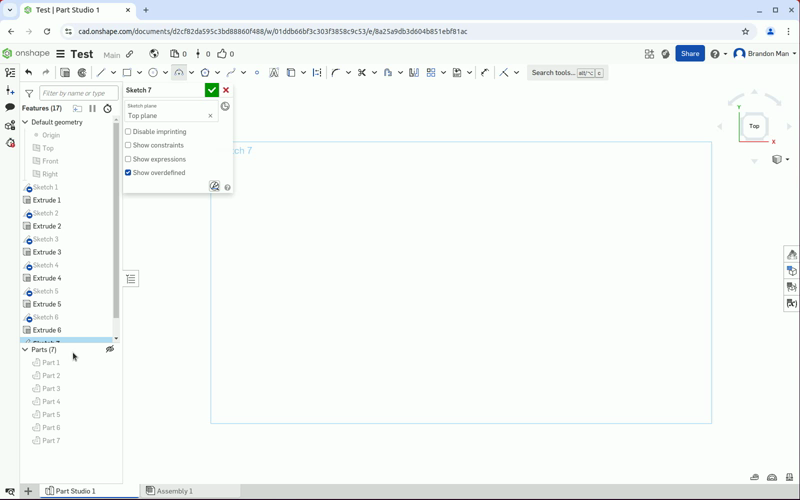
mouse_move(432, 228)
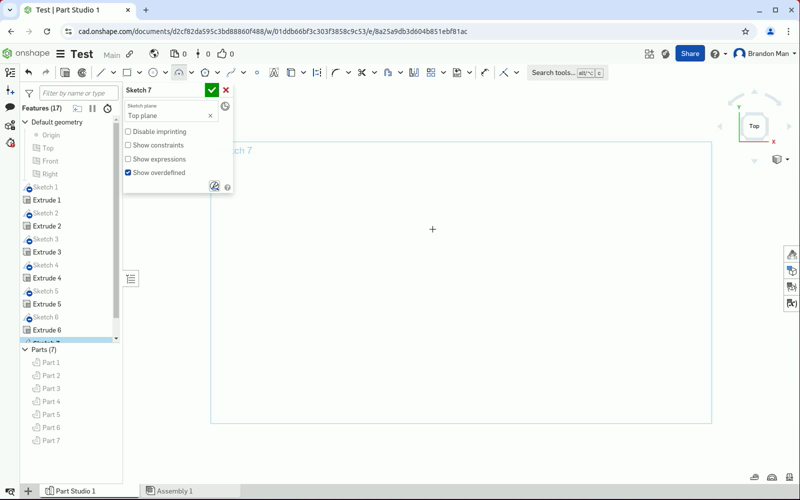
click(432, 228)
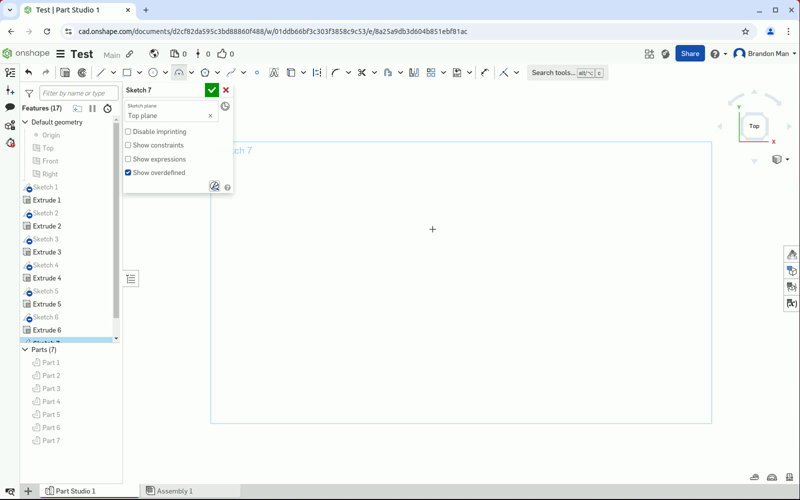
key_up(shift)
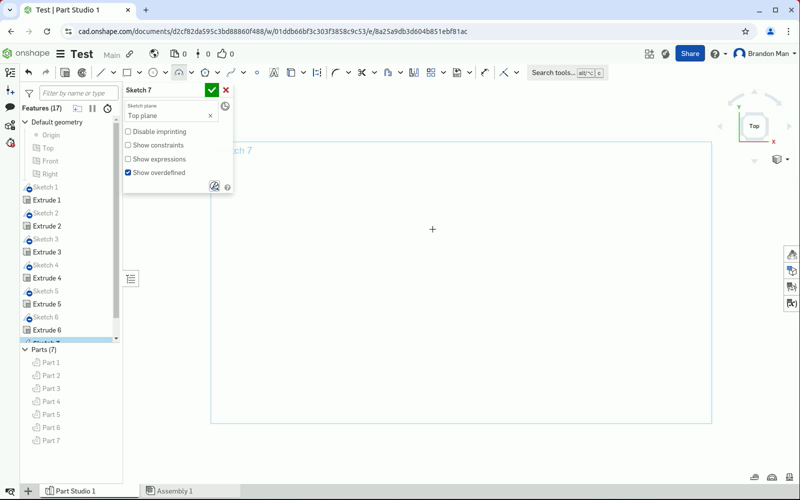
key_down(shift)
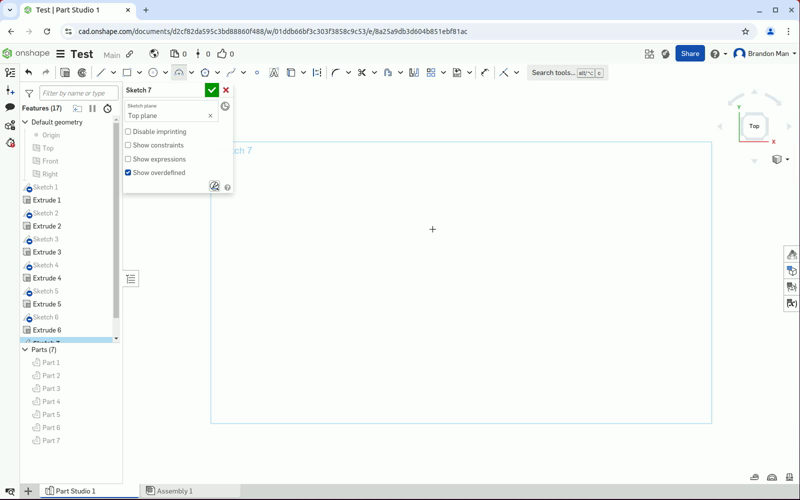
mouse_move(434, 258)
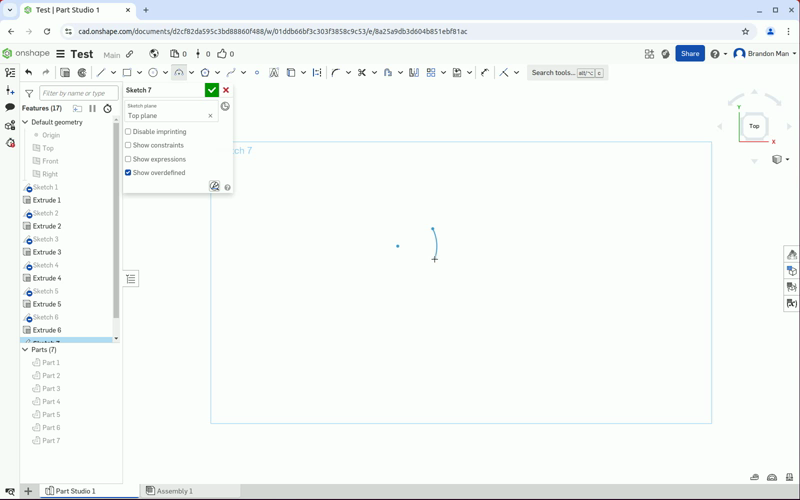
click(434, 258)
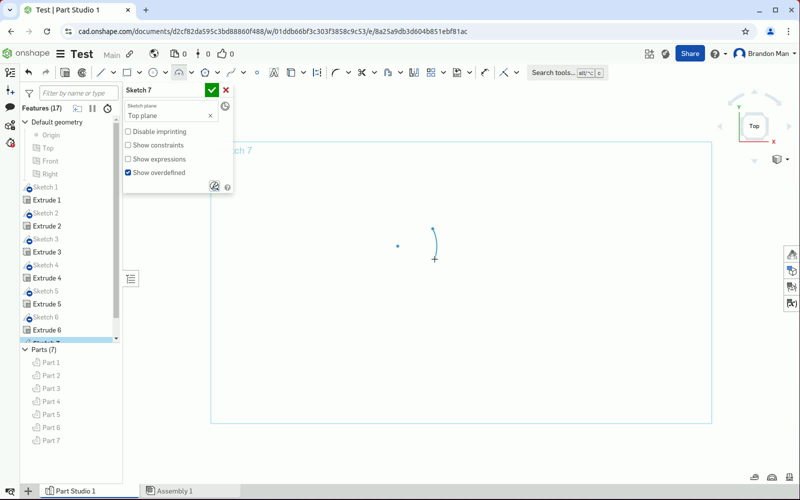
mouse_move(437, 243)
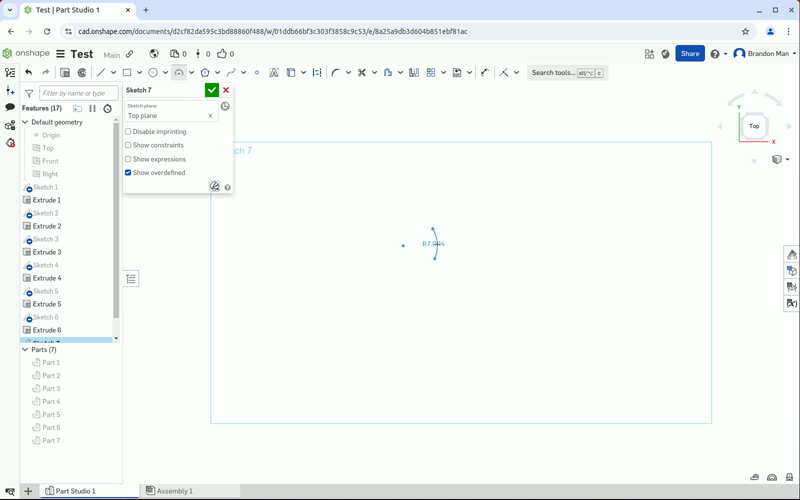
click(437, 243)
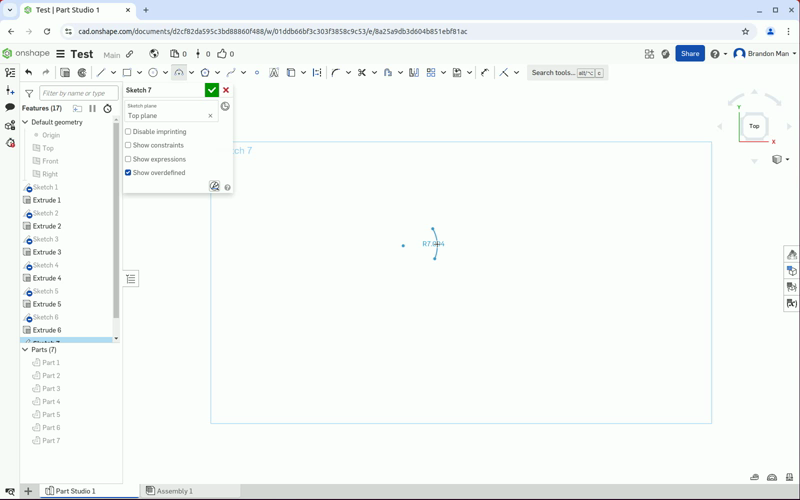
key_up(shift)
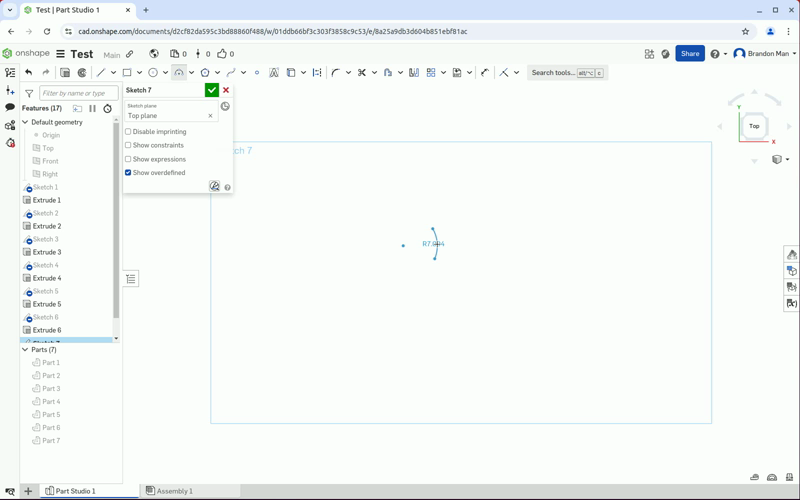
mouse_move(434, 258)
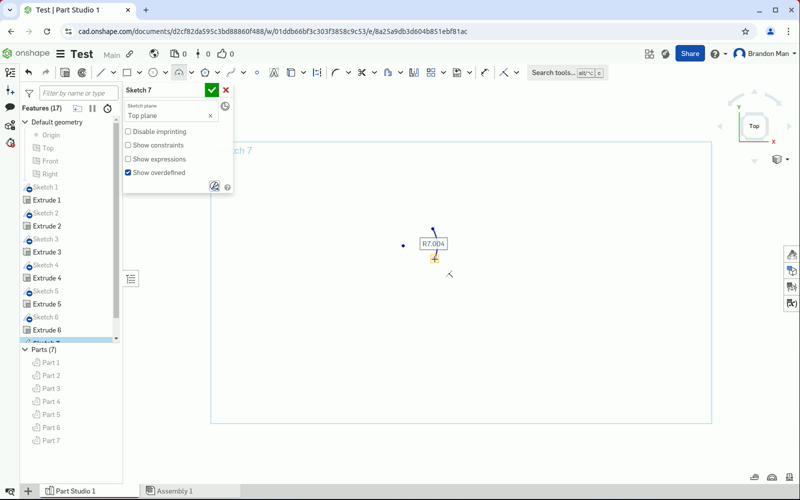
click(434, 258)
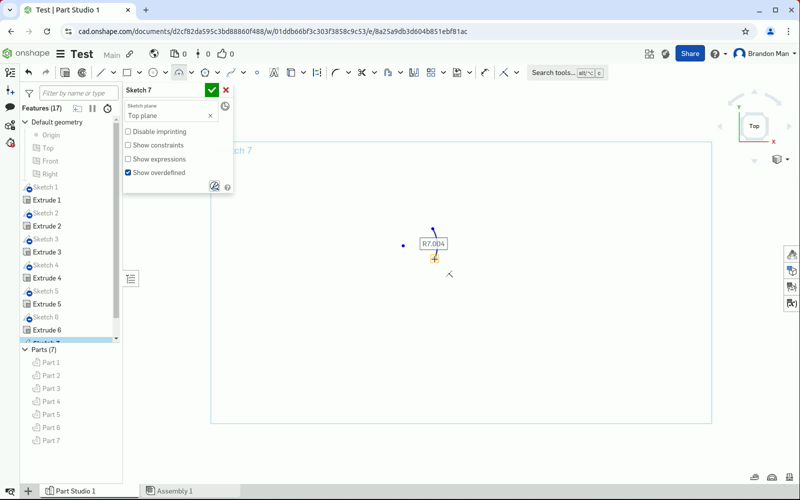
key_down(shift)
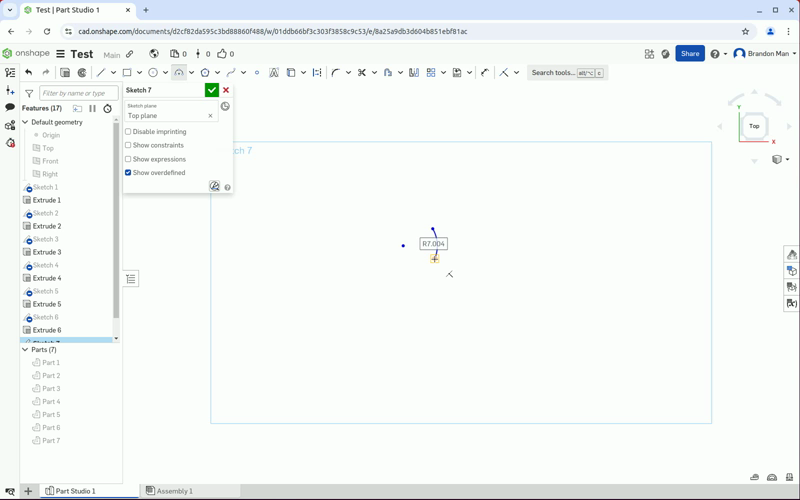
mouse_move(485, 257)
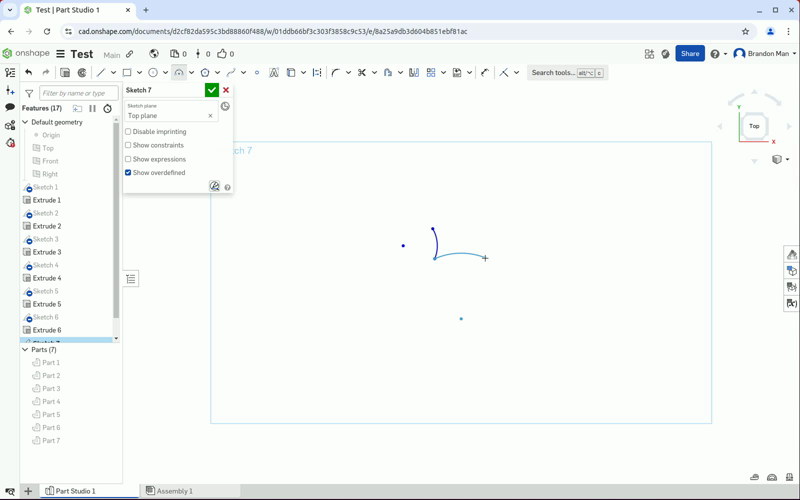
click(485, 257)
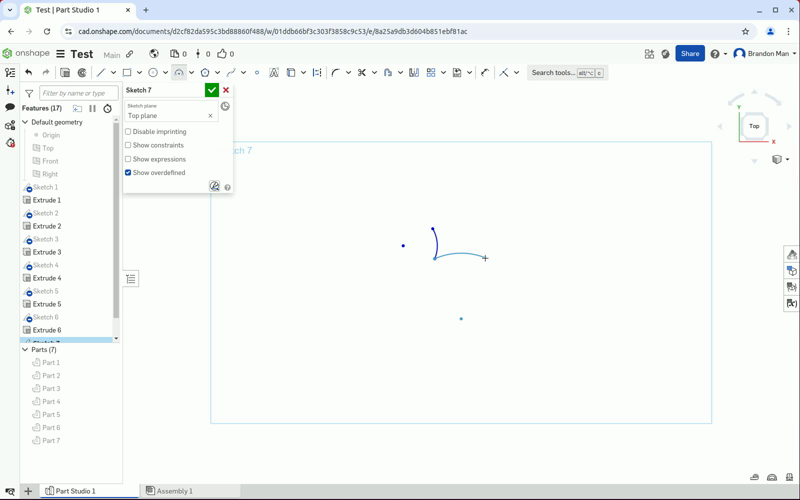
mouse_move(459, 248)
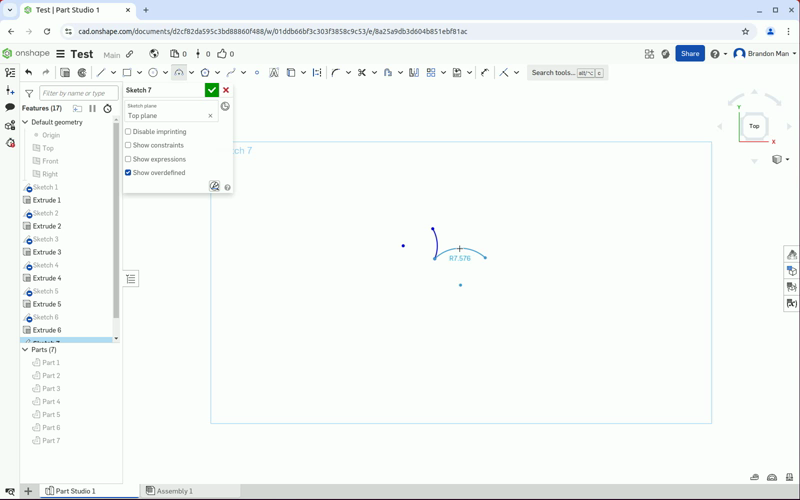
click(459, 248)
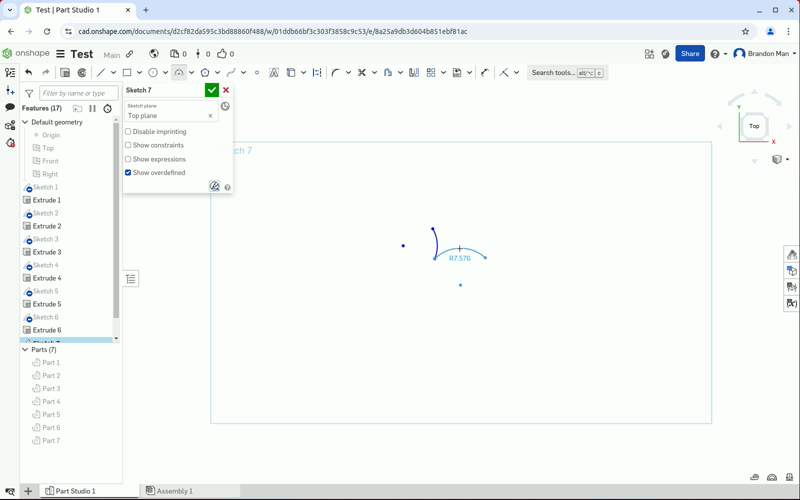
key_up(shift)
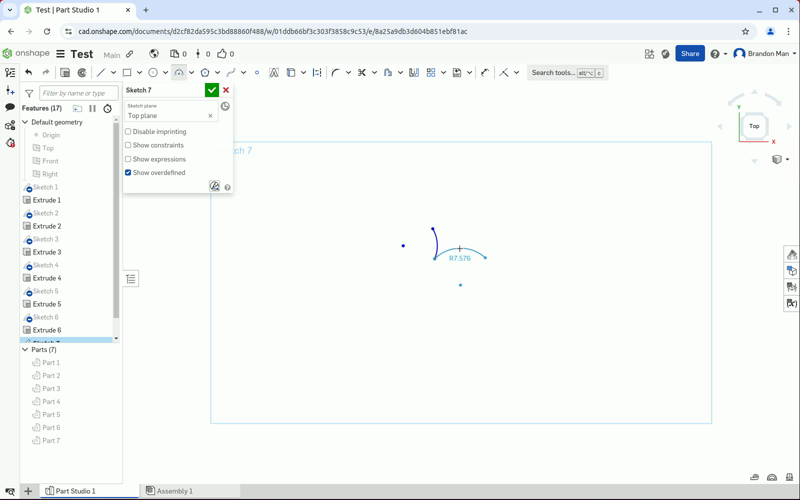
mouse_move(485, 257)
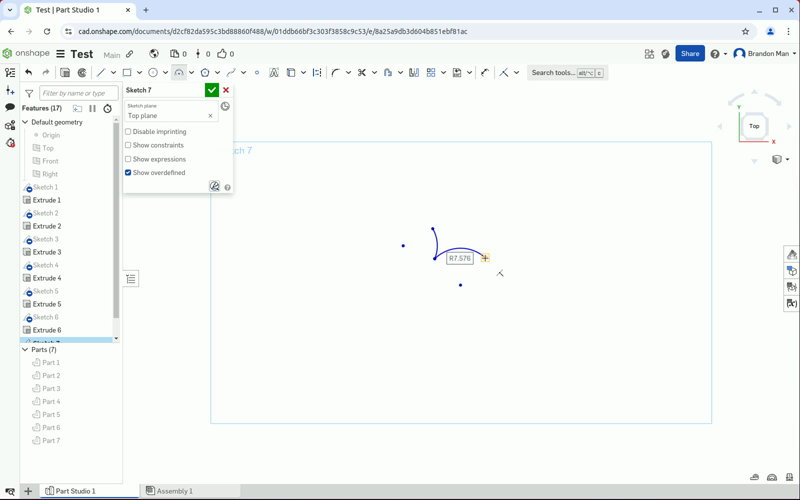
click(485, 257)
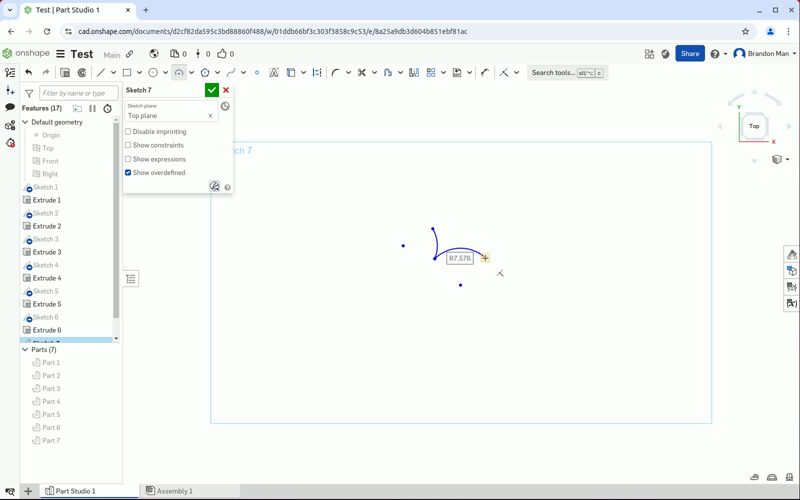
key_down(shift)
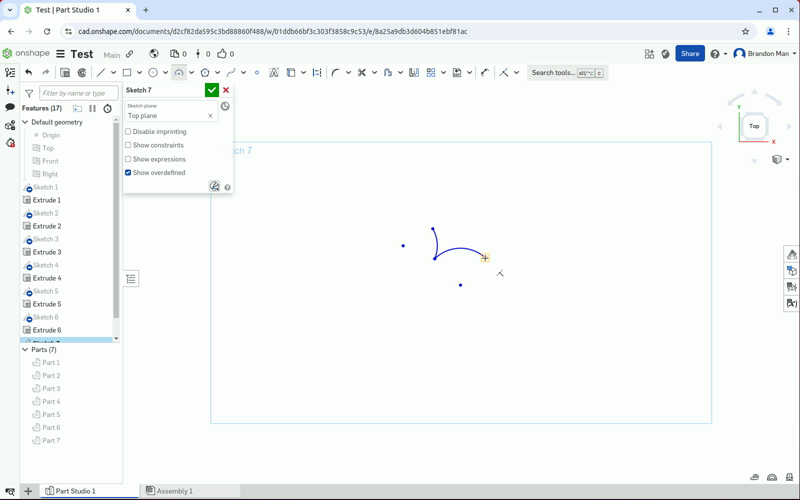
mouse_move(486, 231)
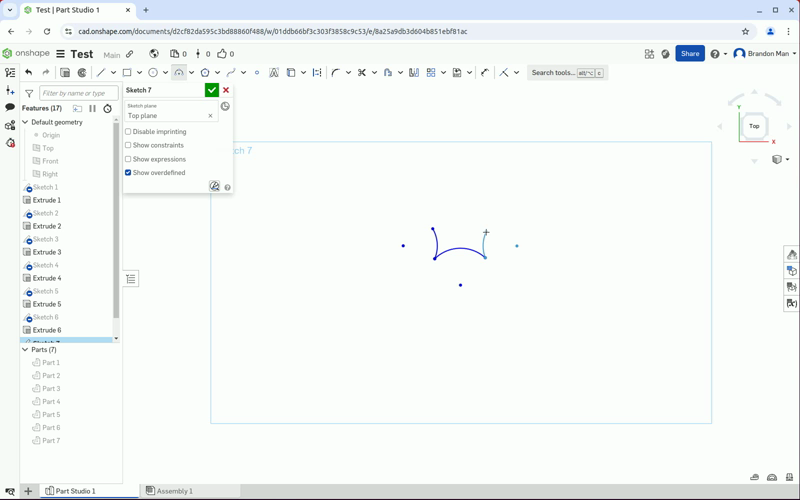
click(486, 231)
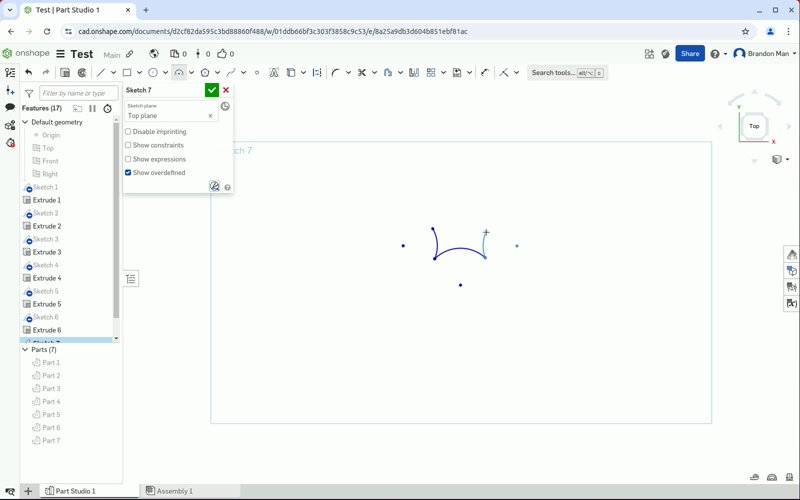
mouse_move(480, 244)
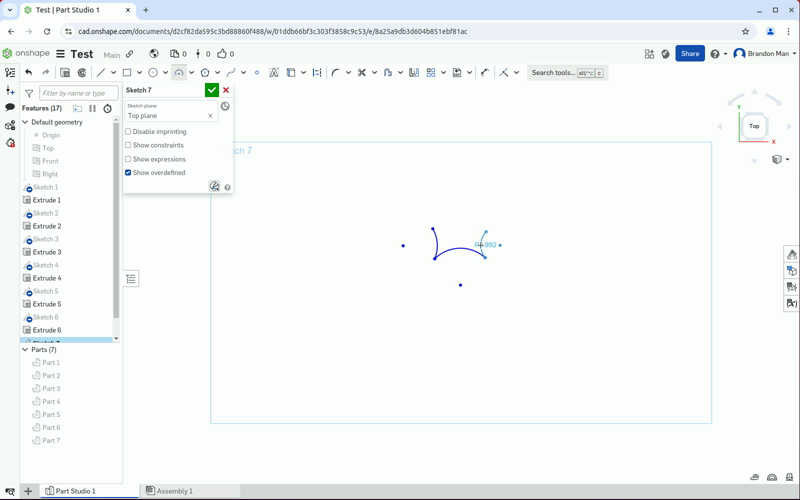
click(480, 244)
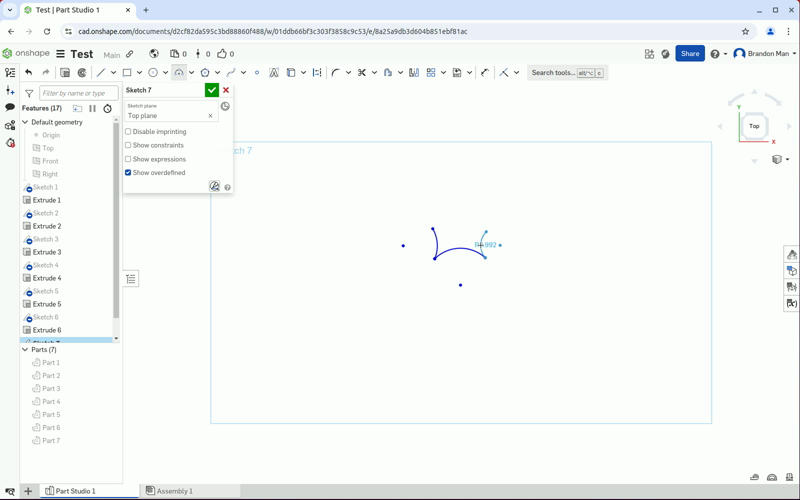
key_up(shift)
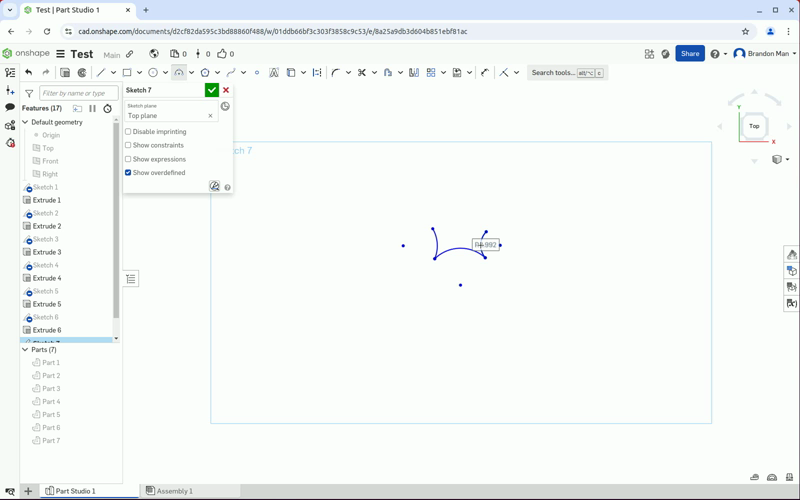
mouse_move(486, 231)
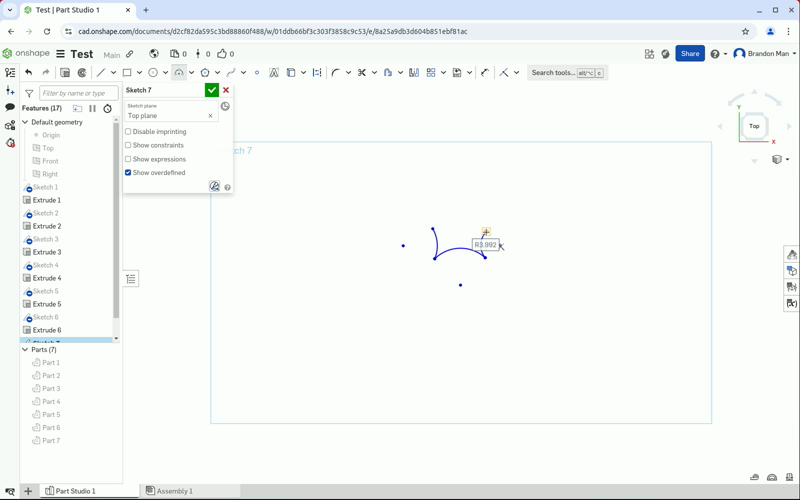
click(486, 231)
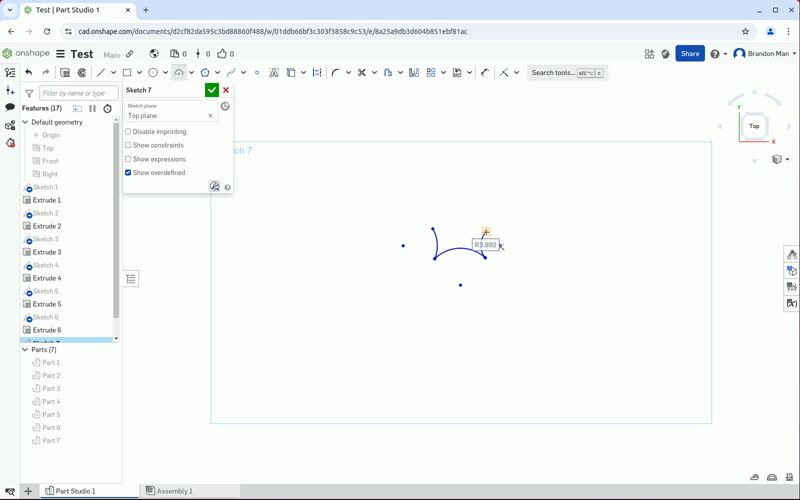
mouse_move(432, 228)
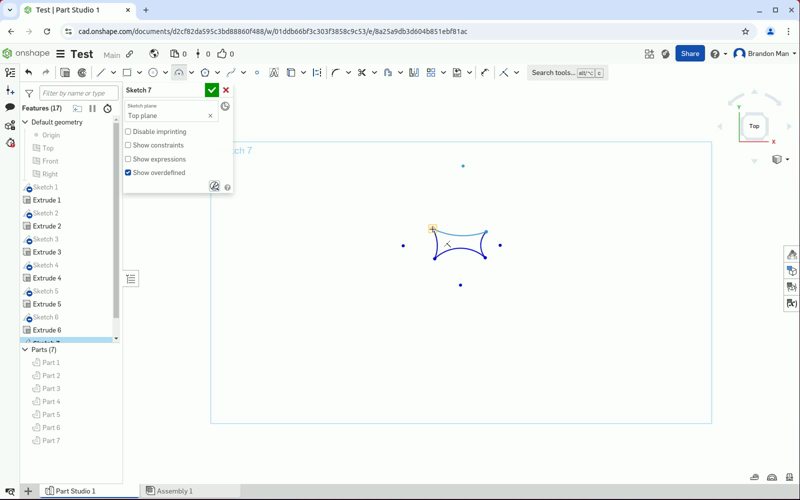
click(432, 228)
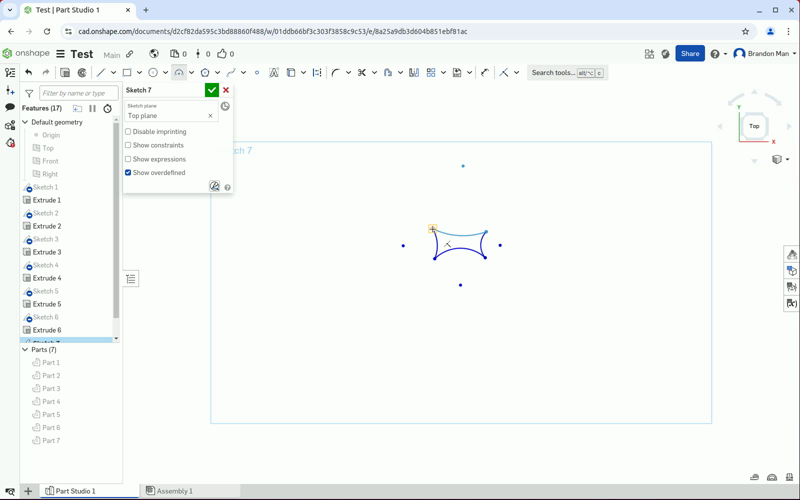
key_down(shift)
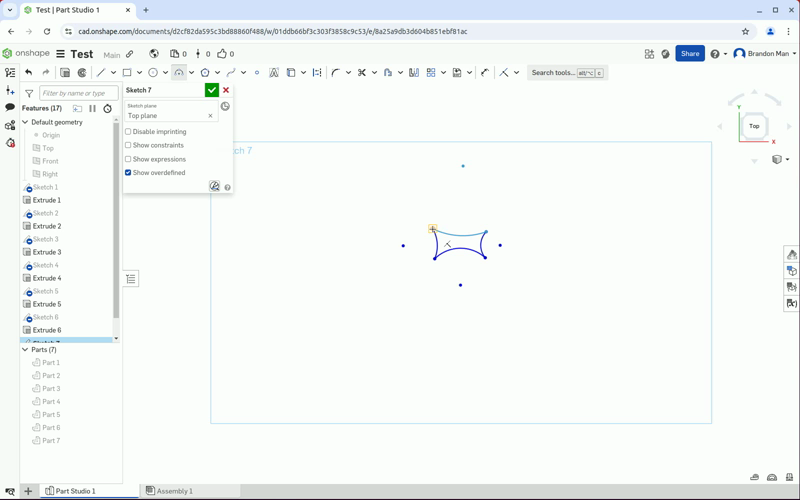
mouse_move(458, 242)
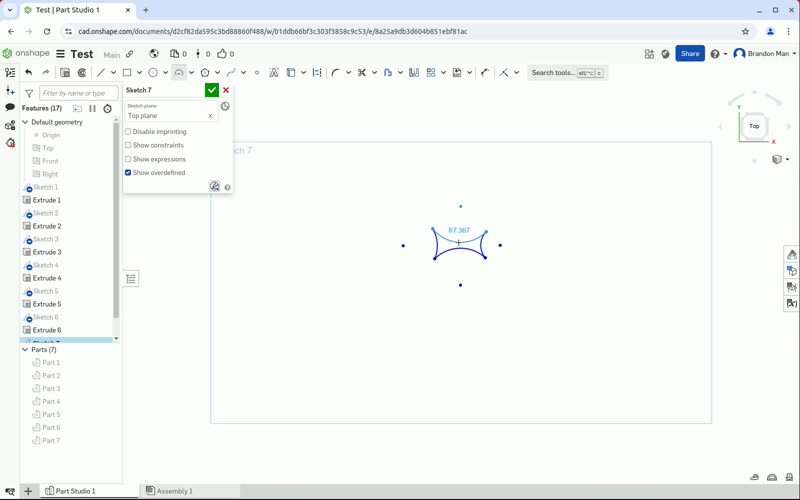
click(458, 242)
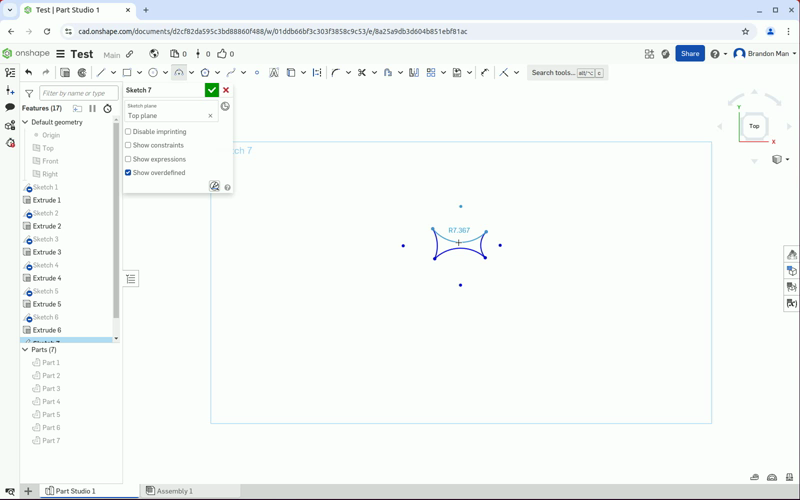
key_up(shift)
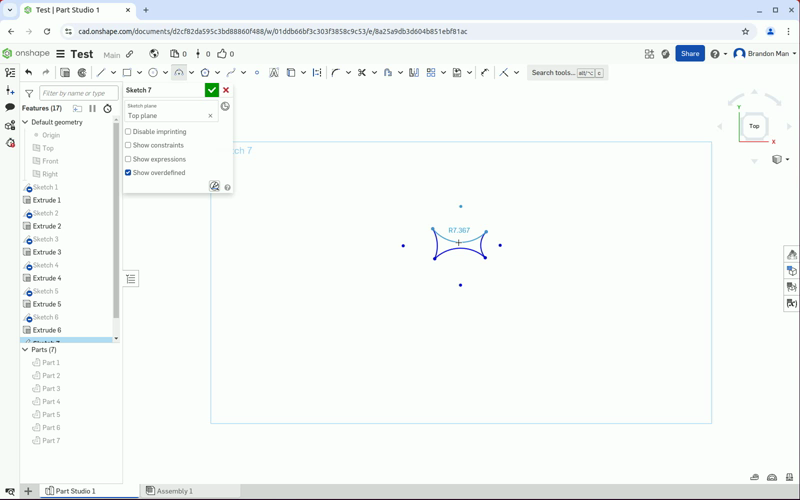
key(esc)
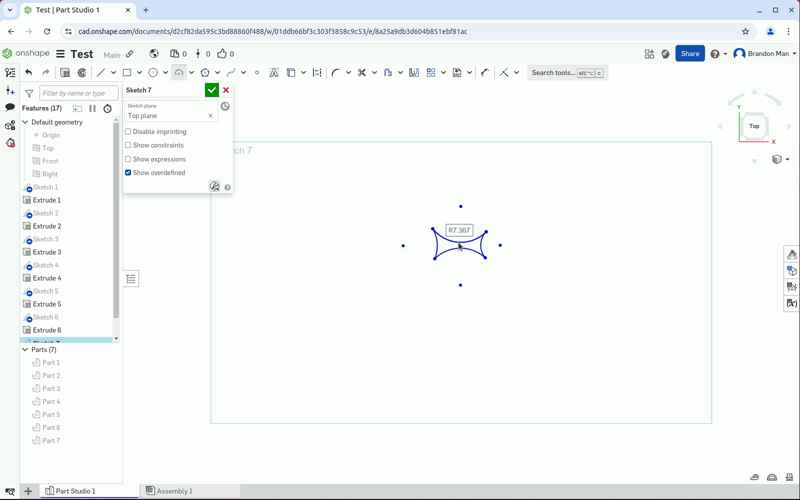
mouse_move(472, 247)
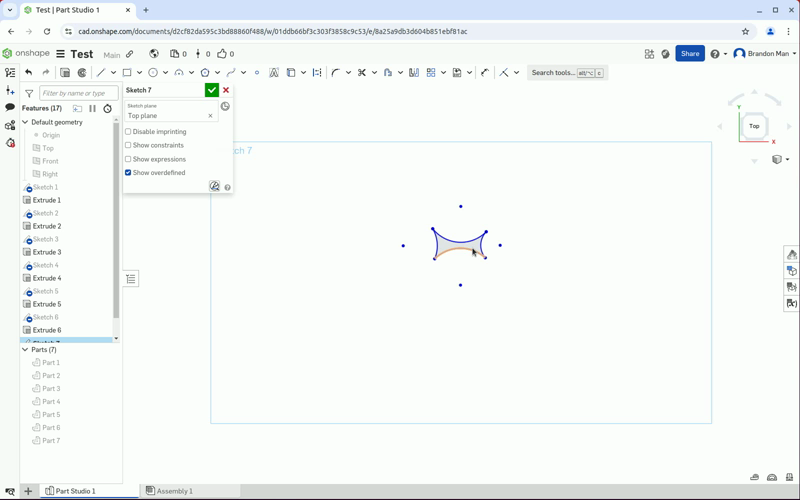
scroll(6)
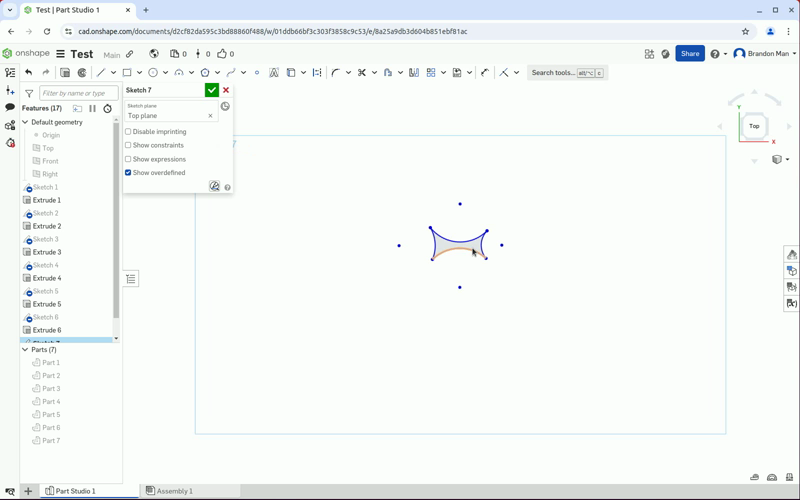
scroll(6)
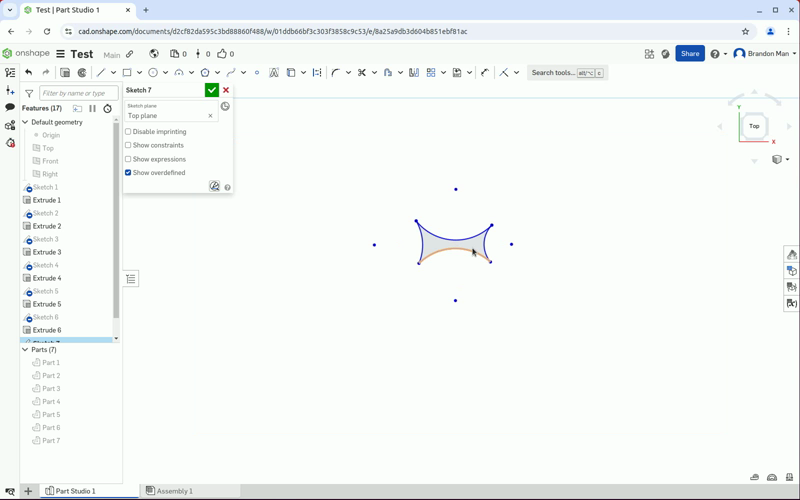
scroll(6)
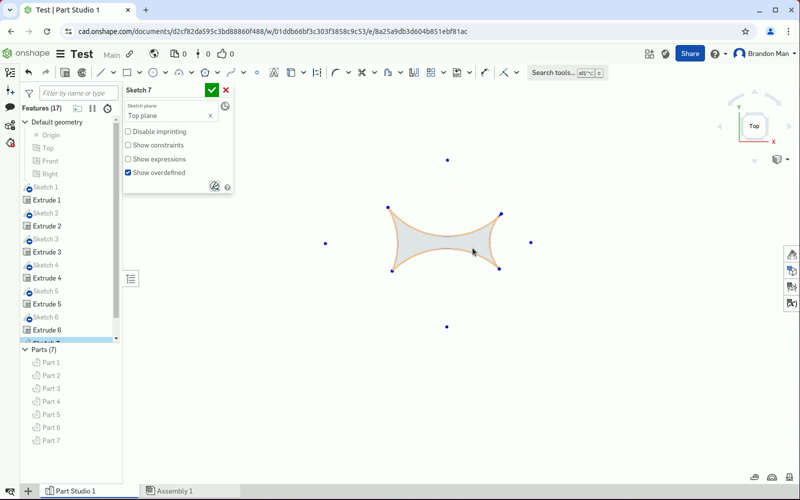
scroll(6)
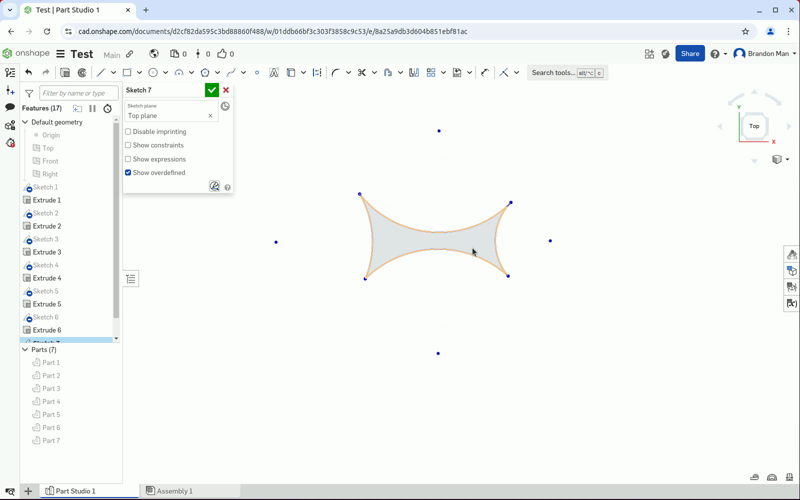
scroll(6)
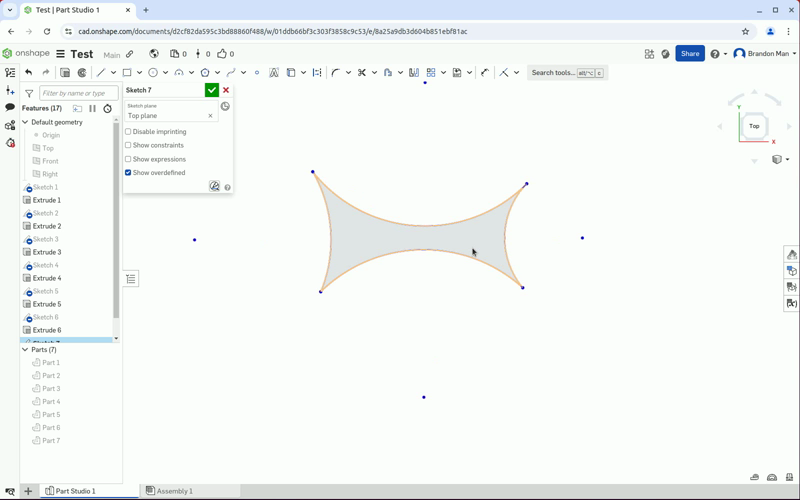
scroll(6)
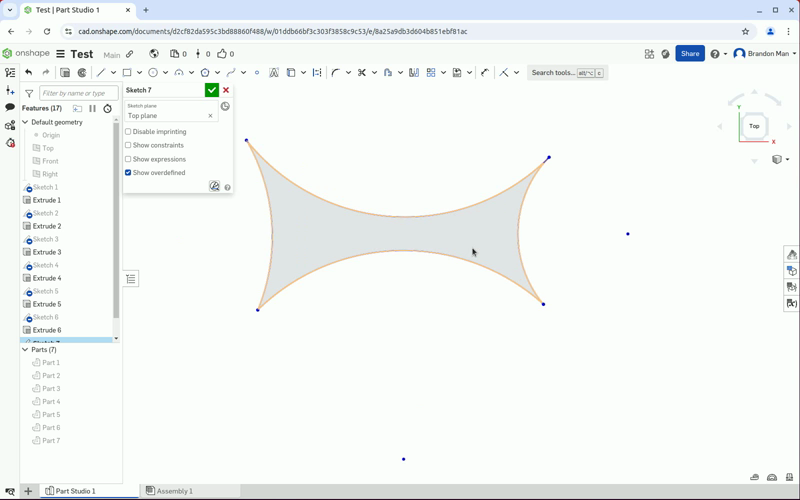
scroll(6)
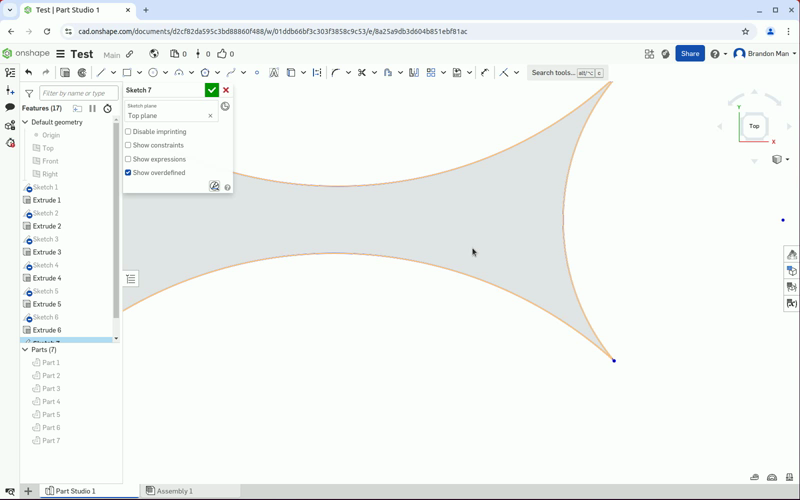
click(472, 247)
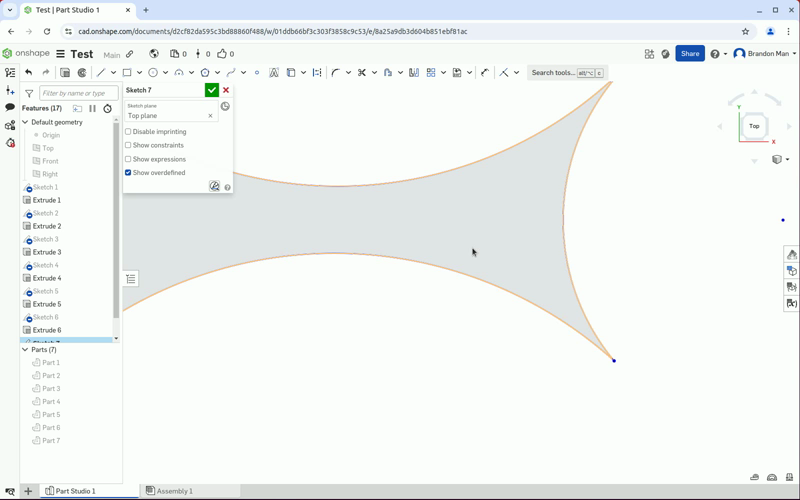
scroll(-6)
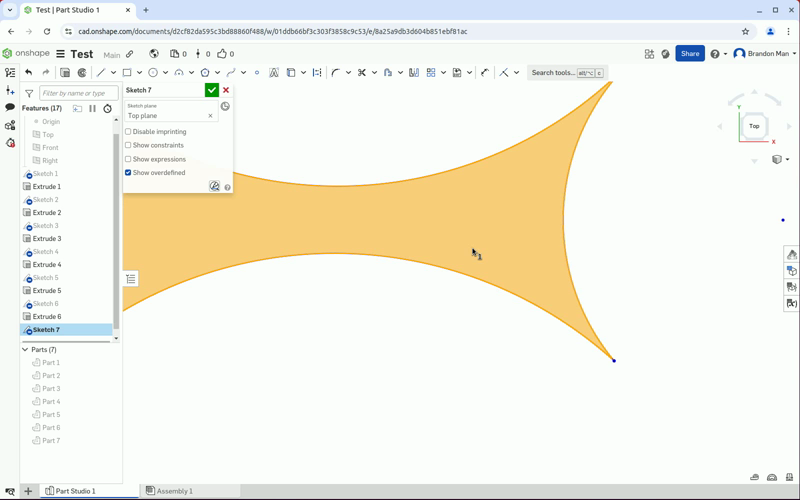
scroll(-6)
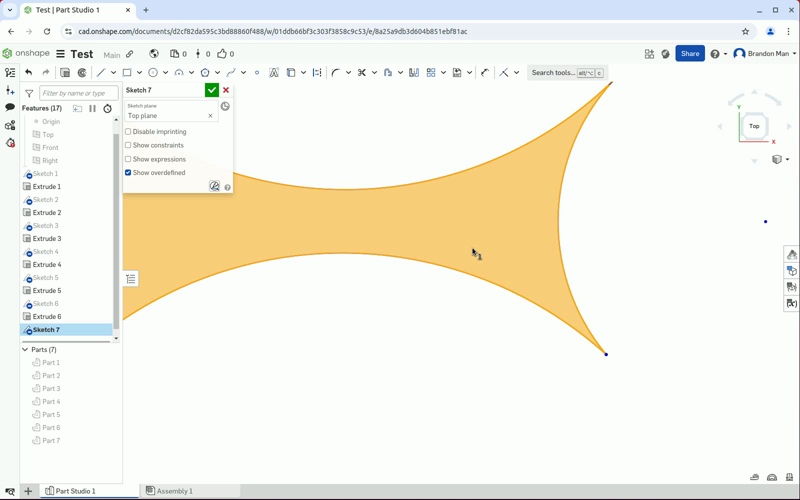
scroll(-6)
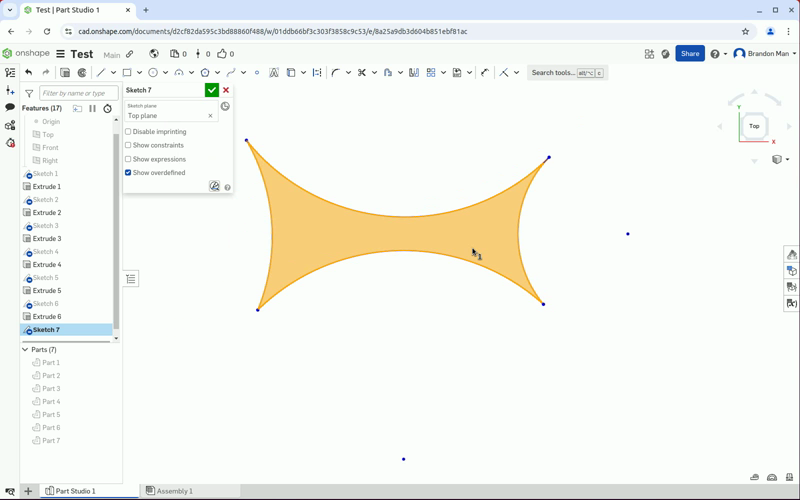
scroll(-6)
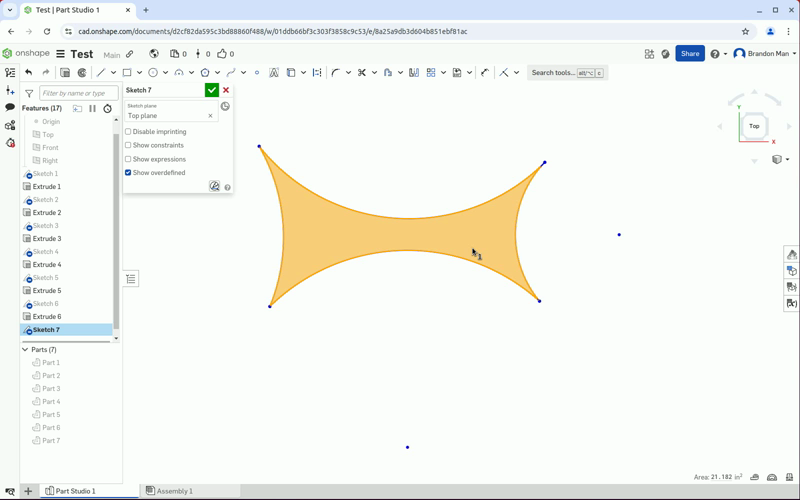
scroll(-6)
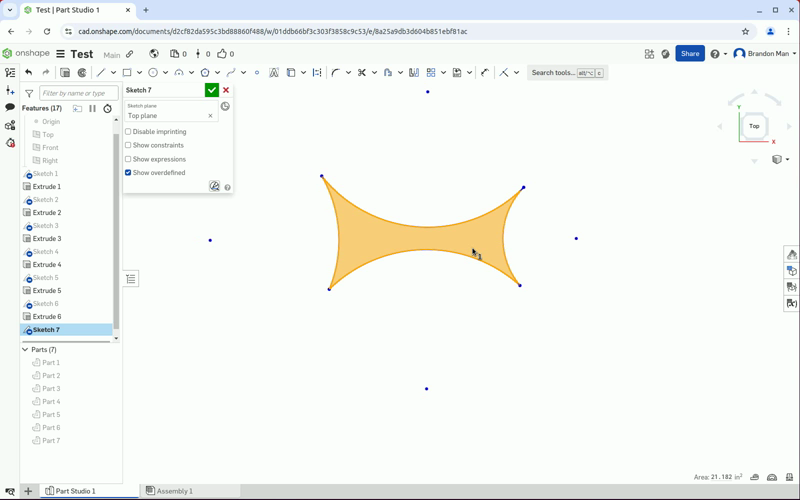
scroll(-6)
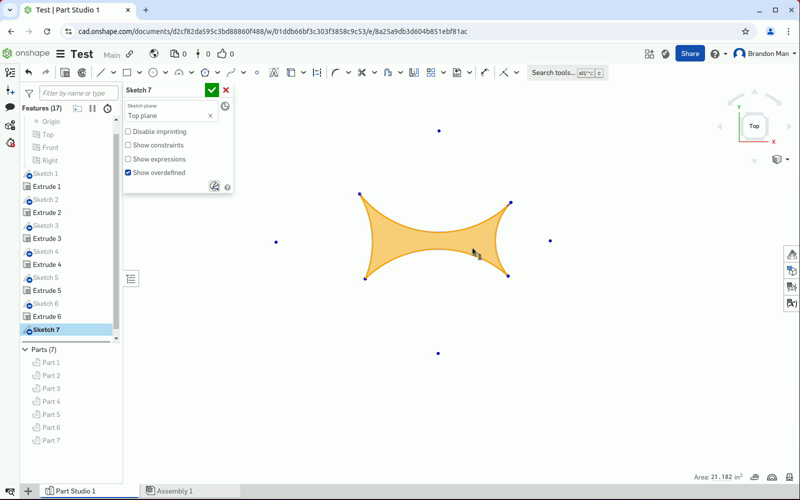
scroll(-6)
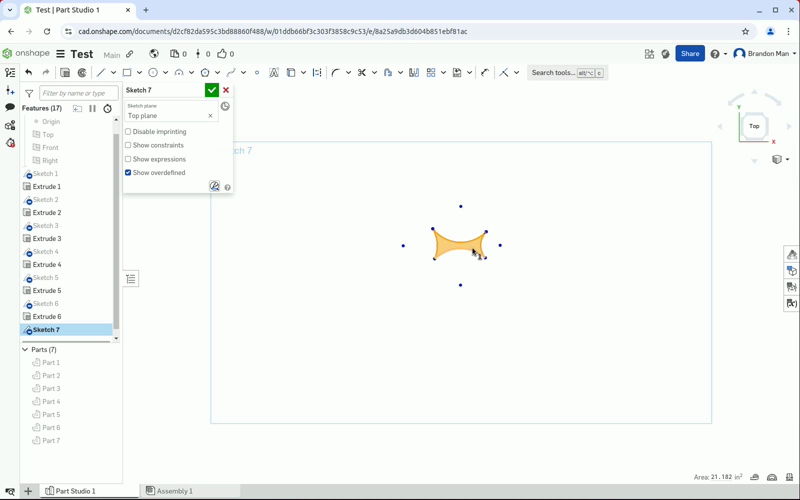
mouse_move(73, 352)
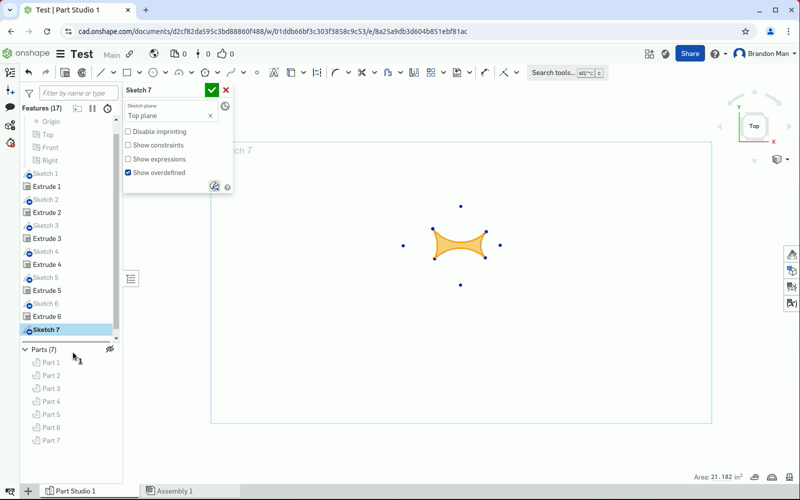
key(shift+y)
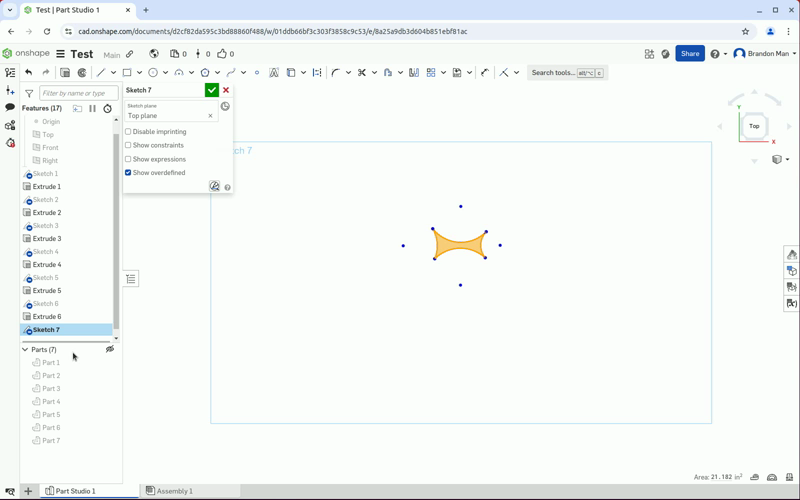
key(shift+e)
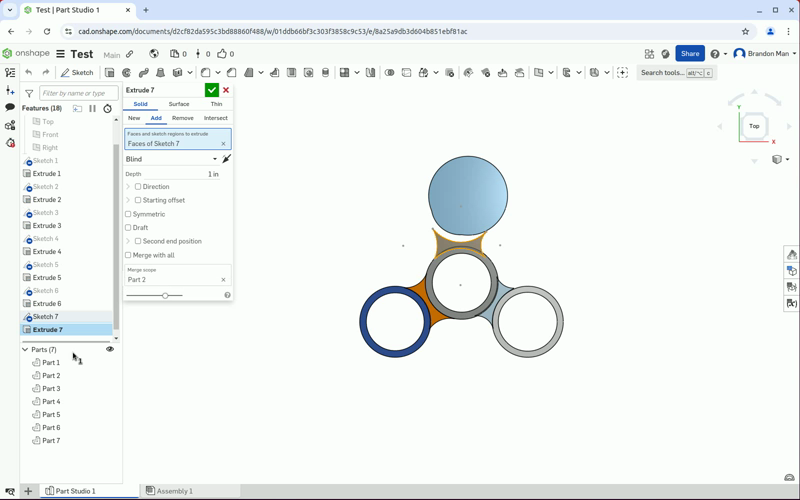
mouse_move(143, 106)
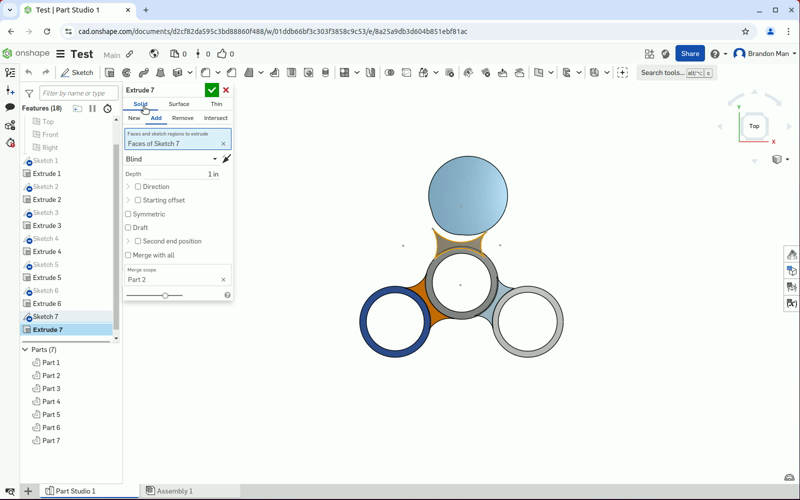
click(143, 106)
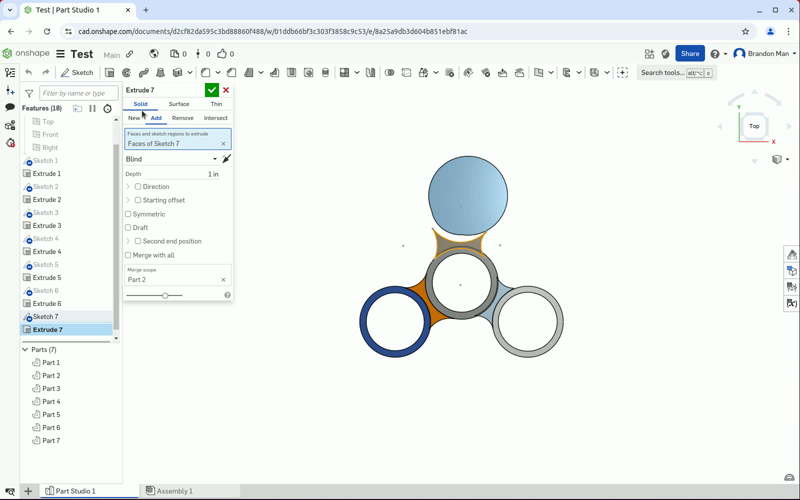
mouse_move(137, 120)
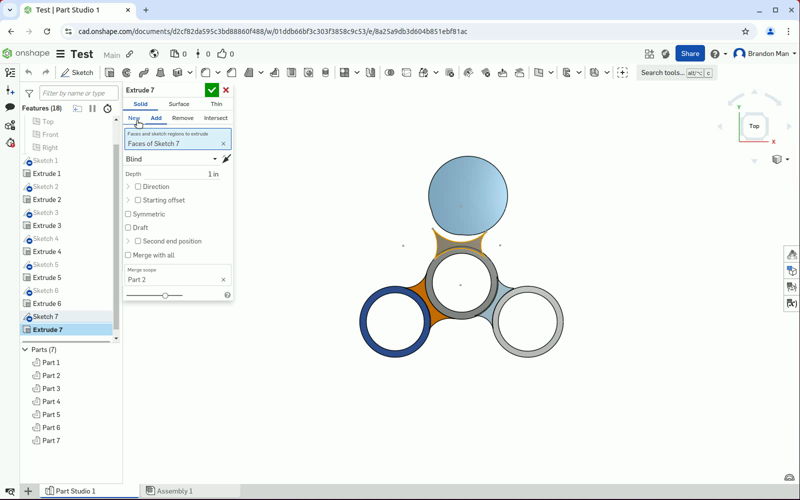
click(137, 120)
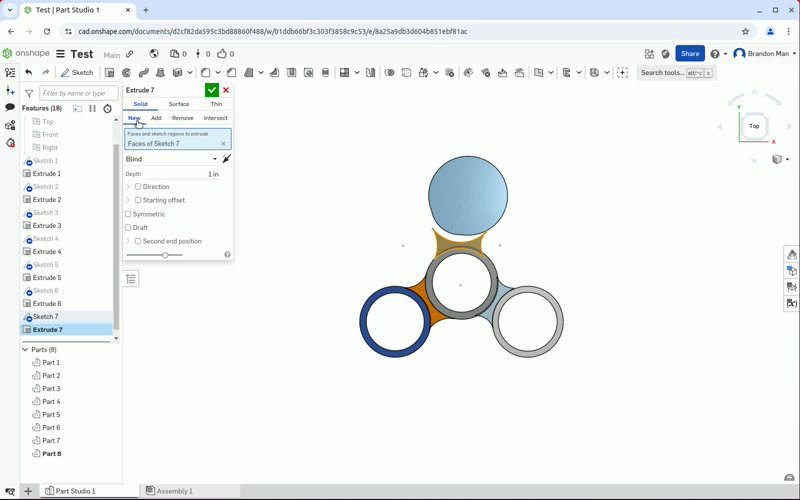
key(tab, 4)
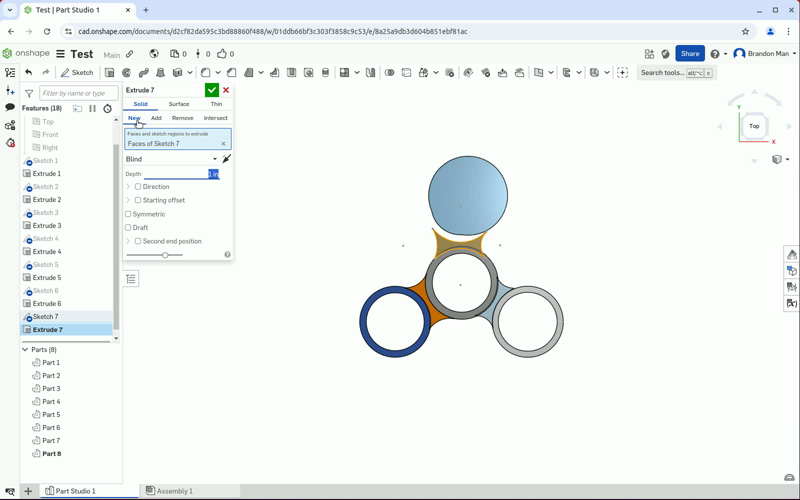
text(3.851)
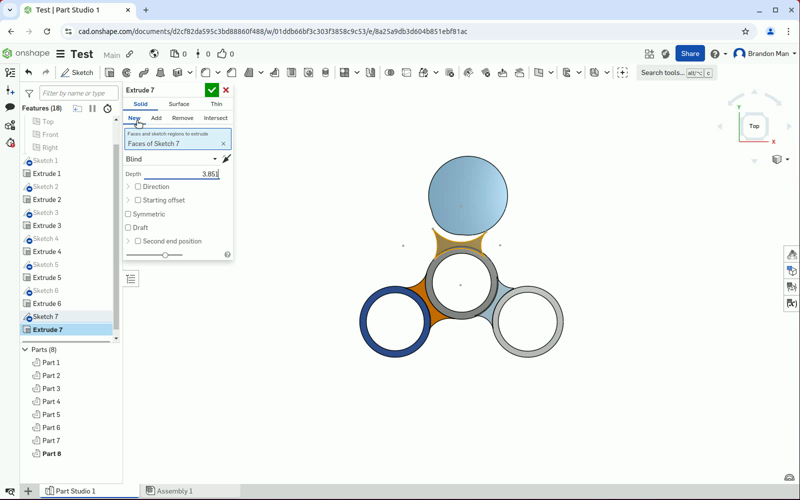
key(enter)
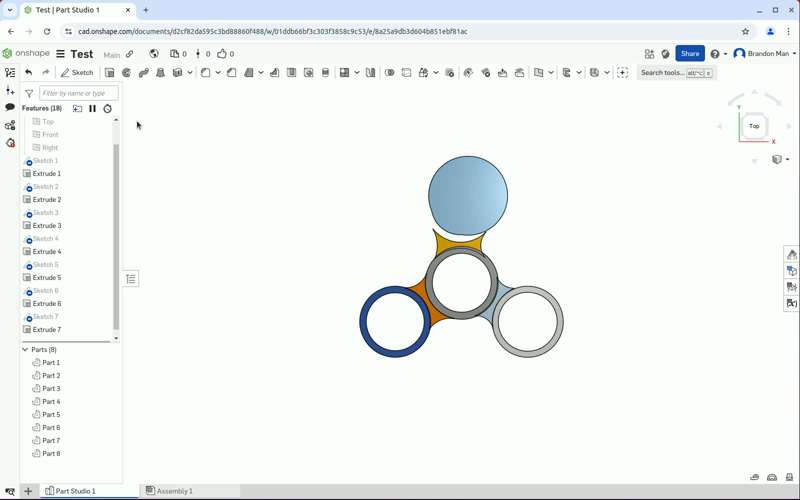
key(shift+h)
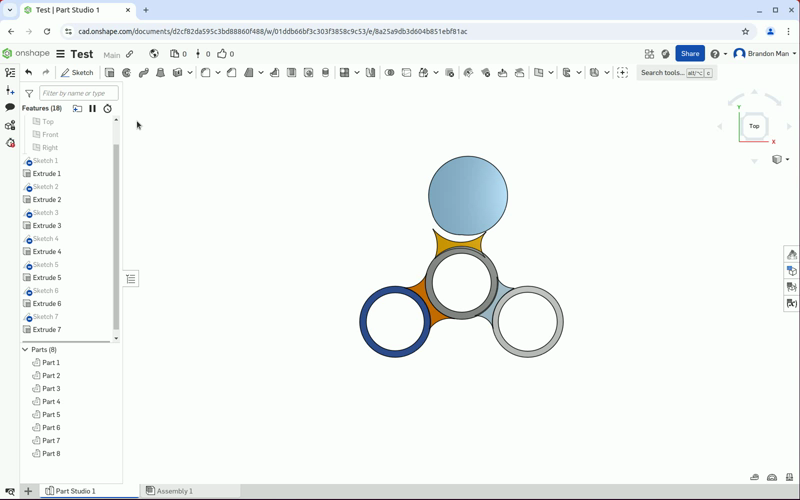
key(shift+h)
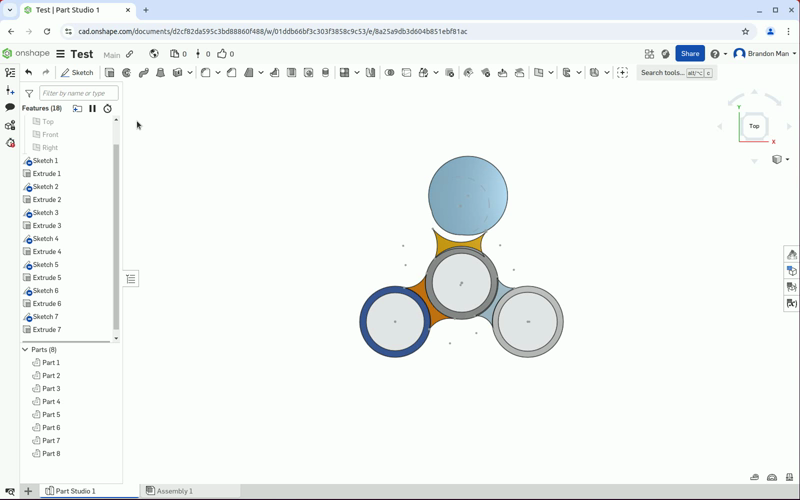
key(shift+7)
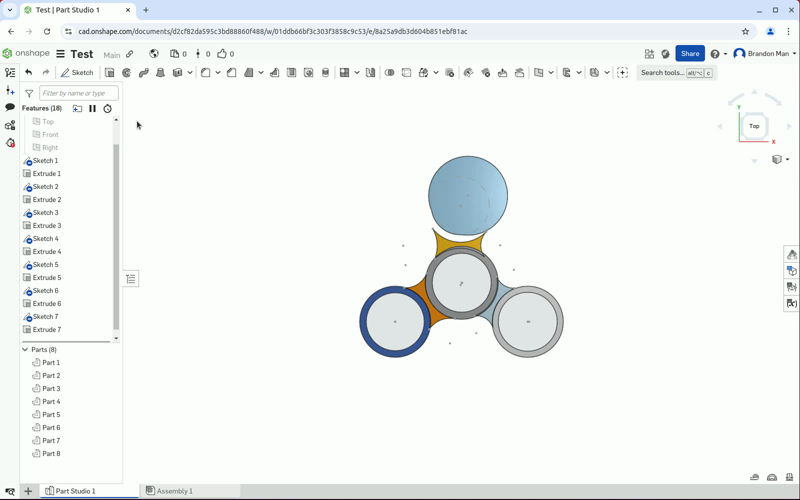
key(up, 3)
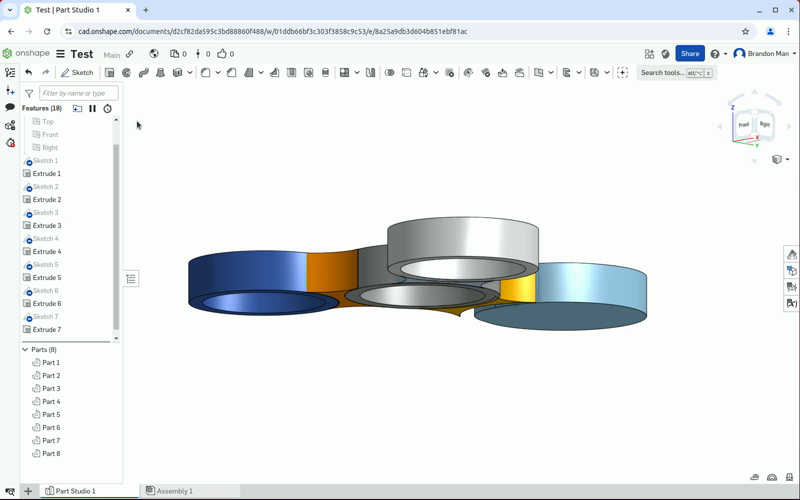
key(left, 3)
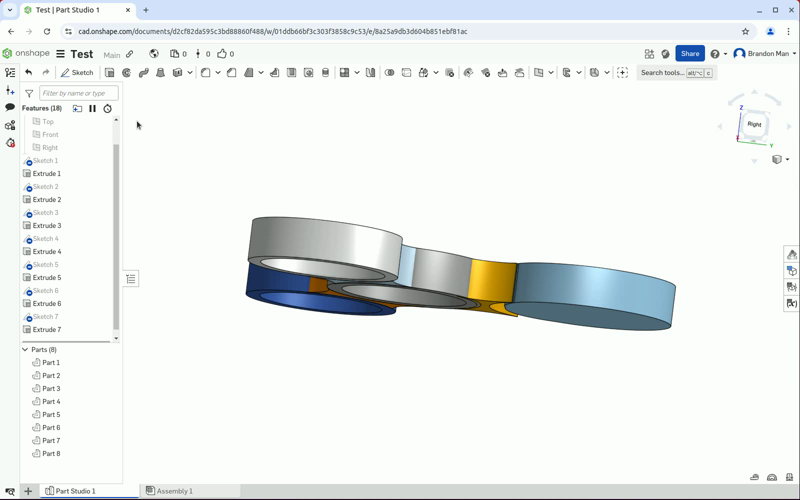
key(right, 3)
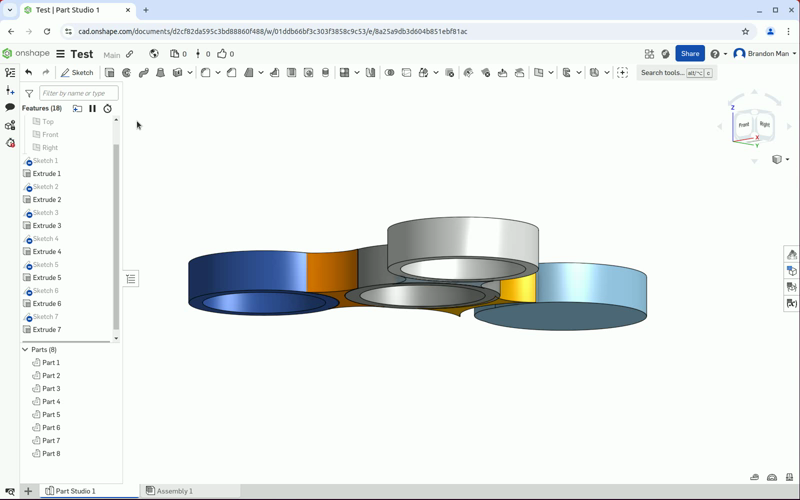
key(down, 3)
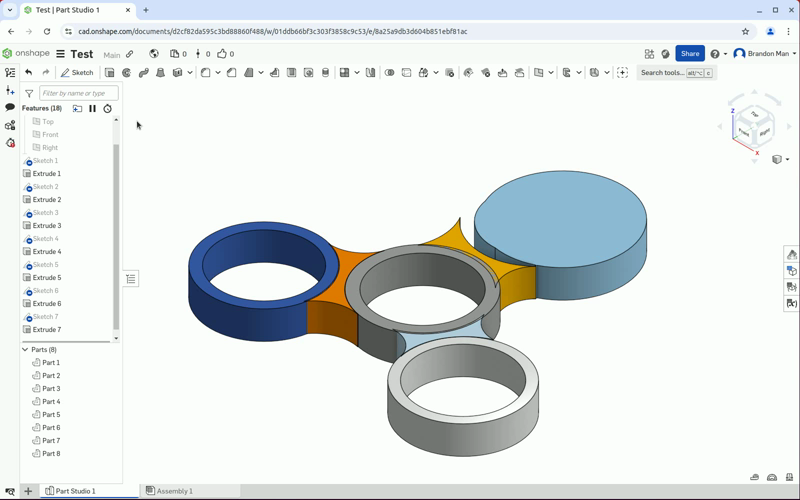
mouse_move(69, 163)
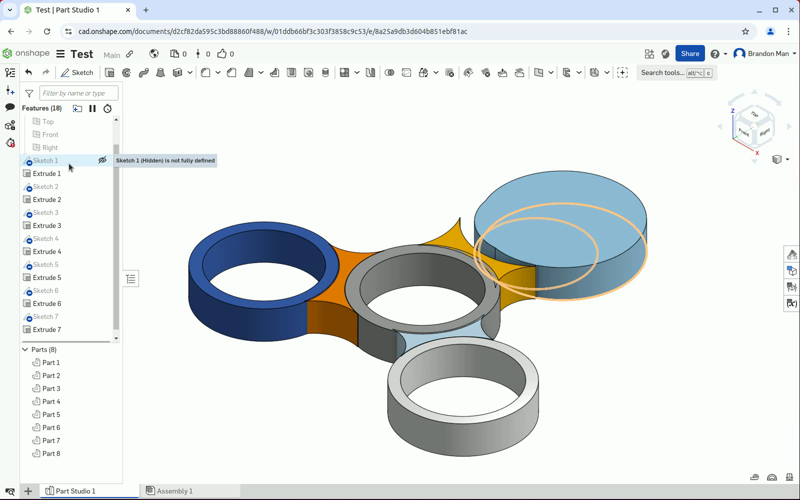
click(69, 163)